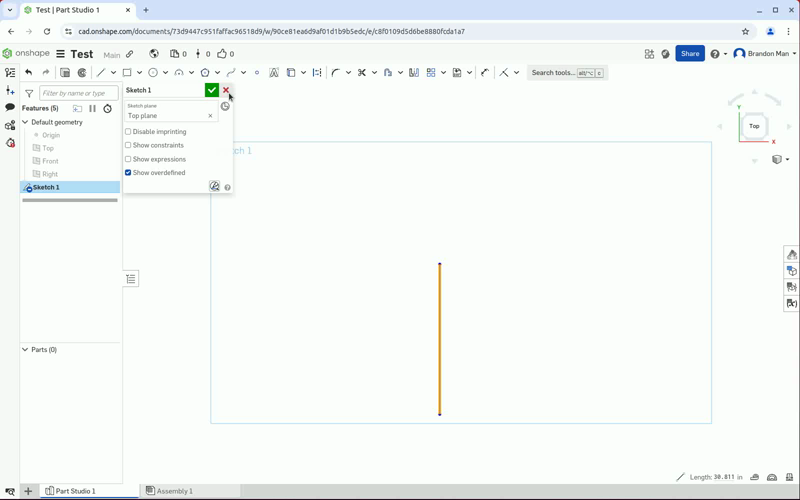
key(shift+h)
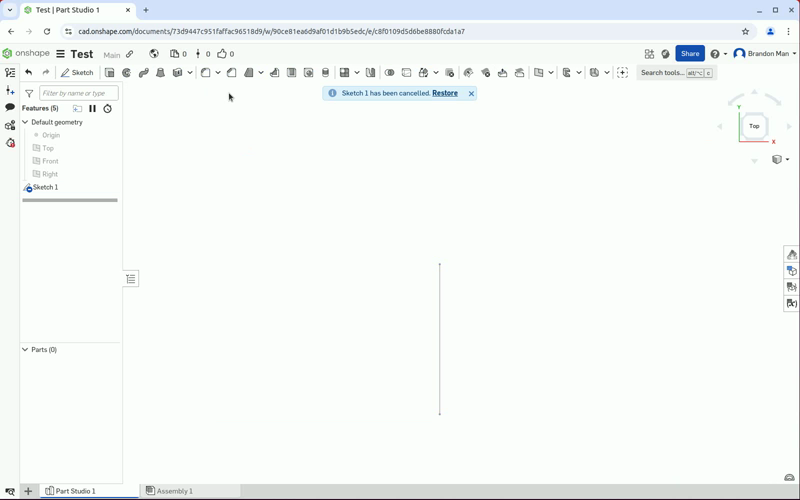
key(shift+s)
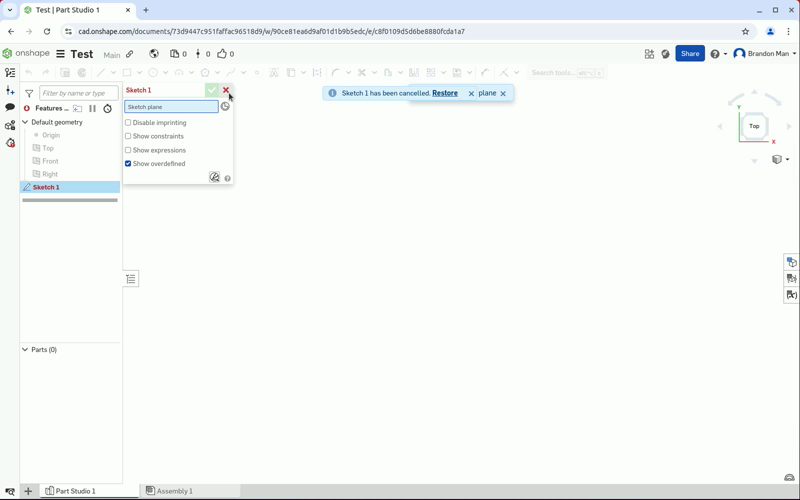
mouse_move(73, 150)
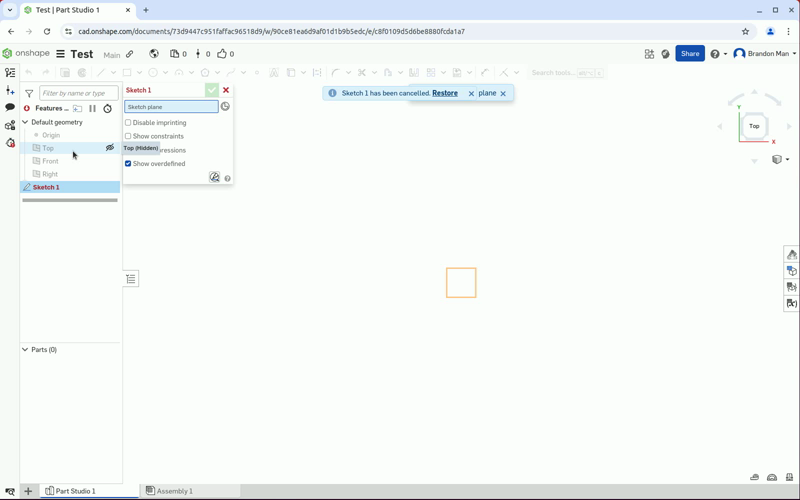
click(73, 150)
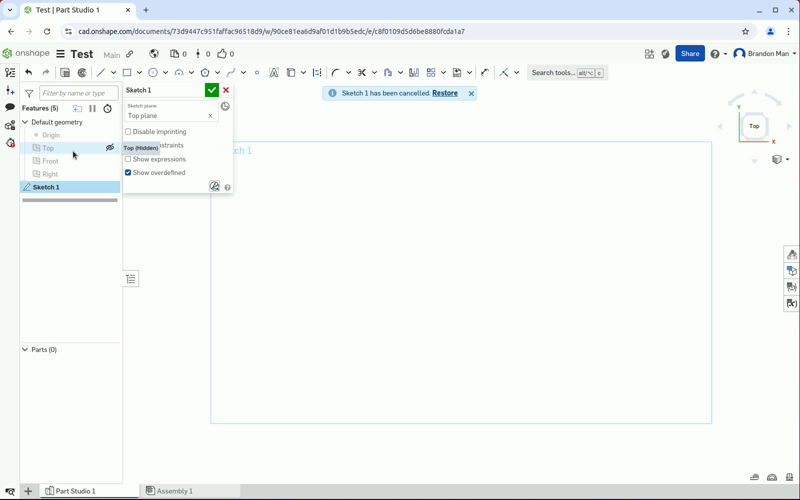
mouse_move(73, 352)
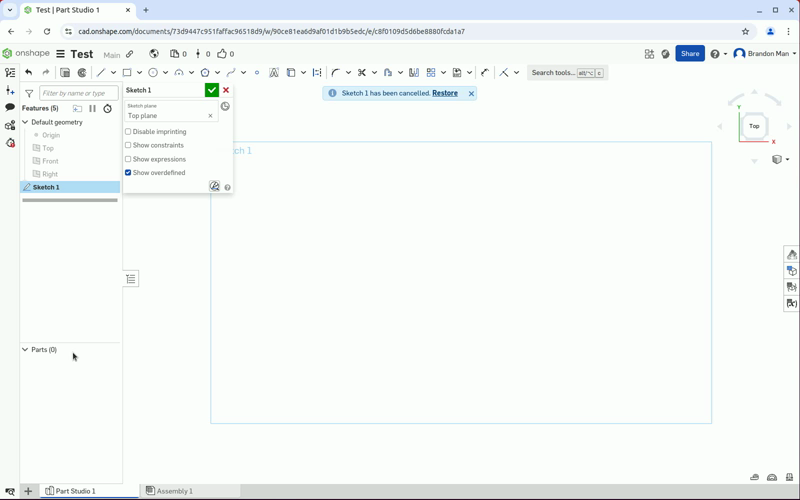
key(y)
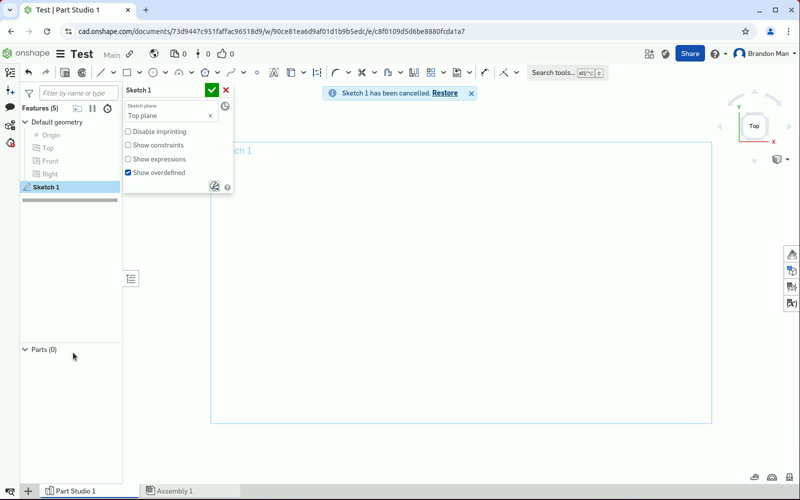
key(l)
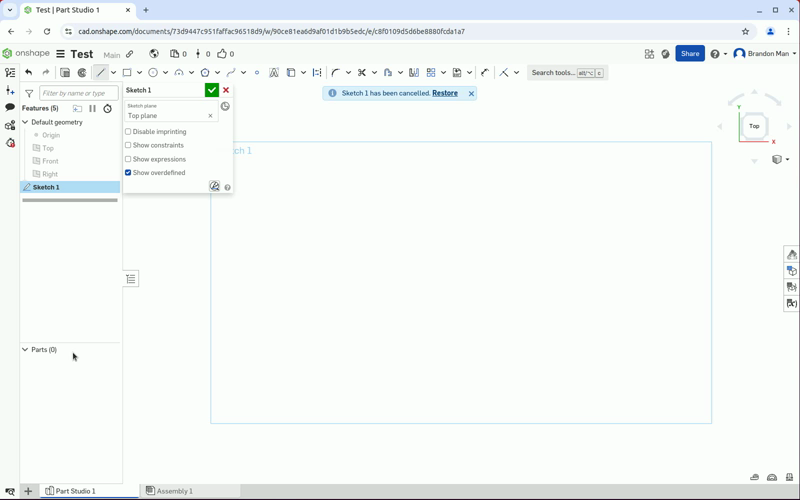
key_down(shift)
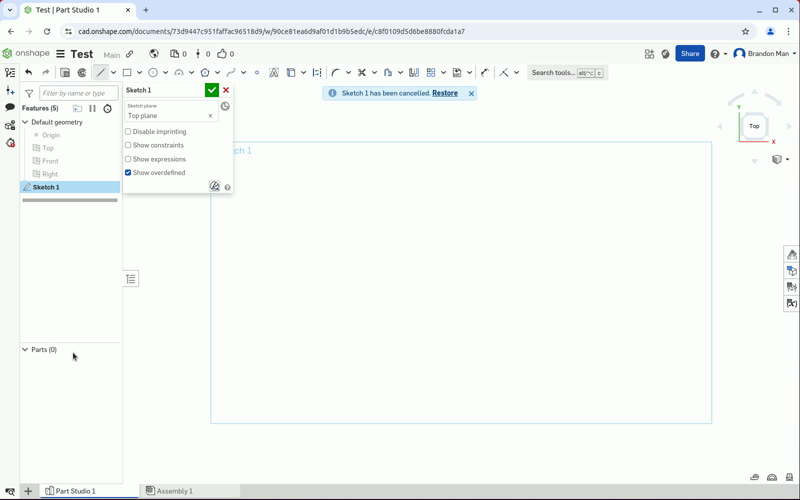
mouse_move(355, 282)
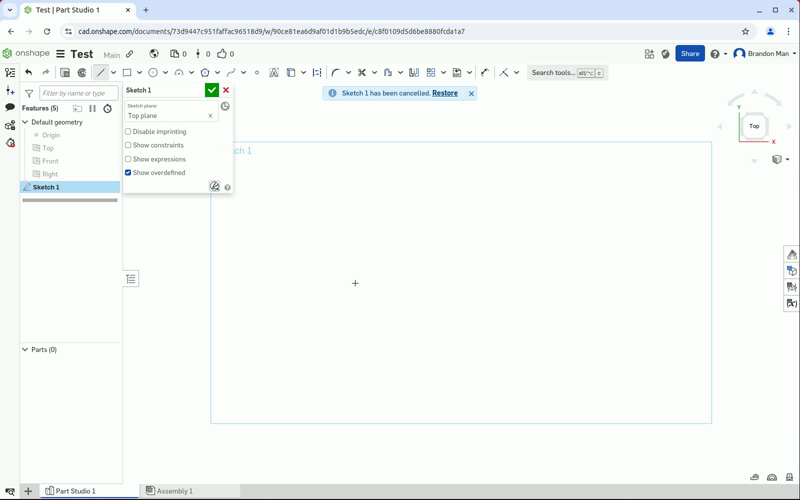
click(355, 282)
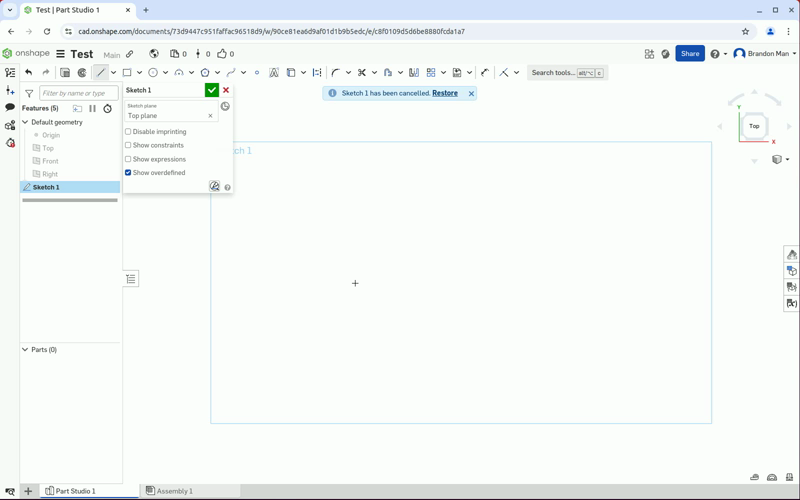
key_up(shift)
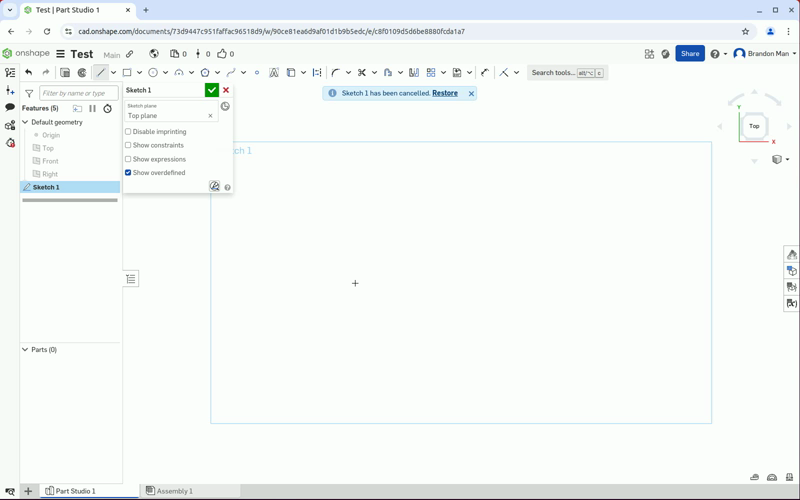
key_down(shift)
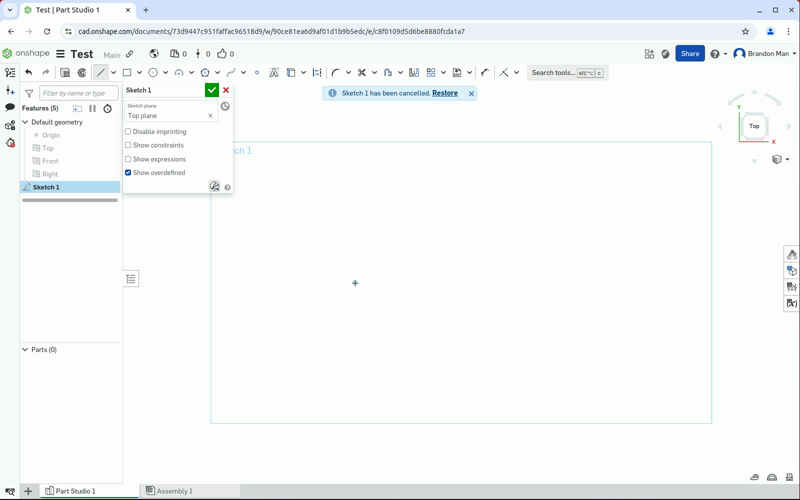
mouse_move(460, 282)
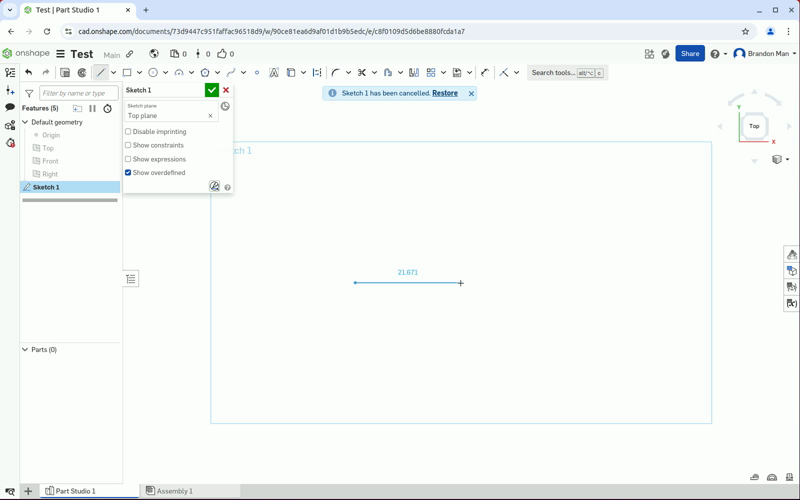
click(460, 282)
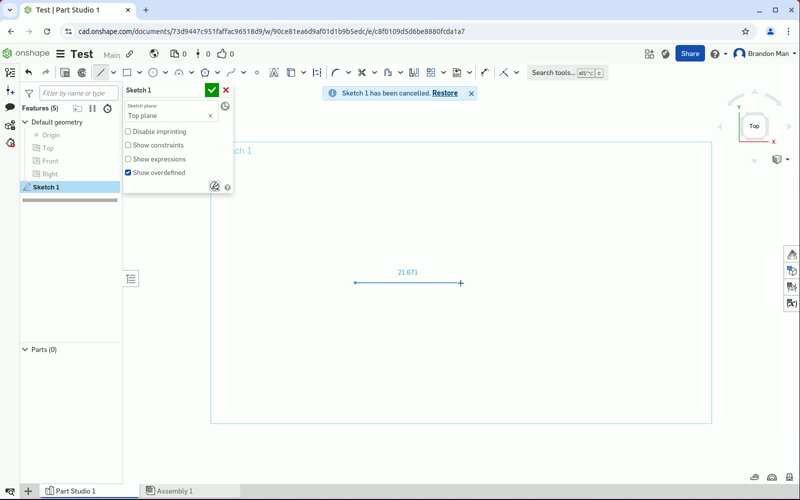
key_up(shift)
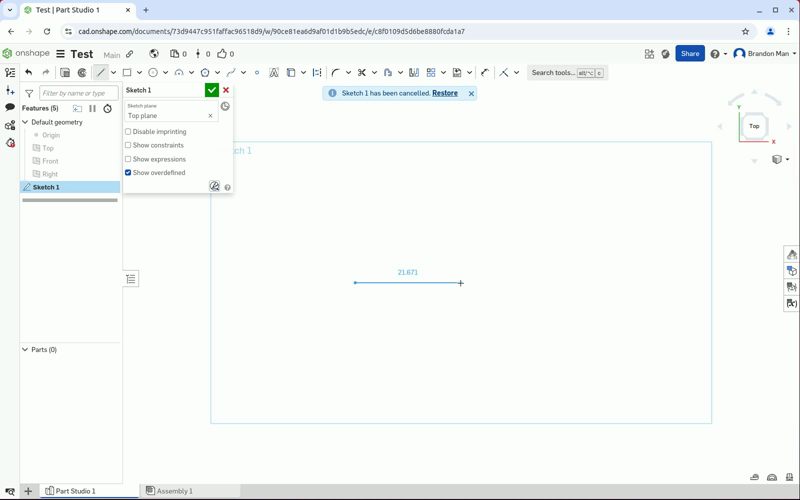
key_down(shift)
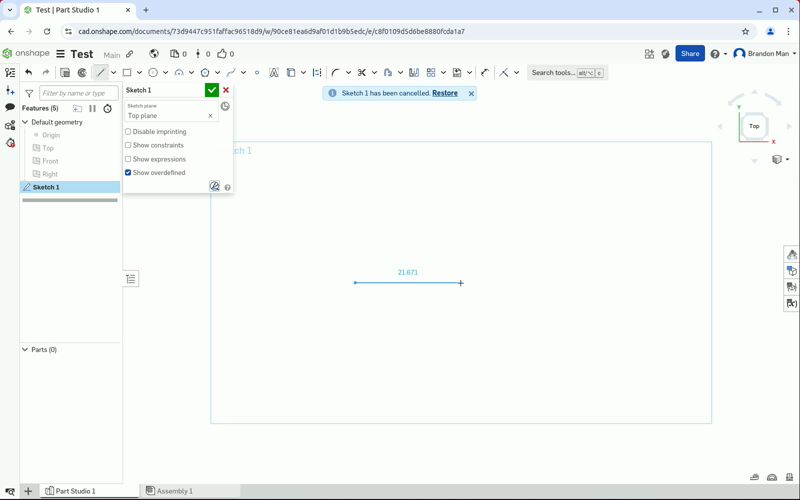
mouse_move(490, 282)
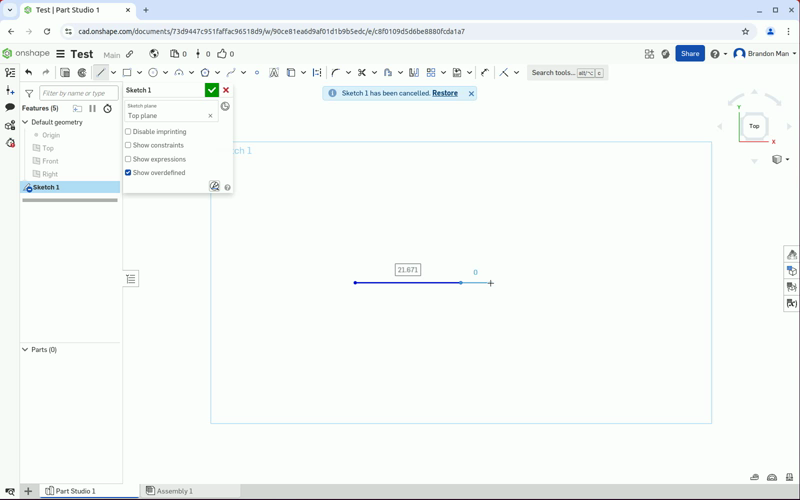
mouse_move(460, 224)
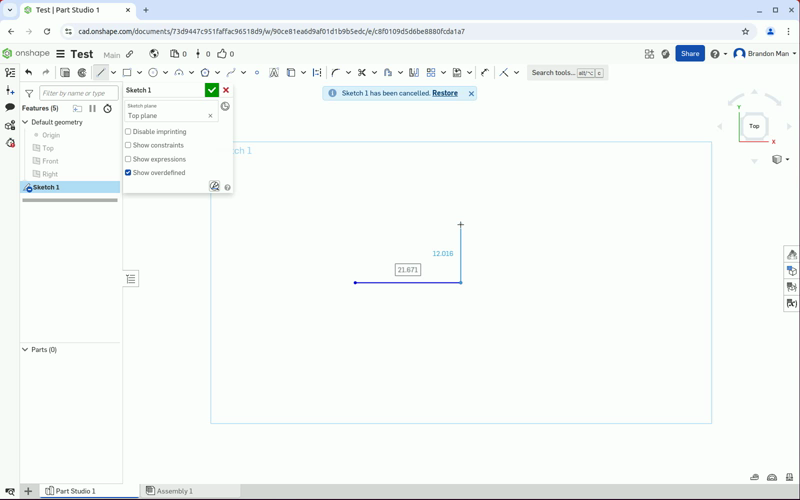
click(460, 224)
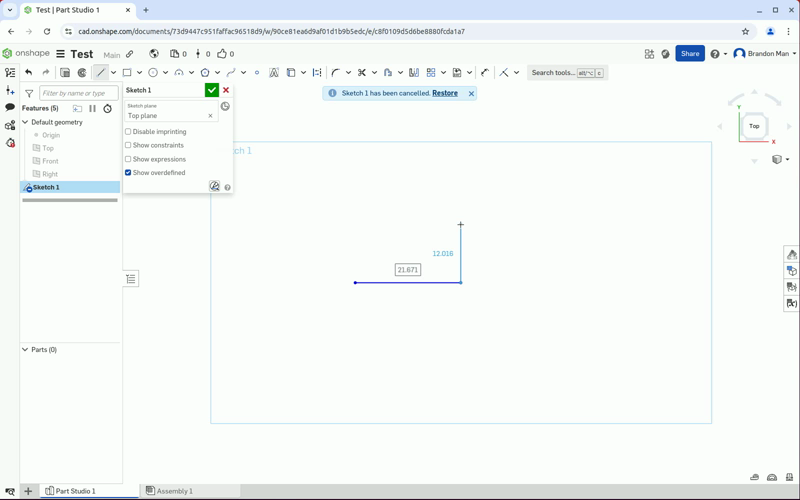
key_up(shift)
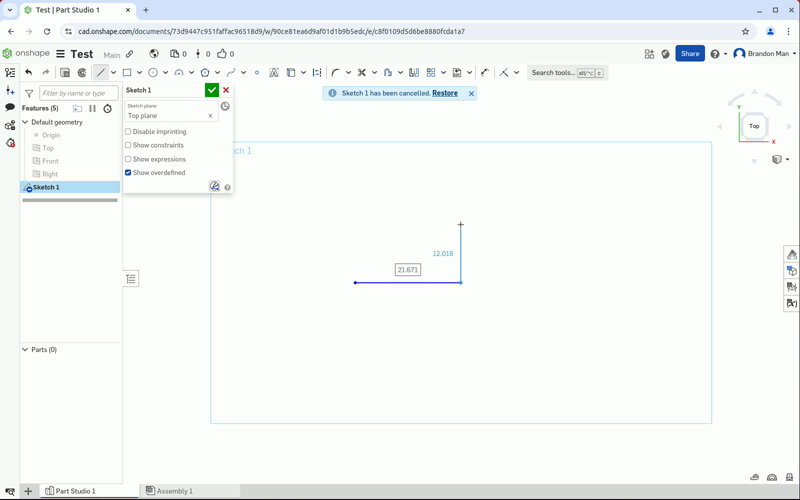
key(esc)
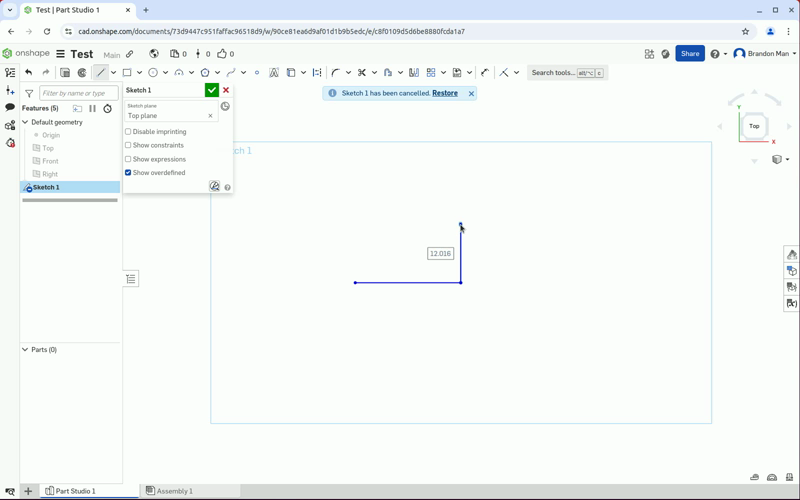
key(a)
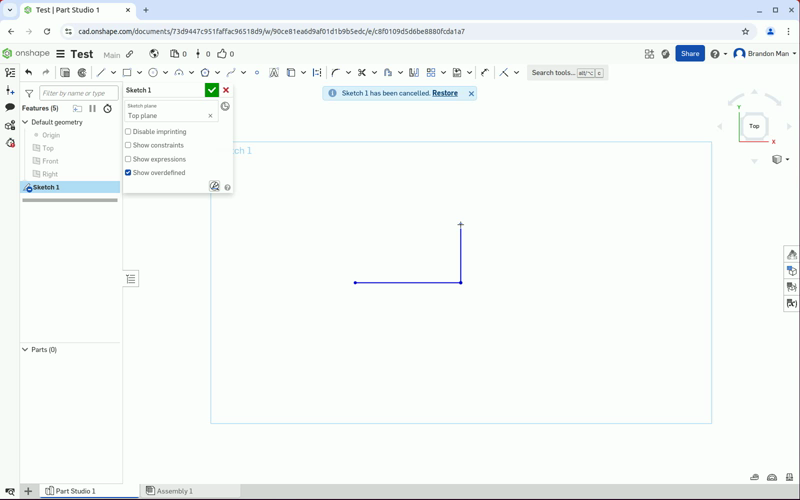
mouse_move(460, 224)
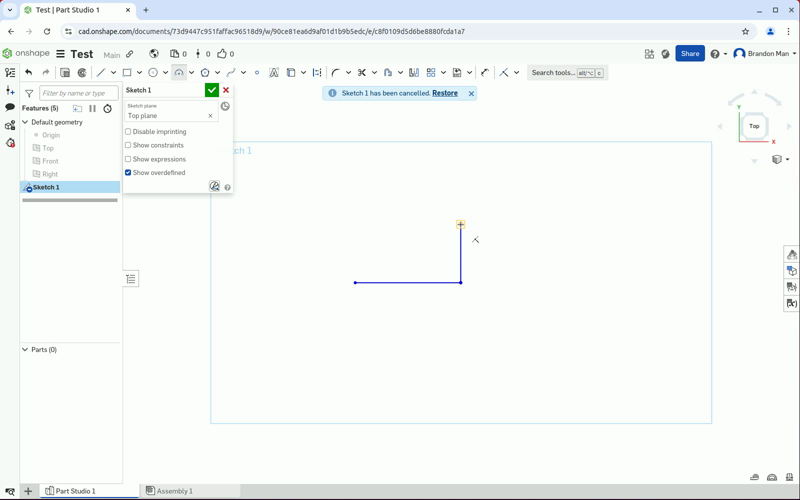
click(460, 224)
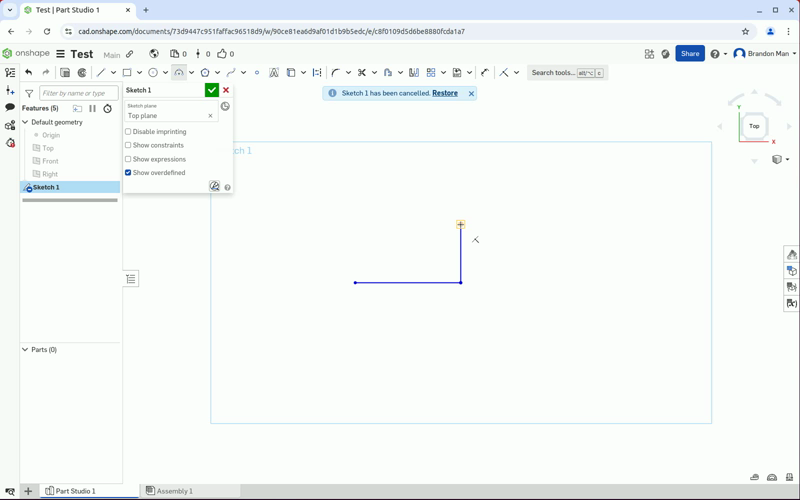
key_down(shift)
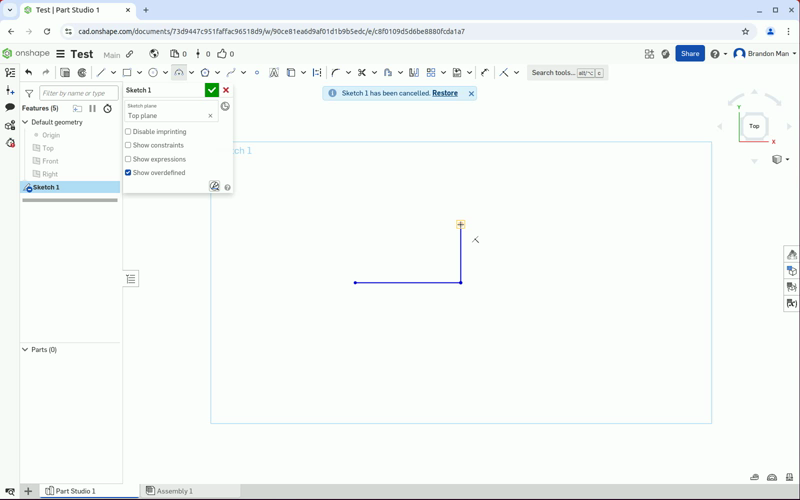
mouse_move(355, 224)
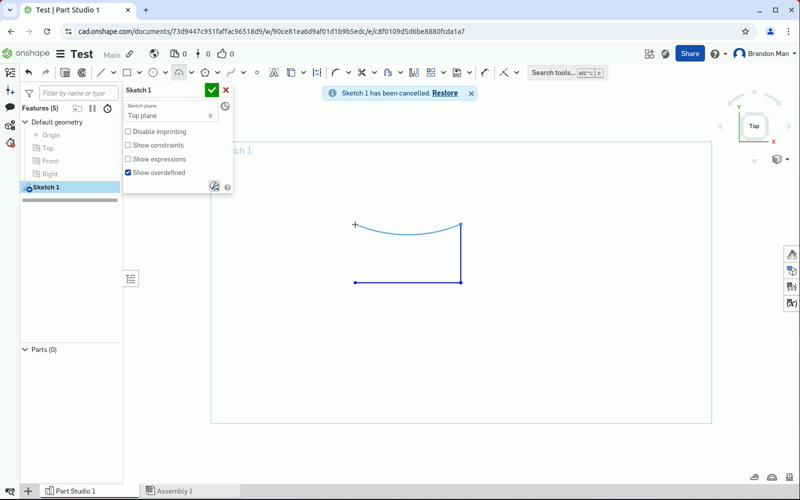
click(355, 224)
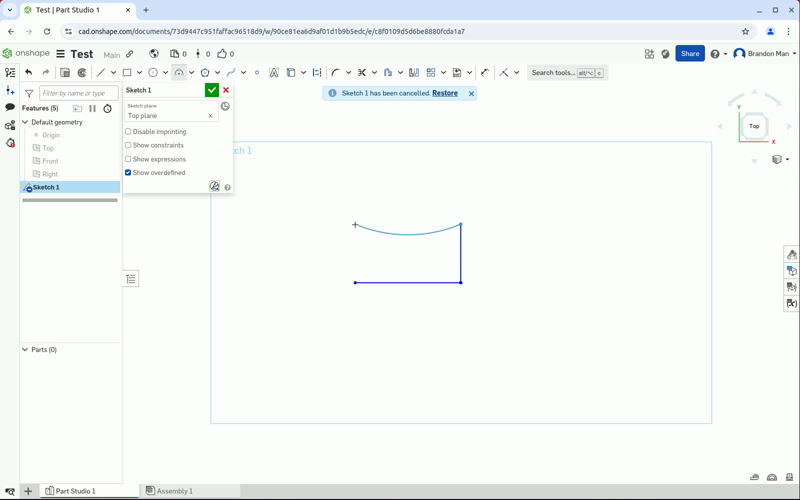
mouse_move(407, 276)
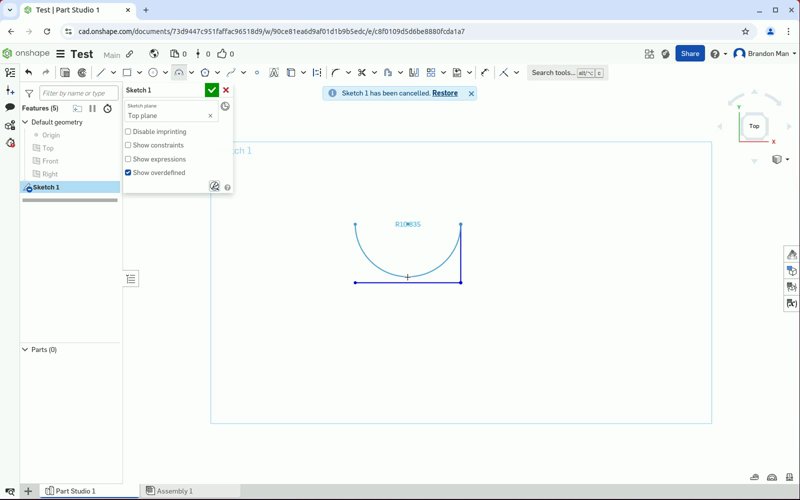
click(407, 276)
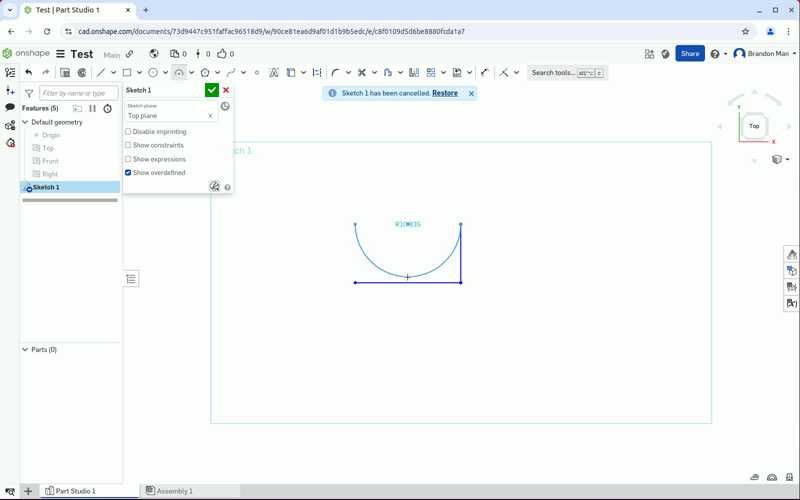
key_up(shift)
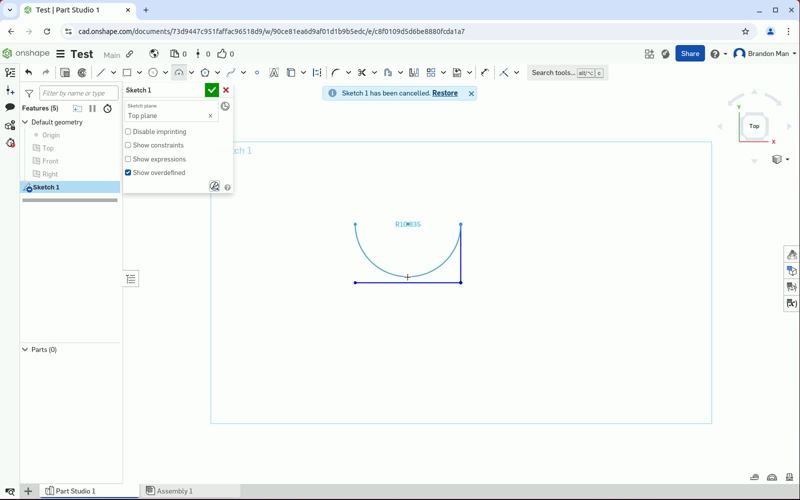
key(esc)
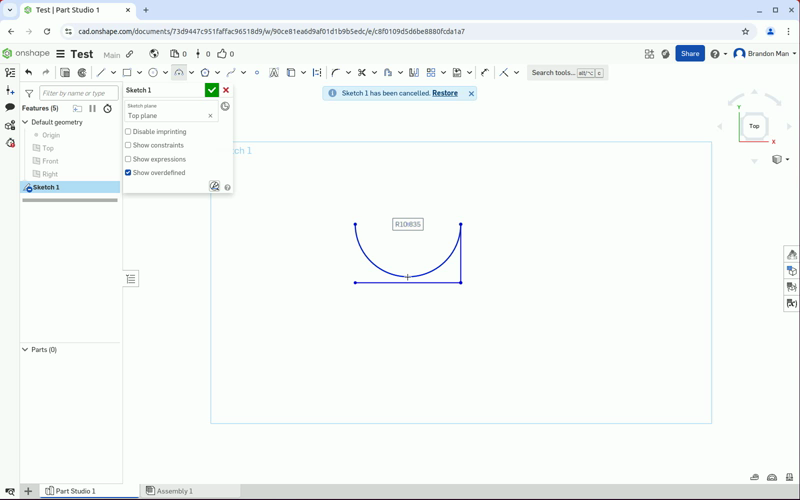
key(l)
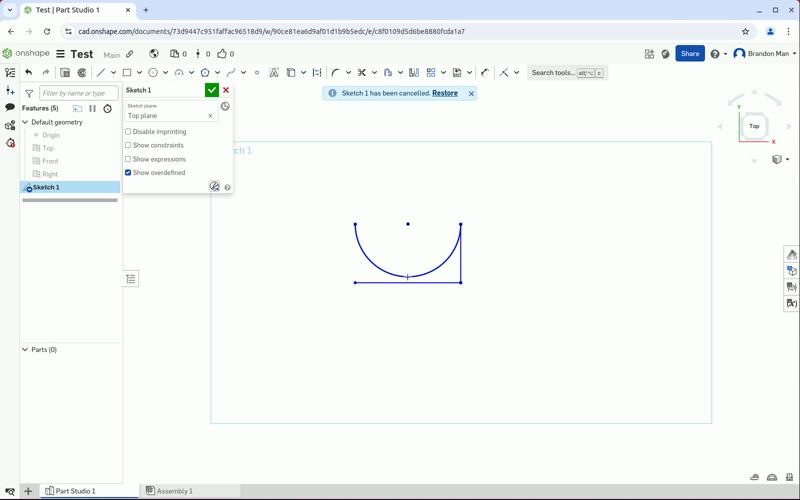
mouse_move(355, 224)
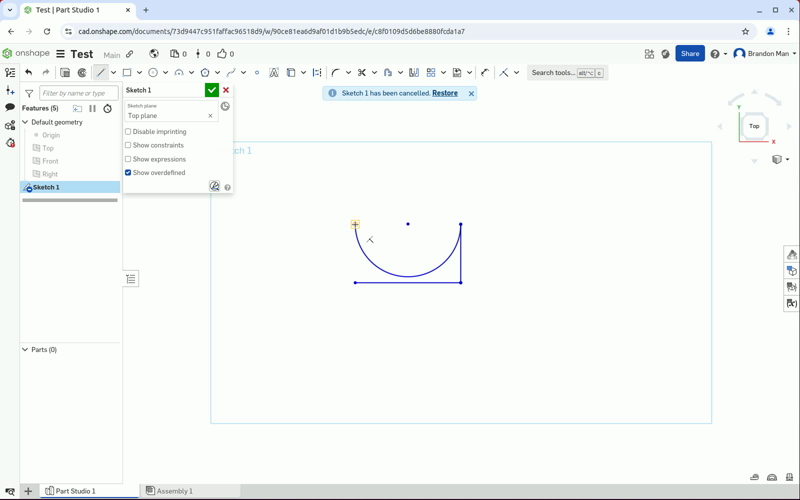
click(355, 224)
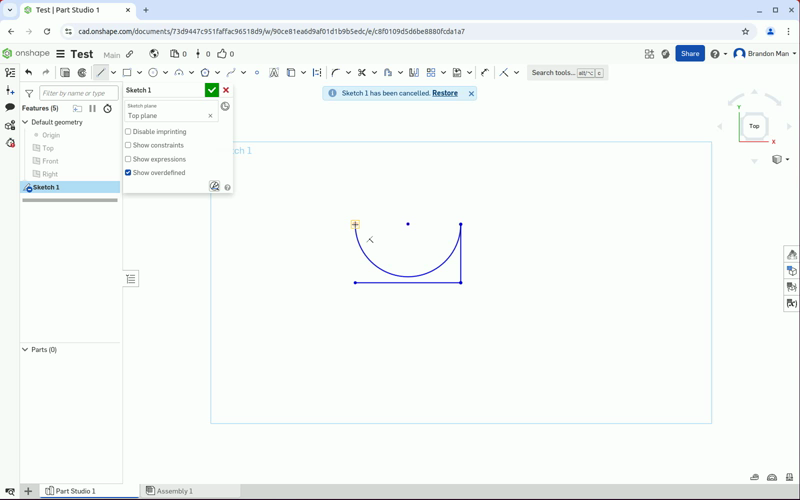
mouse_move(385, 224)
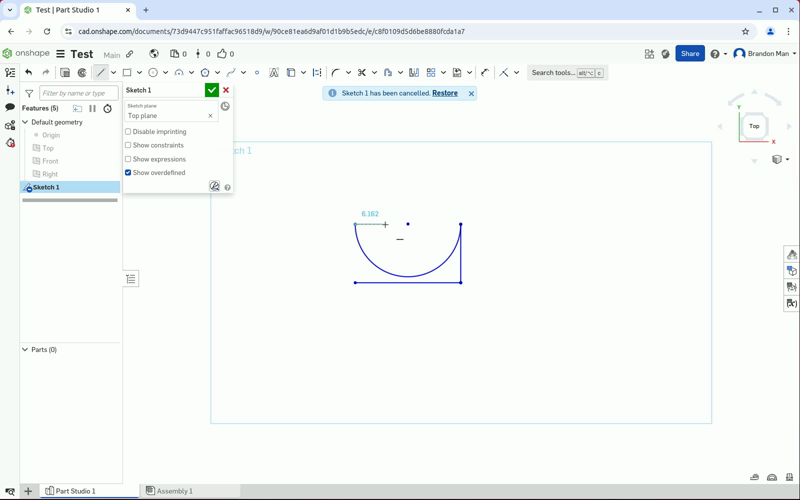
key_down(shift)
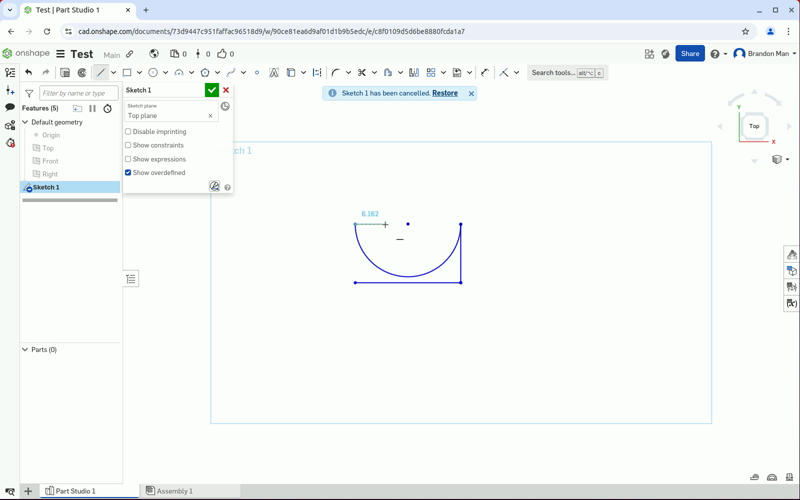
mouse_move(355, 282)
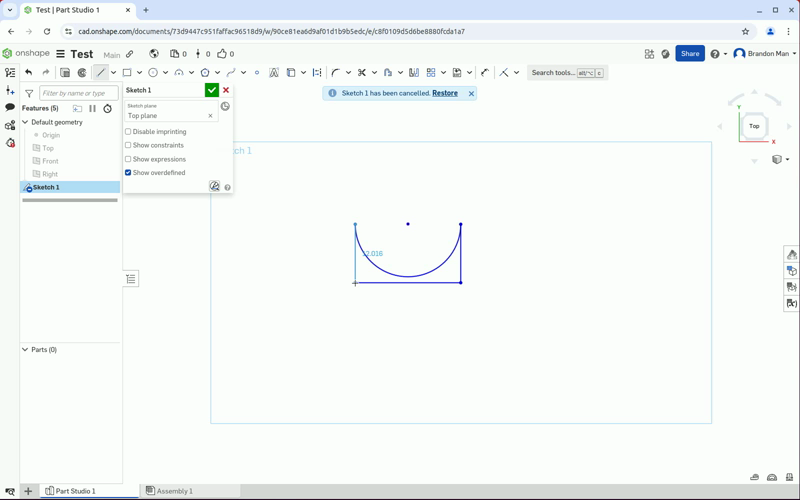
key_up(shift)
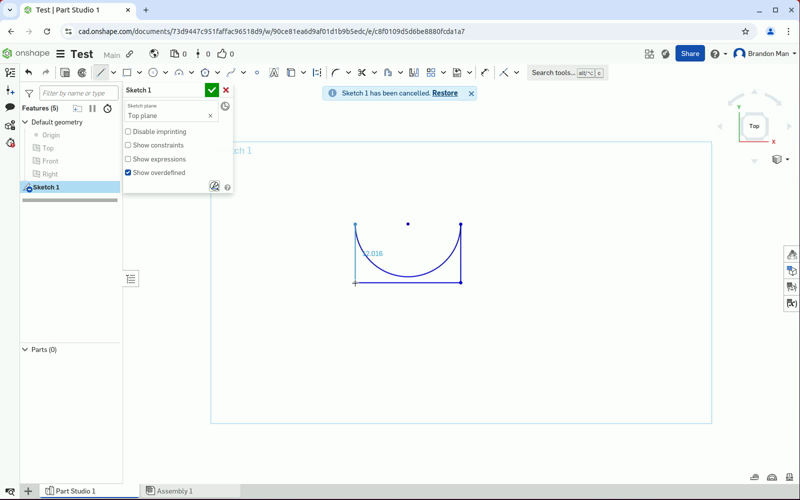
click(355, 282)
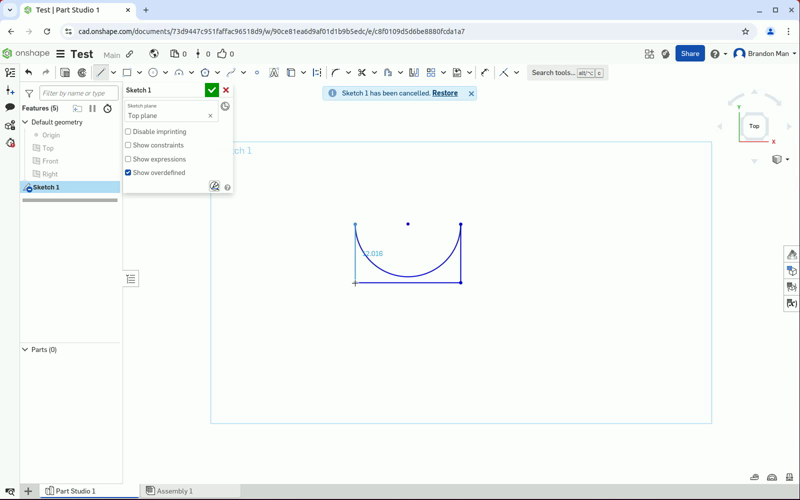
key(esc)
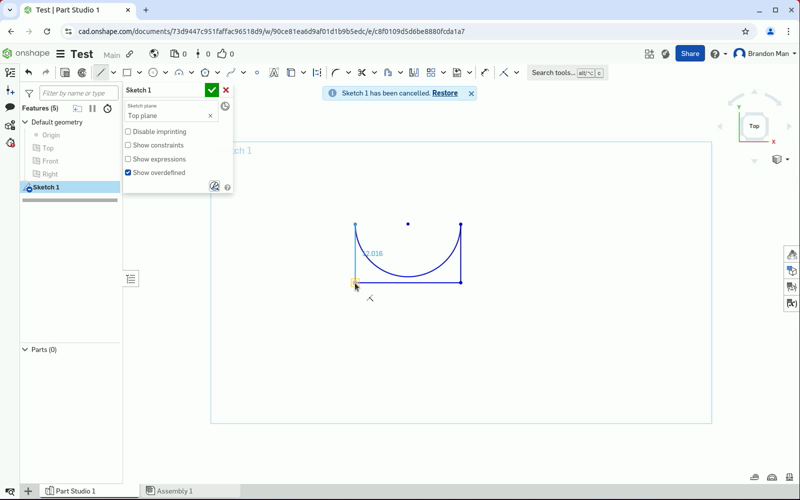
mouse_move(404, 275)
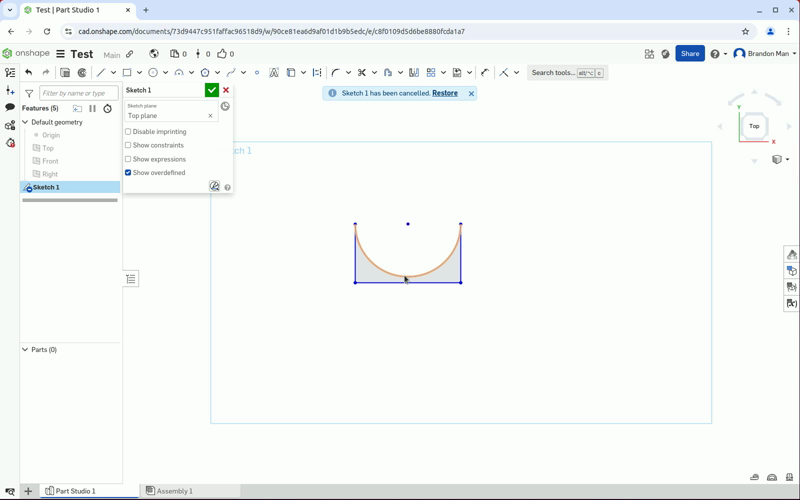
scroll(6)
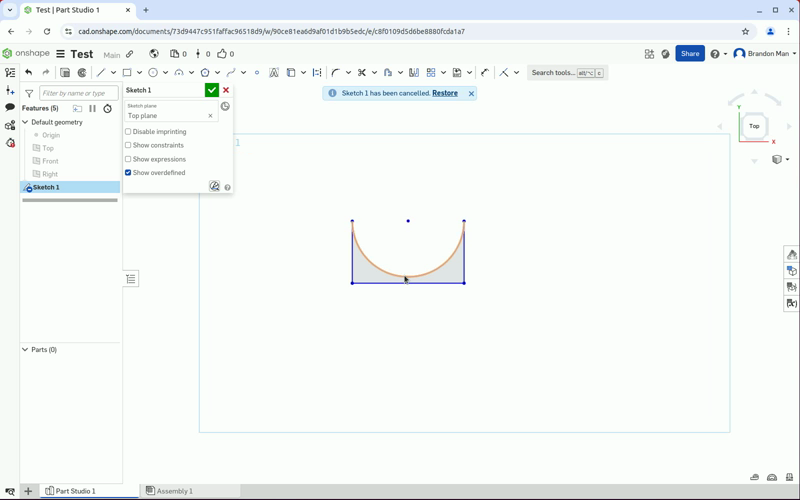
scroll(6)
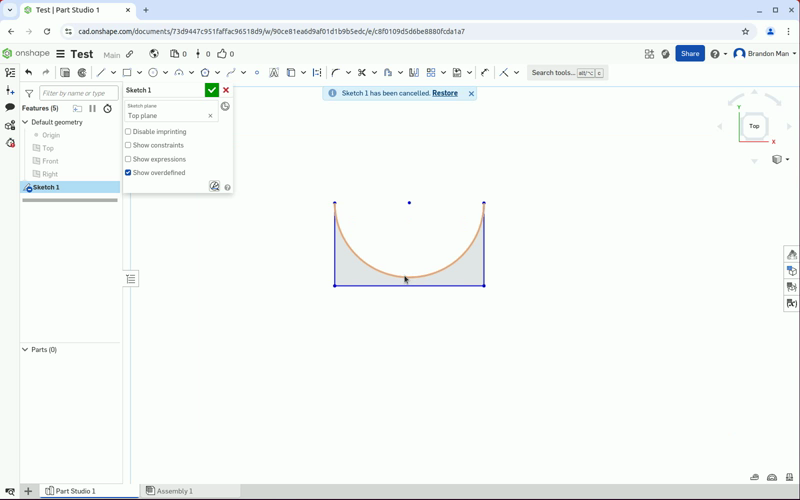
scroll(6)
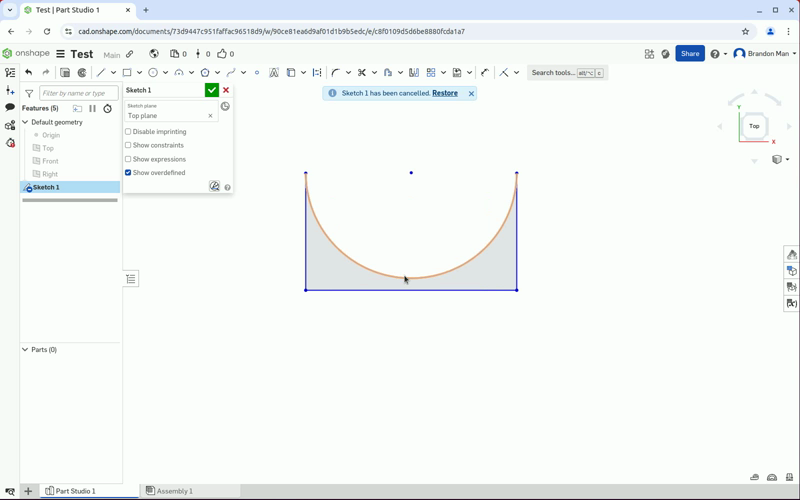
scroll(6)
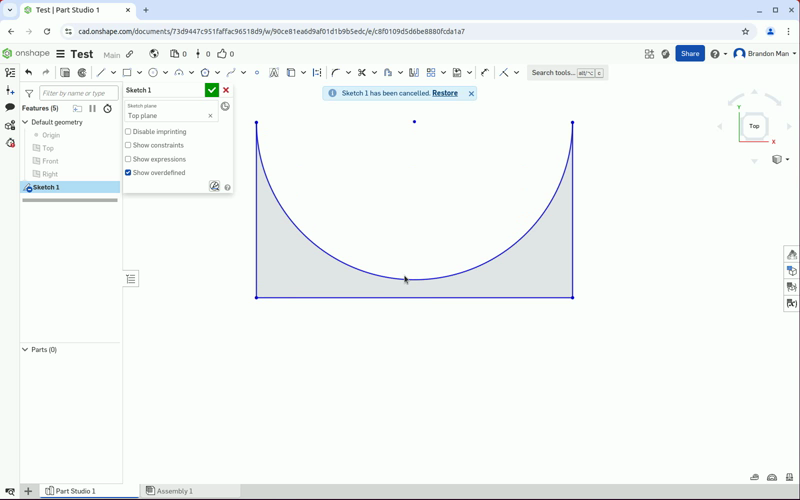
scroll(6)
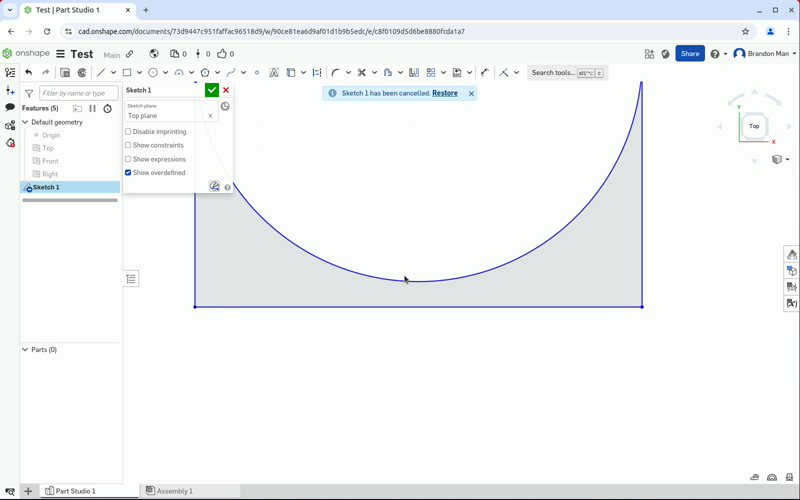
scroll(6)
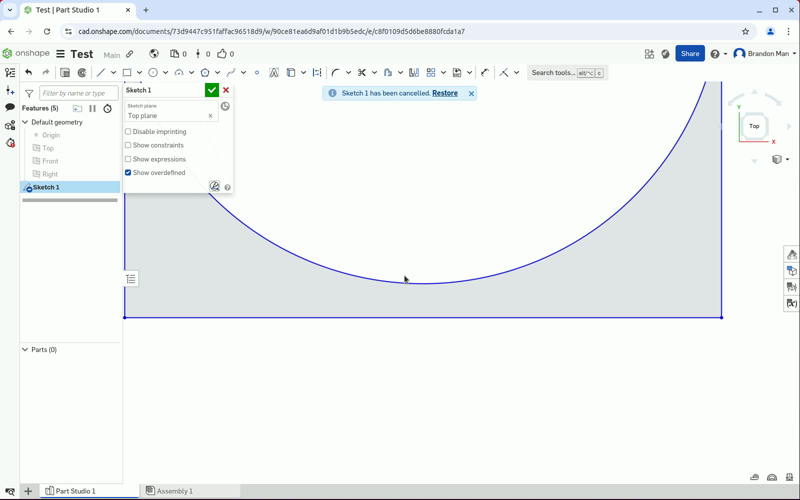
scroll(6)
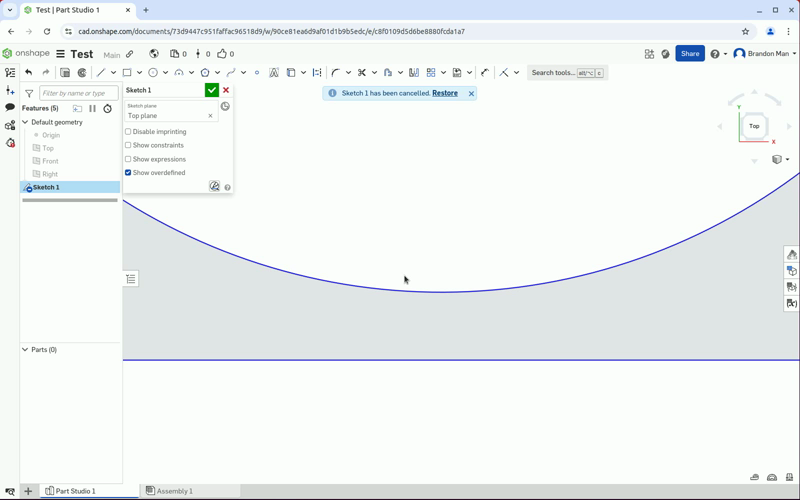
click(404, 275)
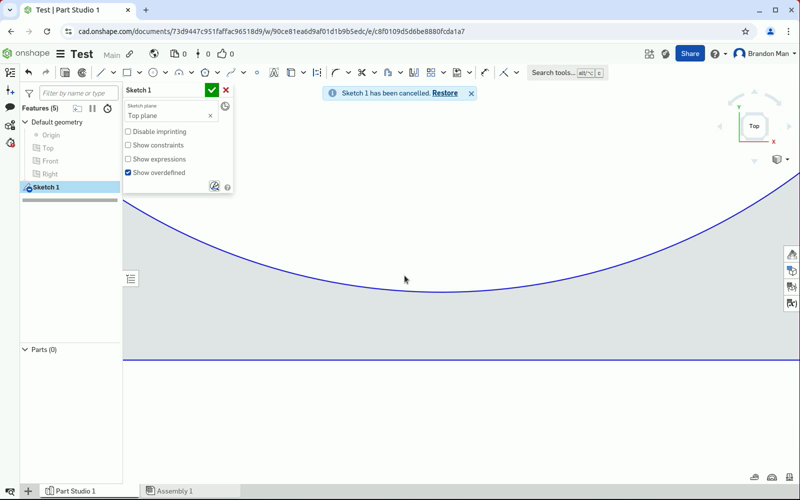
scroll(-6)
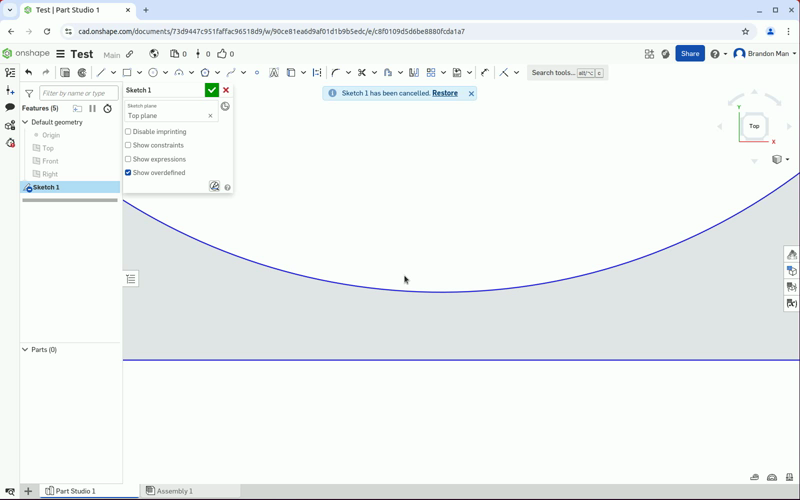
scroll(-6)
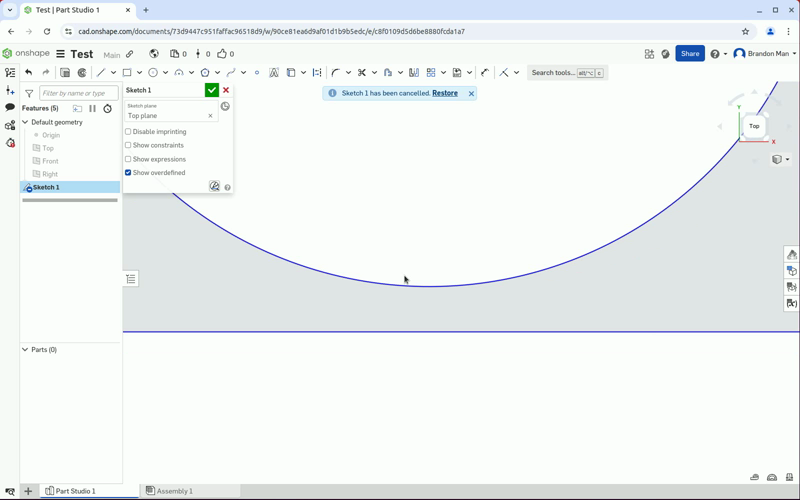
scroll(-6)
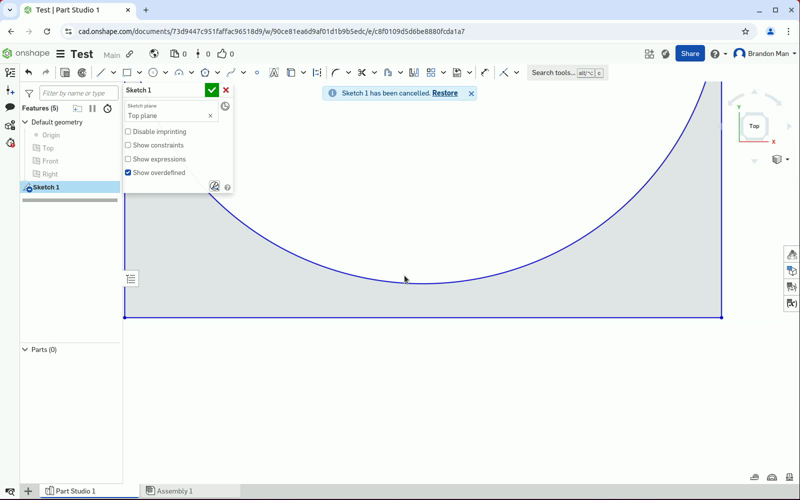
scroll(-6)
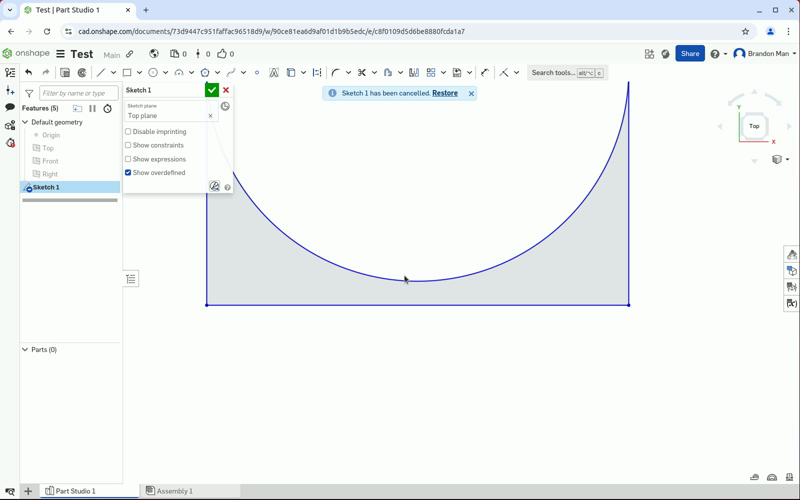
scroll(-6)
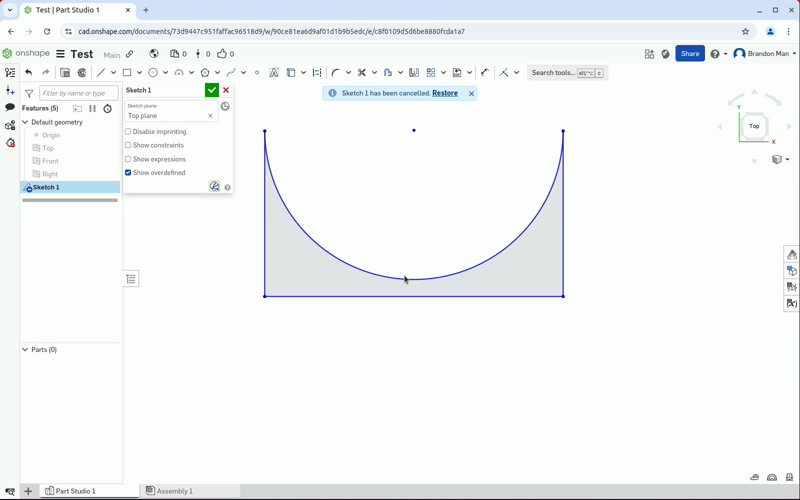
scroll(-6)
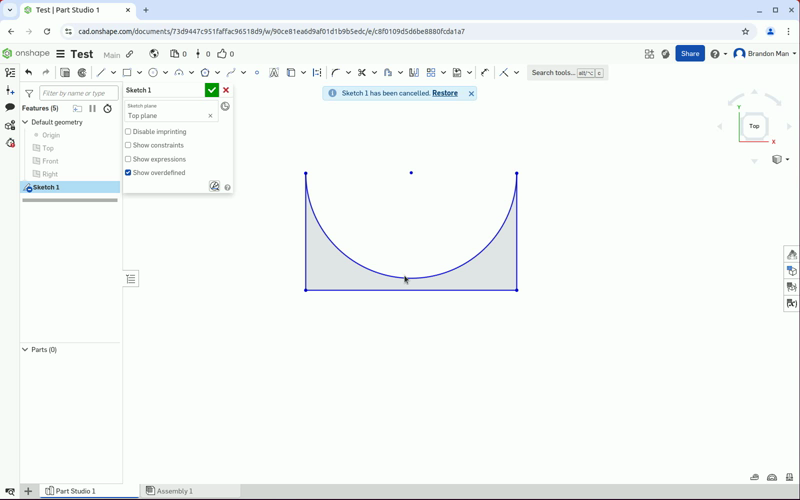
scroll(-6)
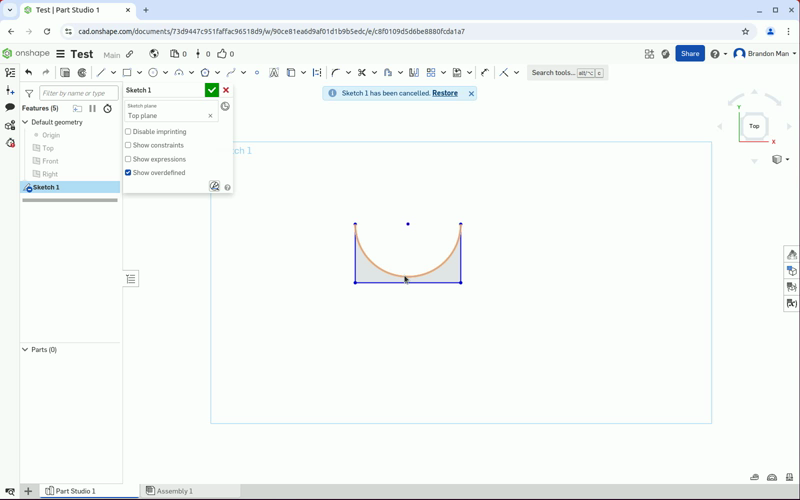
mouse_move(73, 352)
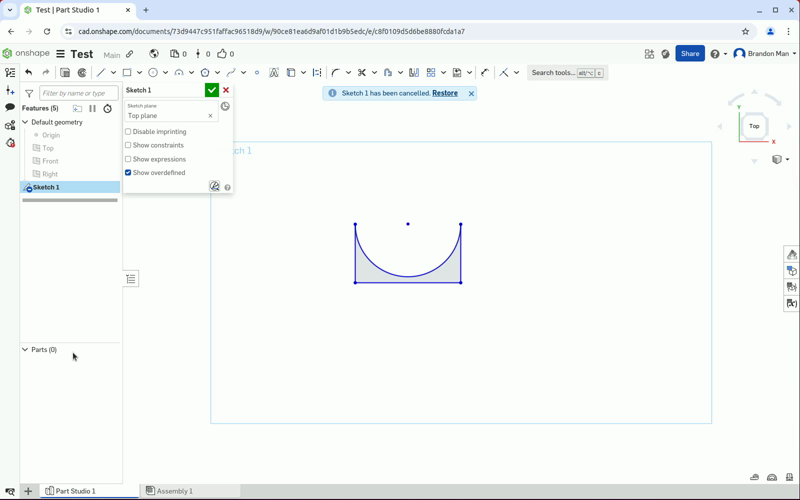
key(shift+y)
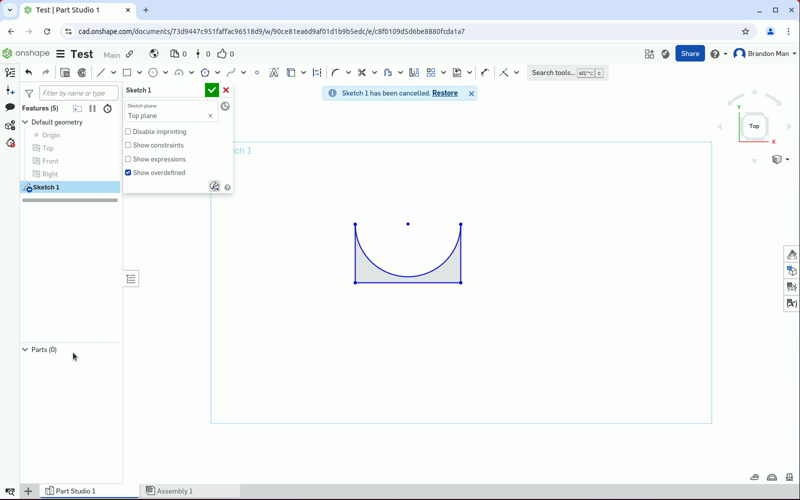
key(shift+e)
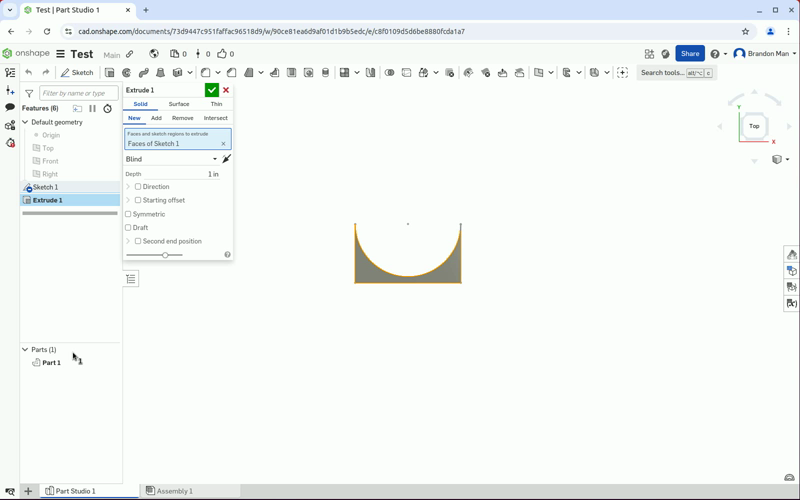
mouse_move(143, 106)
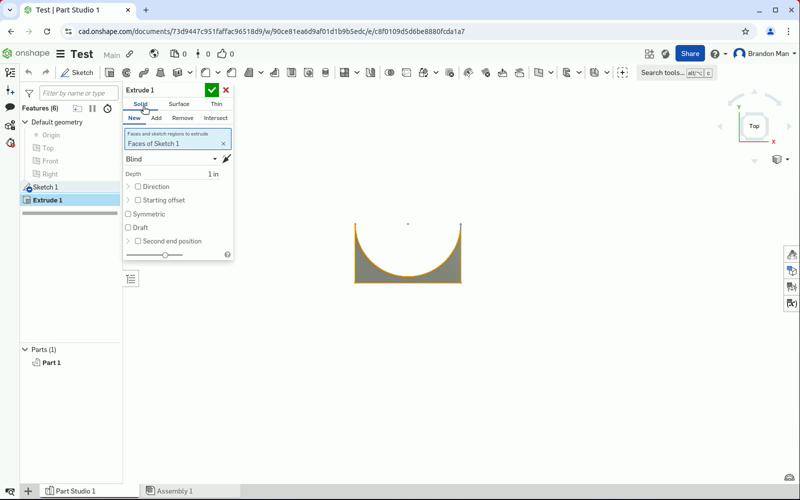
click(143, 106)
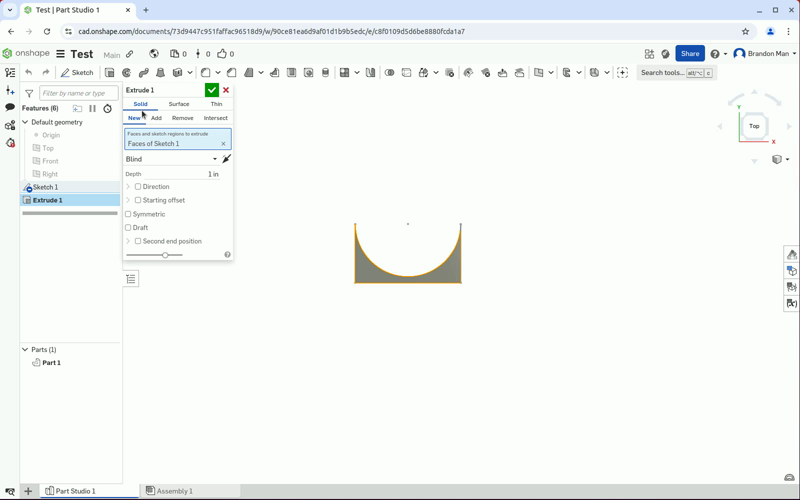
mouse_move(137, 120)
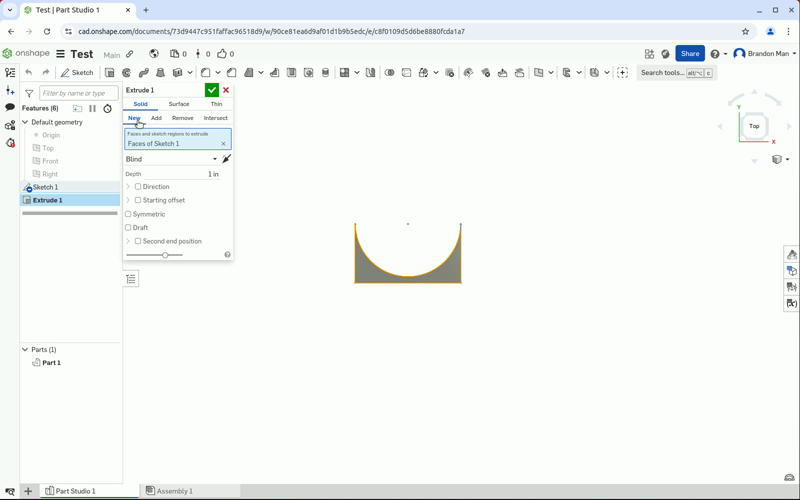
click(137, 120)
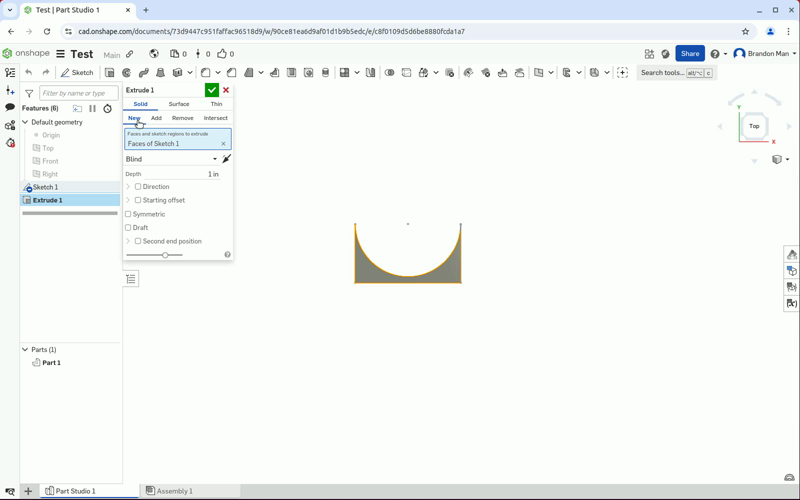
key(tab, 4)
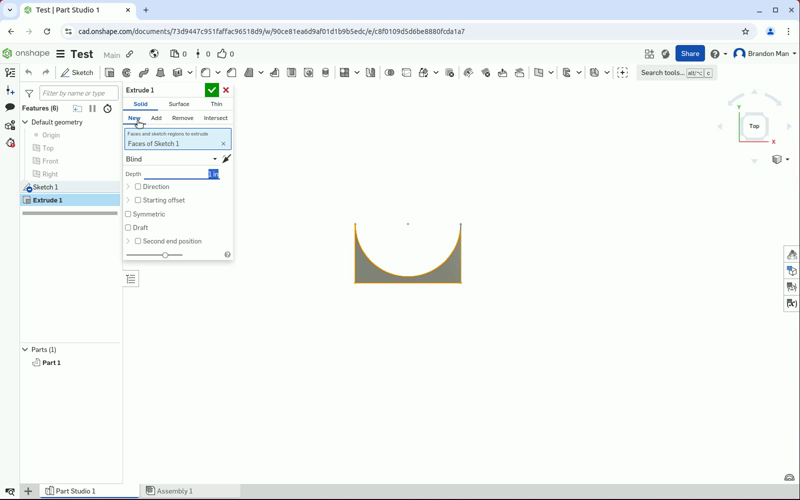
text(0.481)
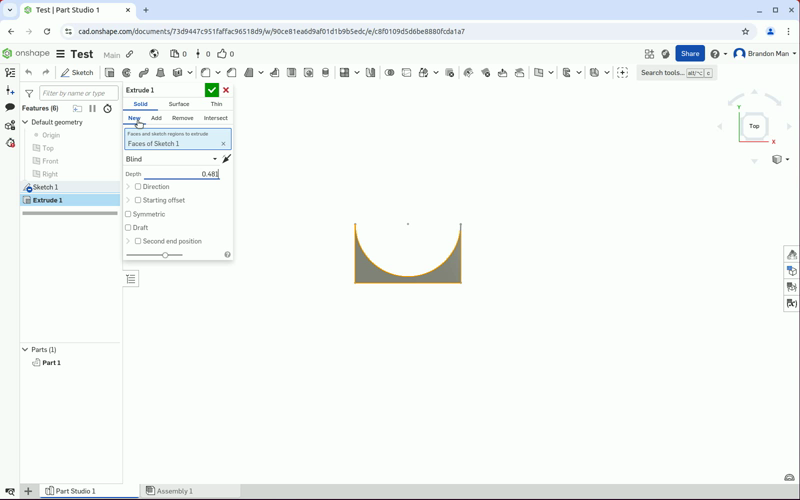
key(enter)
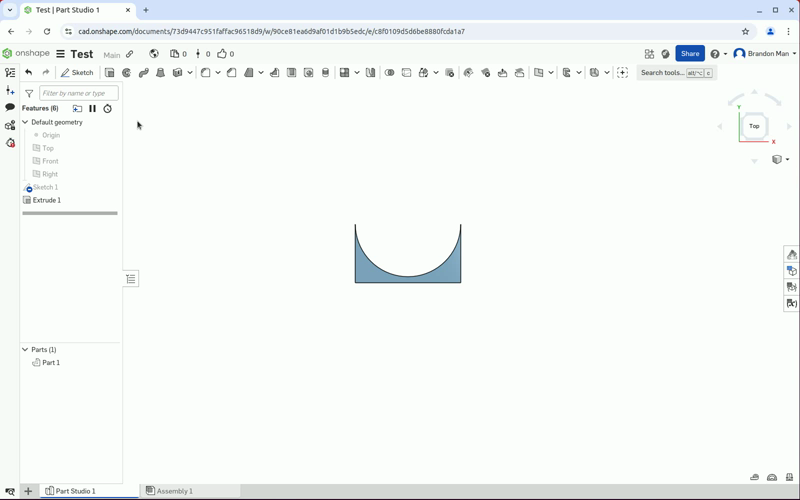
key(shift+h)
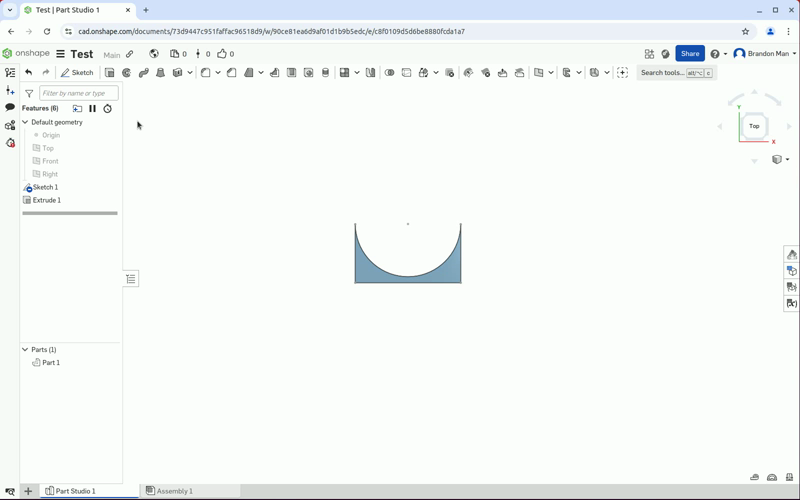
key(shift+h)
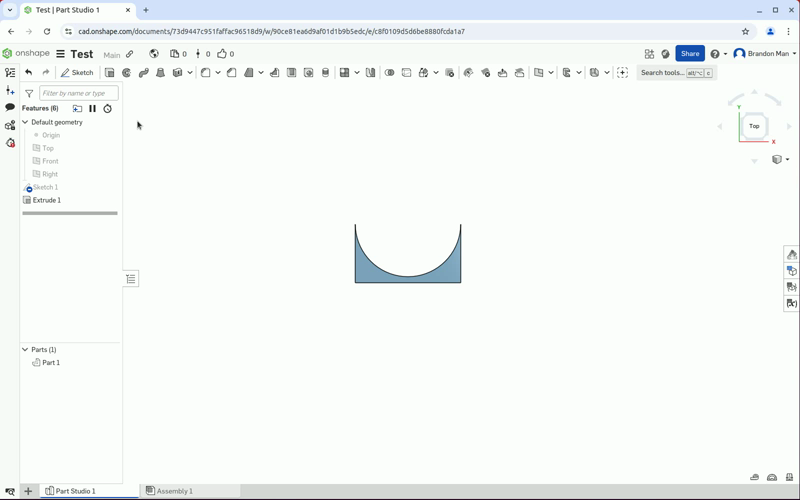
mouse_move(73, 189)
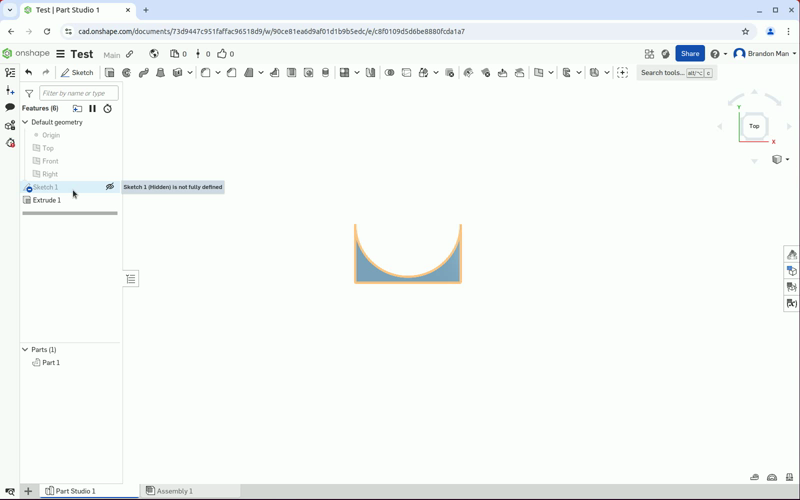
click(73, 189)
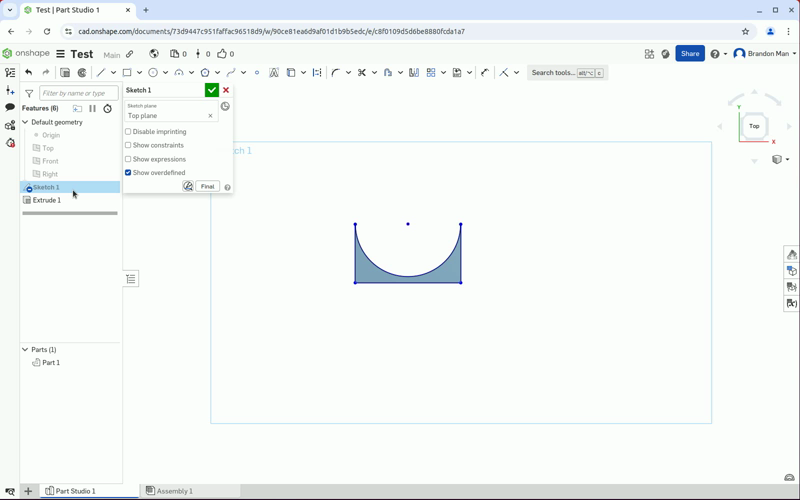
mouse_move(229, 92)
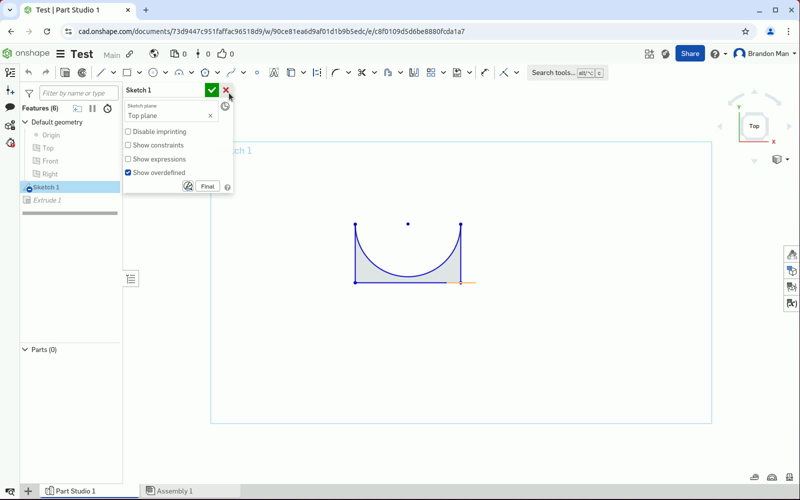
click(229, 92)
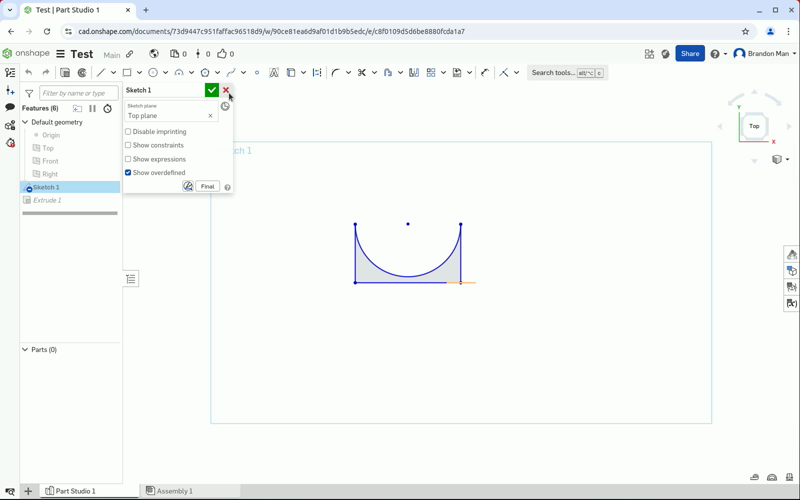
key(shift+s)
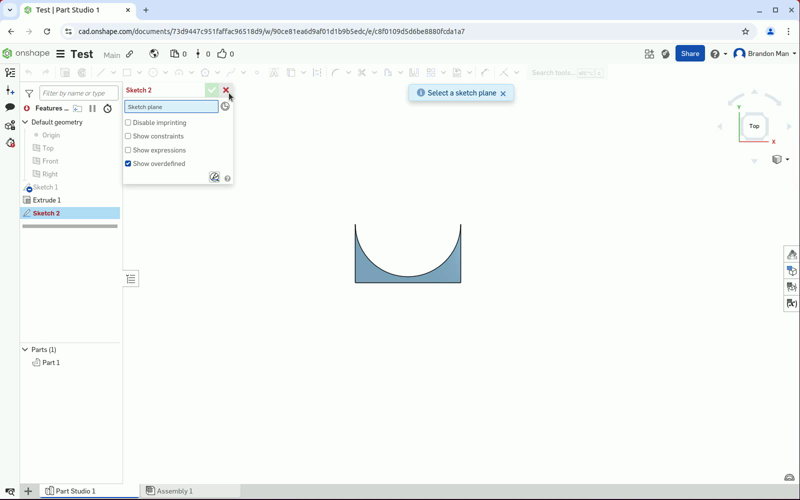
mouse_move(73, 150)
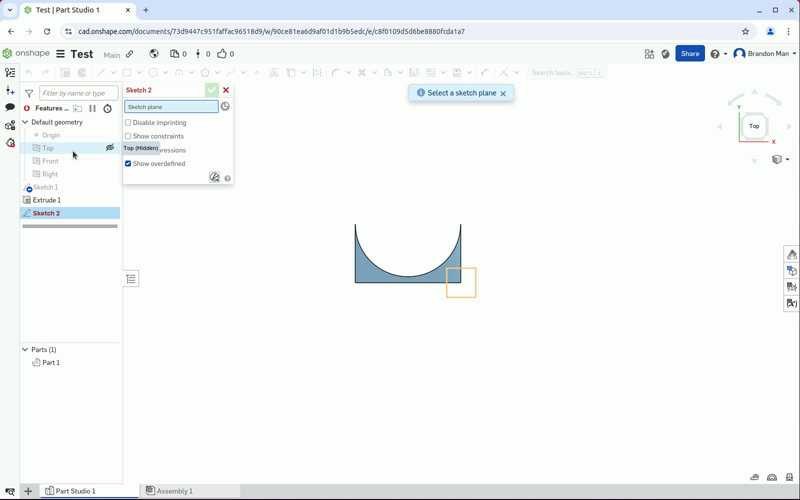
click(73, 150)
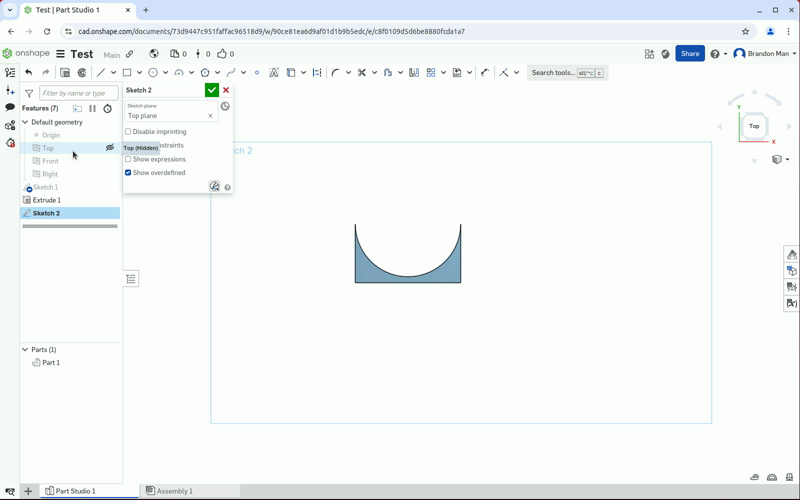
mouse_move(73, 352)
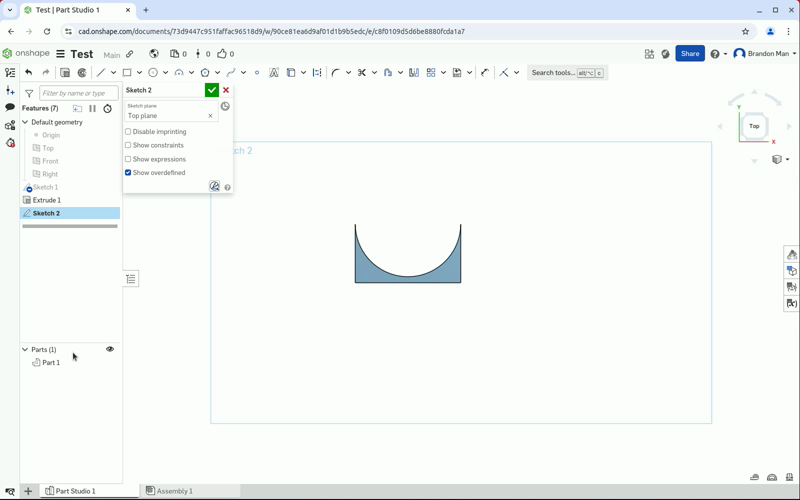
key(y)
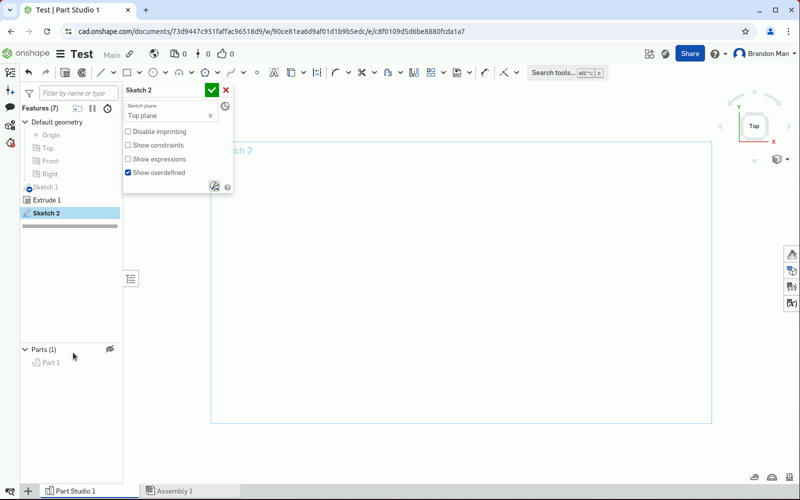
key(l)
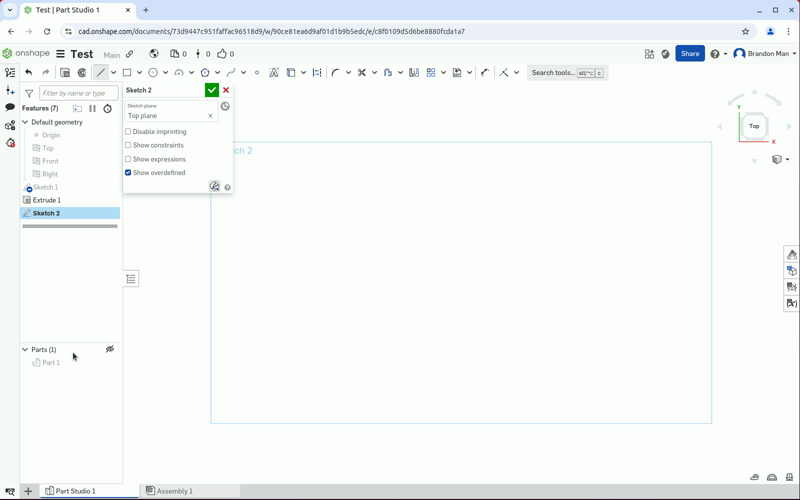
key_down(shift)
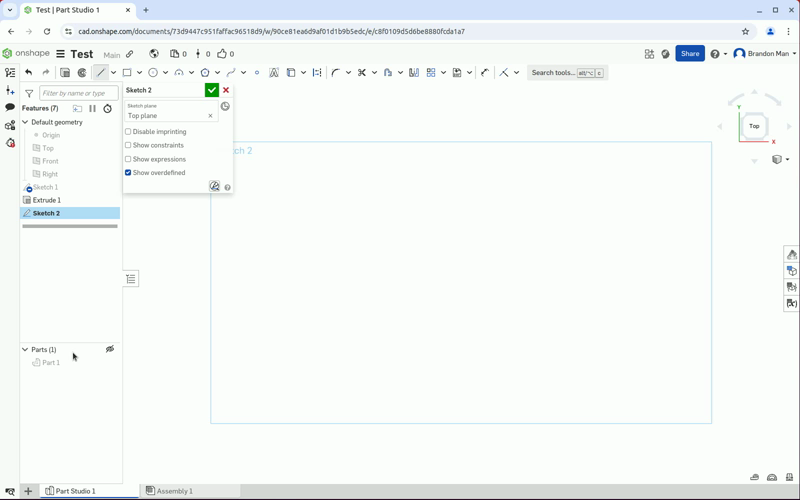
mouse_move(355, 223)
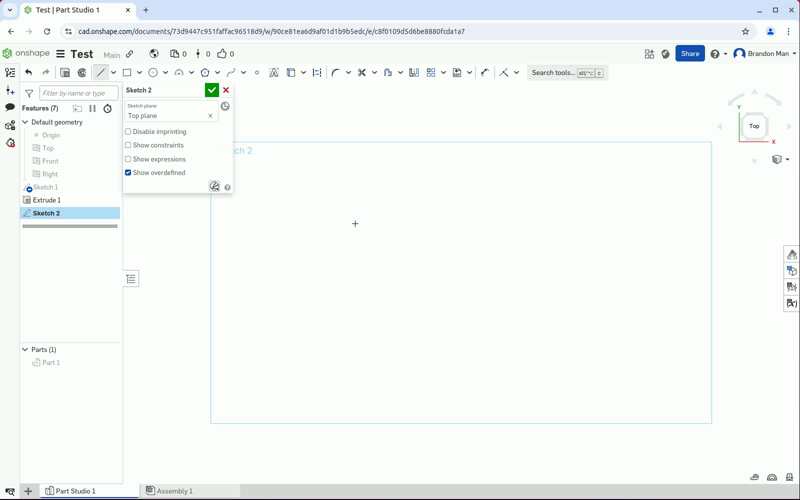
click(355, 223)
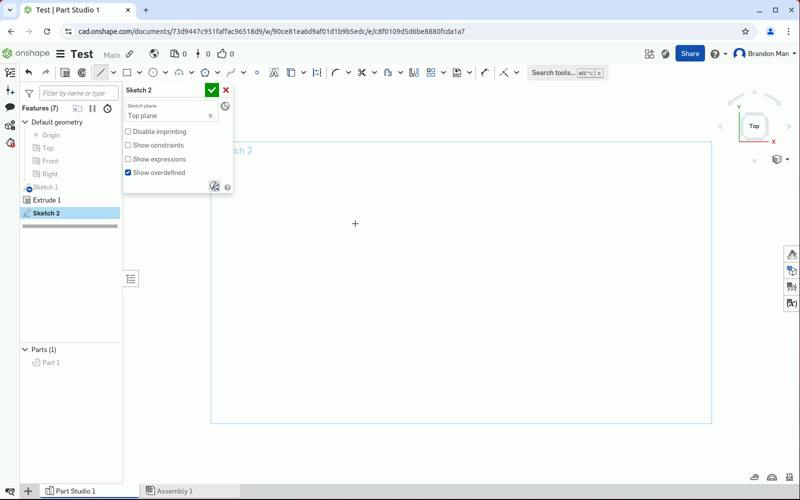
key_up(shift)
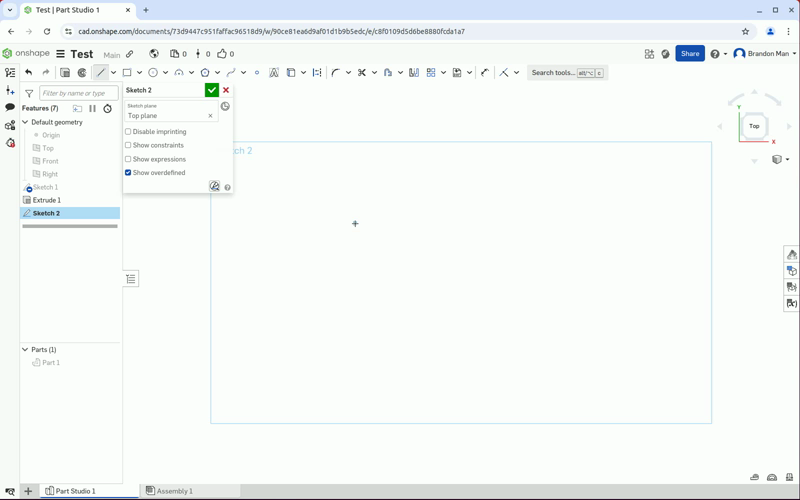
key_down(shift)
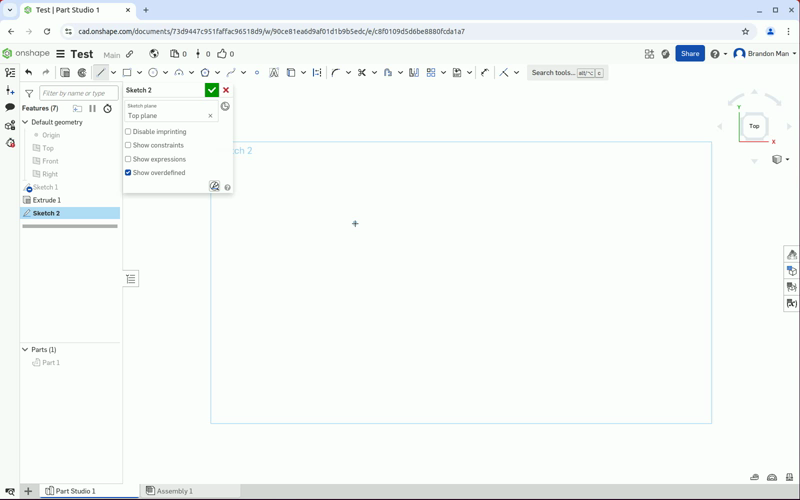
mouse_move(460, 223)
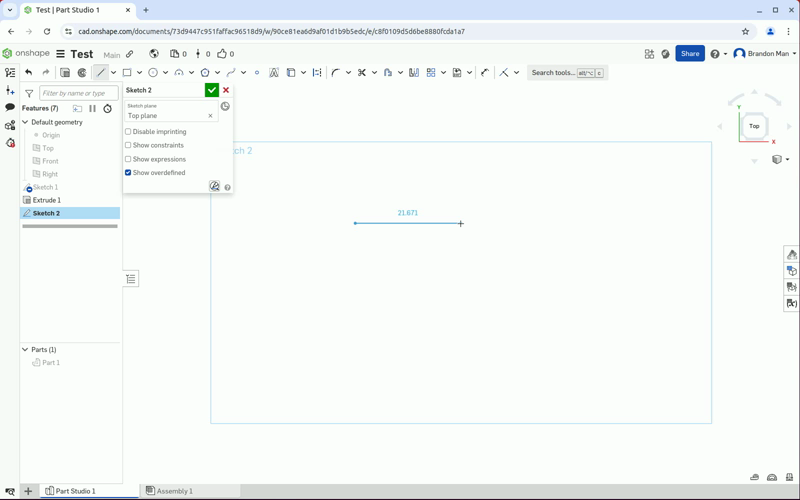
click(460, 223)
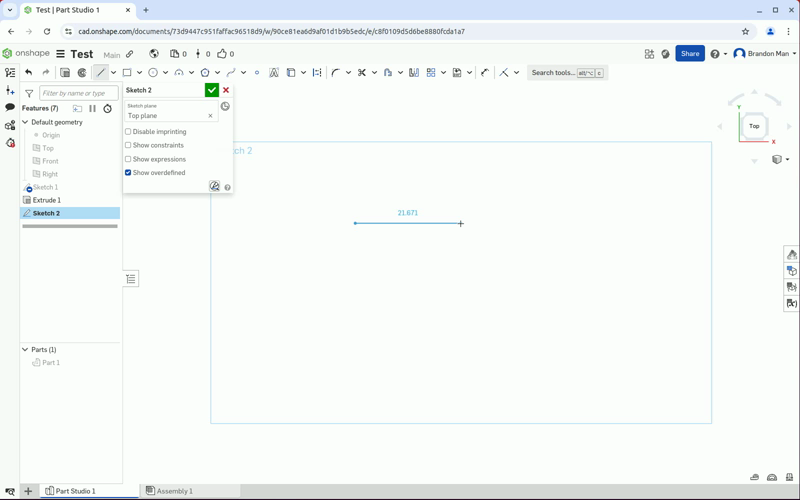
key_up(shift)
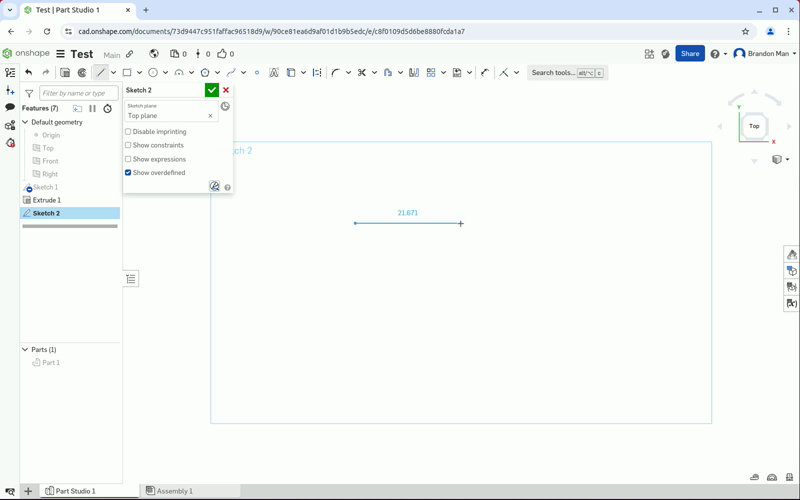
key(esc)
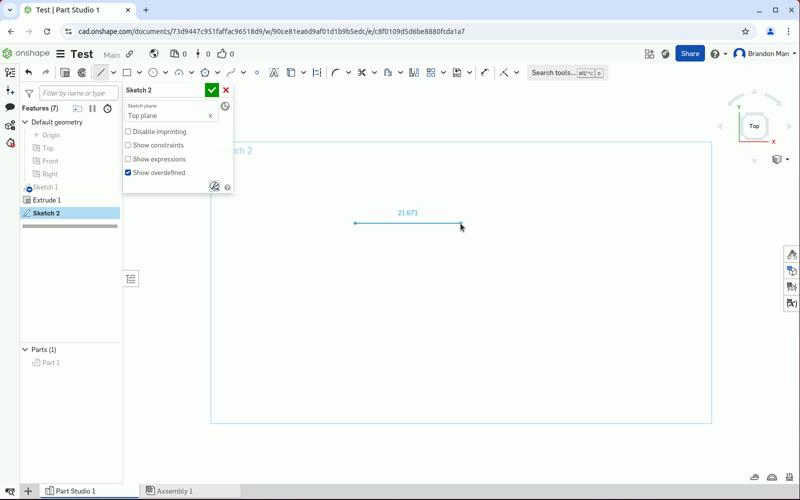
key(a)
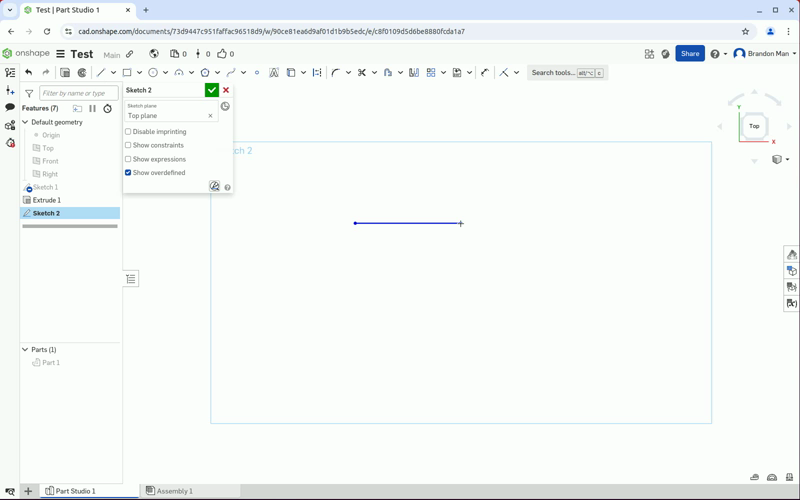
mouse_move(460, 223)
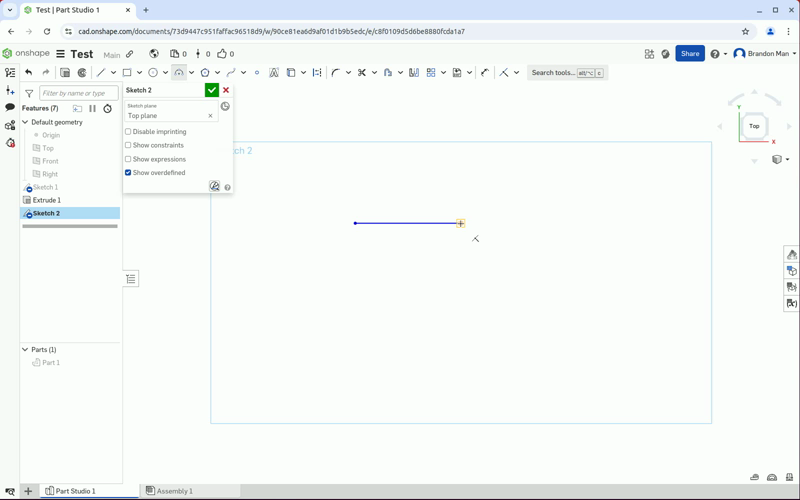
click(460, 223)
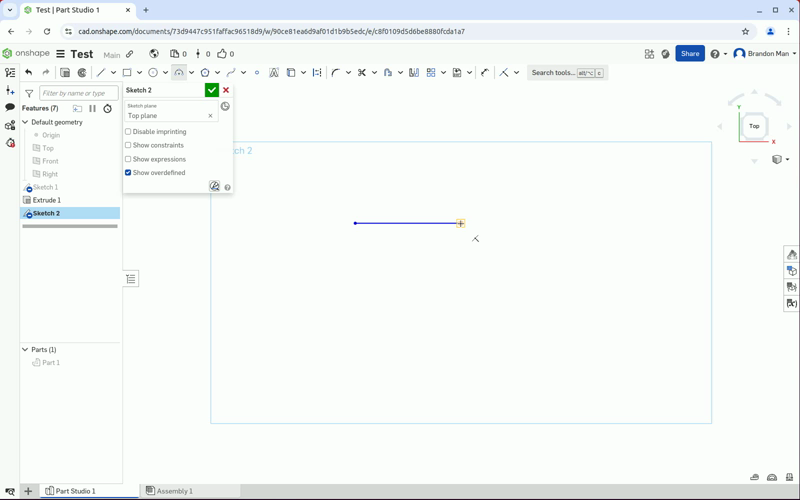
mouse_move(355, 223)
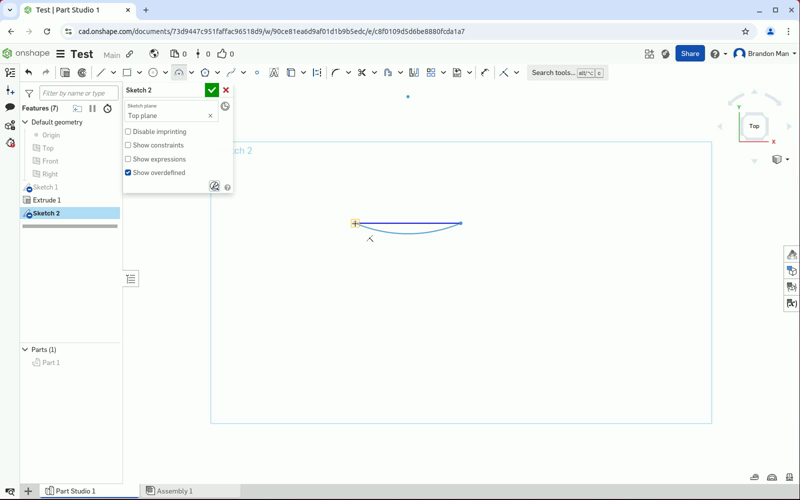
click(355, 223)
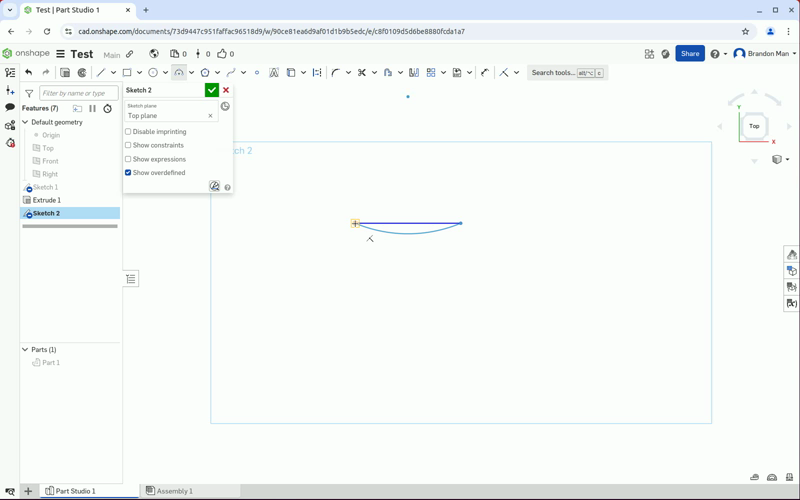
key_down(shift)
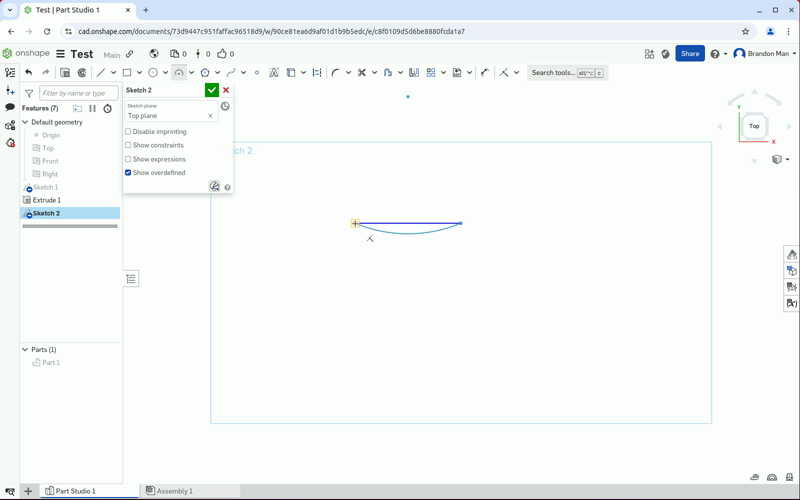
mouse_move(407, 170)
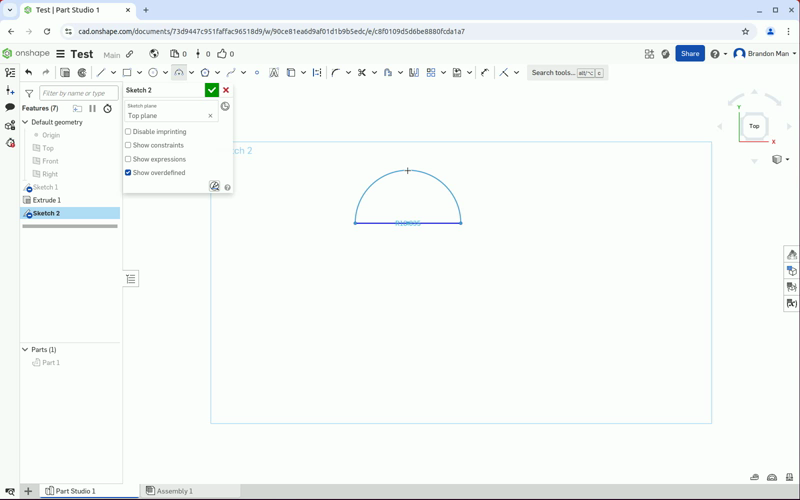
click(407, 170)
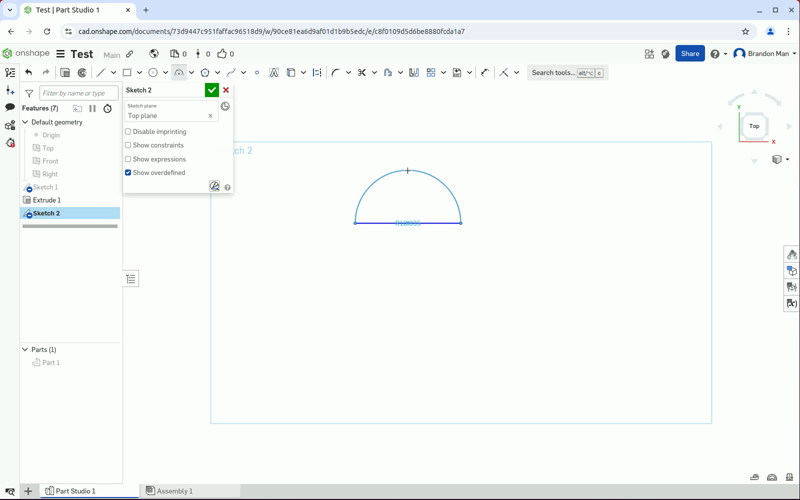
key_up(shift)
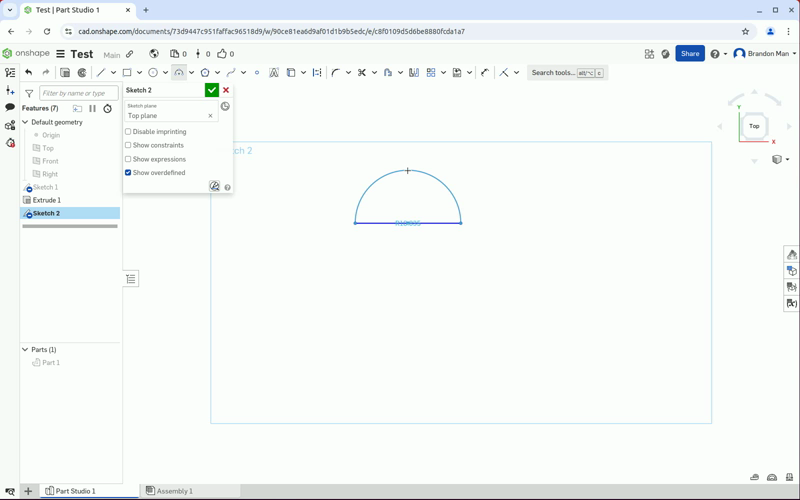
key(esc)
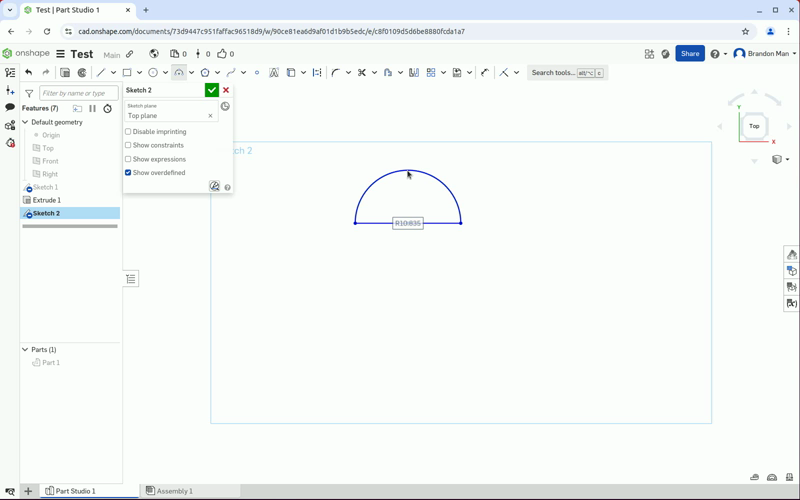
mouse_move(417, 216)
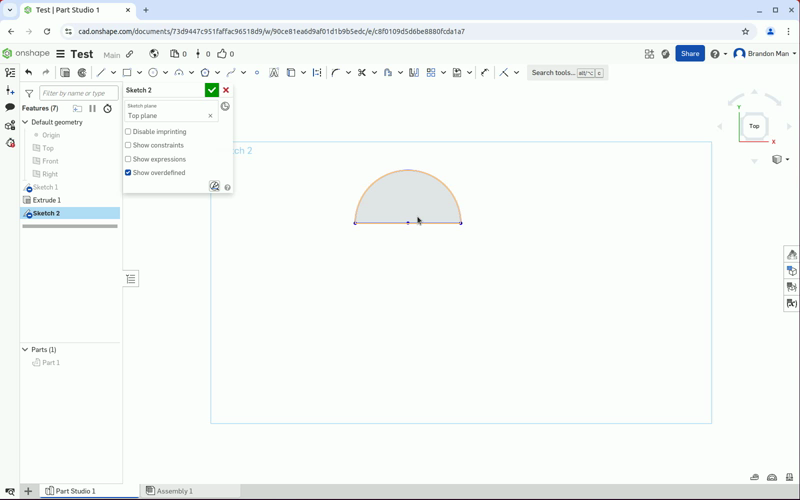
scroll(6)
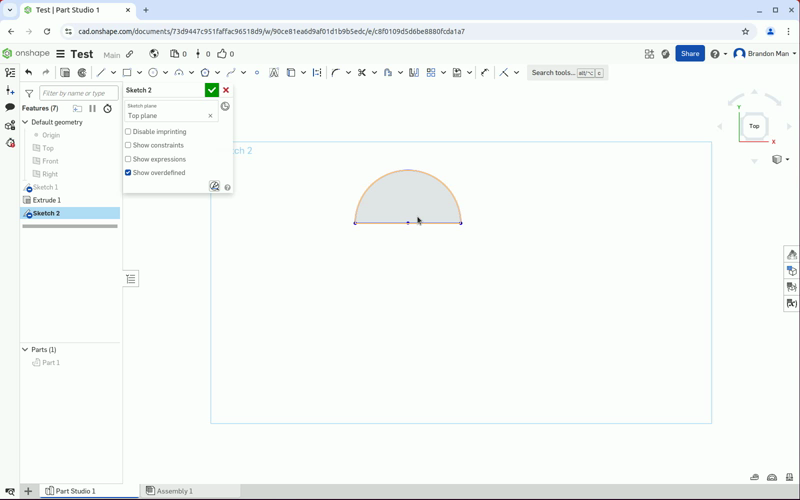
scroll(6)
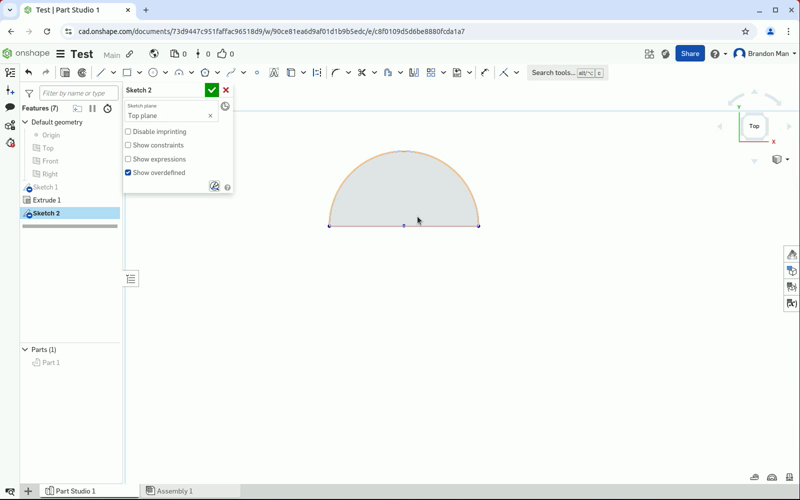
scroll(6)
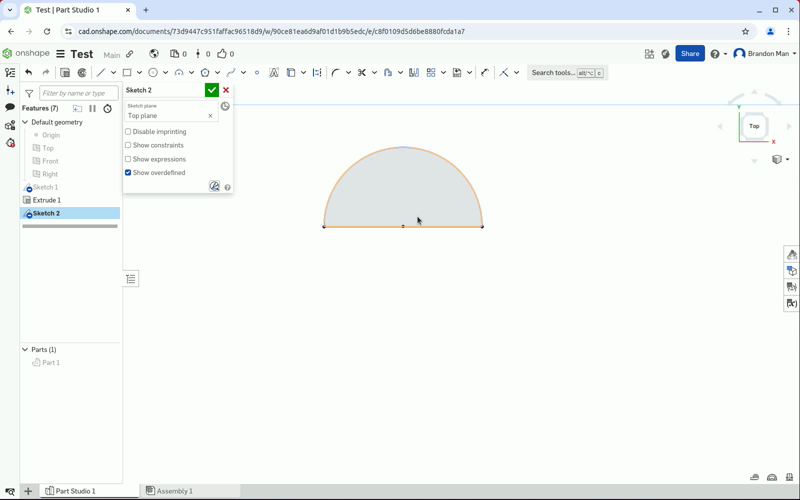
scroll(6)
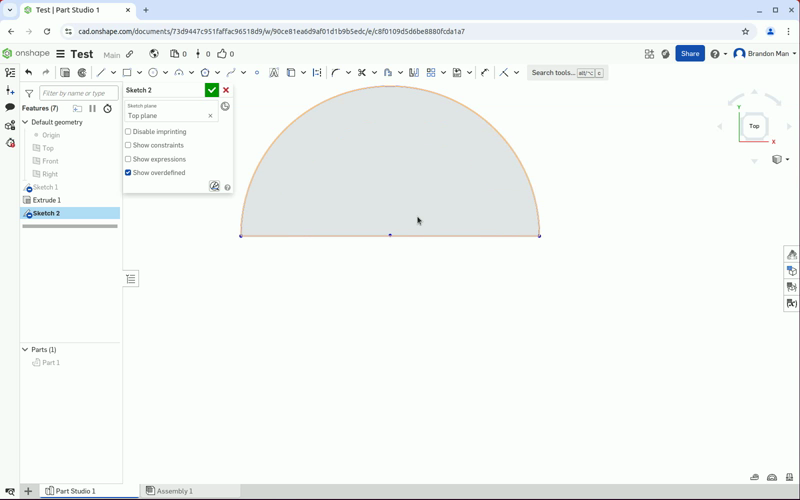
scroll(6)
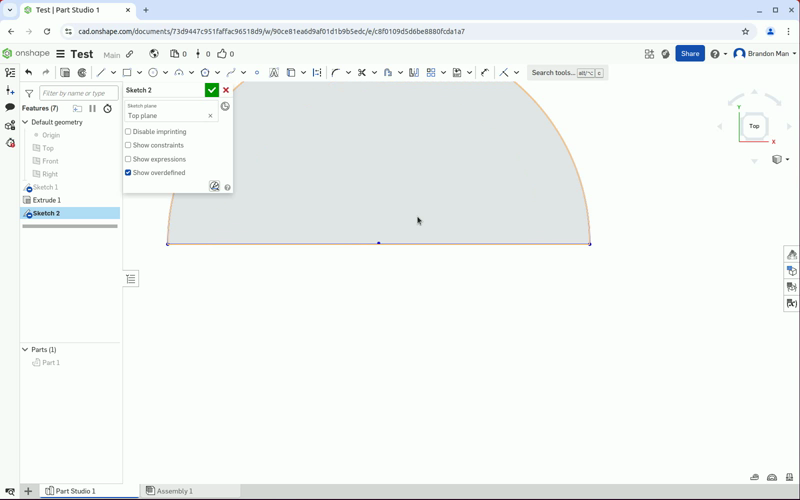
scroll(6)
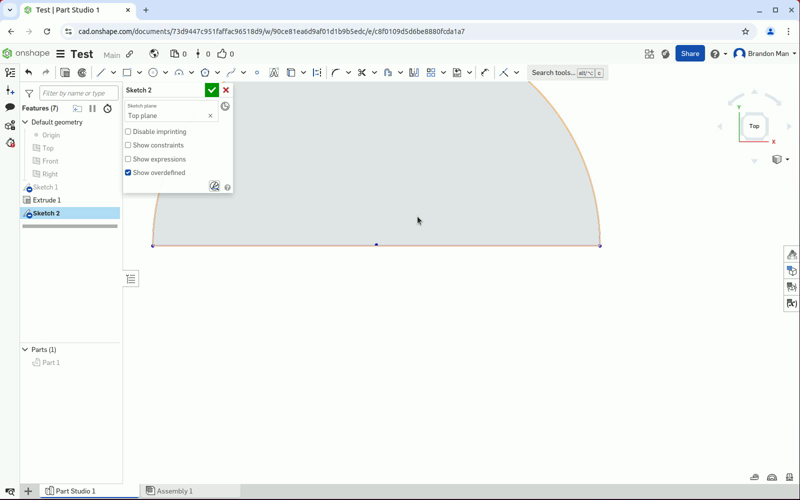
scroll(6)
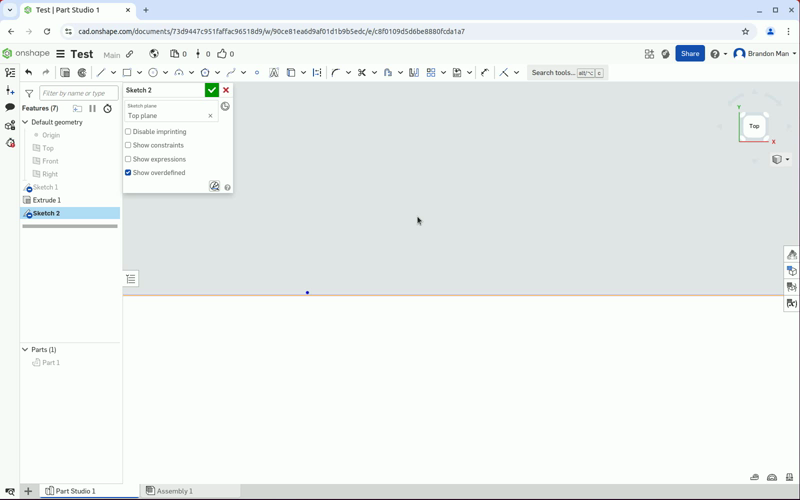
click(417, 216)
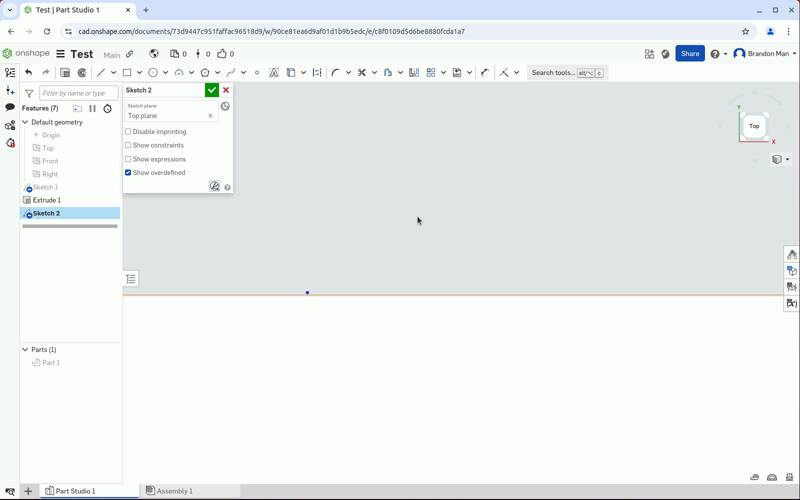
scroll(-6)
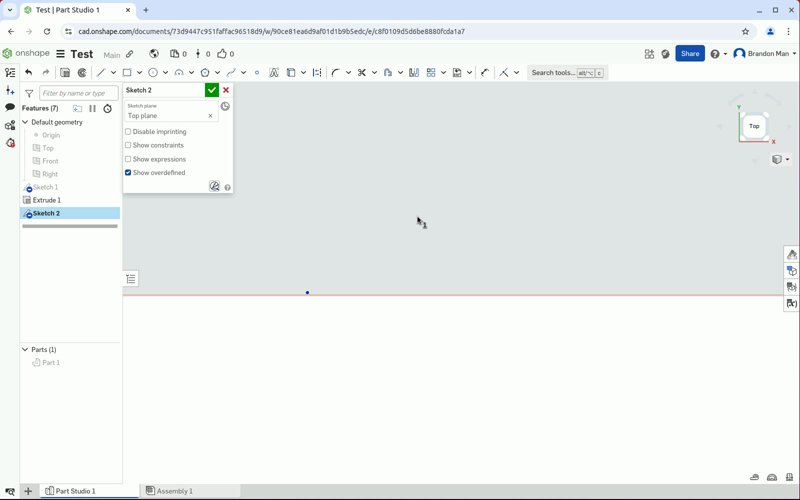
scroll(-6)
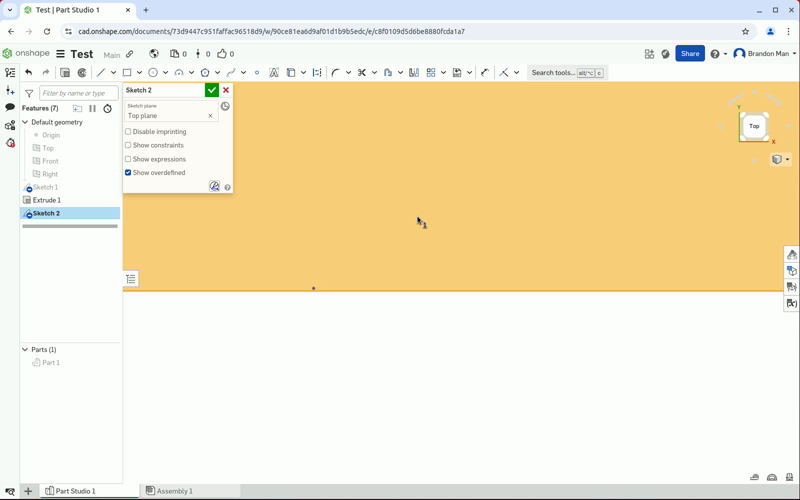
scroll(-6)
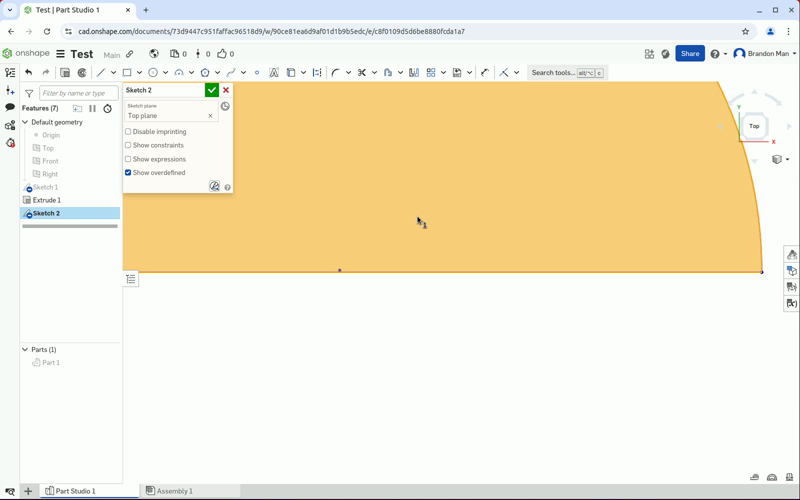
scroll(-6)
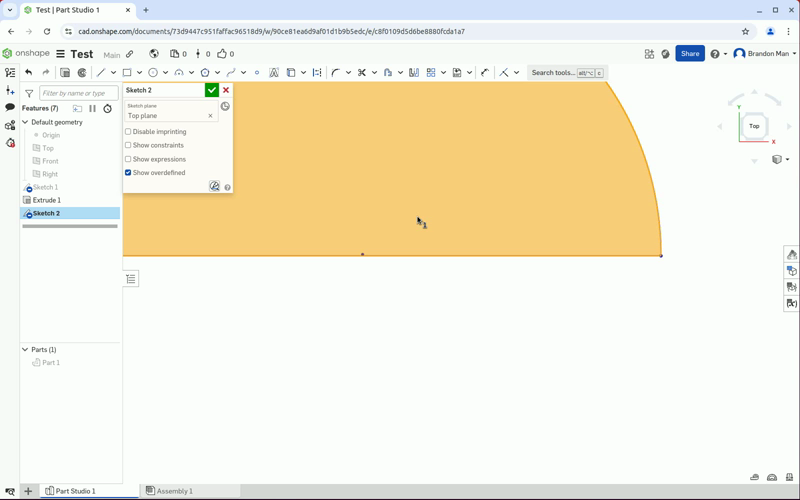
scroll(-6)
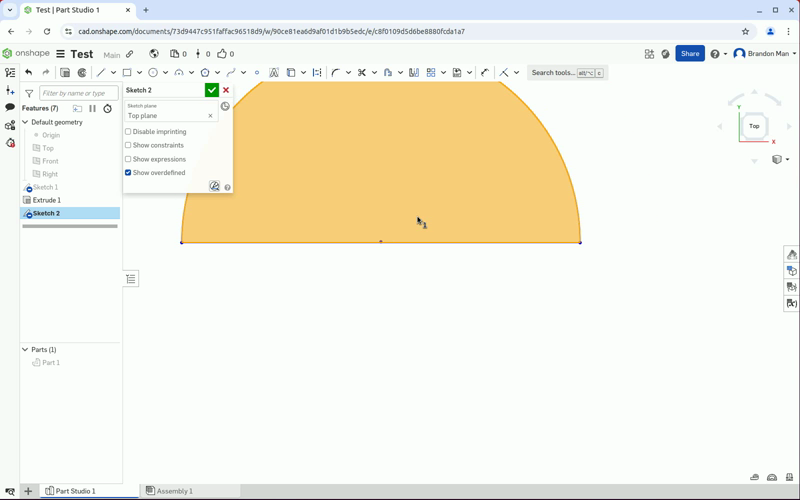
scroll(-6)
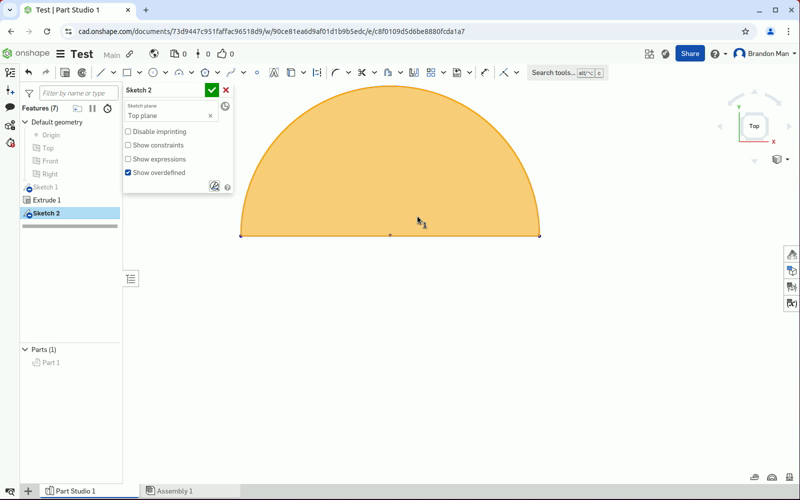
scroll(-6)
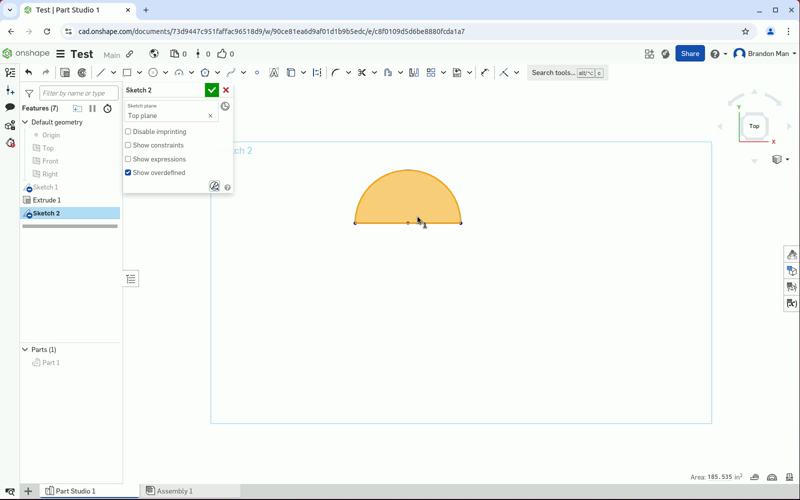
mouse_move(73, 352)
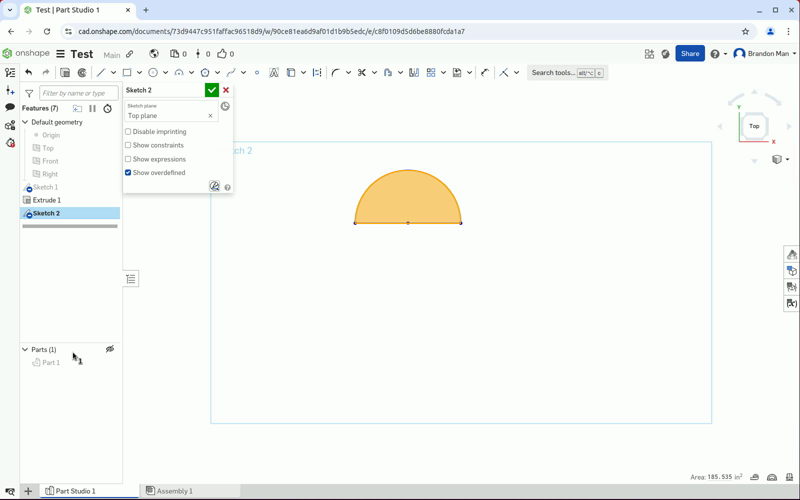
key(shift+y)
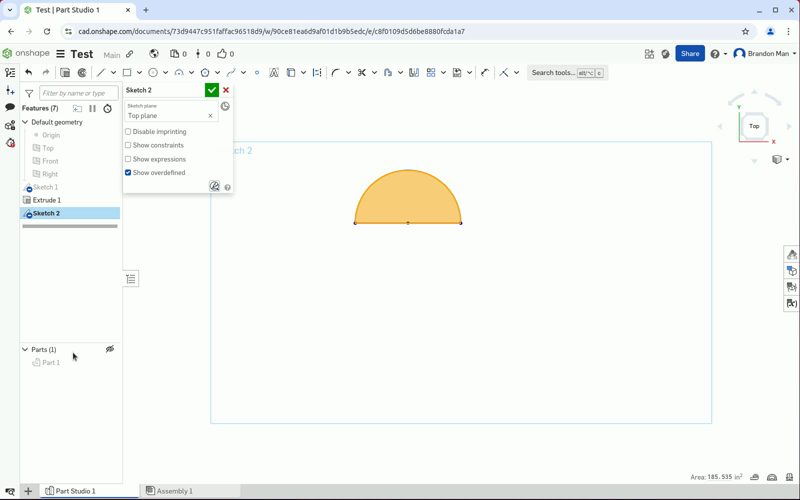
key(shift+e)
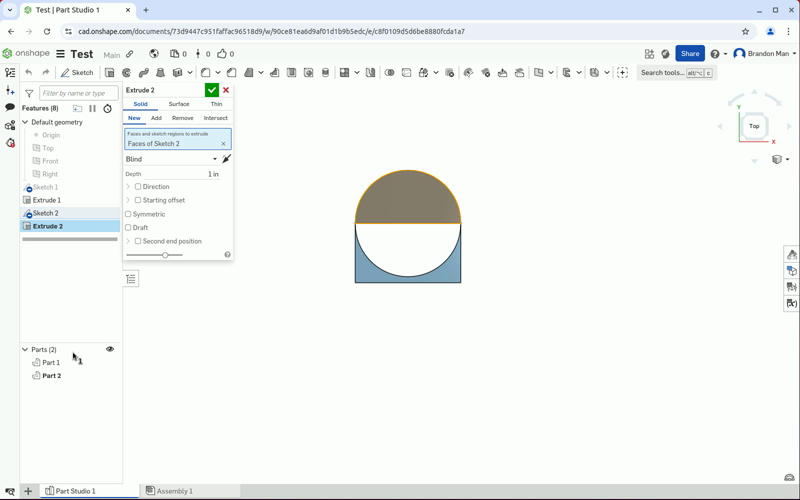
mouse_move(143, 106)
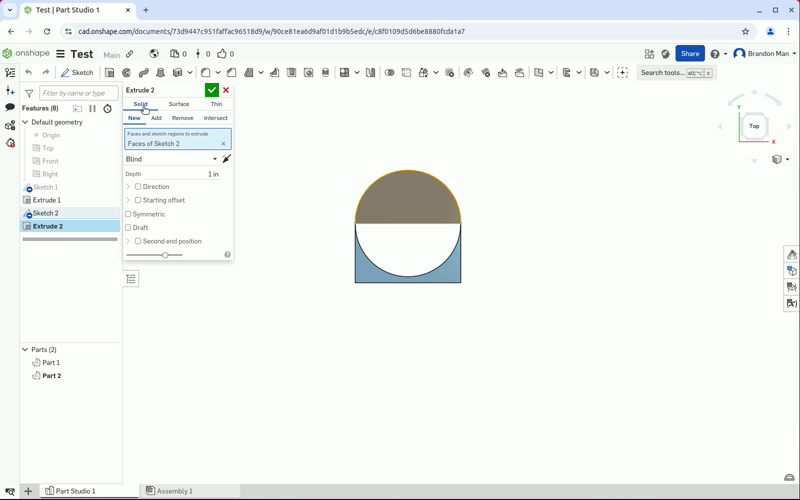
click(143, 106)
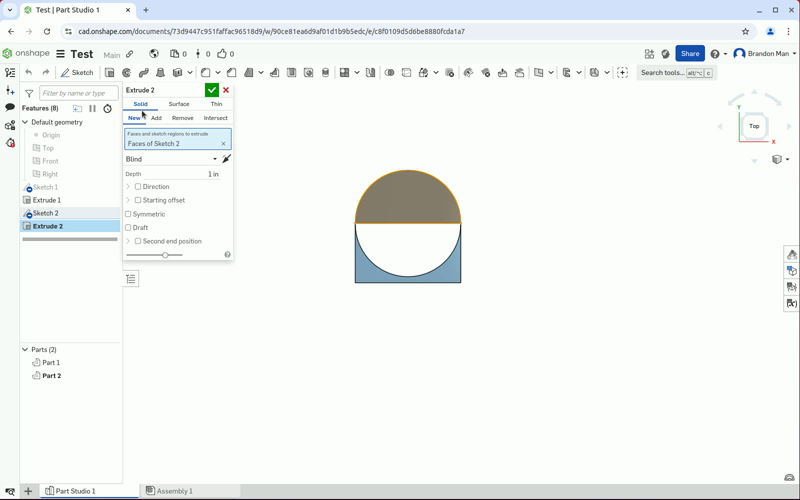
mouse_move(137, 120)
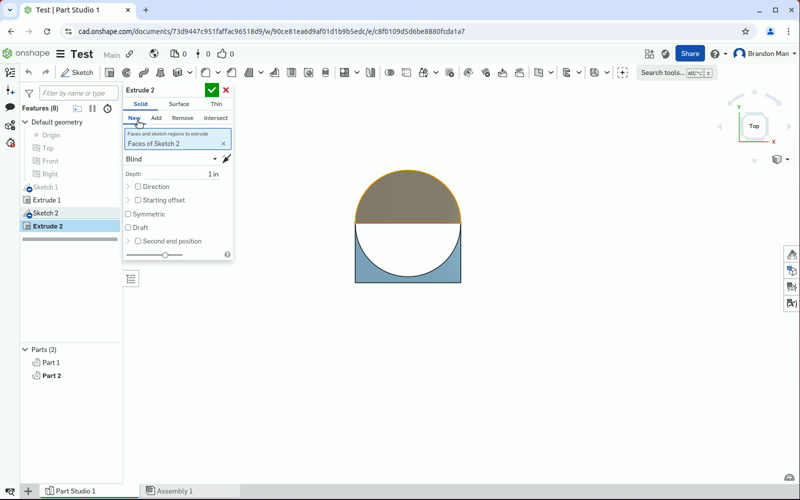
click(137, 120)
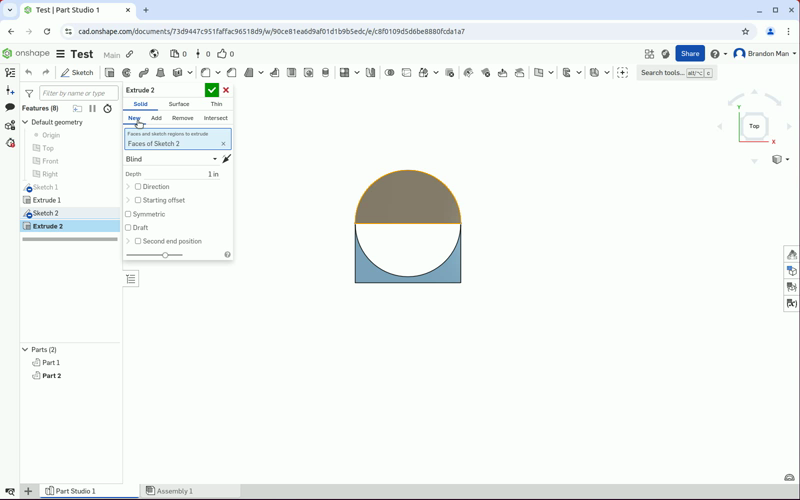
key(tab, 4)
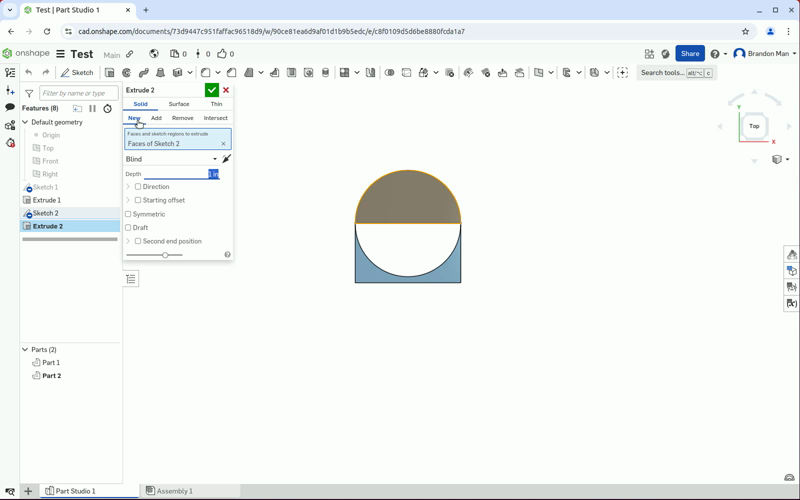
text(0.481)
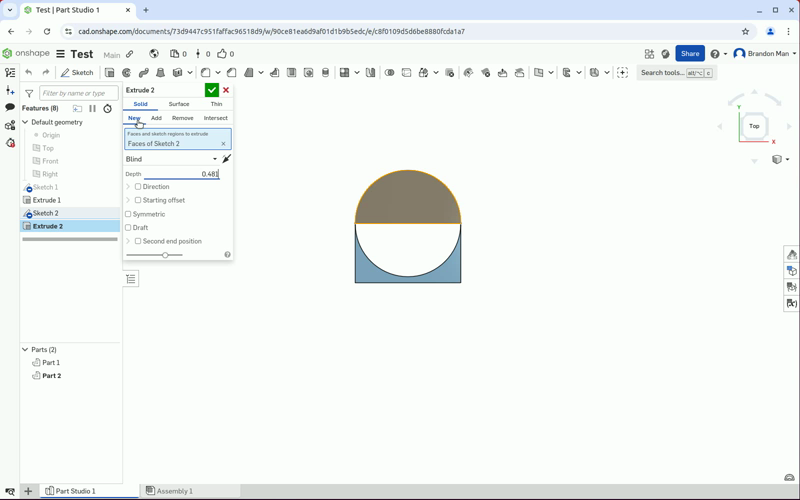
key(enter)
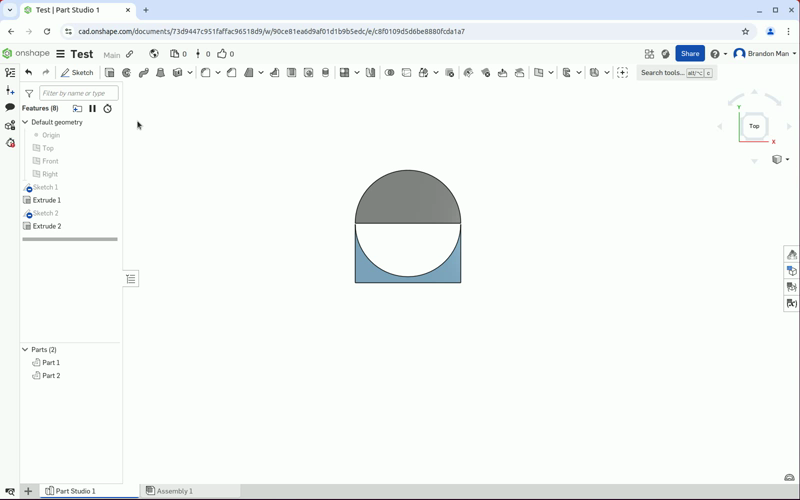
key(shift+h)
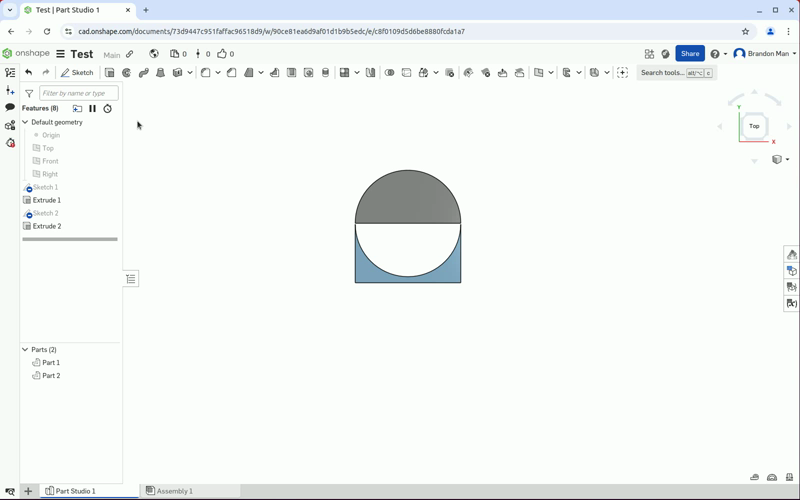
key(shift+h)
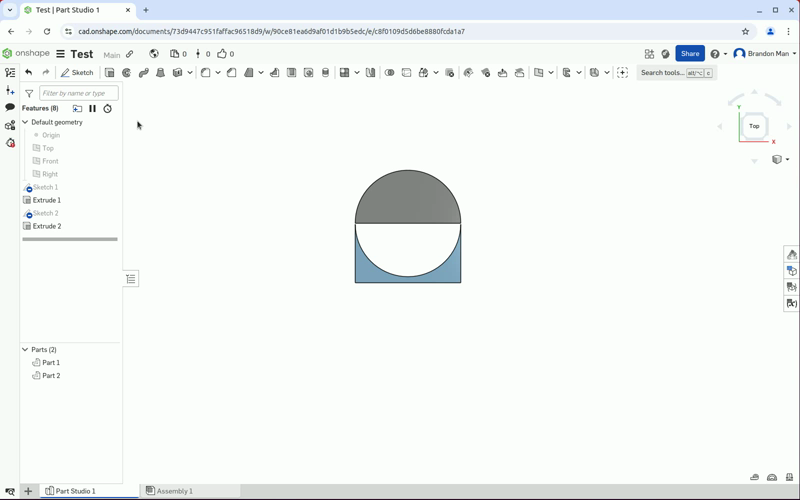
mouse_move(73, 189)
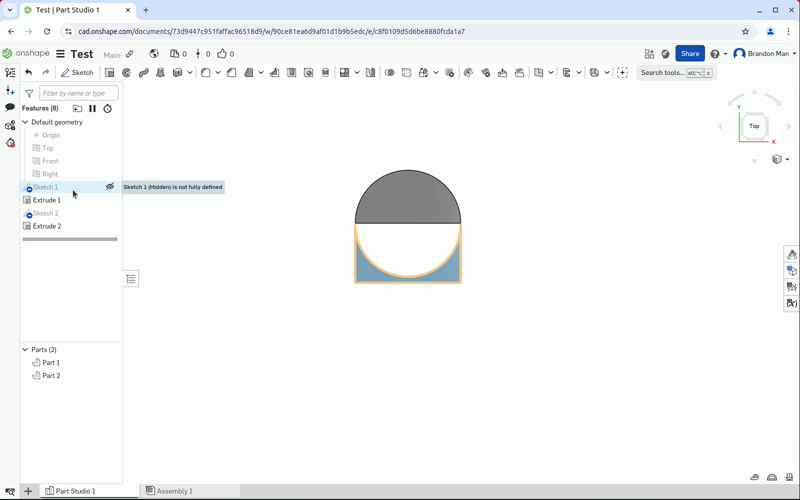
click(73, 189)
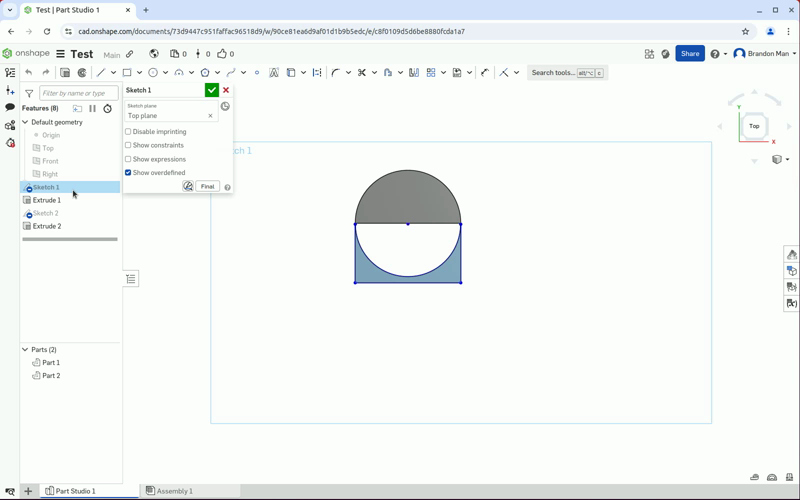
mouse_move(229, 92)
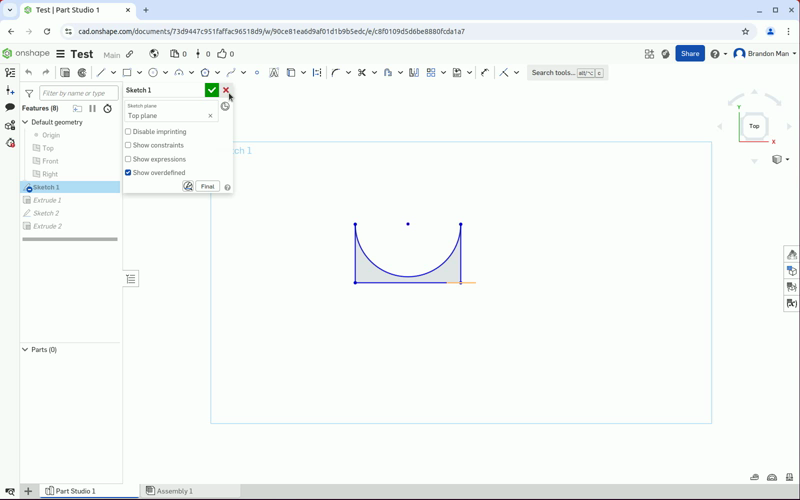
click(229, 92)
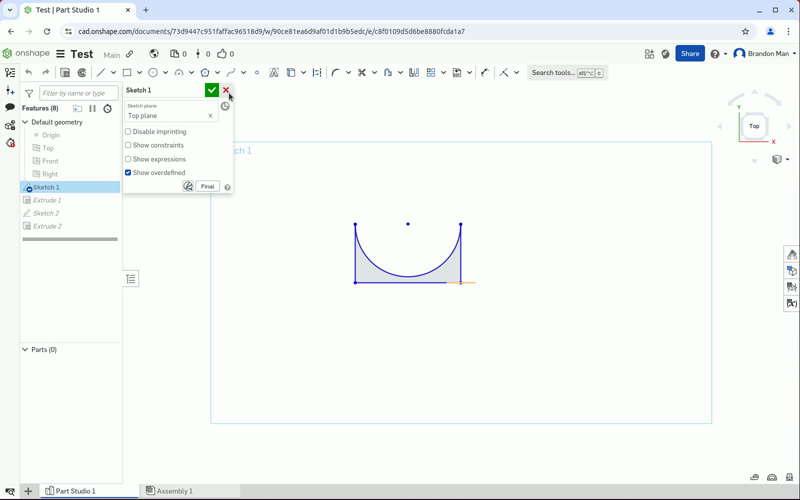
key(shift+s)
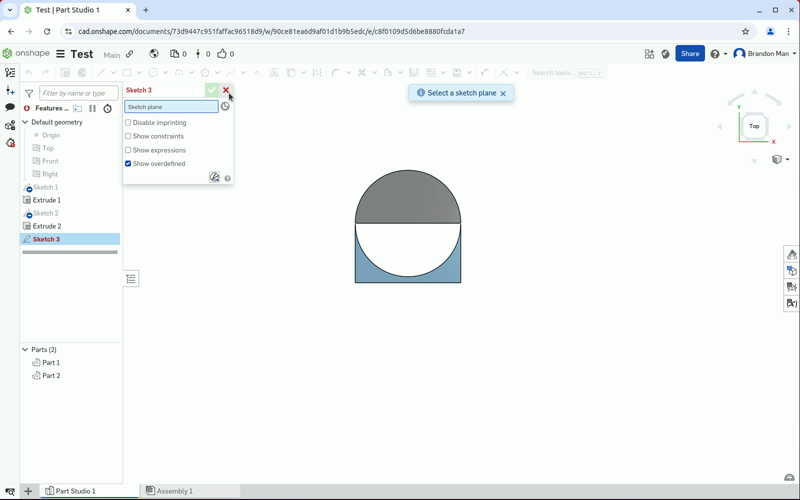
mouse_move(73, 150)
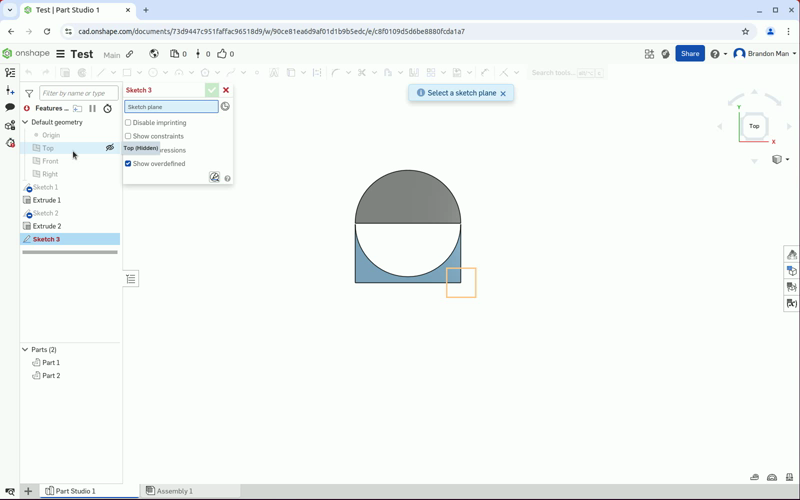
click(73, 150)
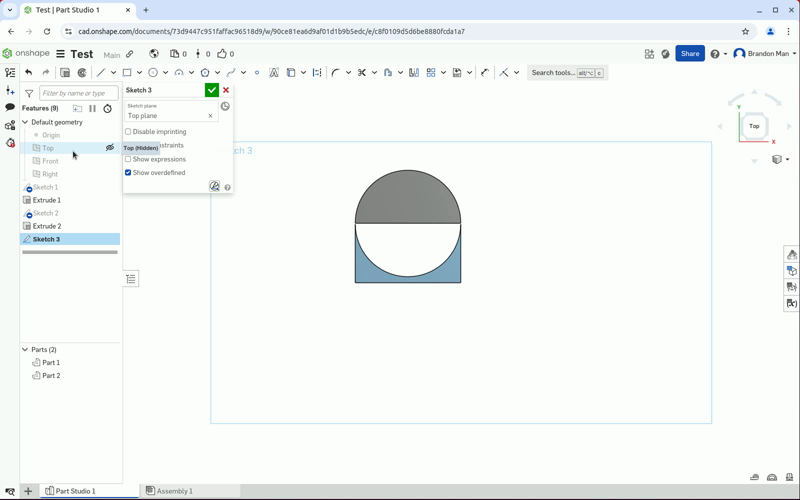
mouse_move(73, 352)
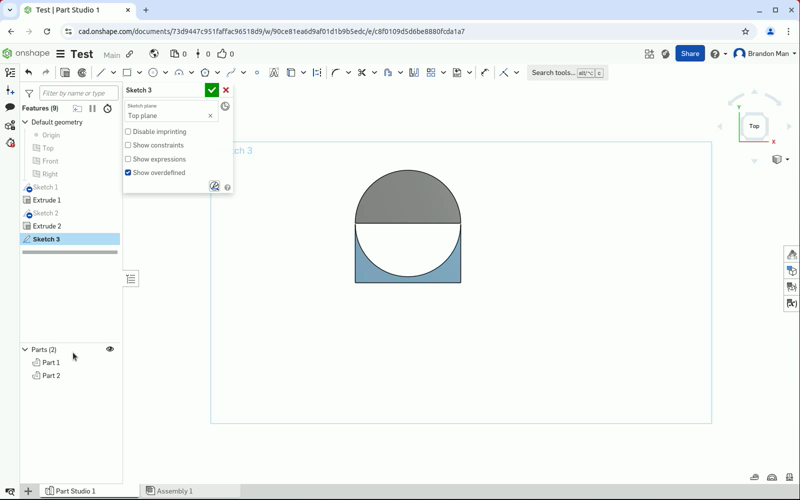
key(y)
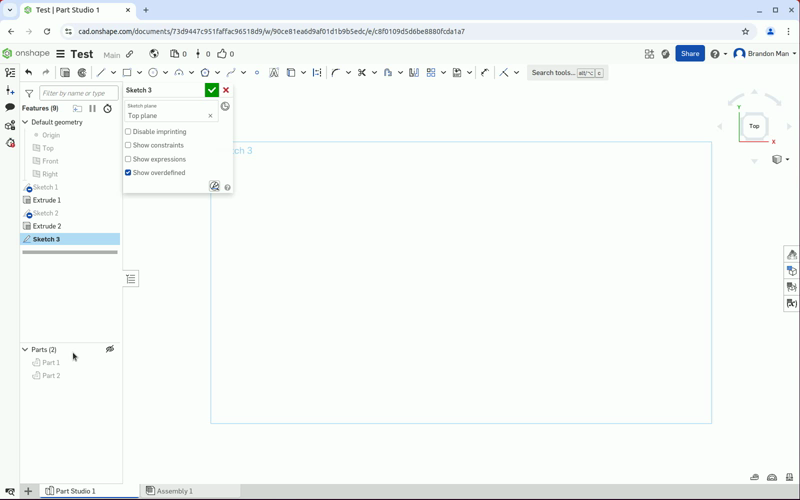
key(a)
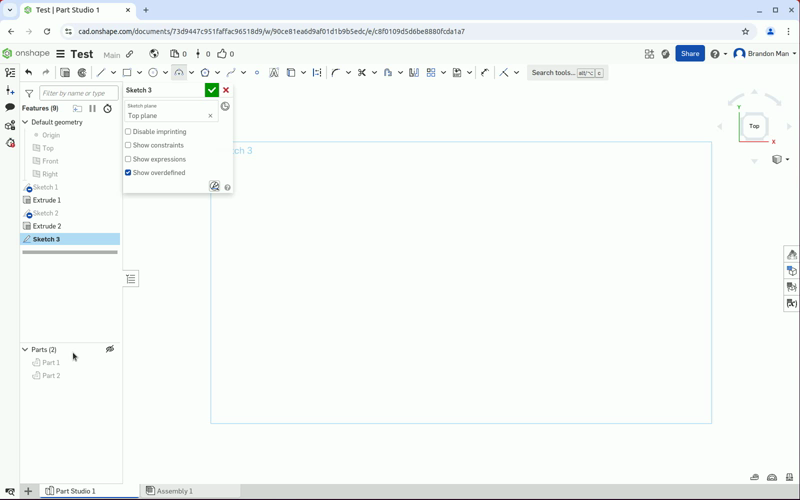
key_down(shift)
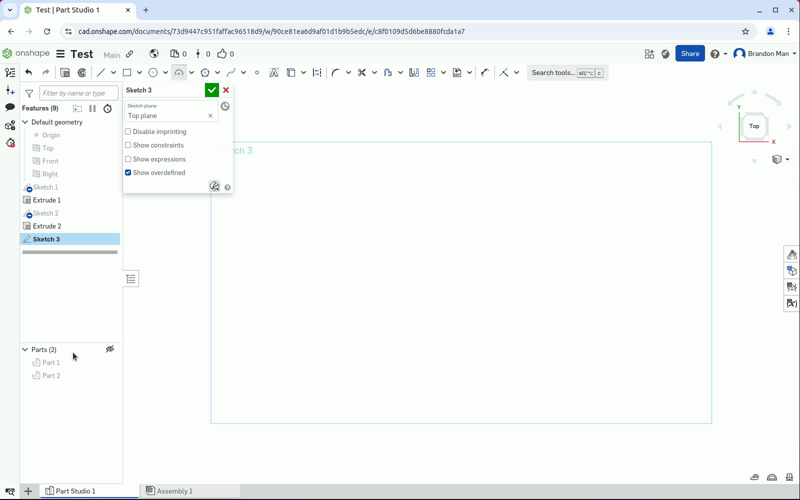
mouse_move(355, 223)
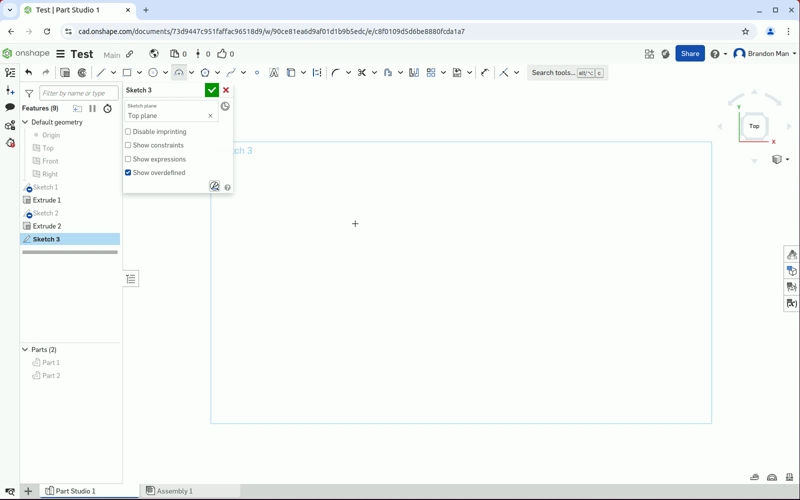
click(355, 223)
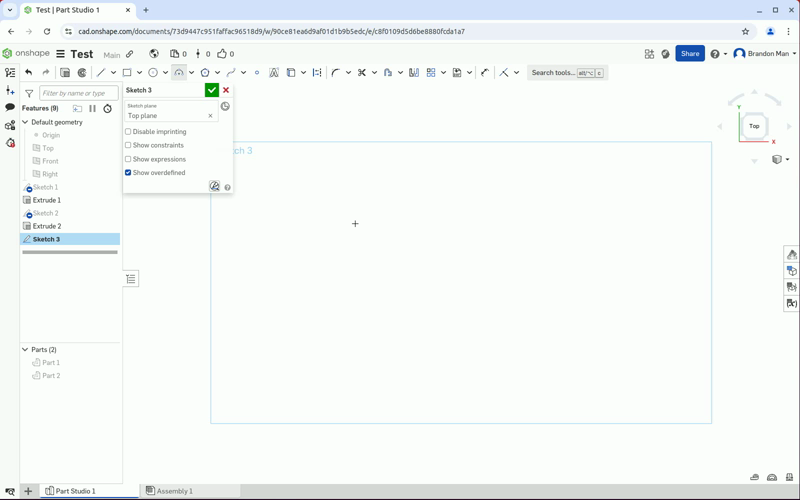
key_up(shift)
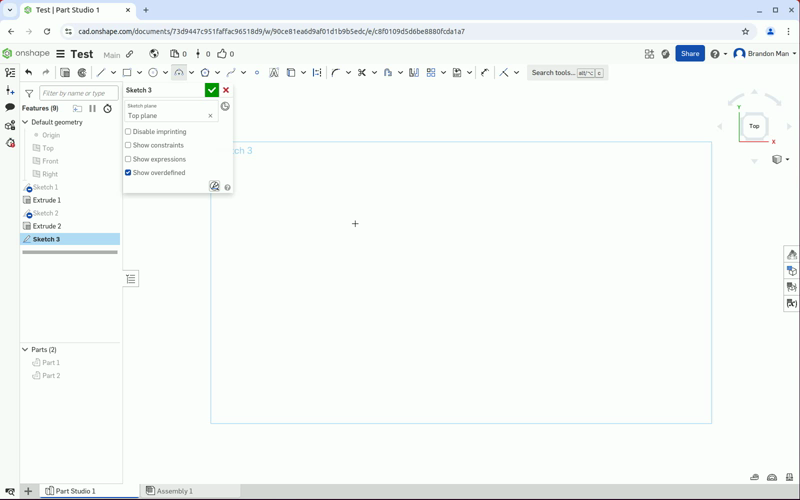
key_down(shift)
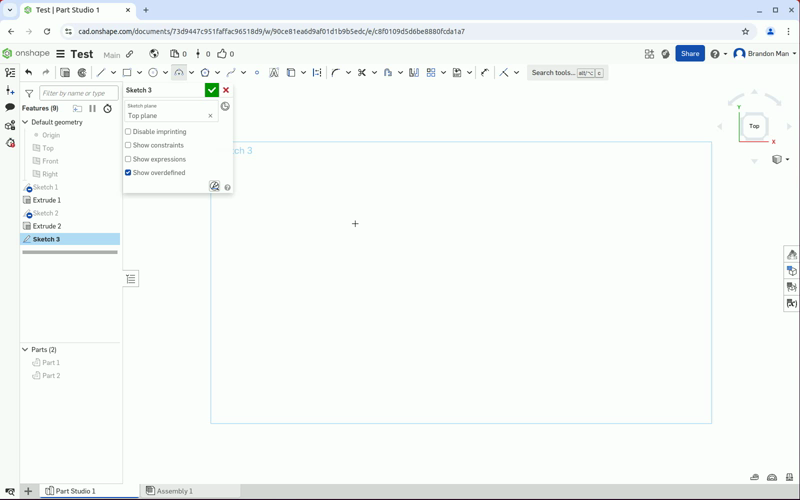
mouse_move(460, 223)
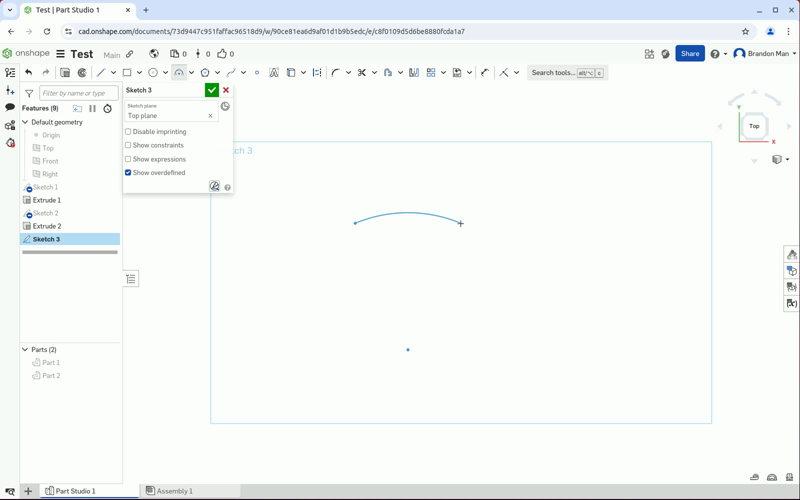
click(460, 223)
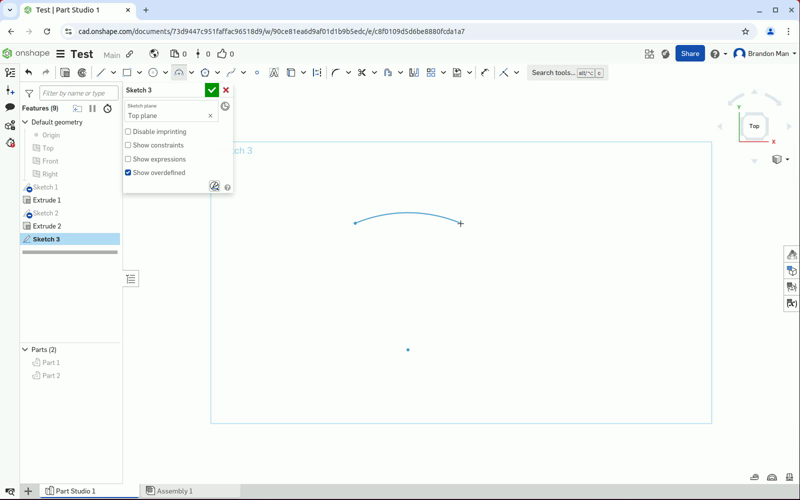
mouse_move(407, 276)
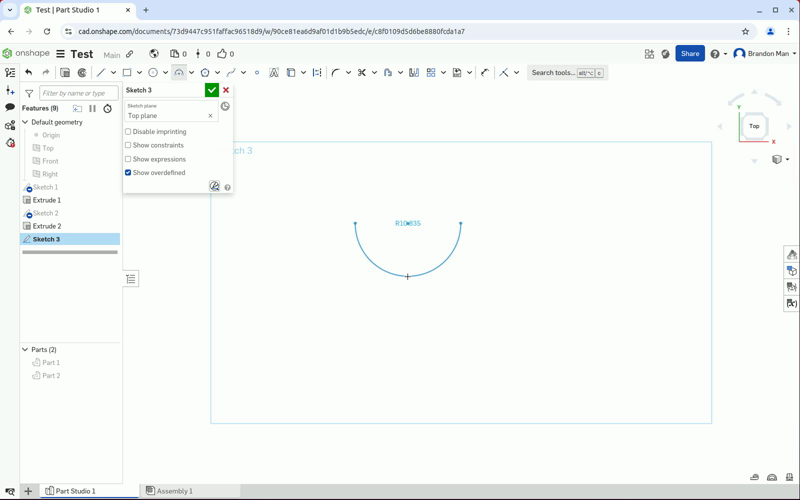
click(407, 276)
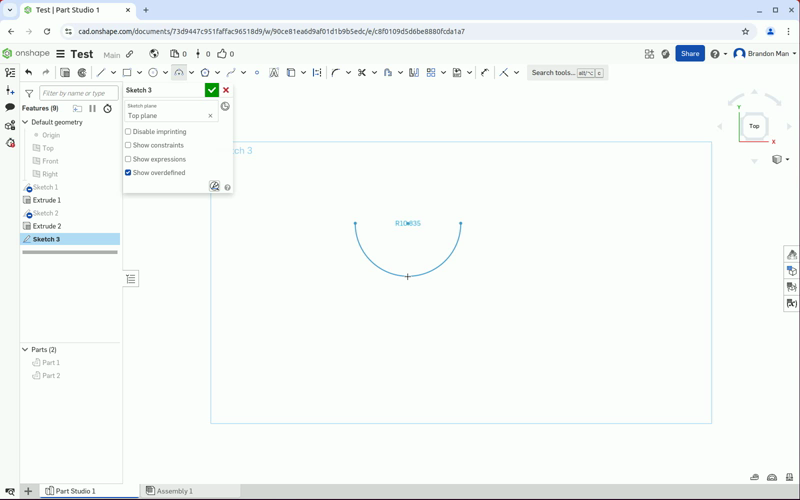
key_up(shift)
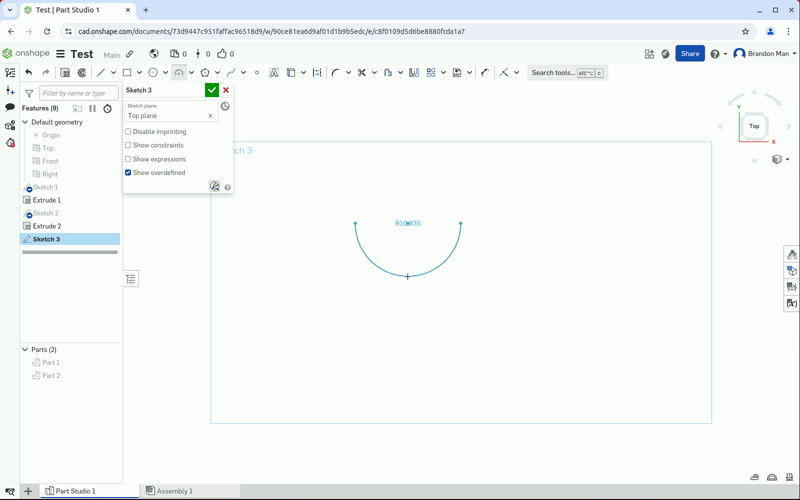
key(esc)
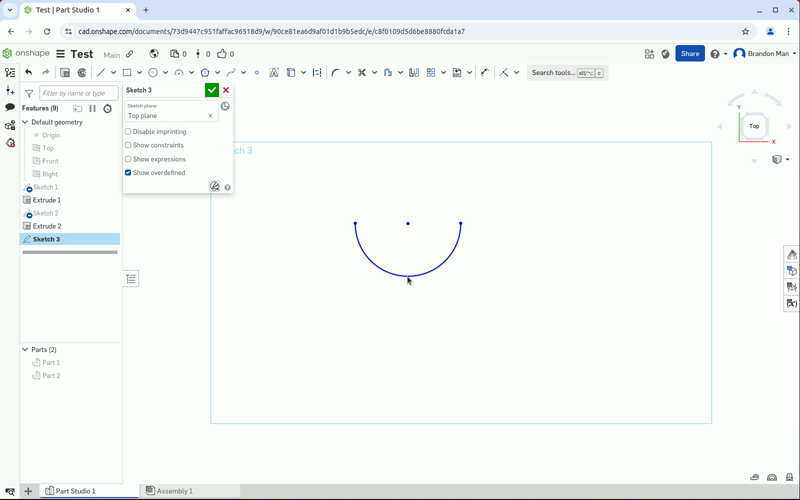
key(l)
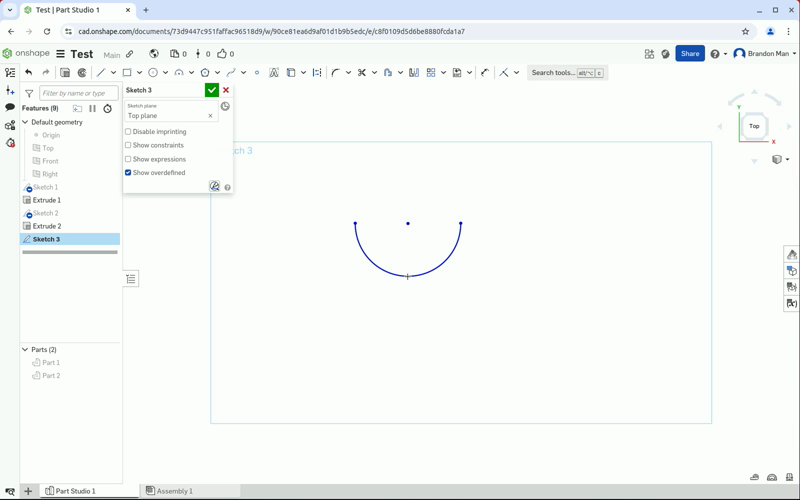
mouse_move(460, 223)
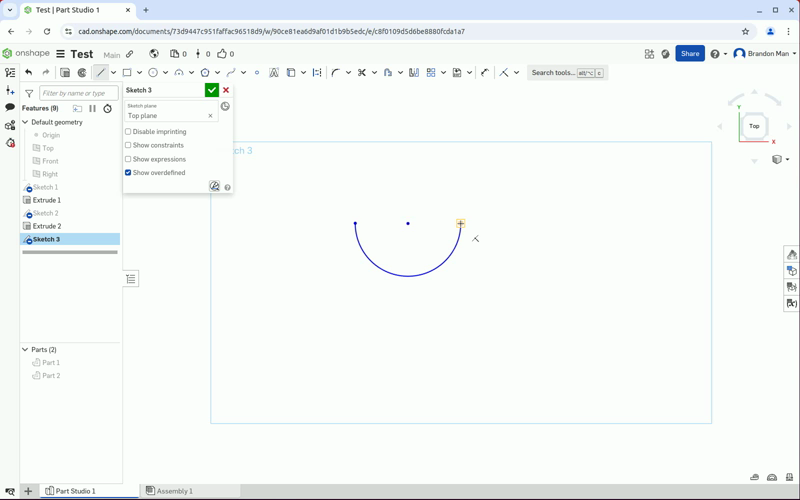
click(460, 223)
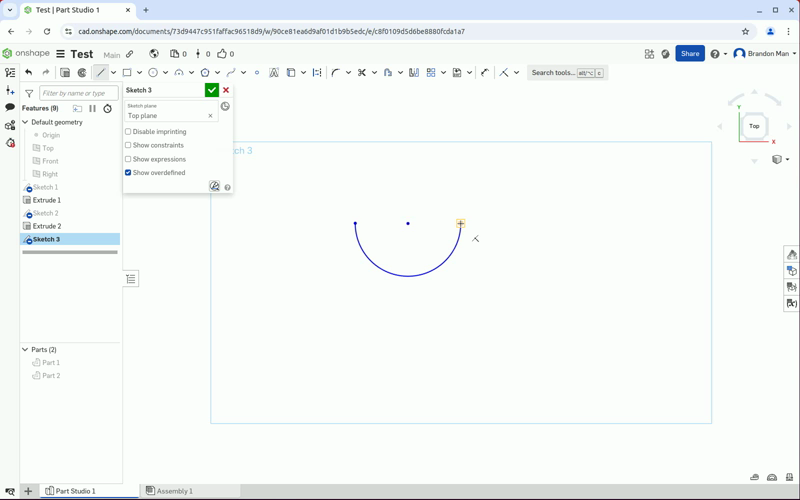
key_down(shift)
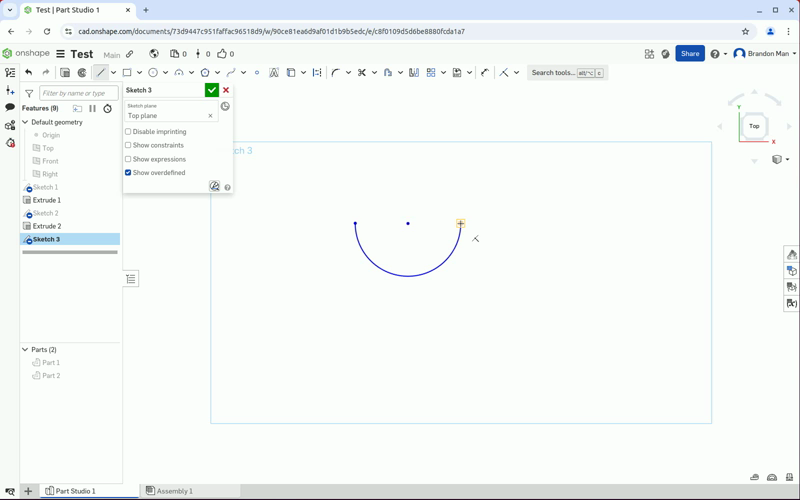
mouse_move(355, 223)
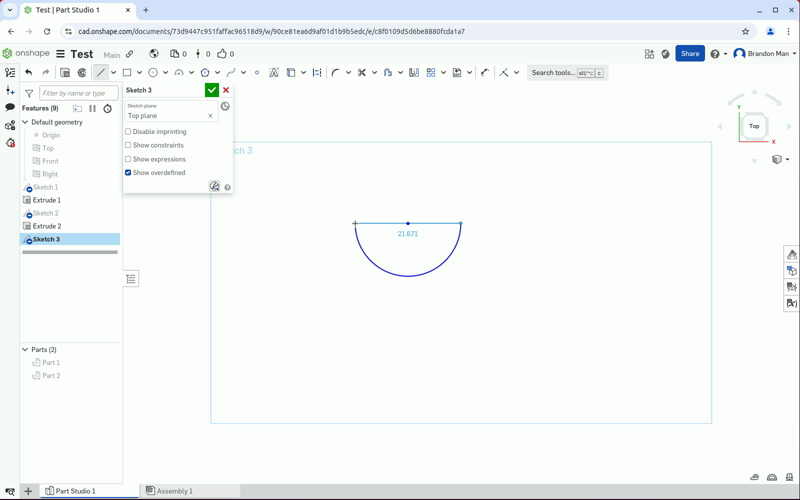
key_up(shift)
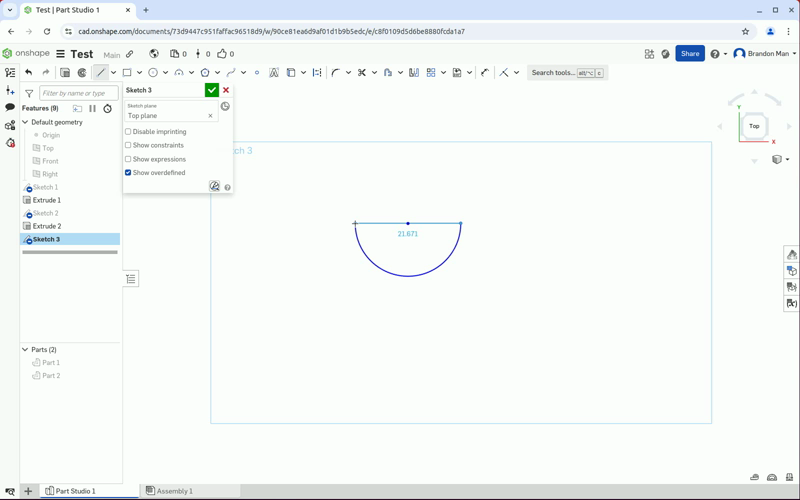
click(355, 223)
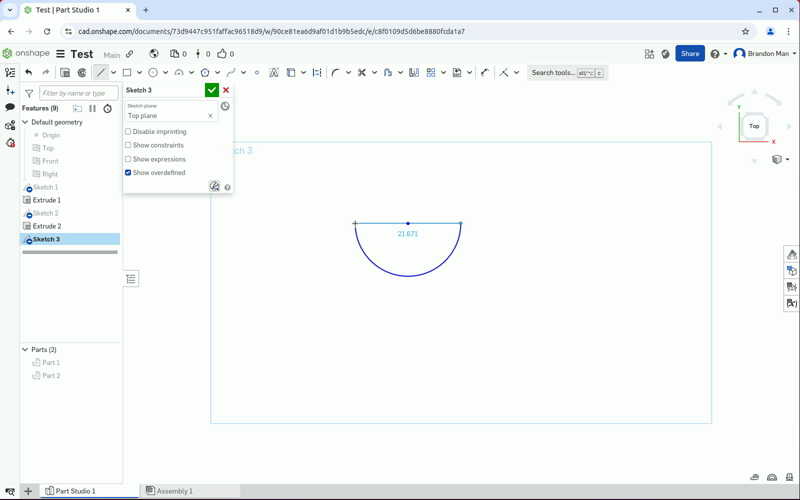
key(esc)
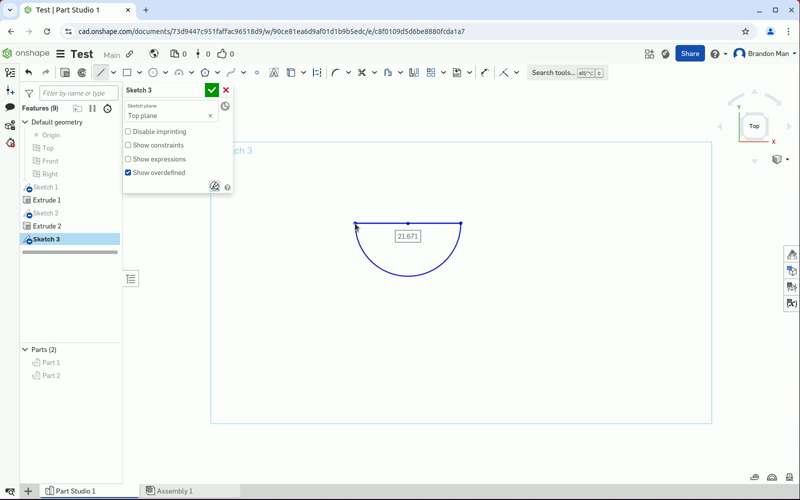
mouse_move(417, 259)
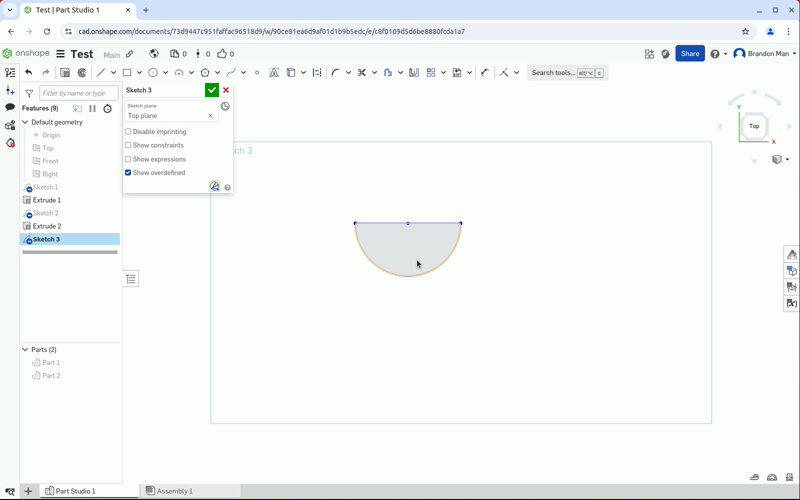
scroll(6)
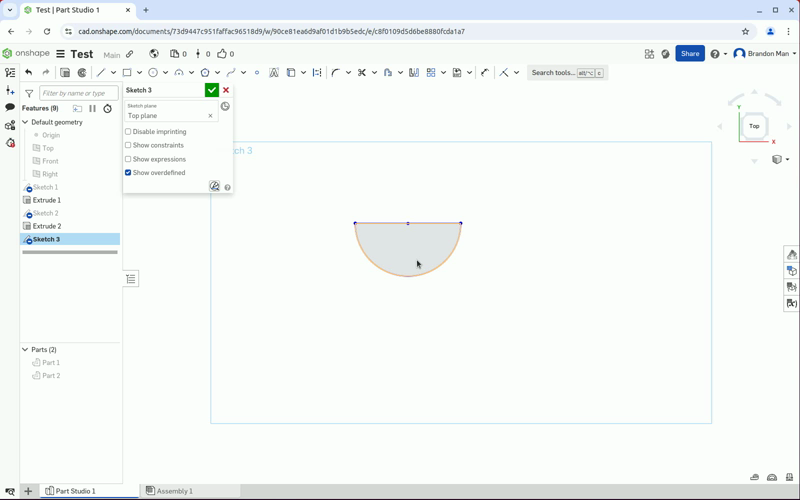
scroll(6)
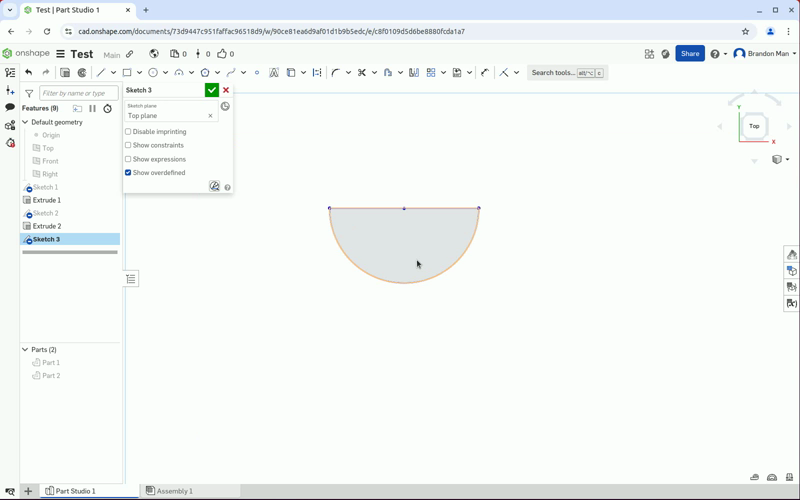
scroll(6)
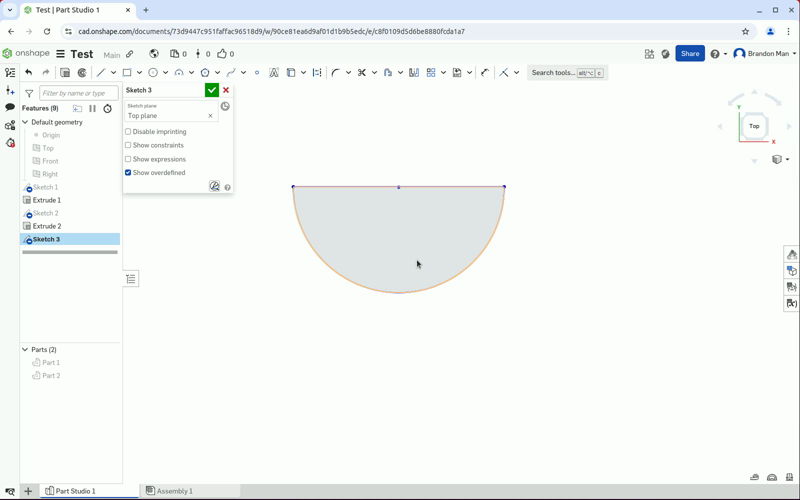
scroll(6)
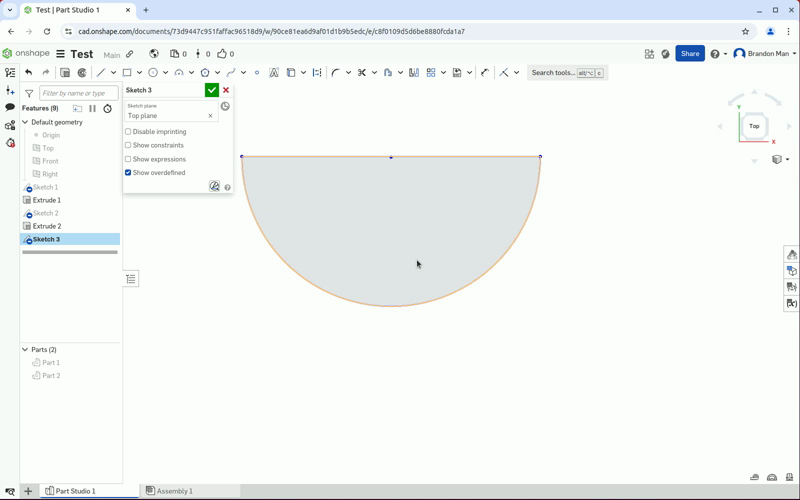
scroll(6)
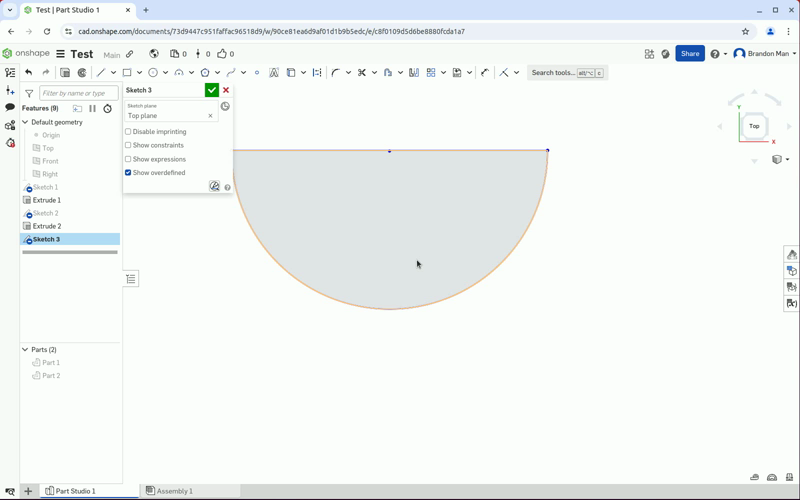
scroll(6)
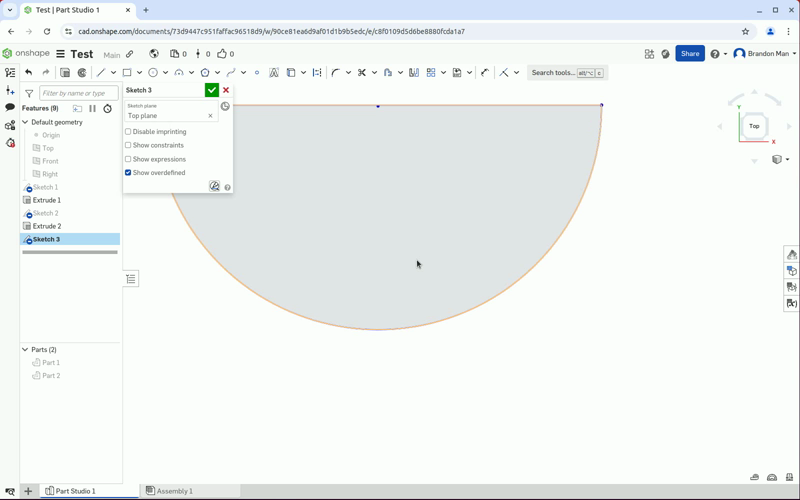
scroll(6)
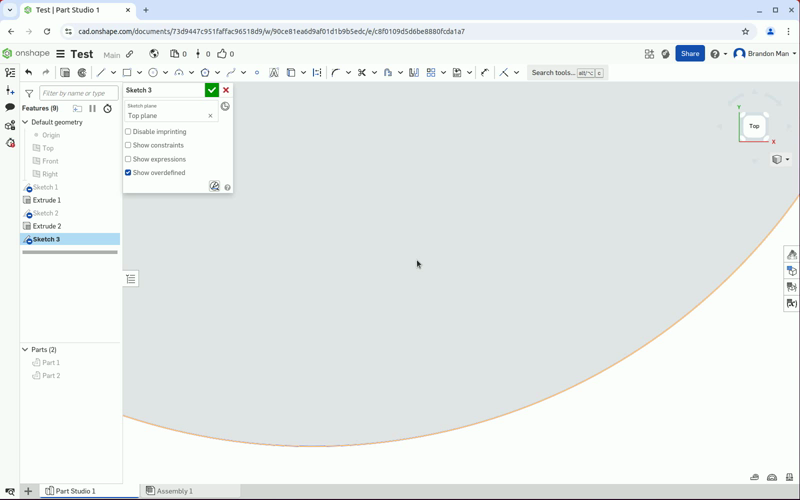
click(417, 259)
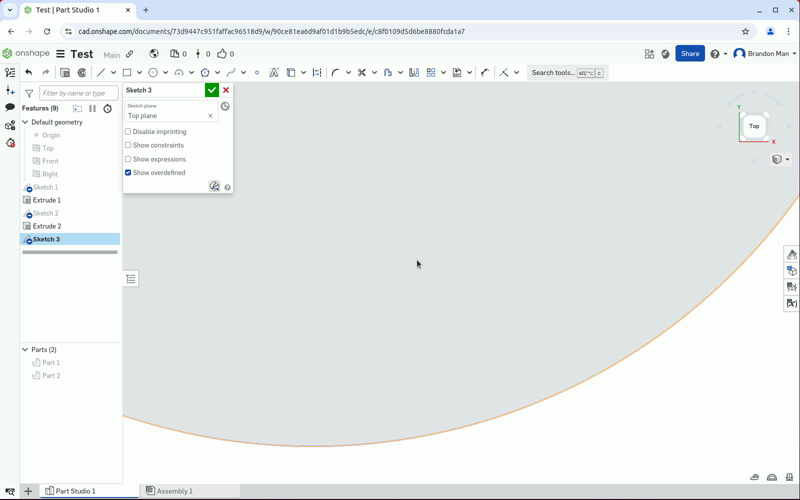
scroll(-6)
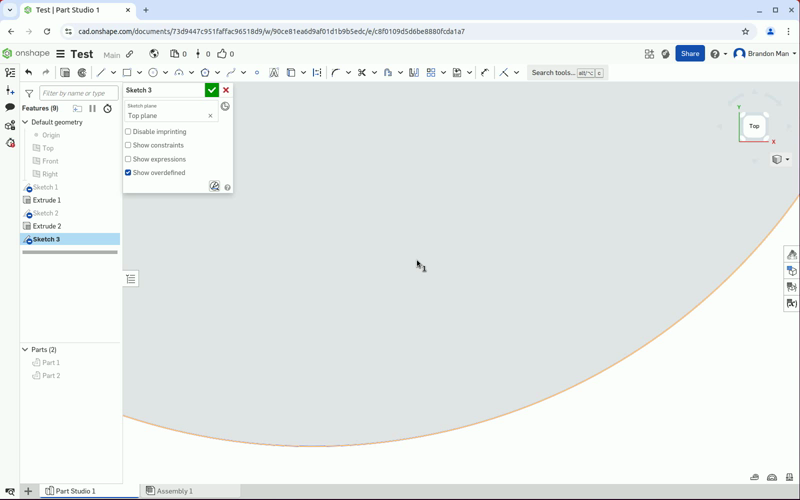
scroll(-6)
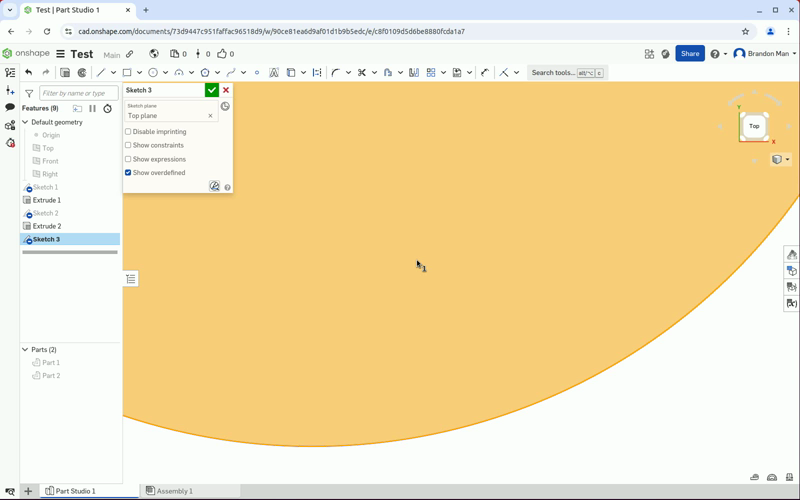
scroll(-6)
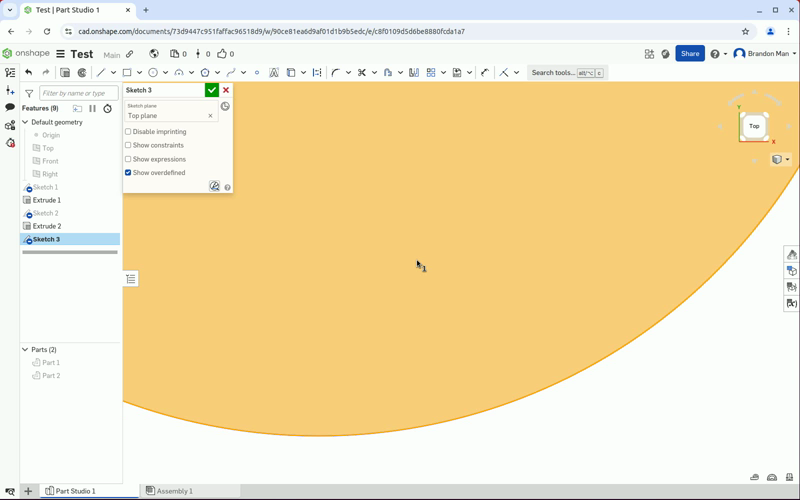
scroll(-6)
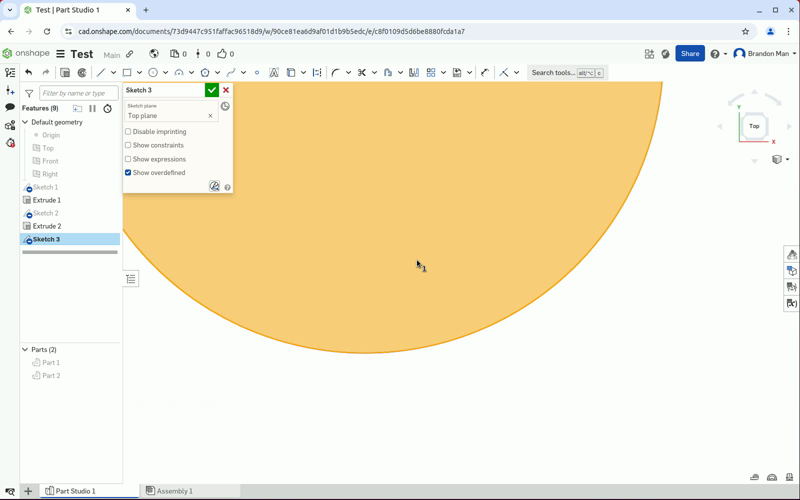
scroll(-6)
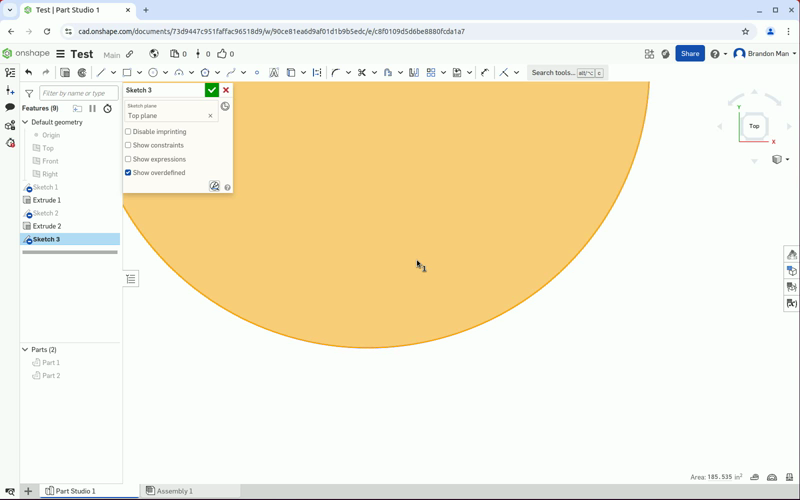
scroll(-6)
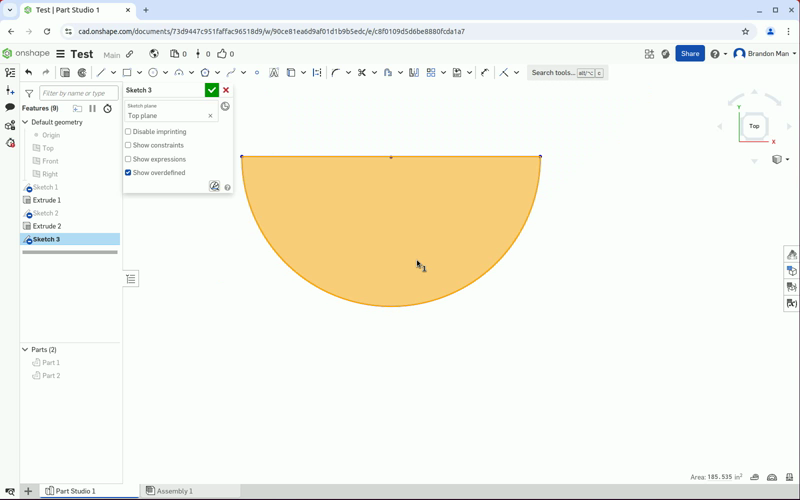
scroll(-6)
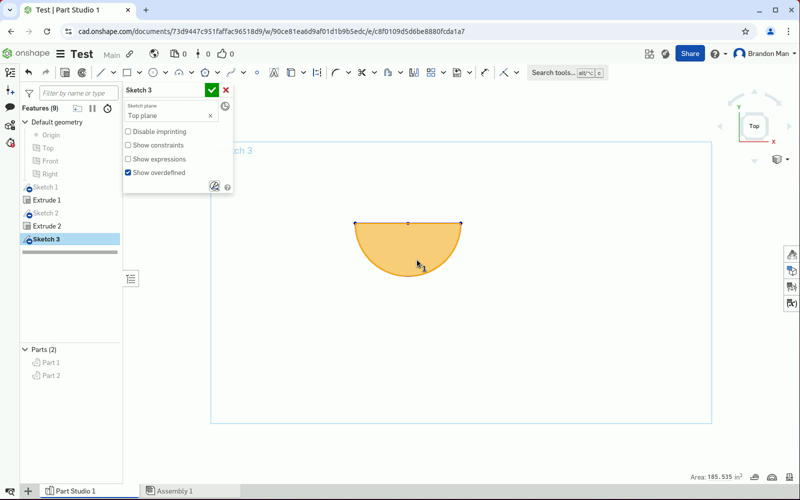
mouse_move(73, 352)
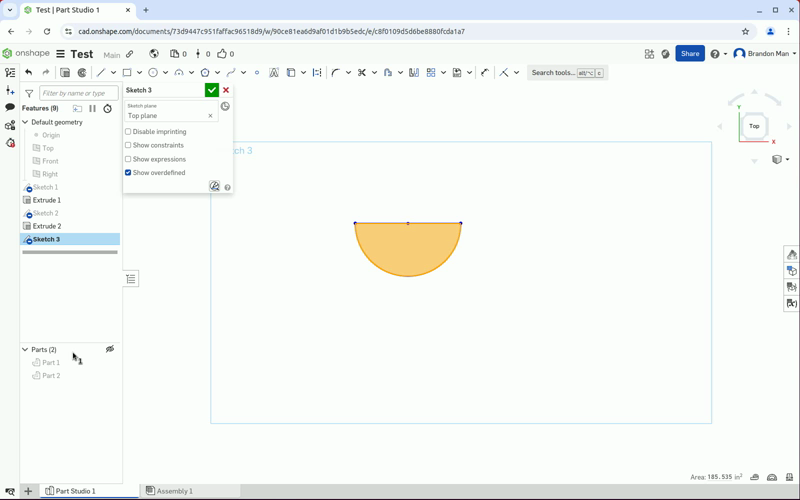
key(shift+y)
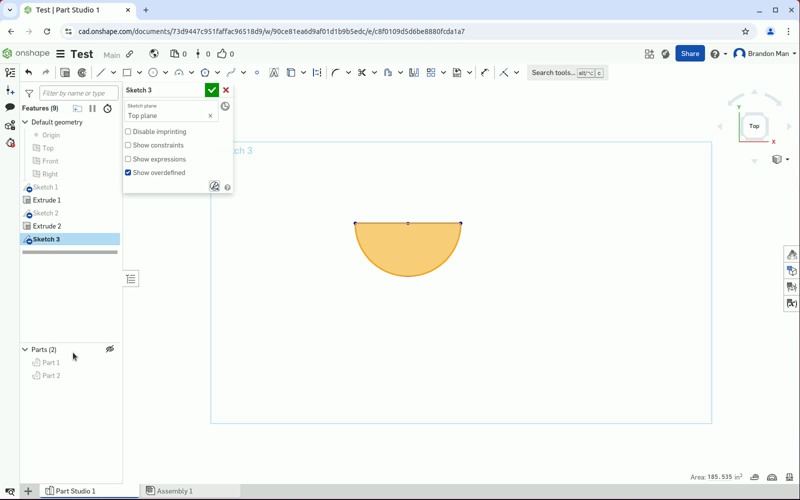
key(shift+e)
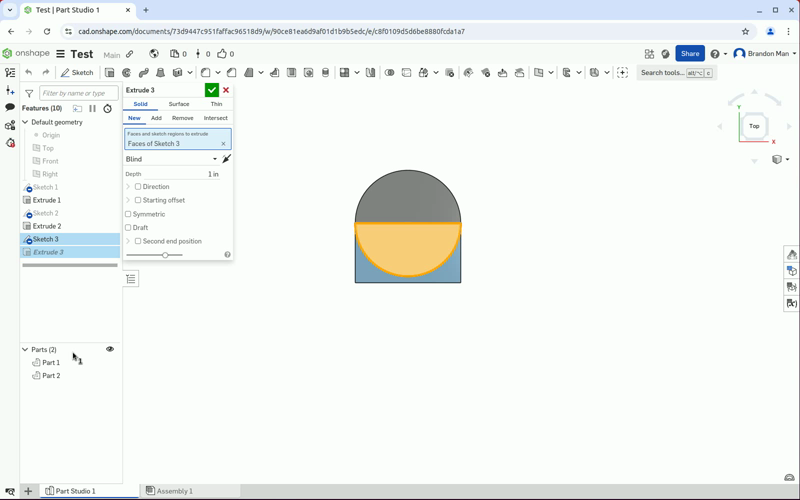
mouse_move(143, 106)
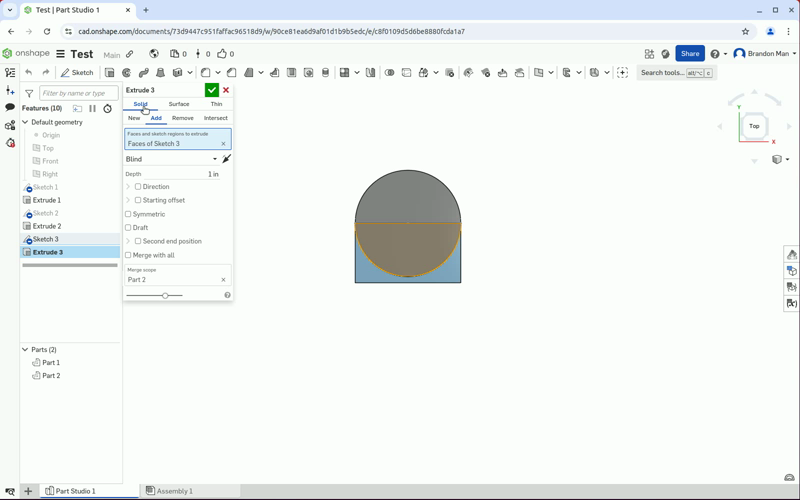
click(143, 106)
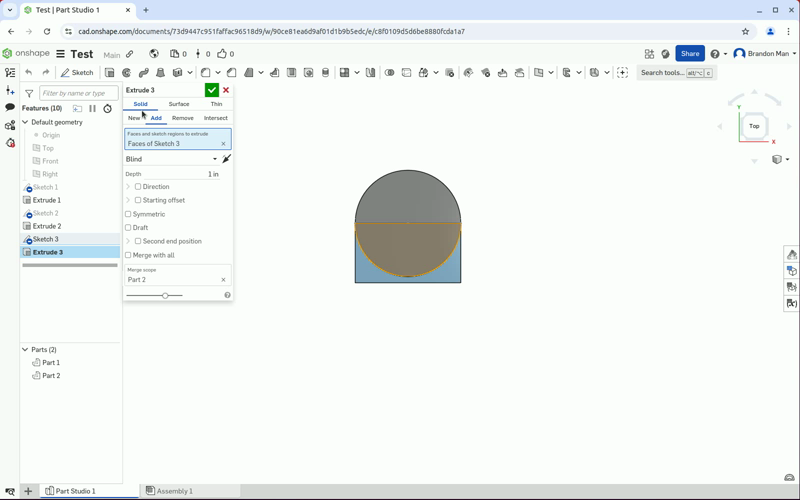
mouse_move(137, 120)
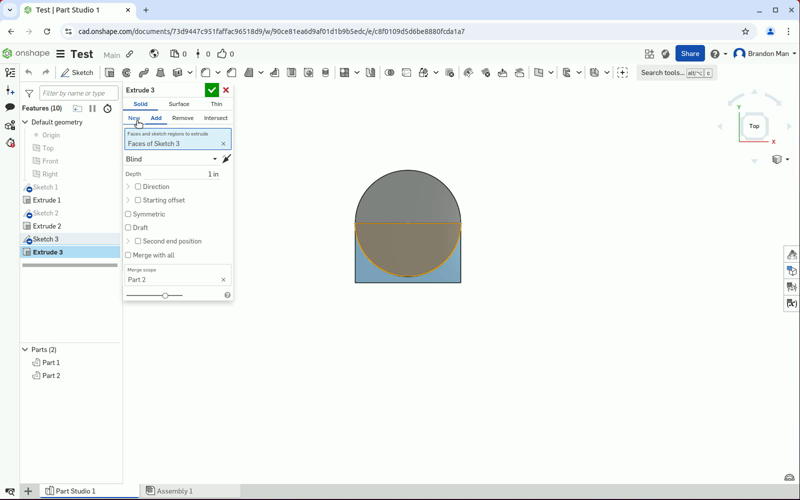
click(137, 120)
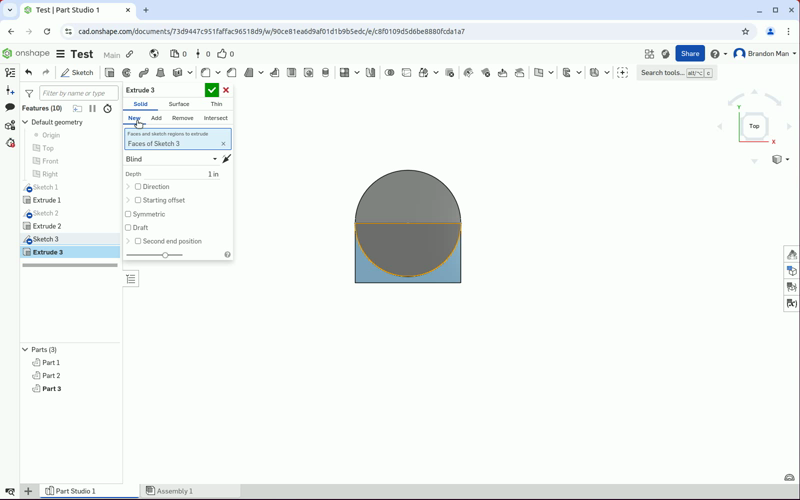
key(tab, 4)
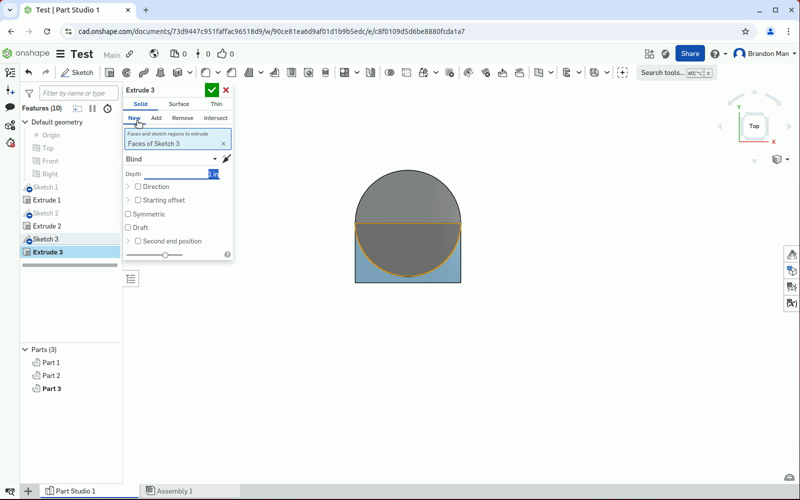
text(0.481)
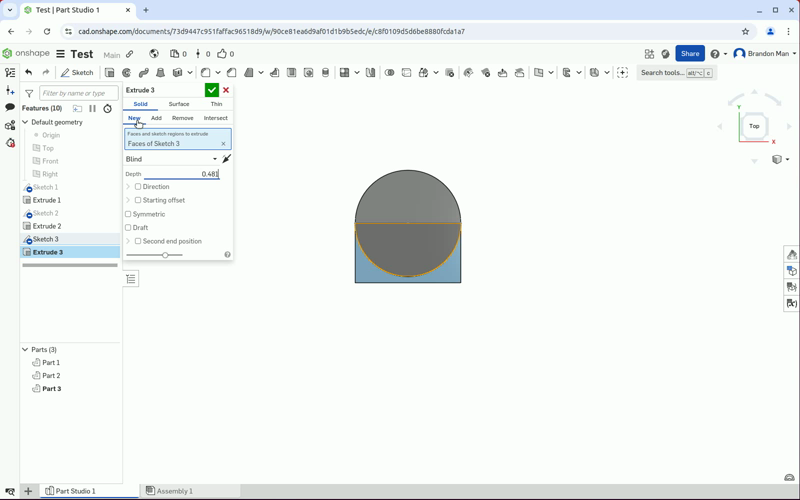
key(enter)
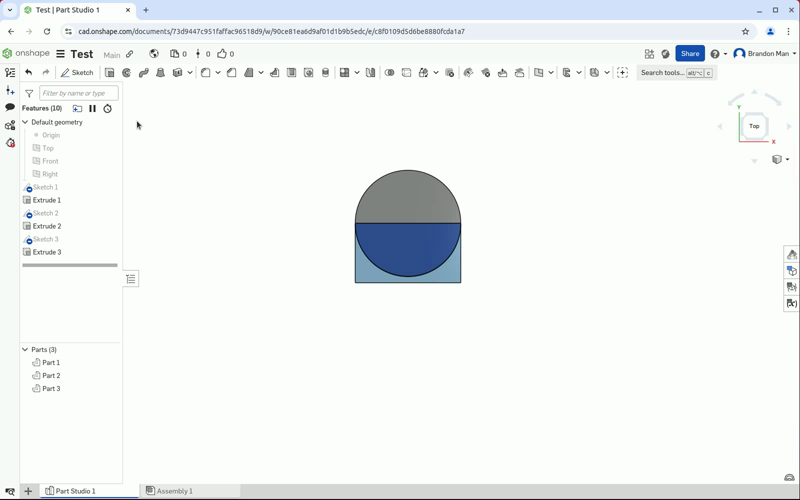
key(shift+h)
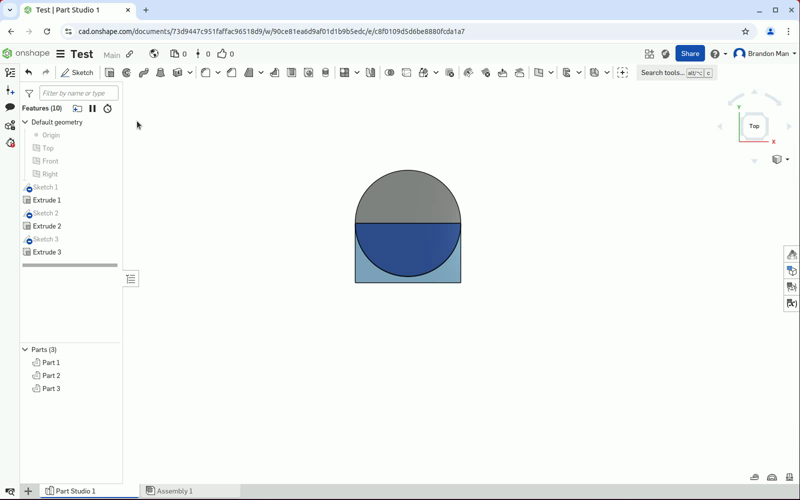
key(shift+h)
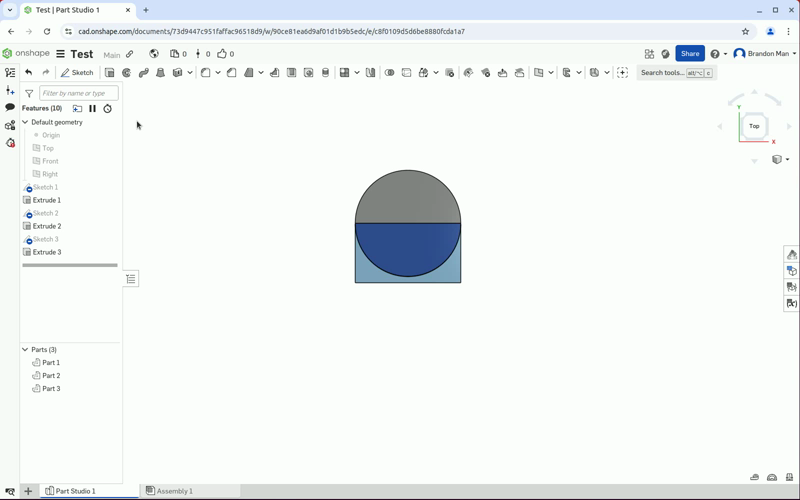
mouse_move(73, 189)
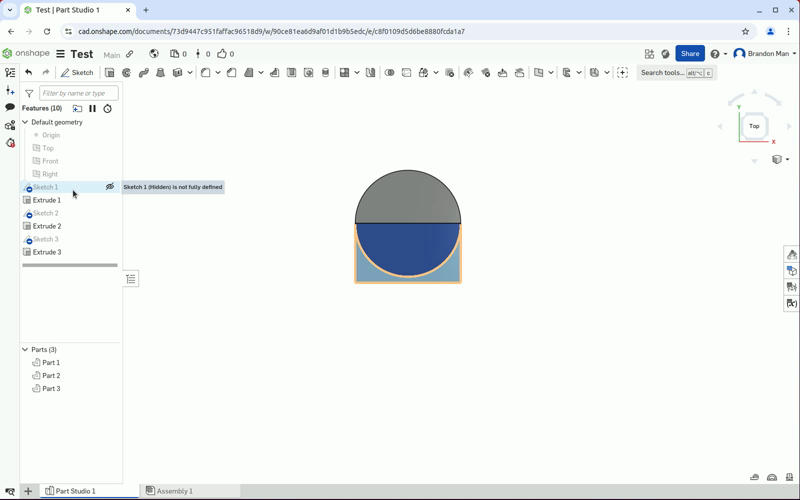
click(73, 189)
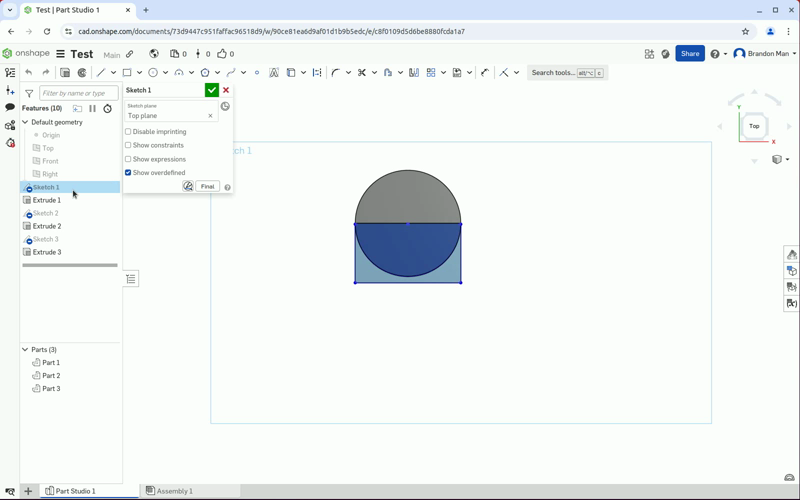
mouse_move(229, 92)
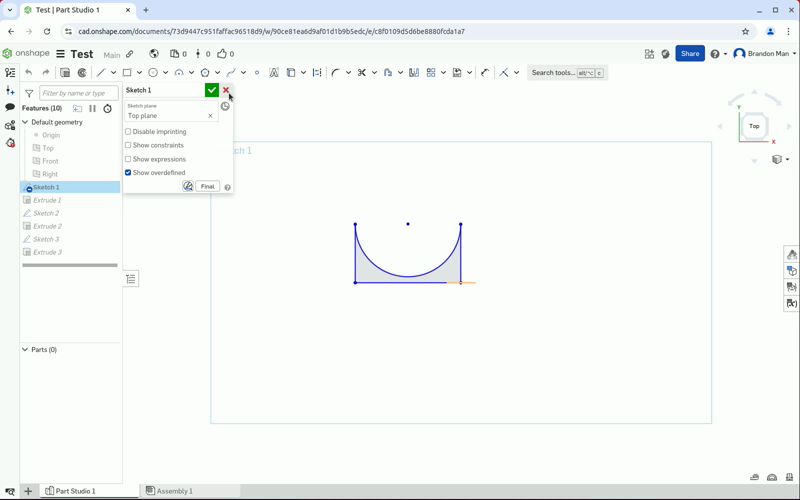
click(229, 92)
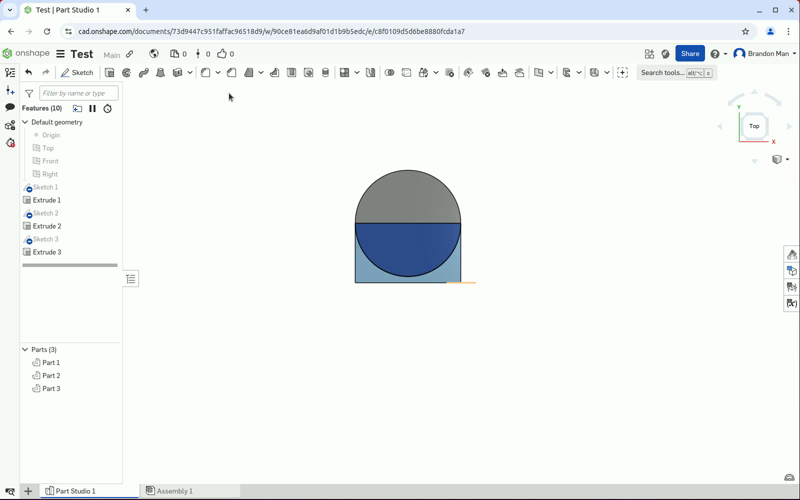
mouse_move(541, 75)
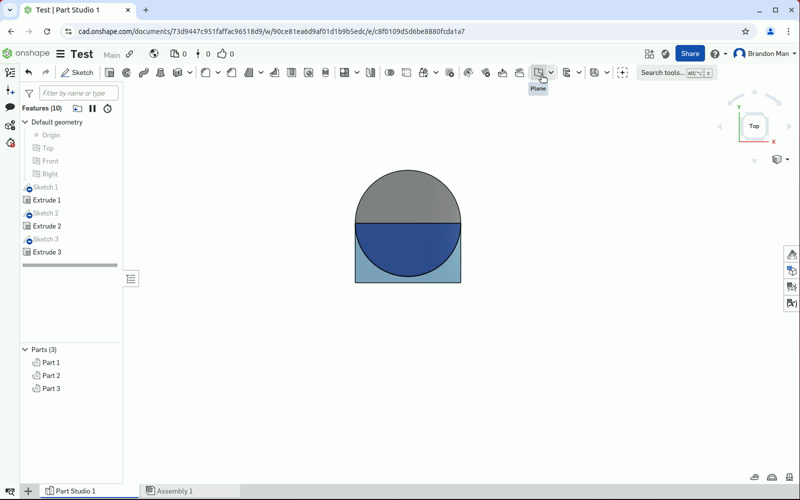
click(541, 75)
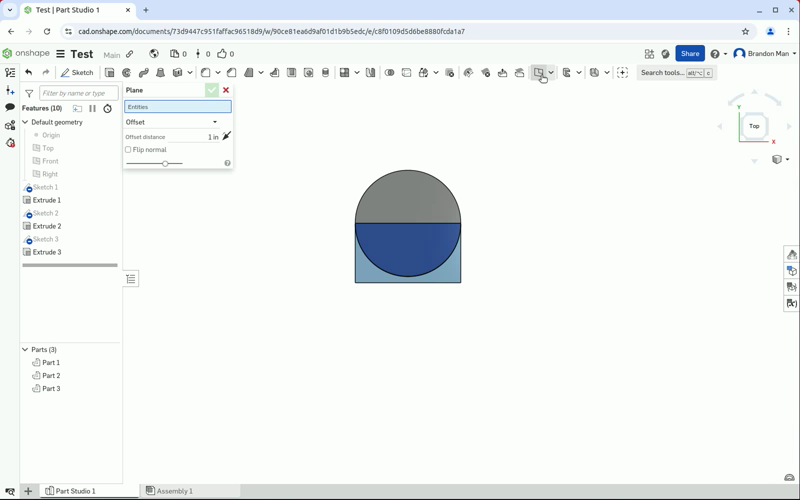
mouse_move(73, 150)
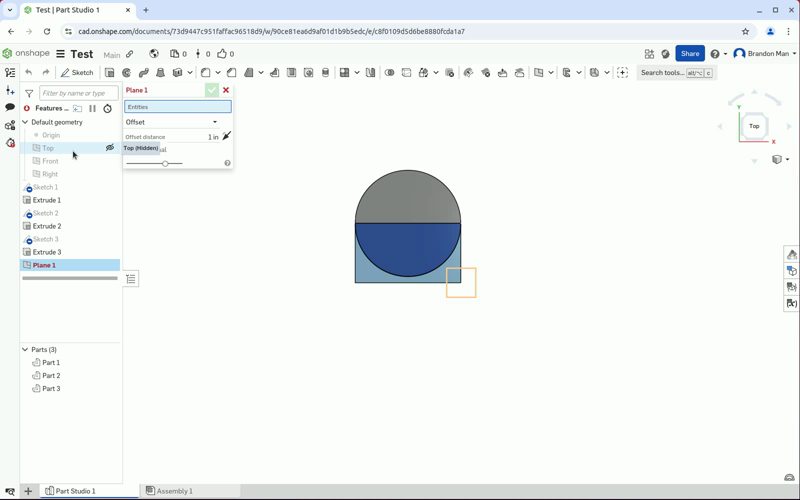
click(73, 150)
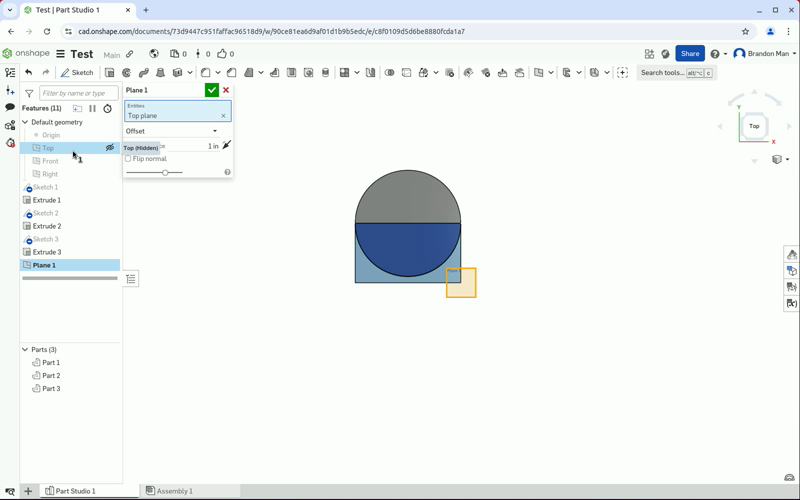
key(tab, 2)
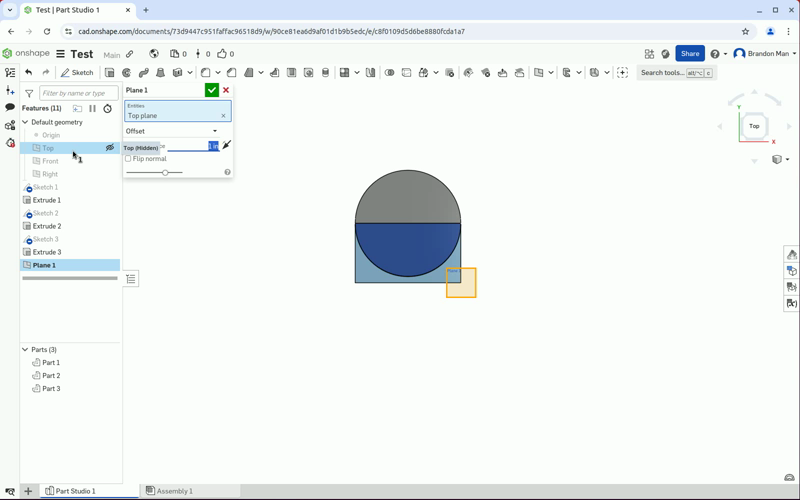
text(0.493)
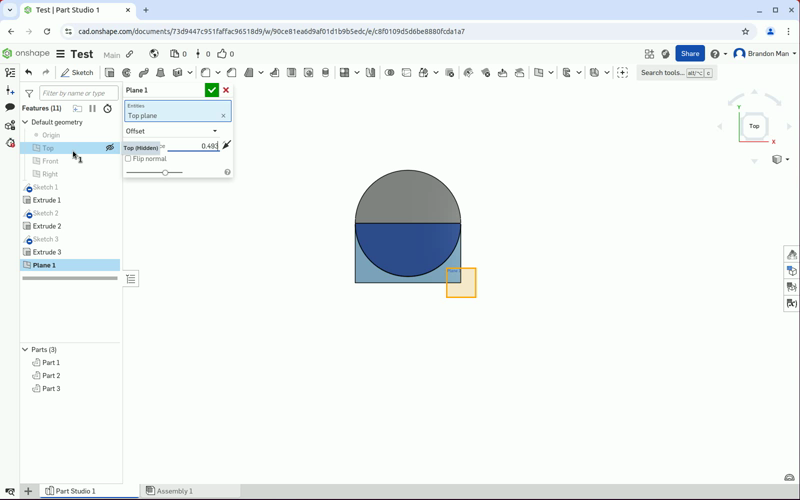
key(enter, 2)
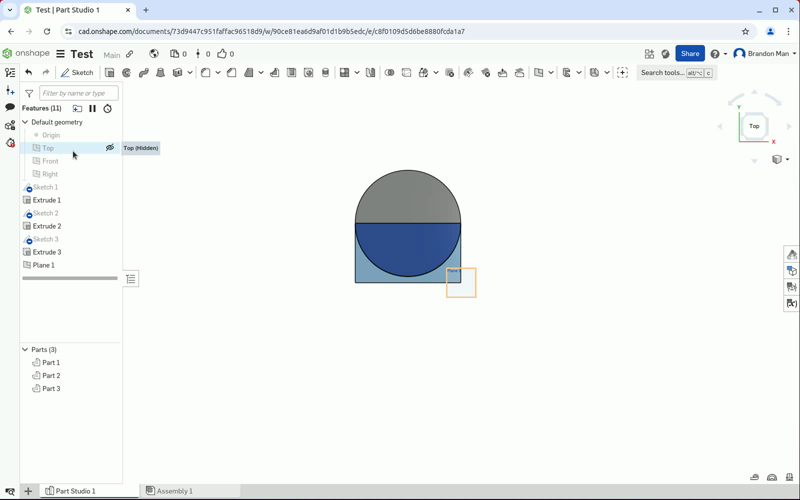
key(shift+s)
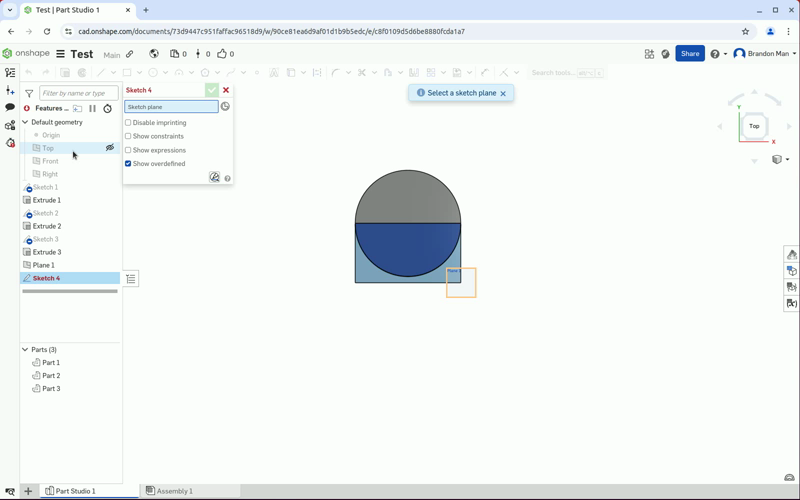
mouse_move(73, 267)
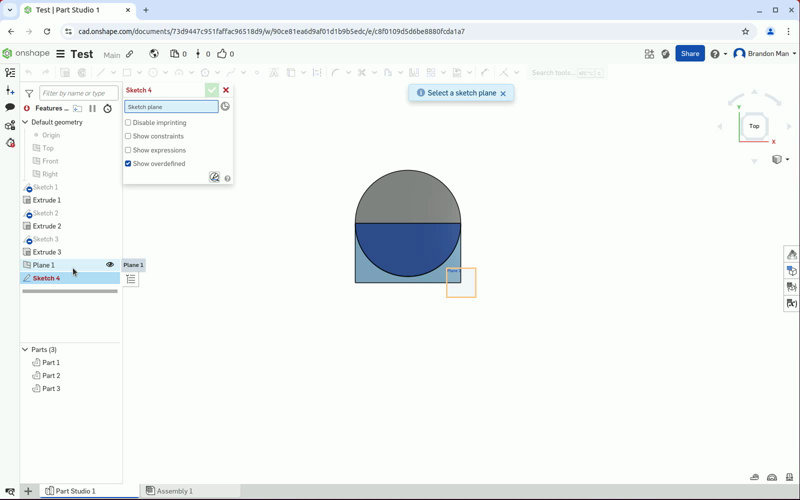
click(73, 267)
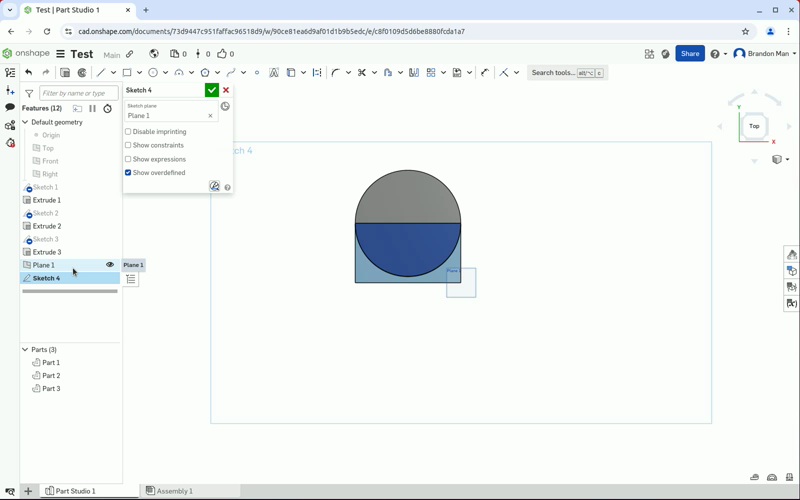
mouse_move(73, 352)
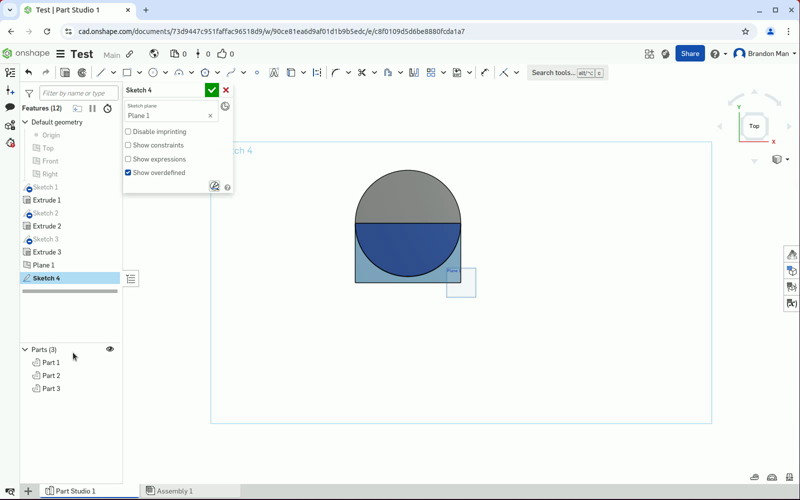
key(y)
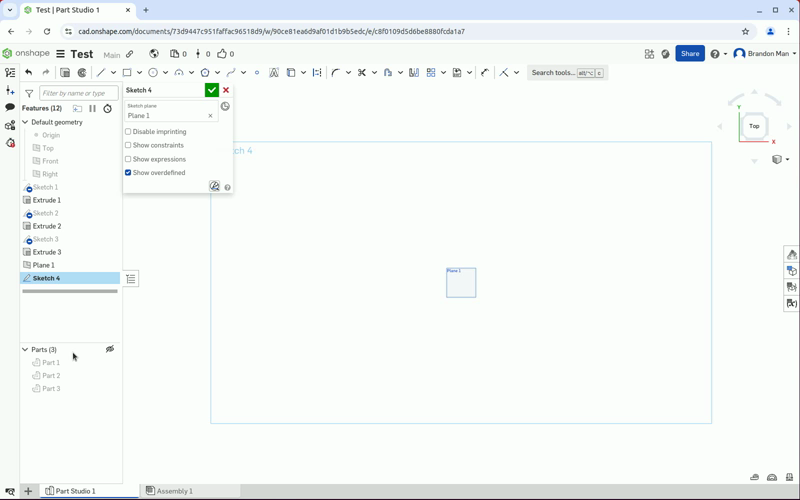
key(l)
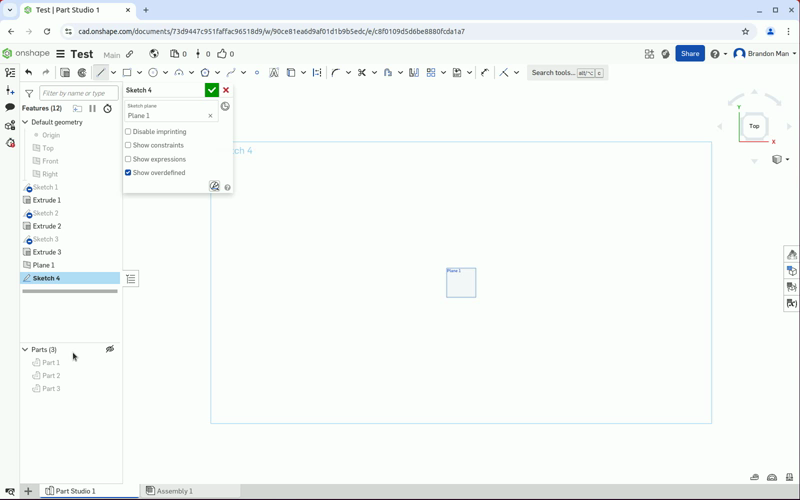
key_down(shift)
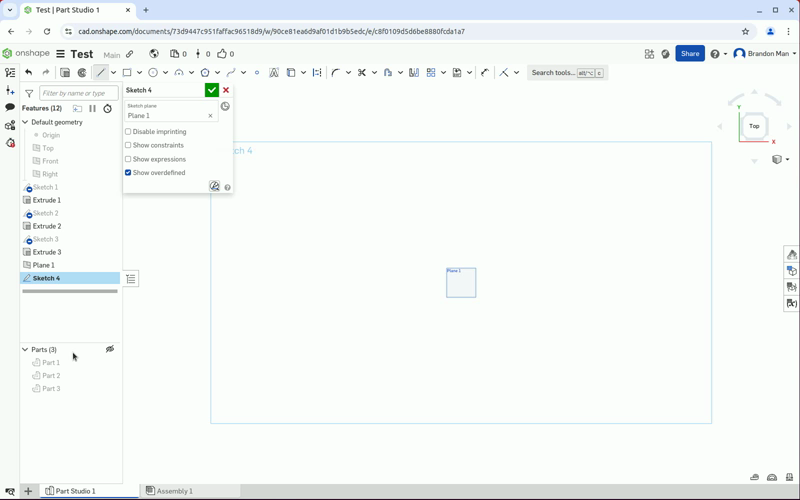
mouse_move(355, 223)
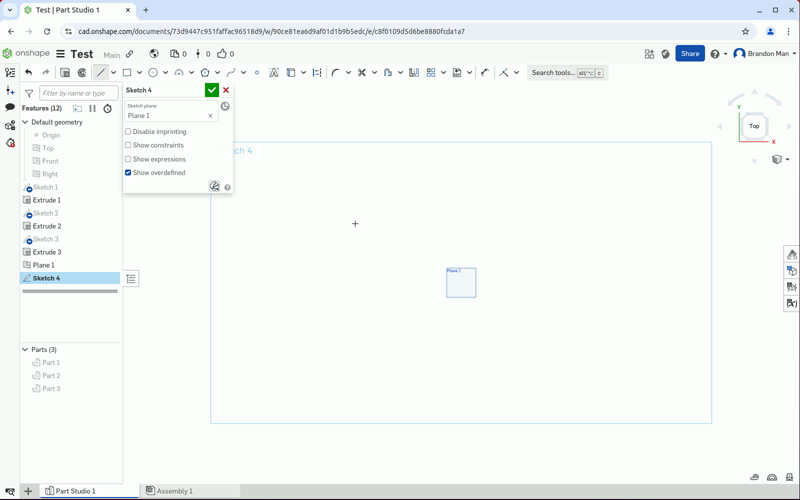
click(355, 223)
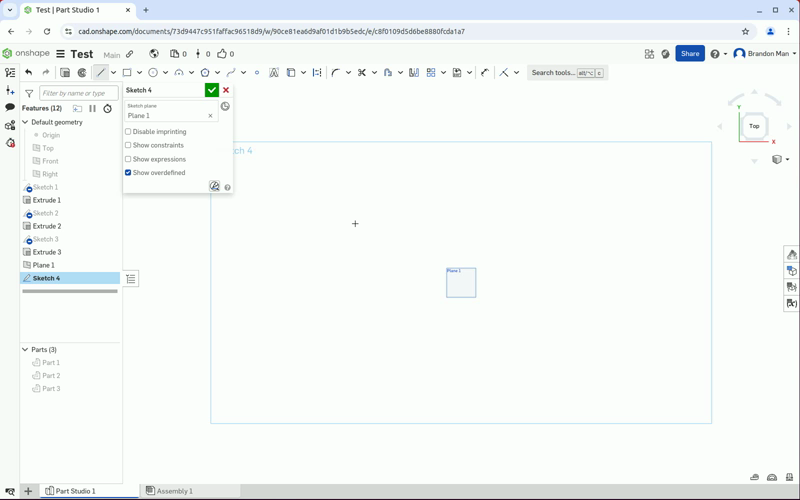
key_up(shift)
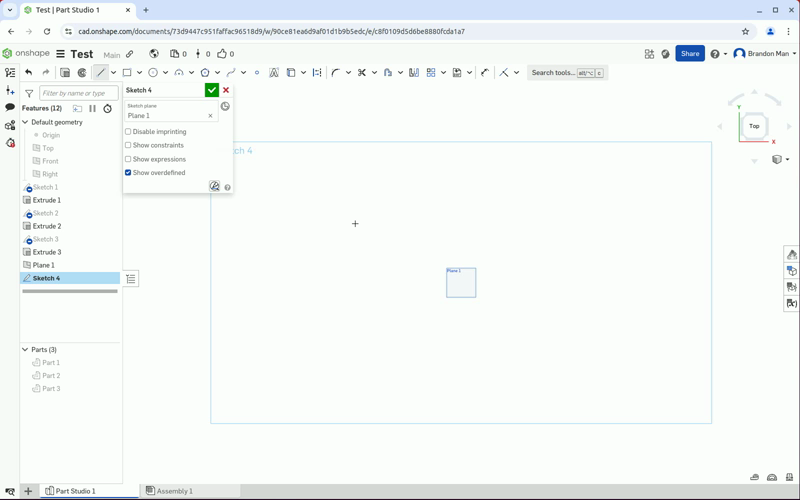
key_down(shift)
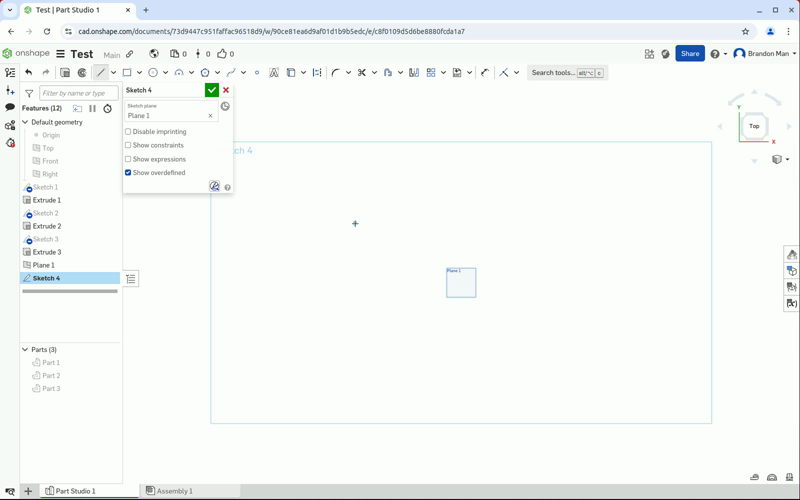
mouse_move(460, 223)
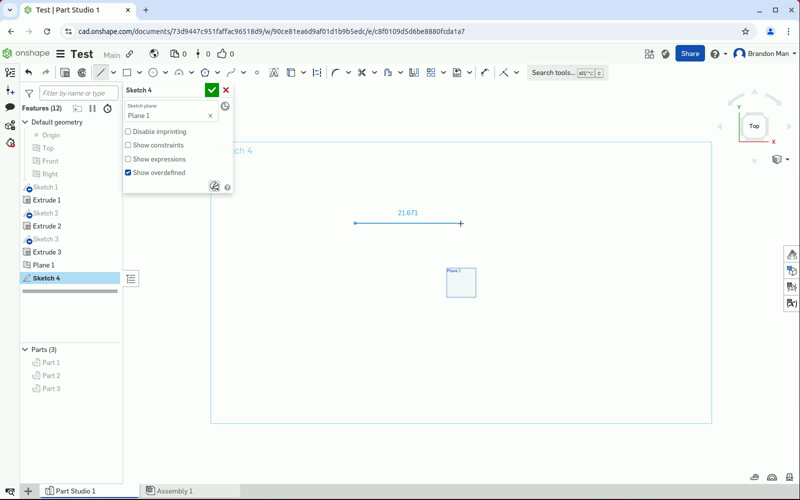
click(460, 223)
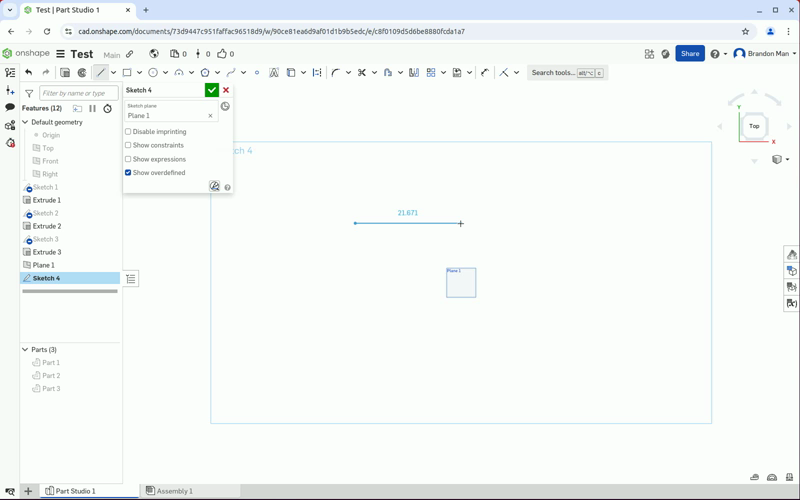
key_up(shift)
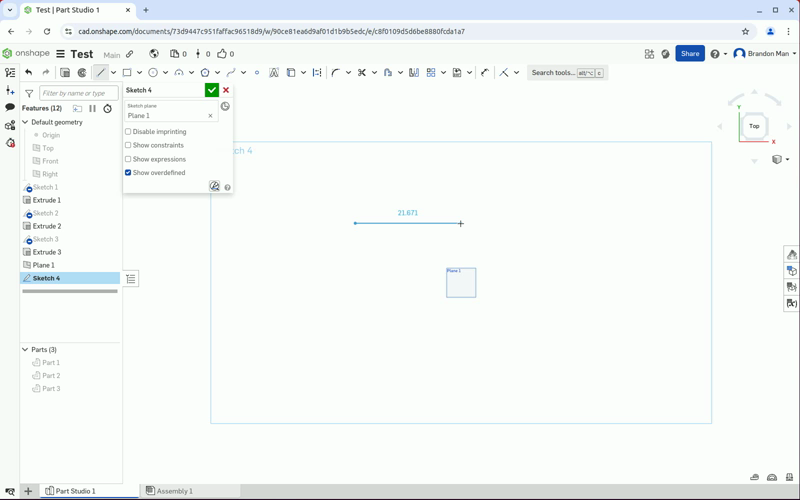
key(esc)
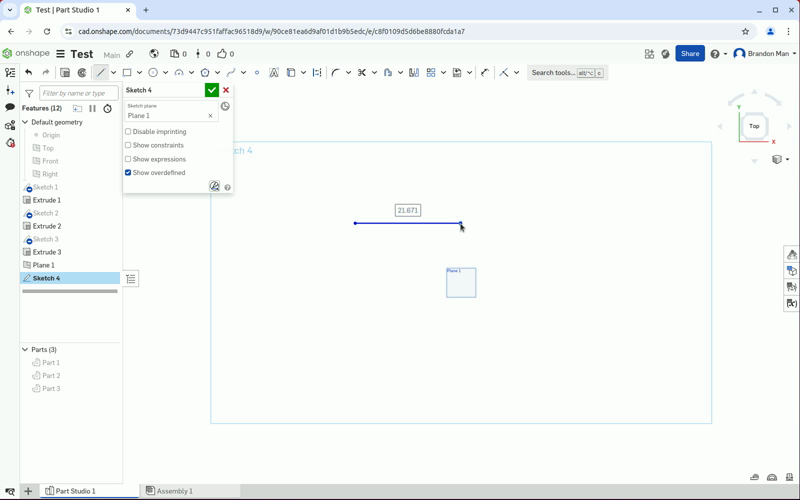
key(a)
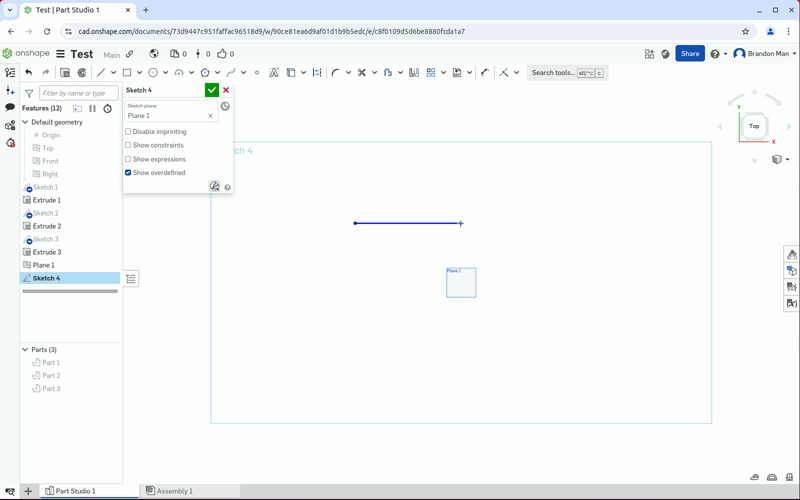
mouse_move(460, 223)
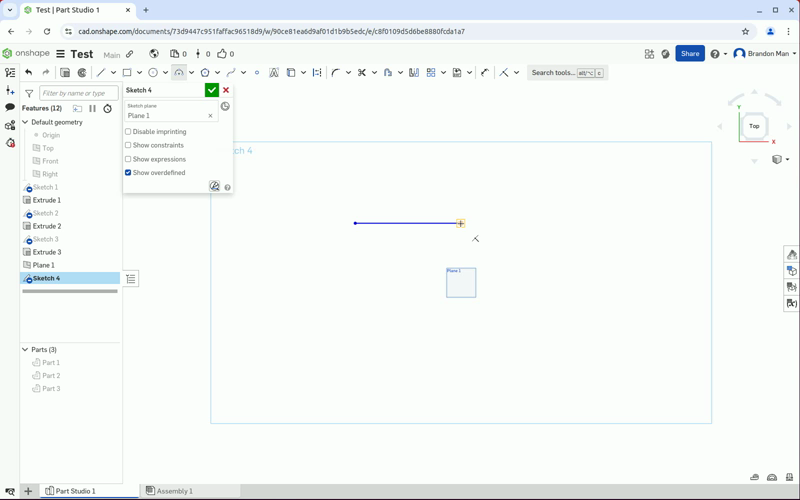
click(460, 223)
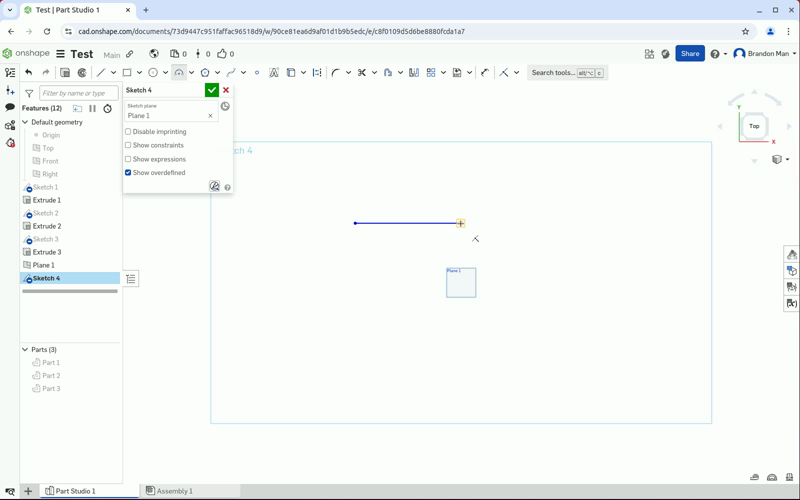
mouse_move(355, 223)
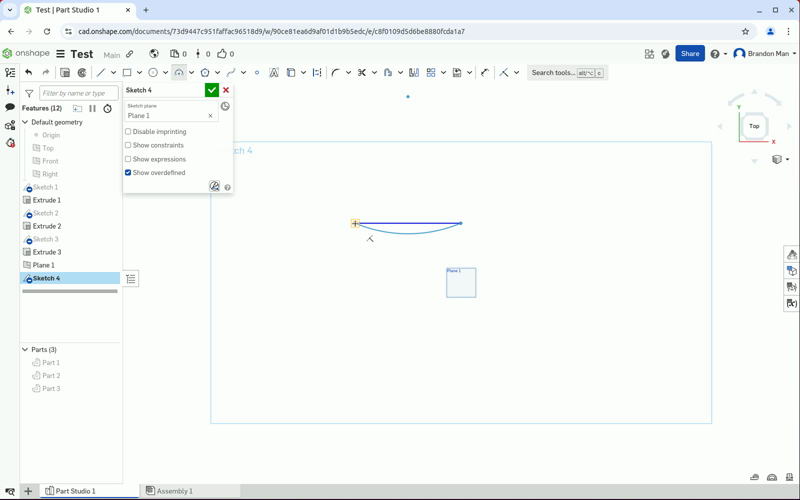
click(355, 223)
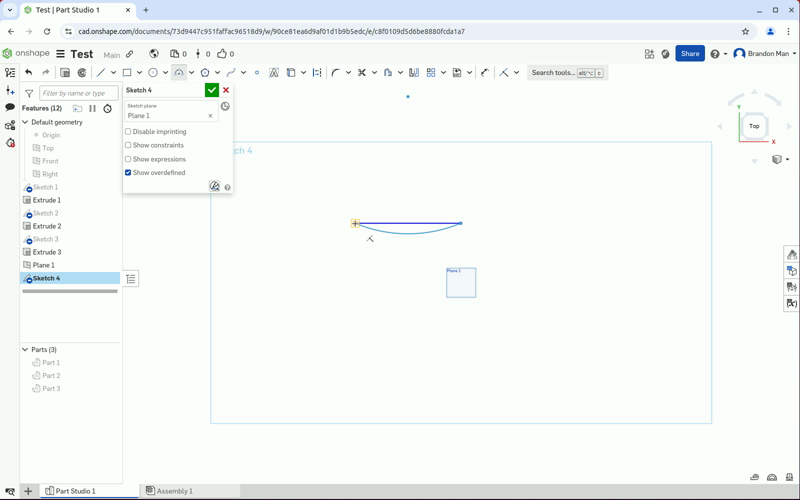
key_down(shift)
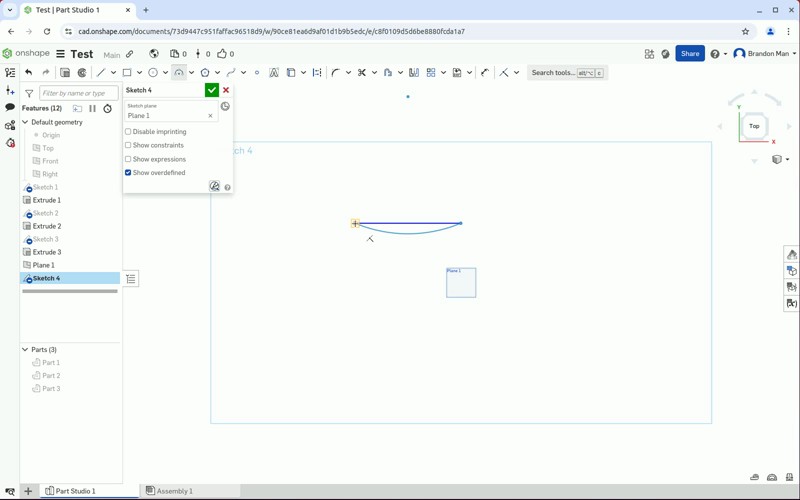
mouse_move(407, 170)
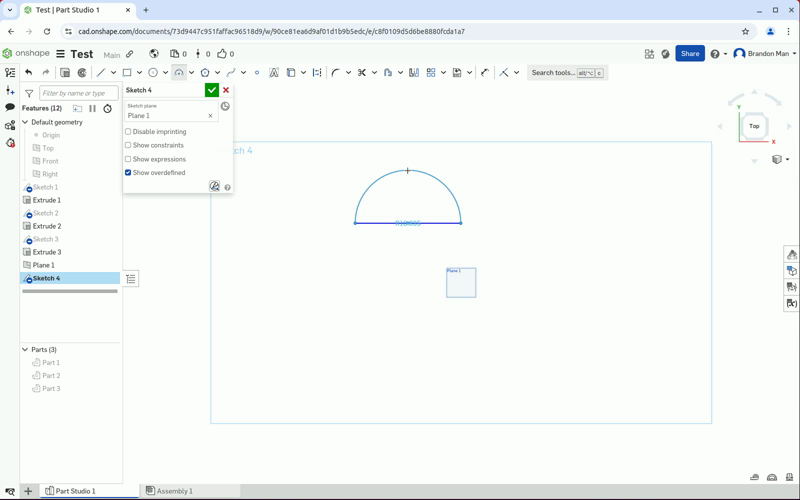
click(407, 170)
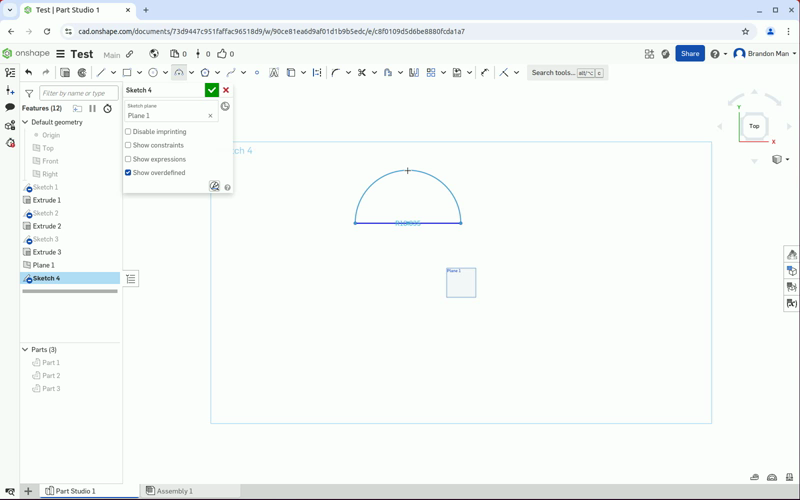
key_up(shift)
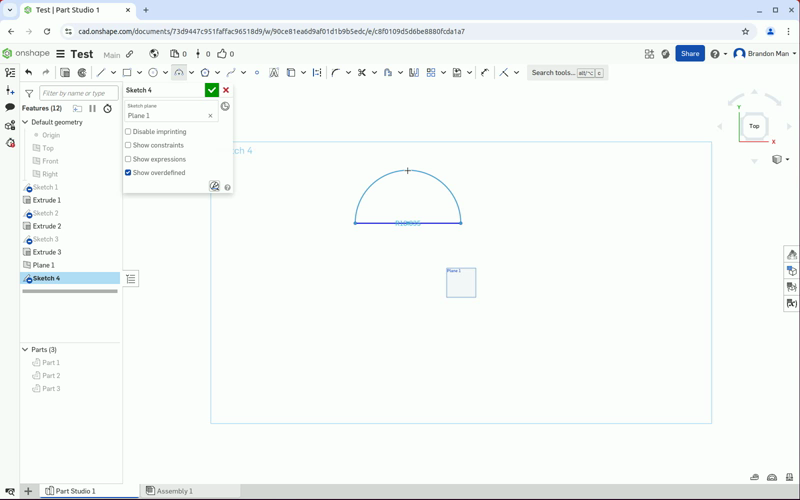
key(esc)
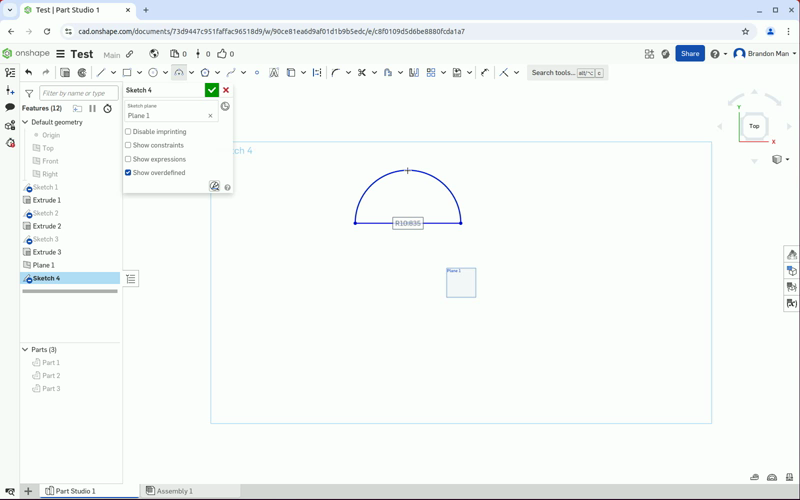
mouse_move(387, 184)
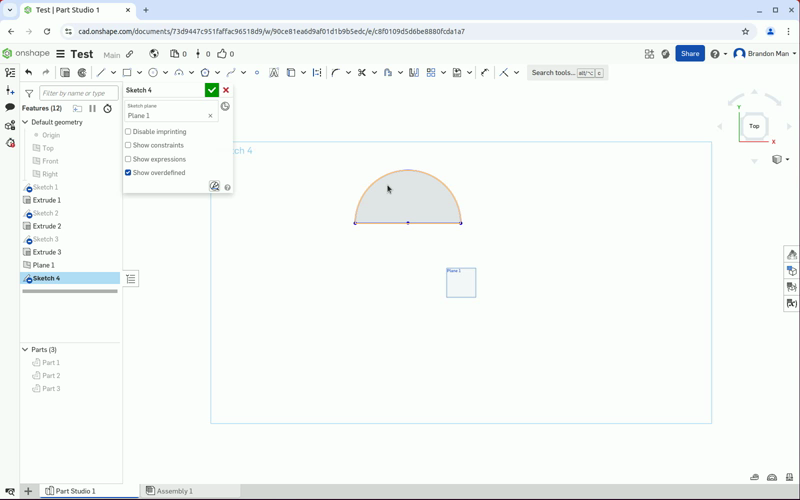
scroll(6)
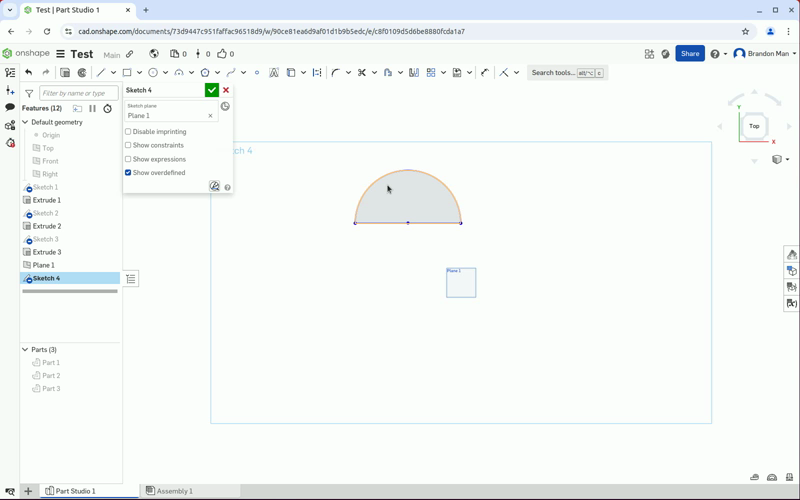
scroll(6)
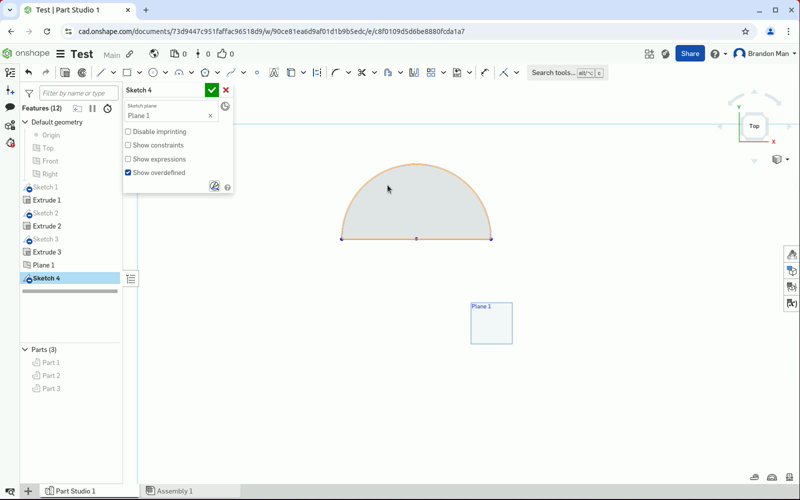
scroll(6)
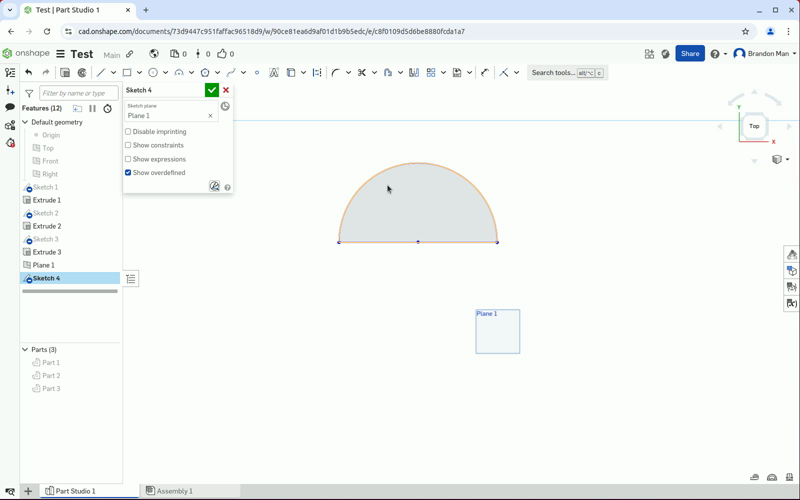
scroll(6)
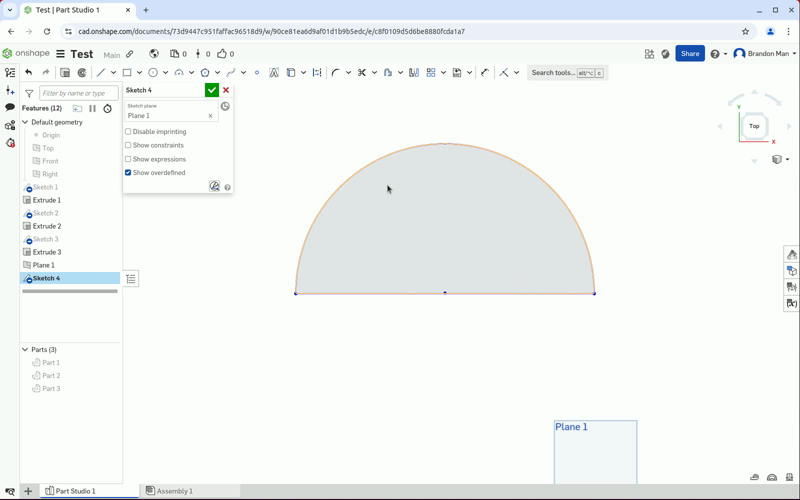
scroll(6)
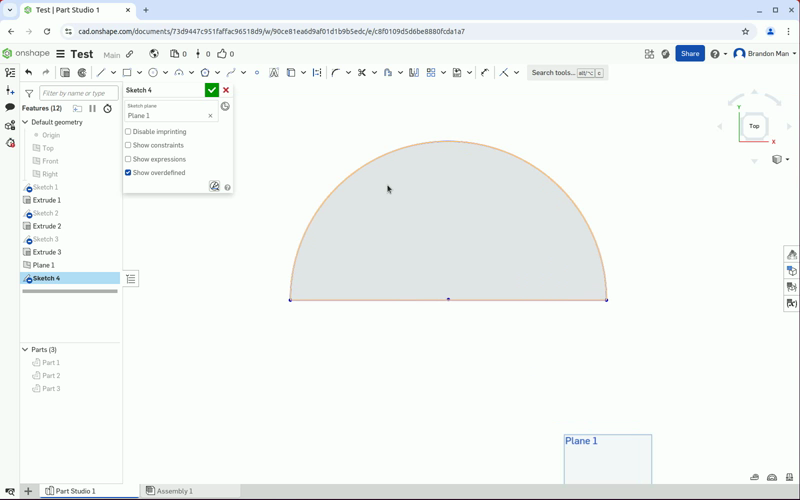
scroll(6)
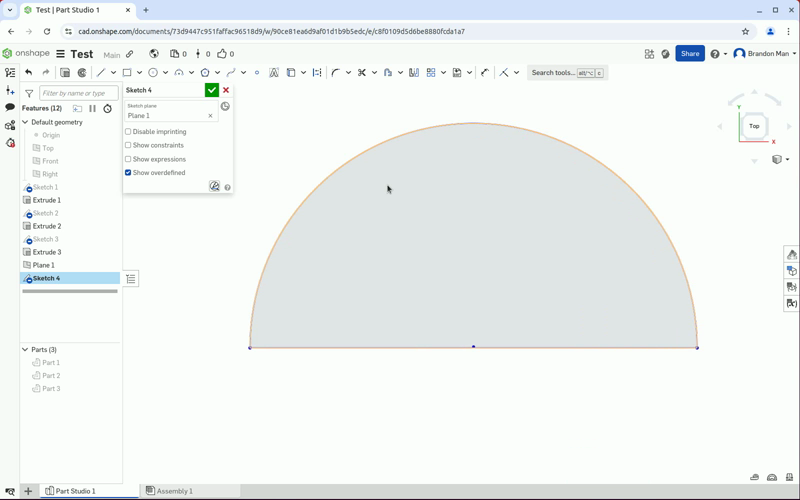
scroll(6)
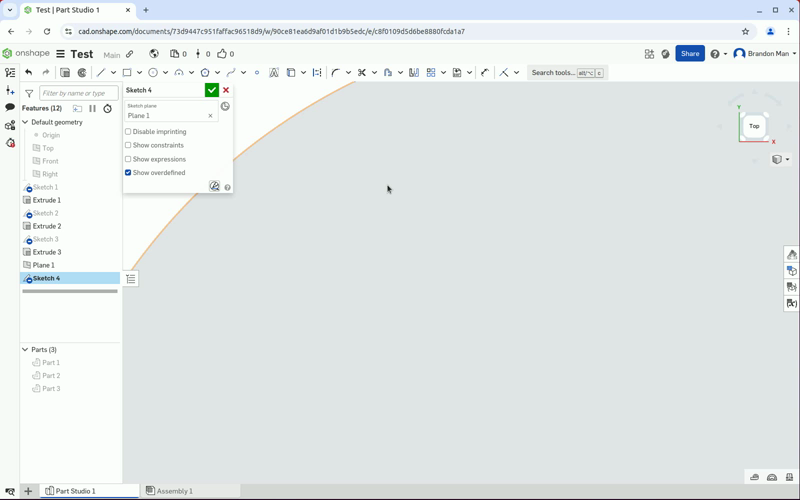
click(387, 184)
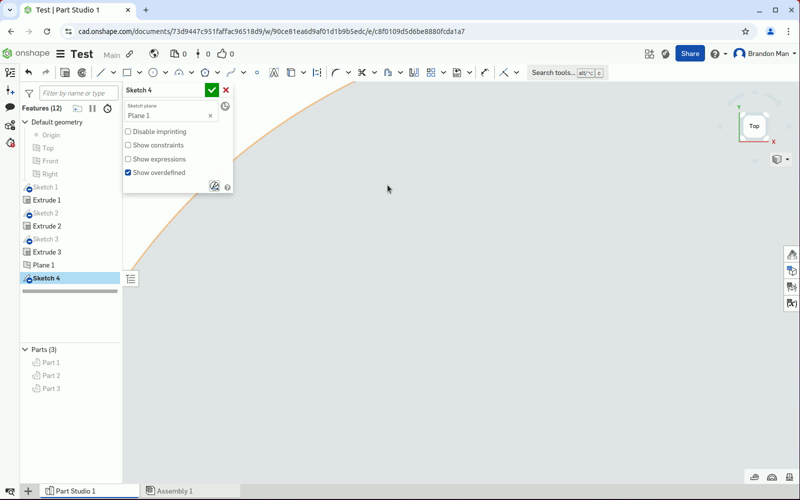
scroll(-6)
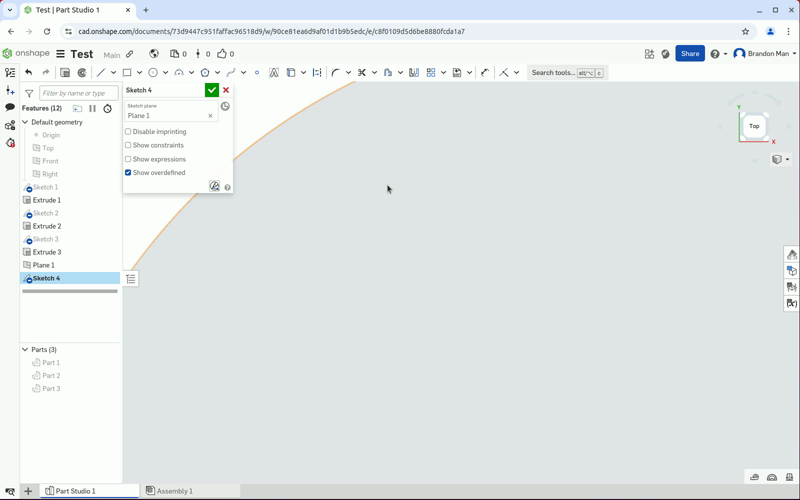
scroll(-6)
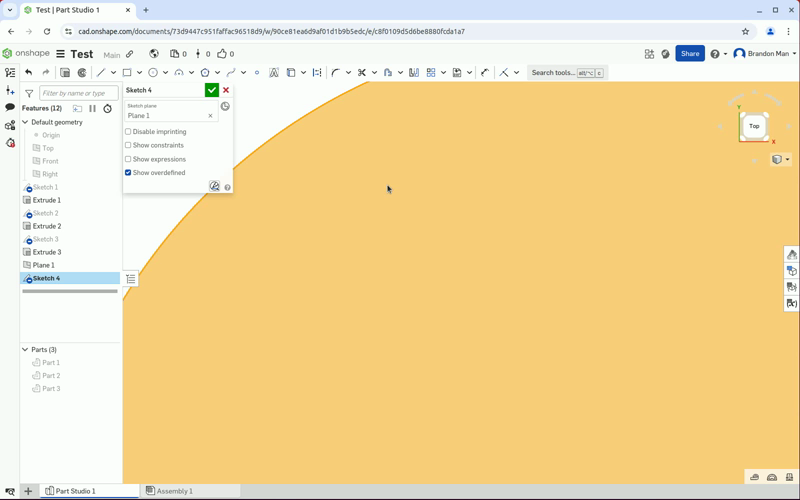
scroll(-6)
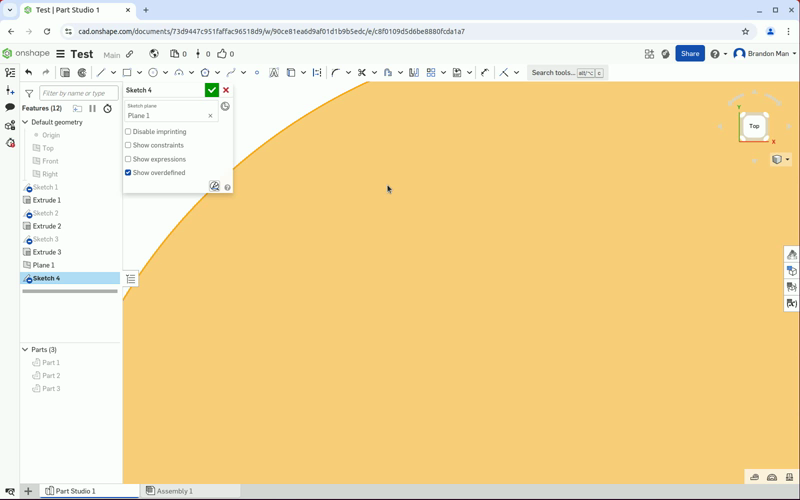
scroll(-6)
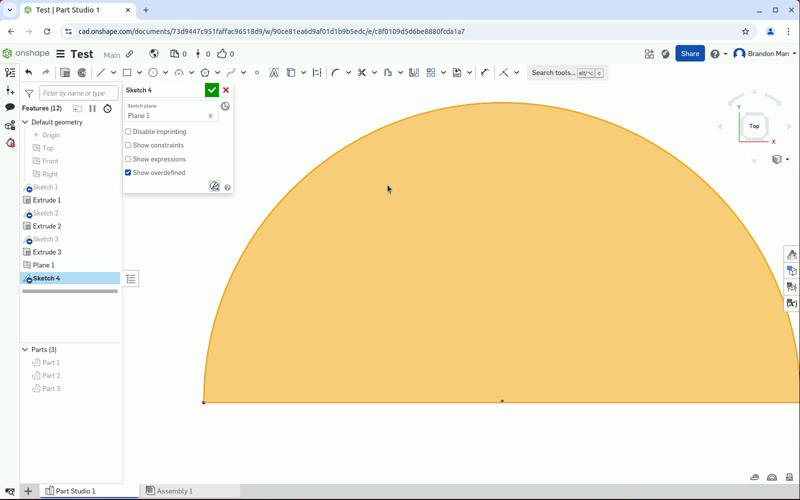
scroll(-6)
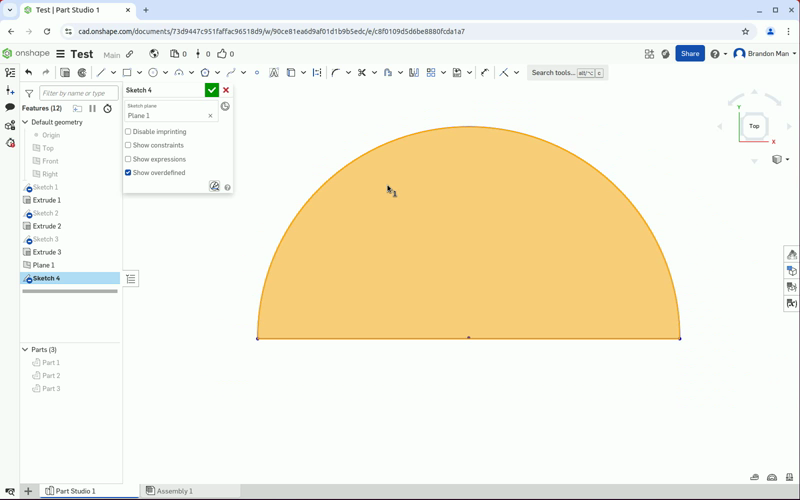
scroll(-6)
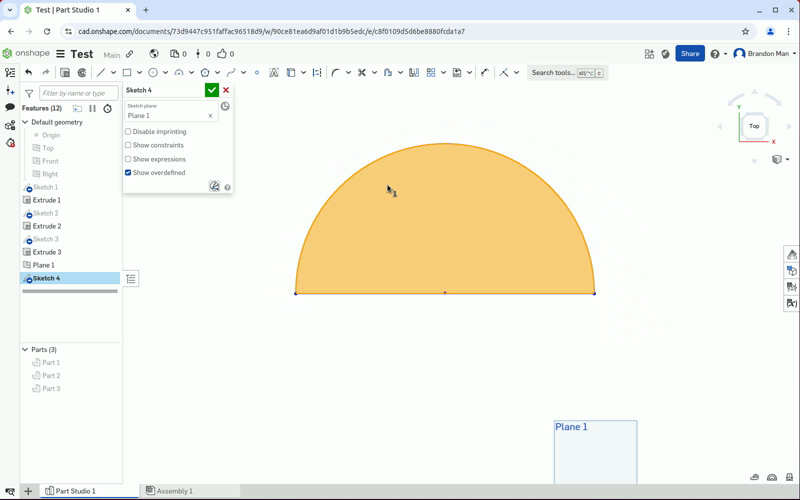
scroll(-6)
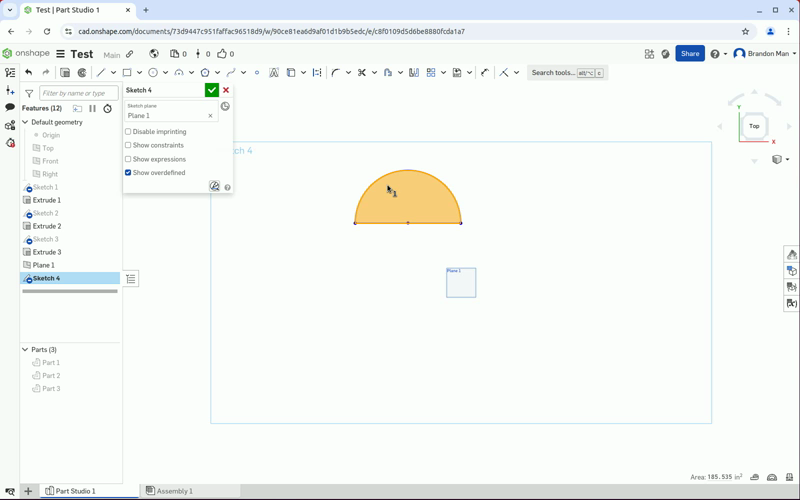
mouse_move(73, 352)
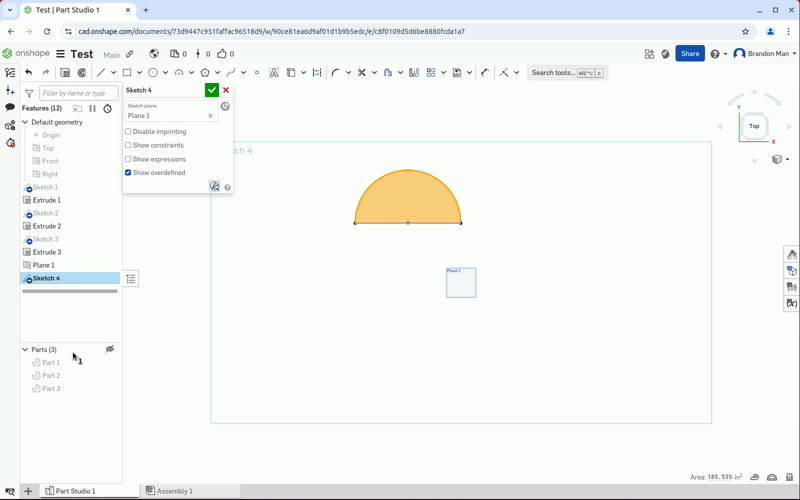
key(shift+y)
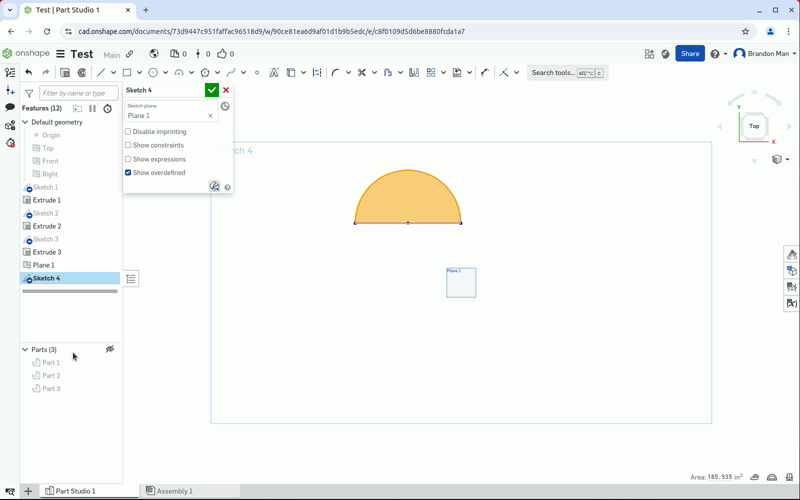
key(shift+e)
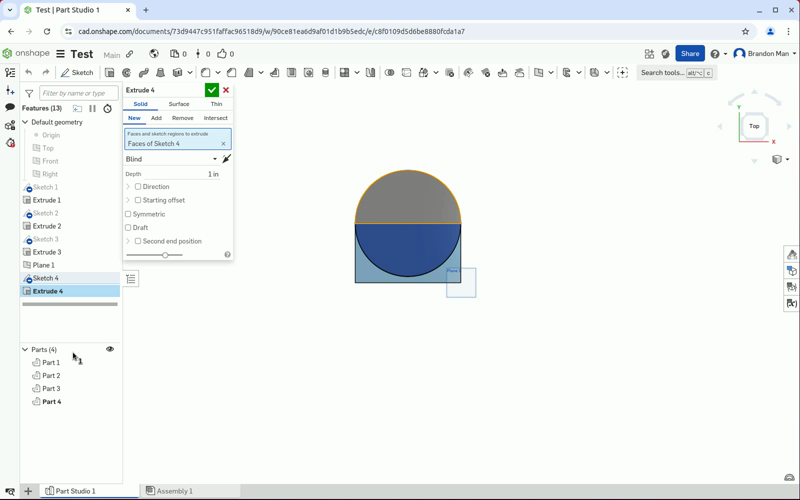
mouse_move(143, 106)
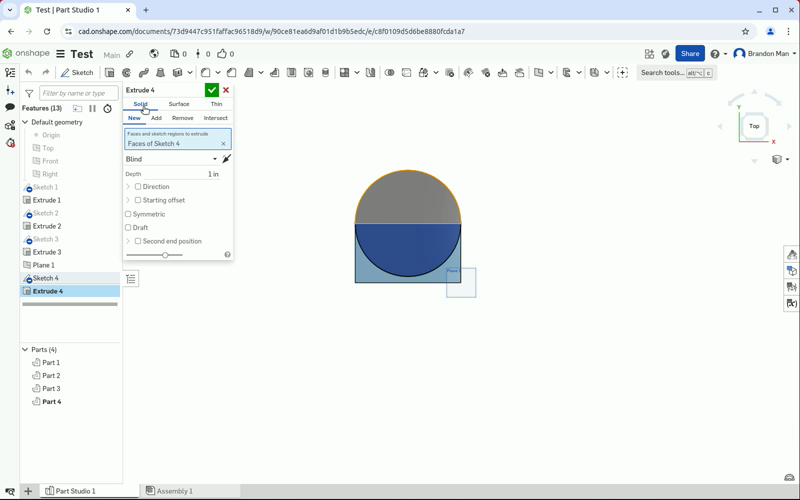
click(143, 106)
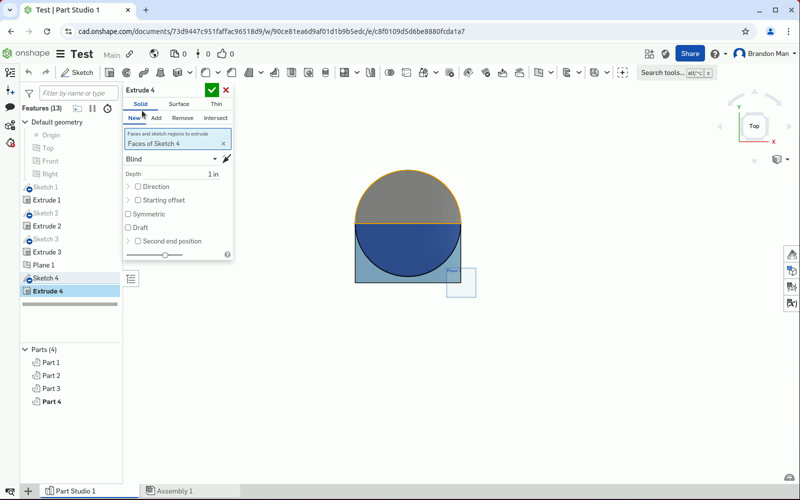
mouse_move(137, 120)
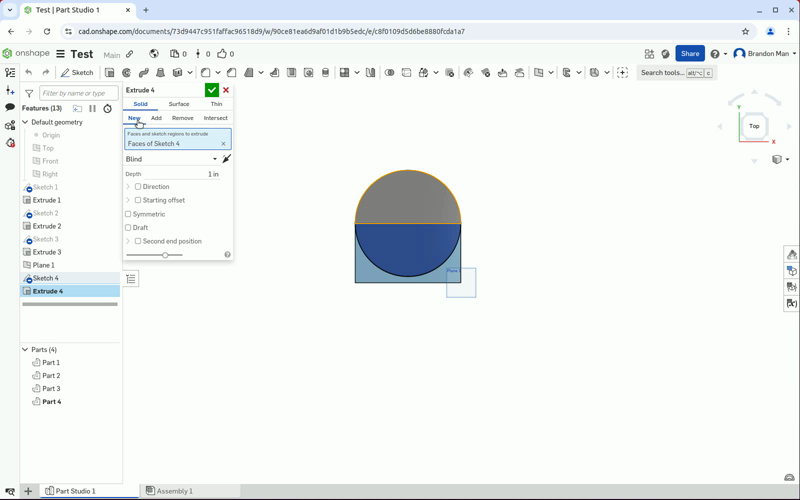
click(137, 120)
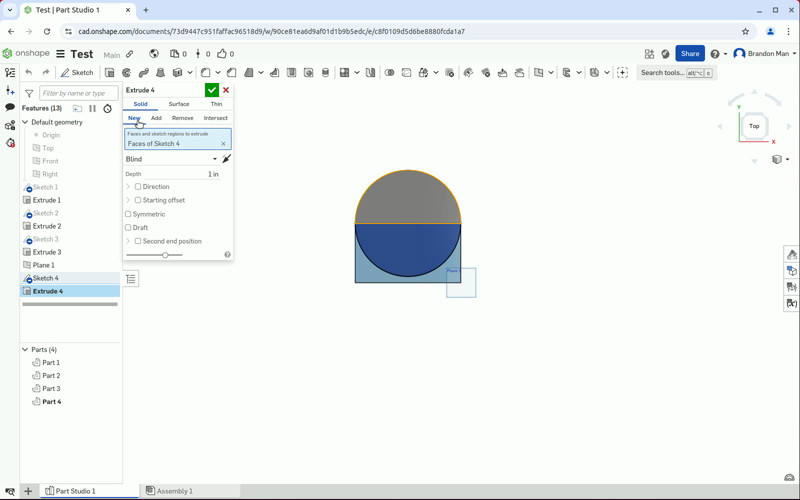
key(tab, 4)
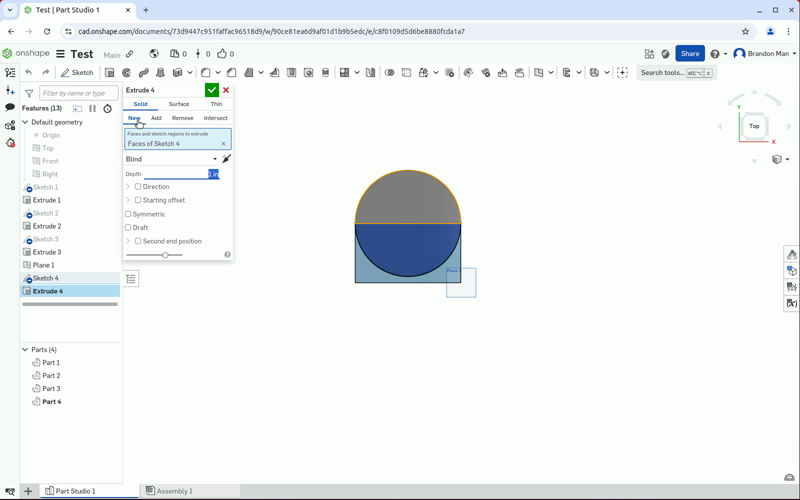
text(3.37)
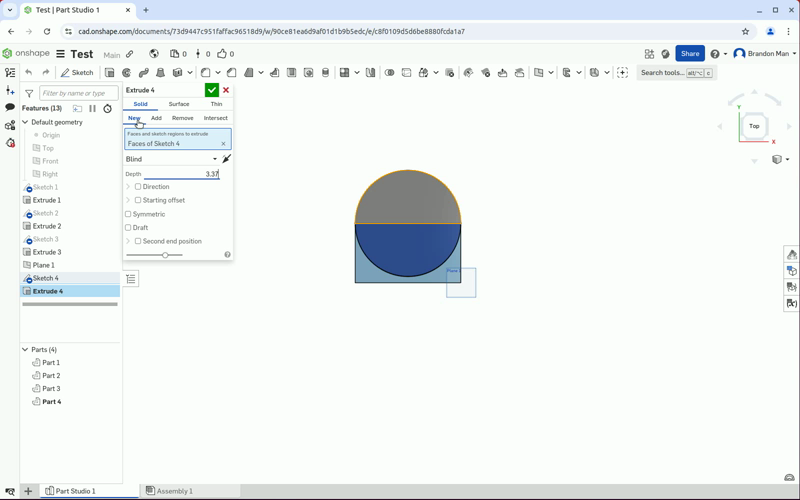
key(enter)
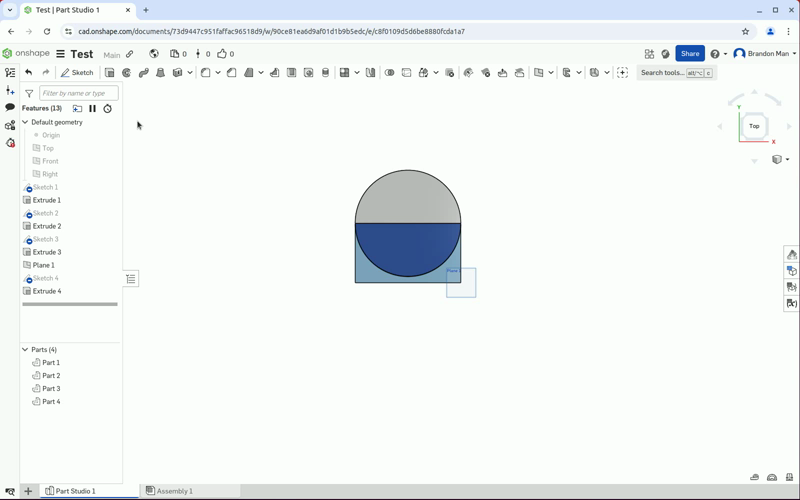
key(shift+h)
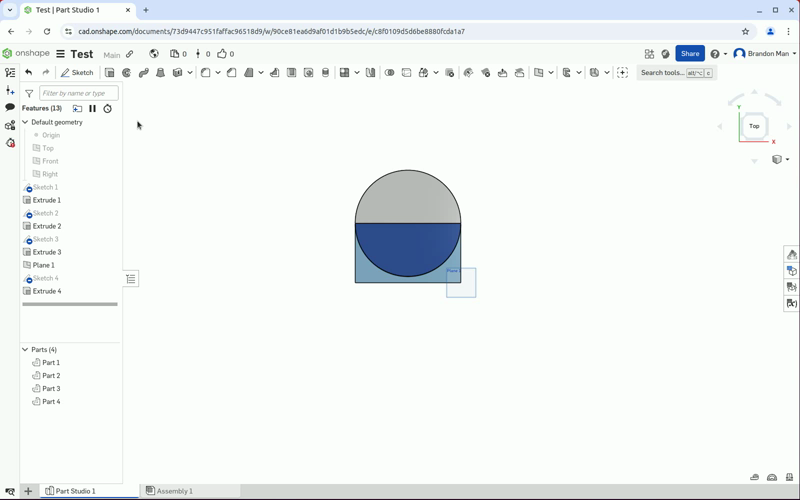
key(shift+h)
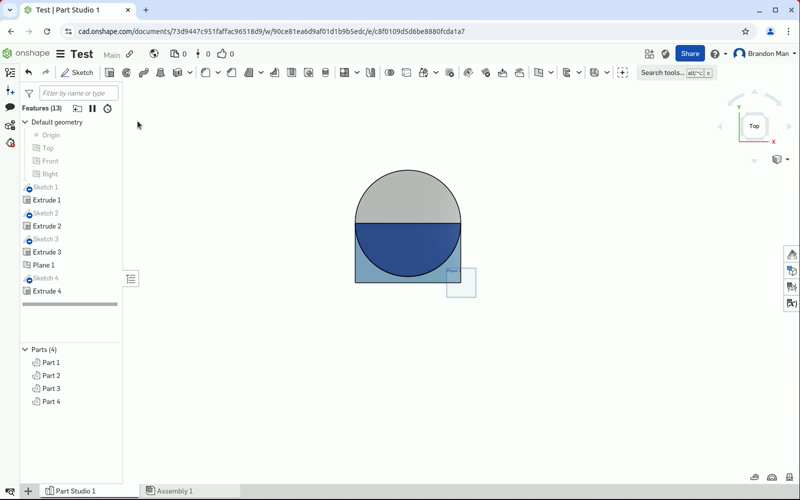
mouse_move(73, 189)
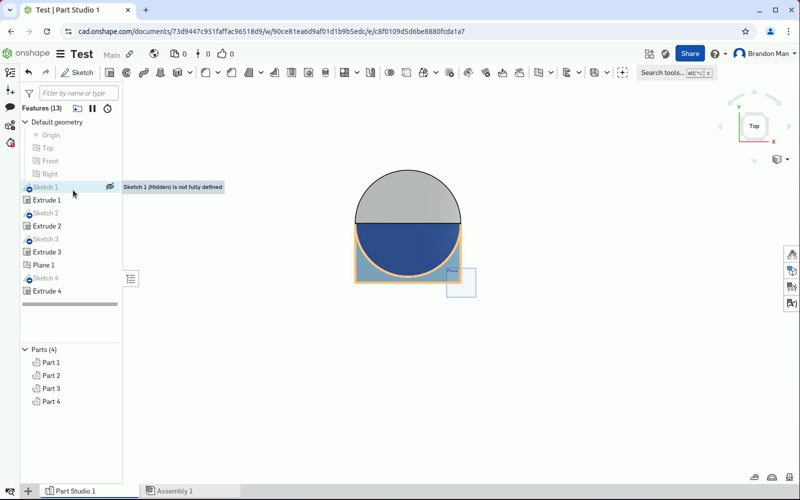
click(73, 189)
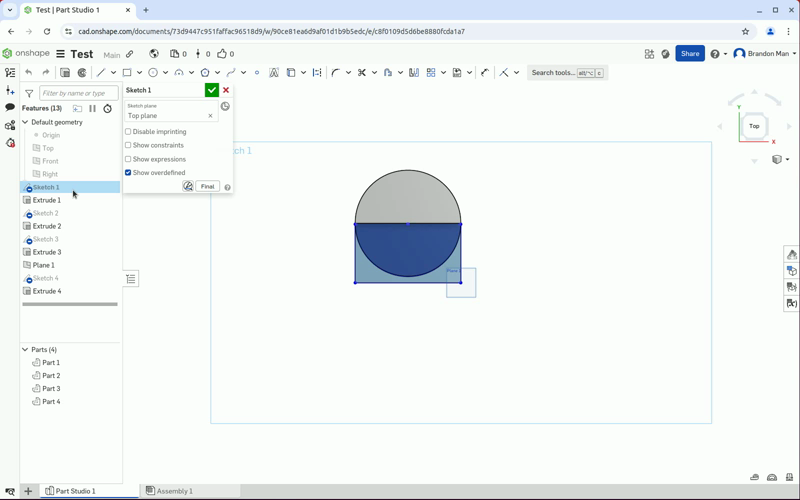
mouse_move(229, 92)
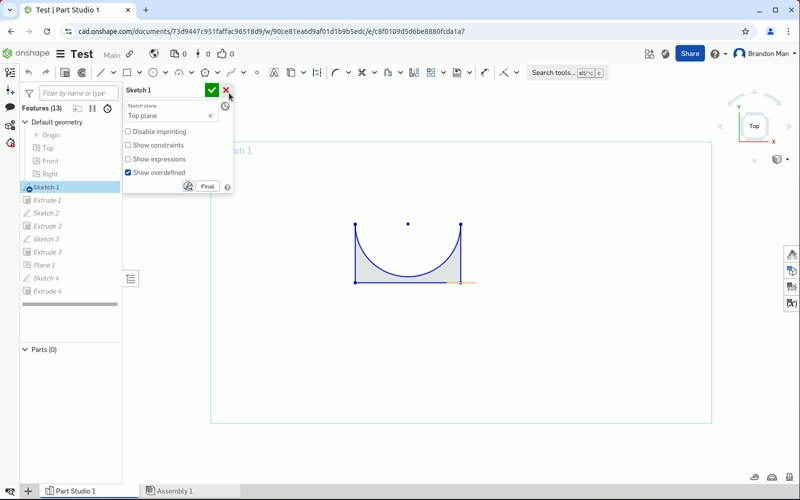
click(229, 92)
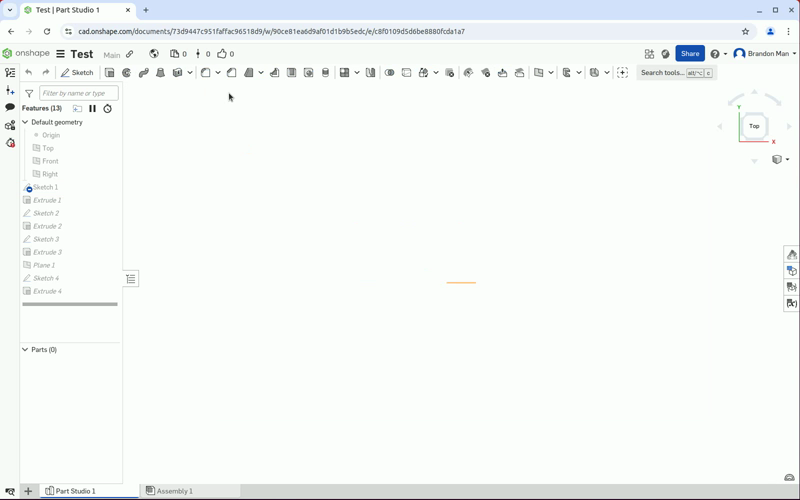
key(shift+s)
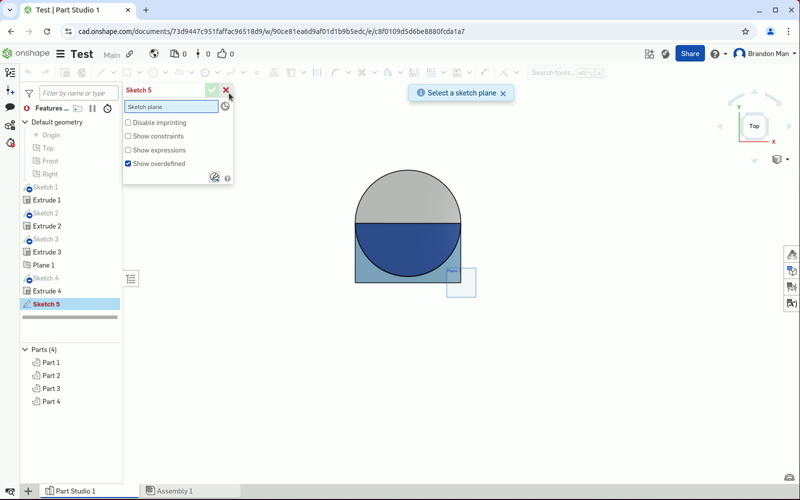
mouse_move(73, 267)
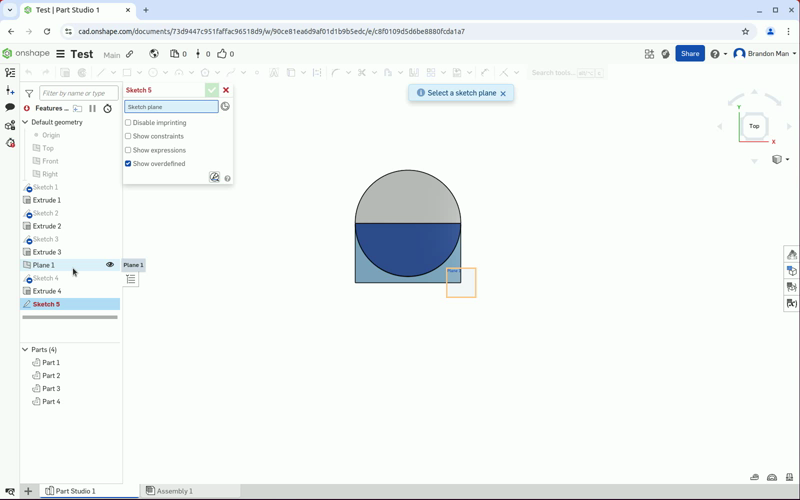
click(73, 267)
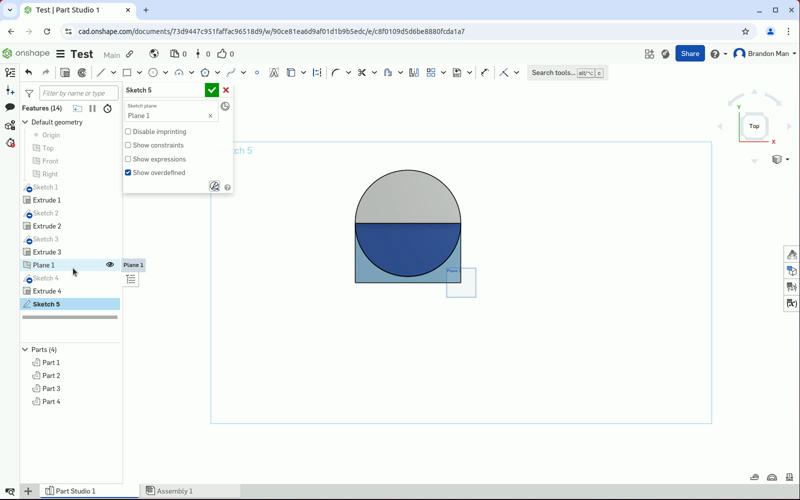
mouse_move(73, 352)
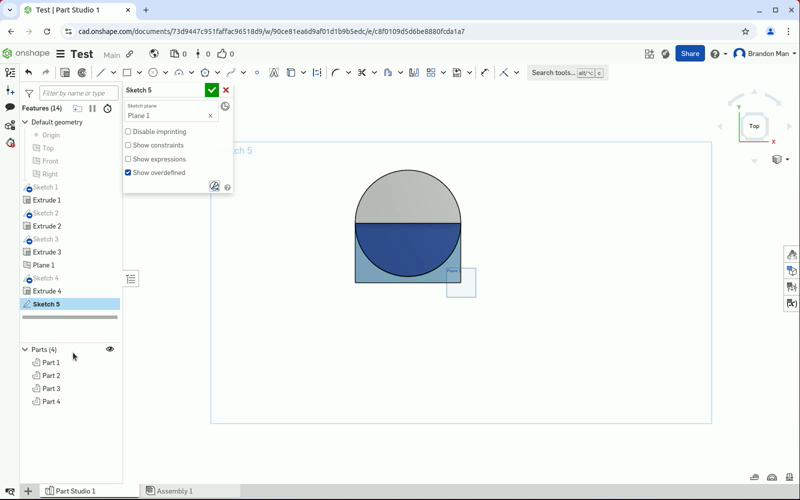
key(y)
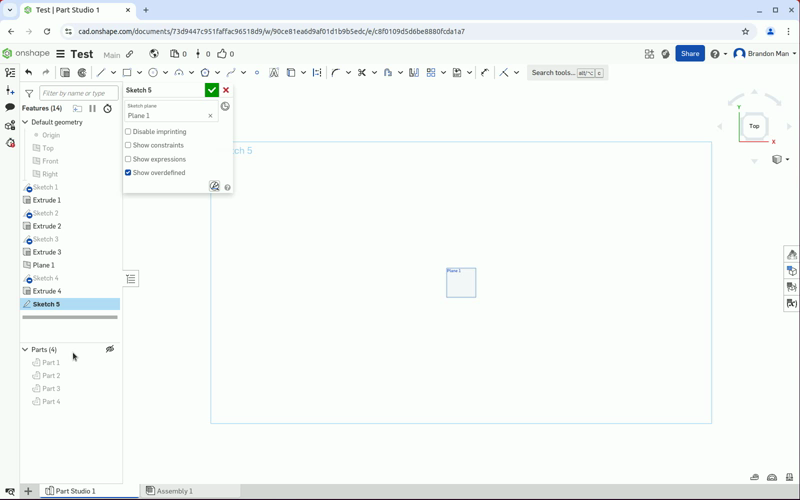
key(l)
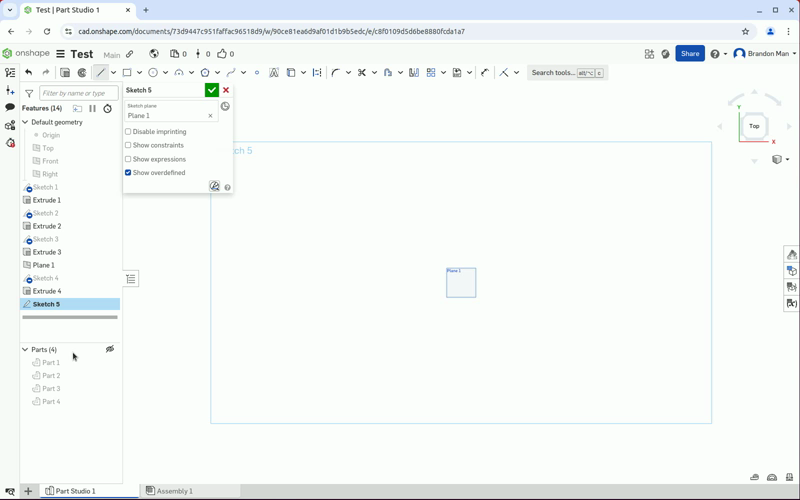
key_down(shift)
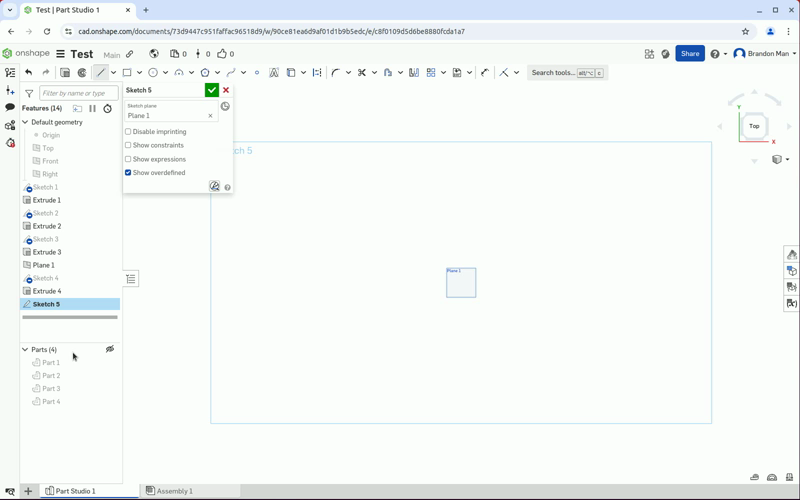
mouse_move(355, 282)
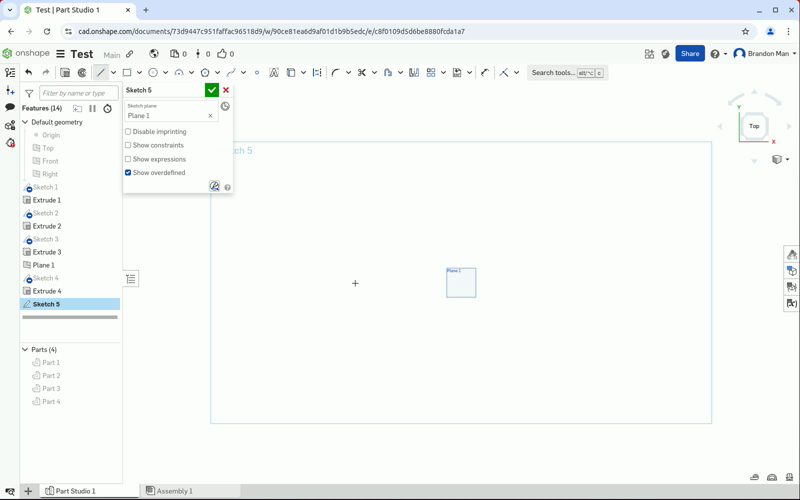
click(355, 282)
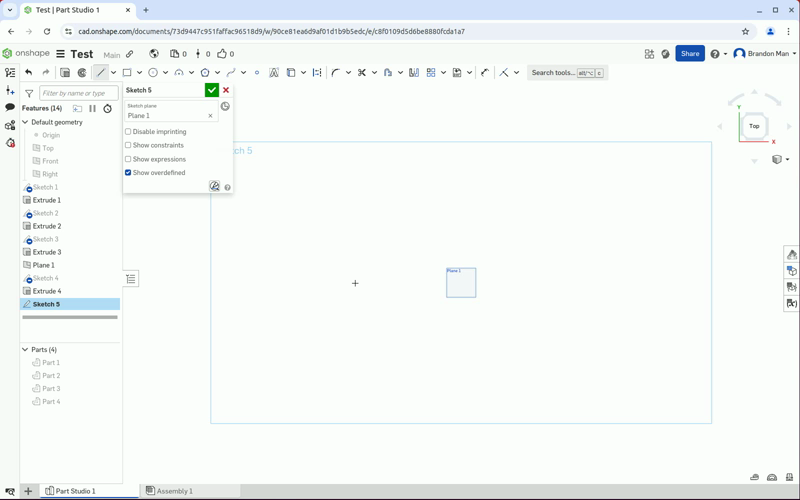
key_up(shift)
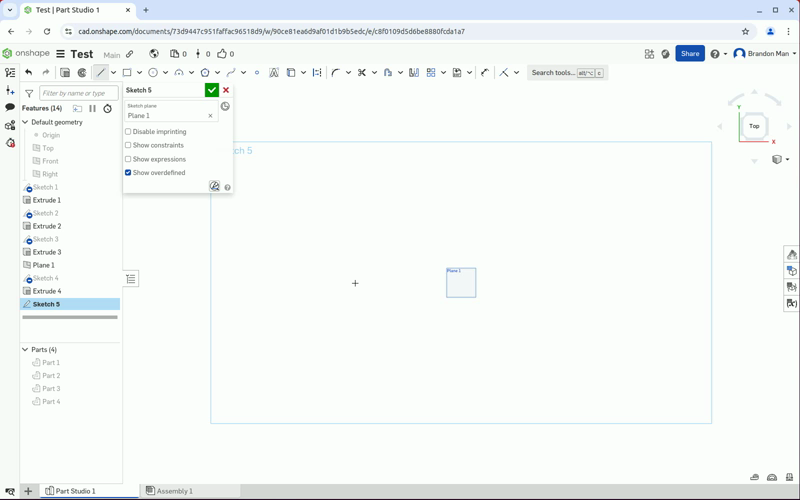
key_down(shift)
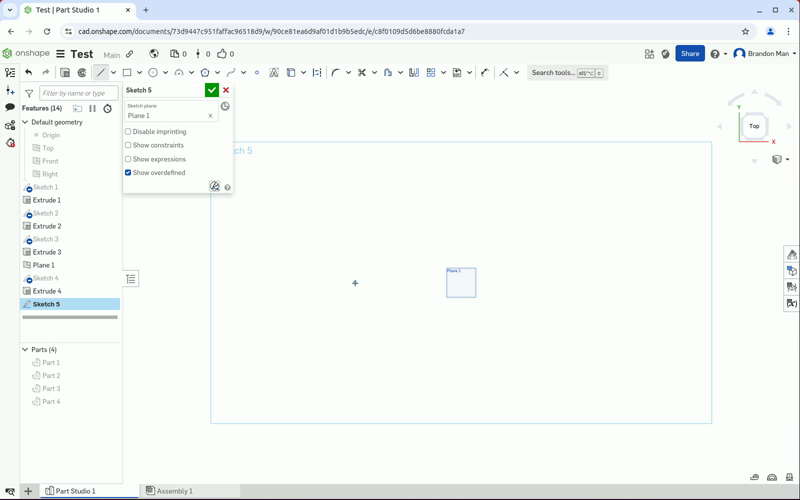
mouse_move(460, 282)
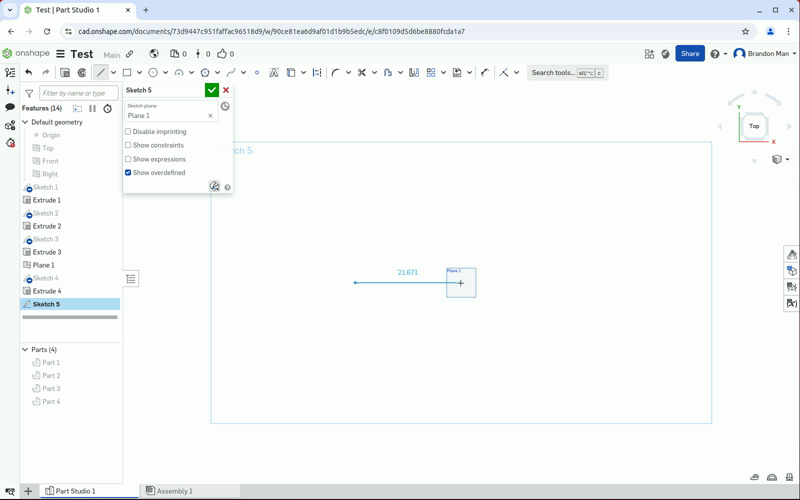
click(460, 282)
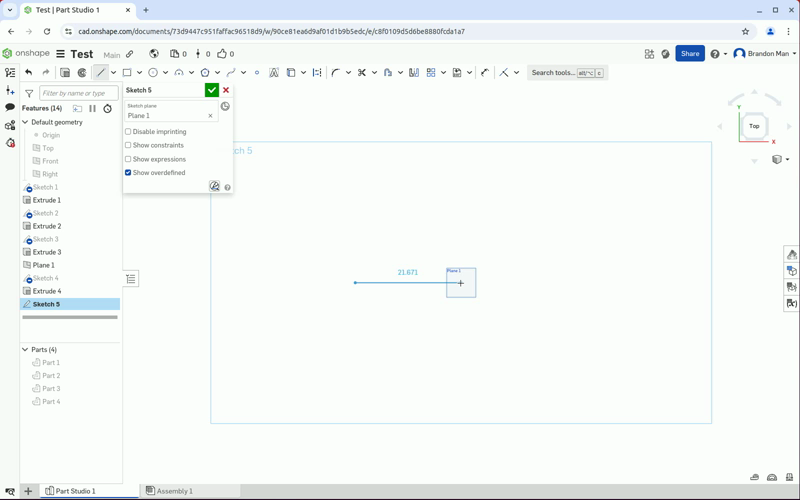
key_up(shift)
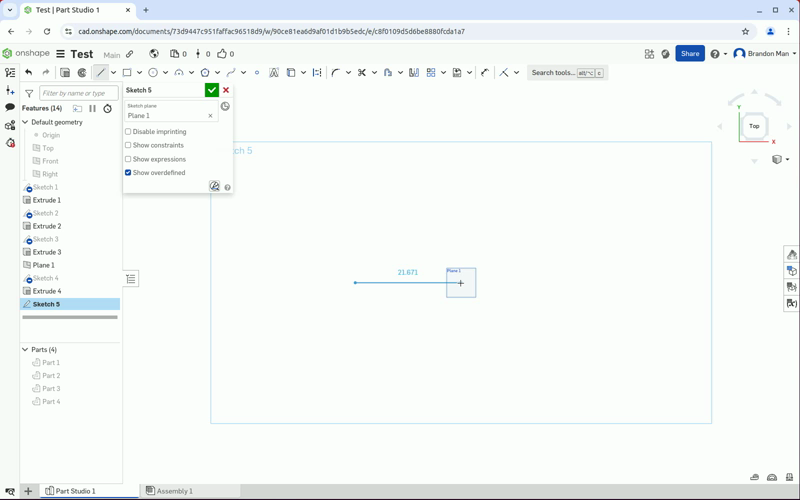
key_down(shift)
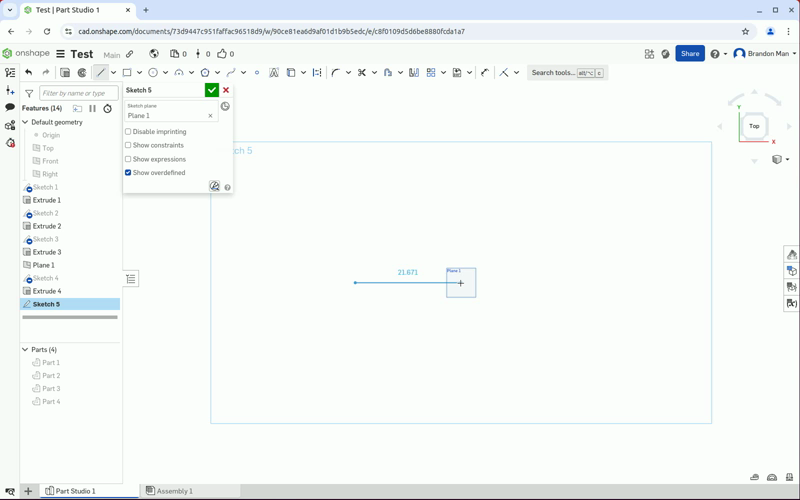
mouse_move(490, 282)
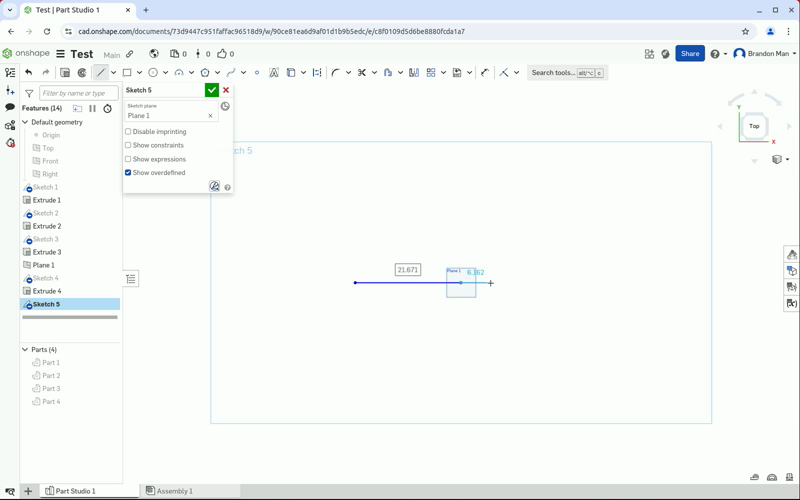
mouse_move(460, 224)
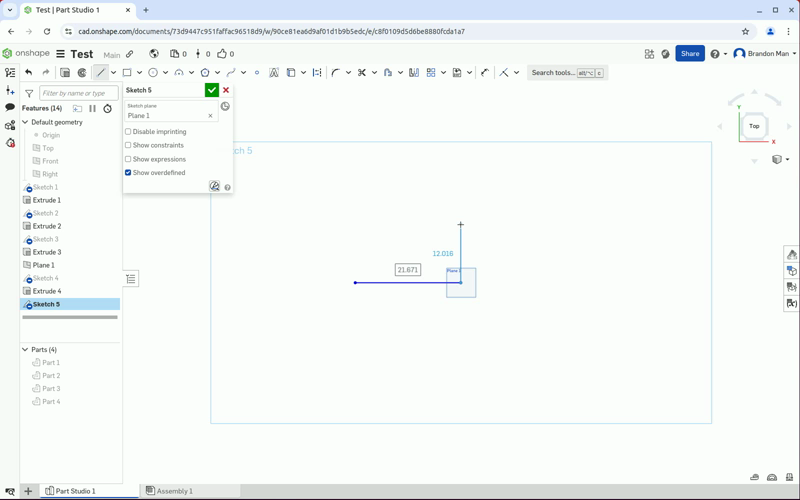
click(460, 224)
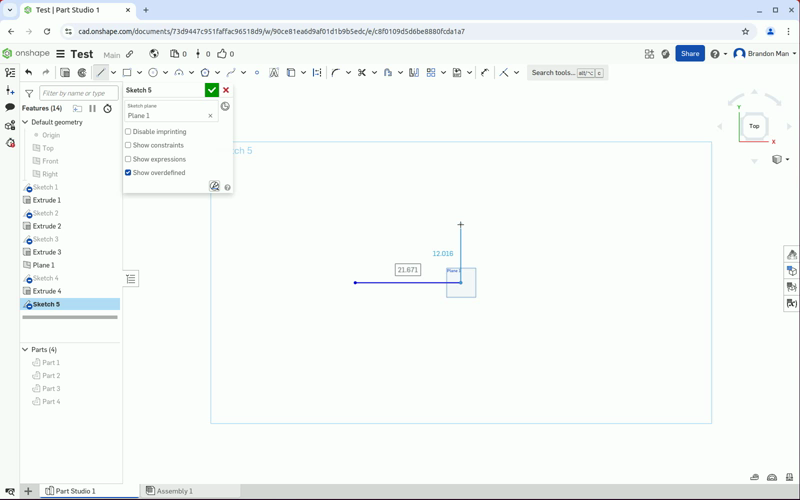
key_up(shift)
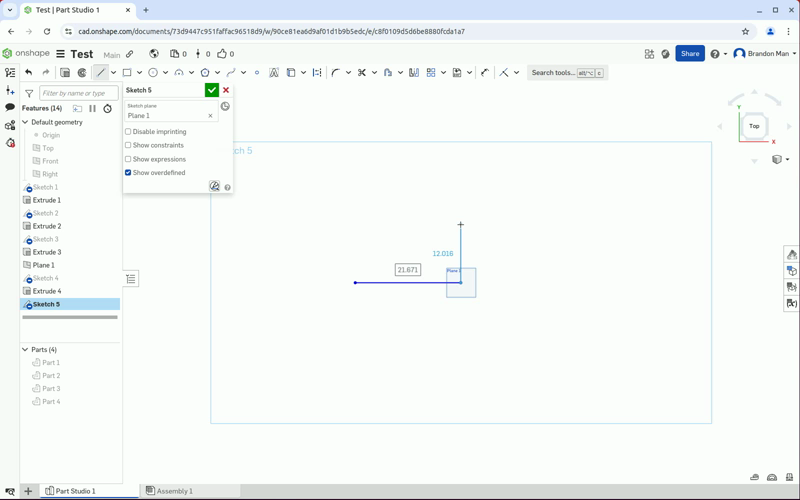
key_down(shift)
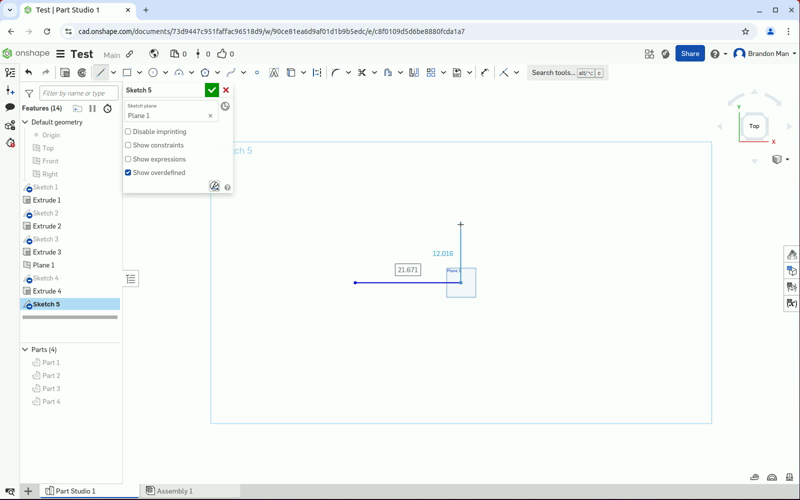
mouse_move(490, 224)
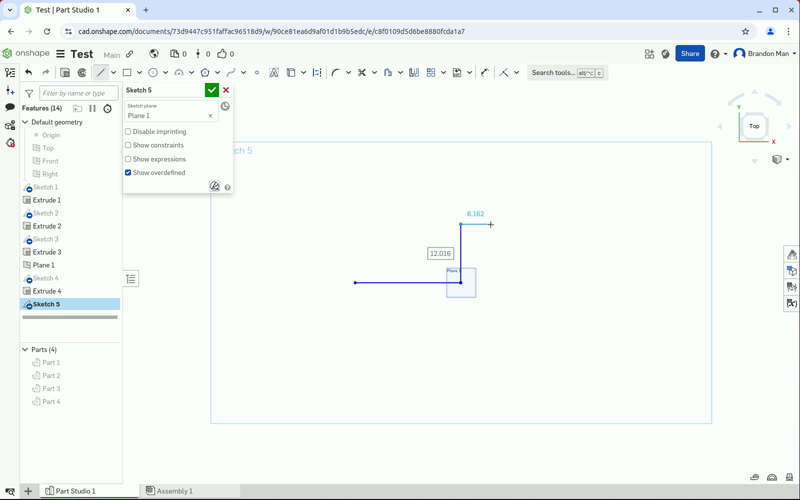
mouse_move(458, 224)
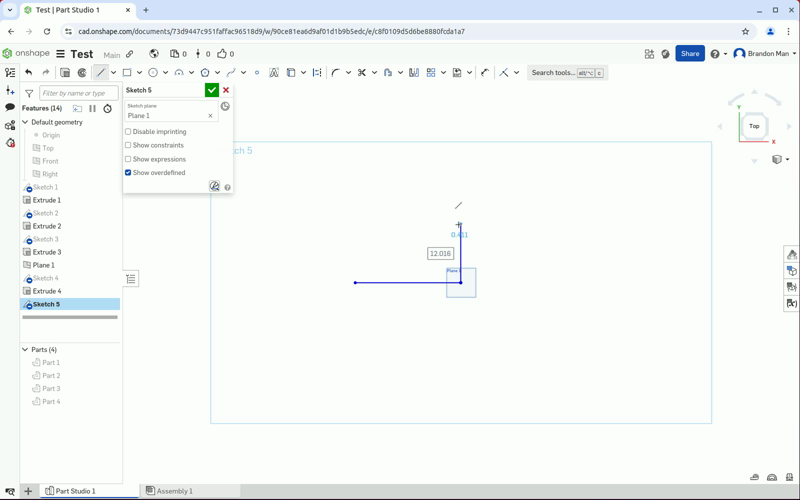
scroll(6)
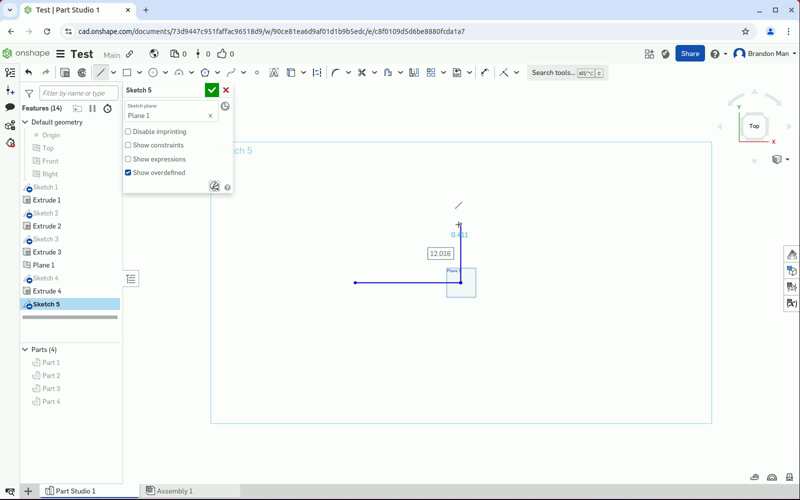
scroll(6)
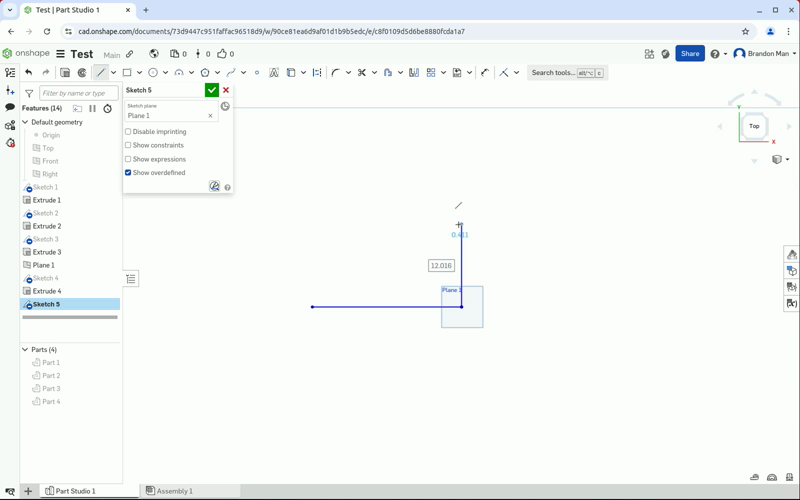
scroll(6)
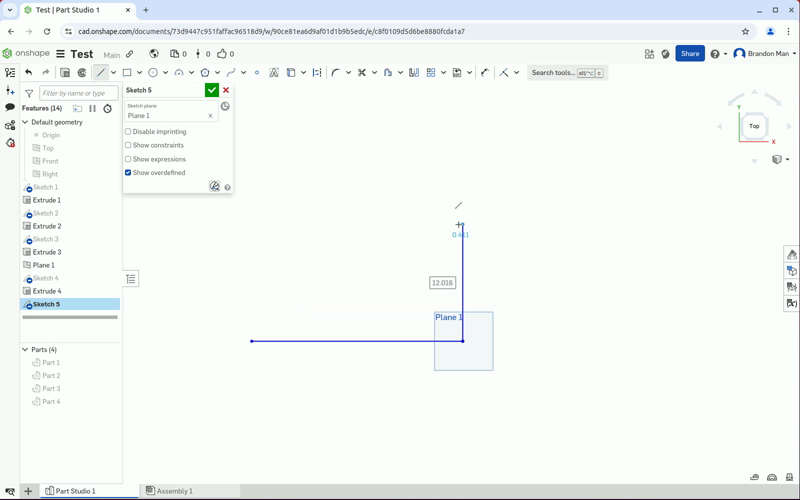
scroll(6)
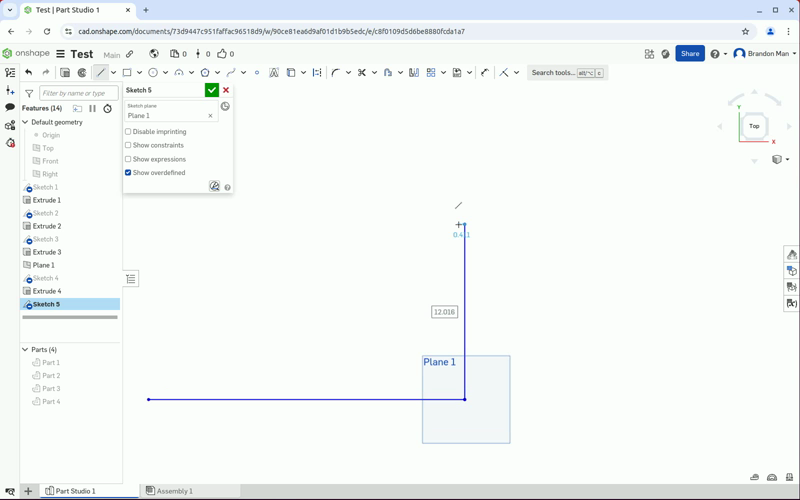
scroll(6)
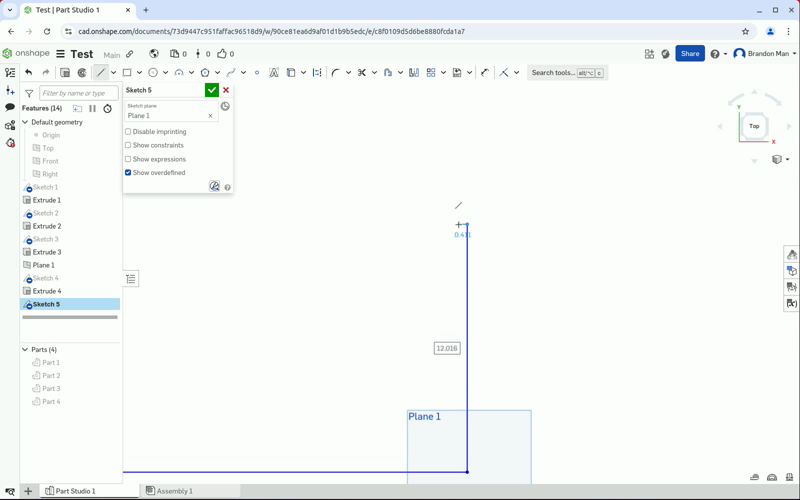
scroll(6)
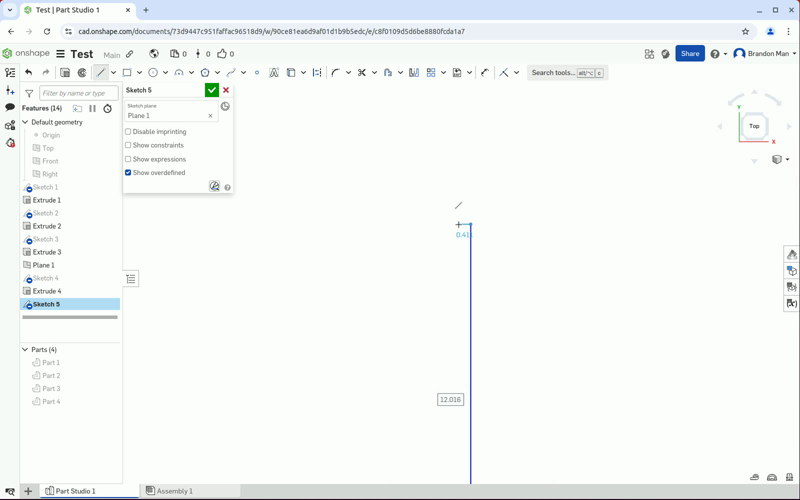
scroll(6)
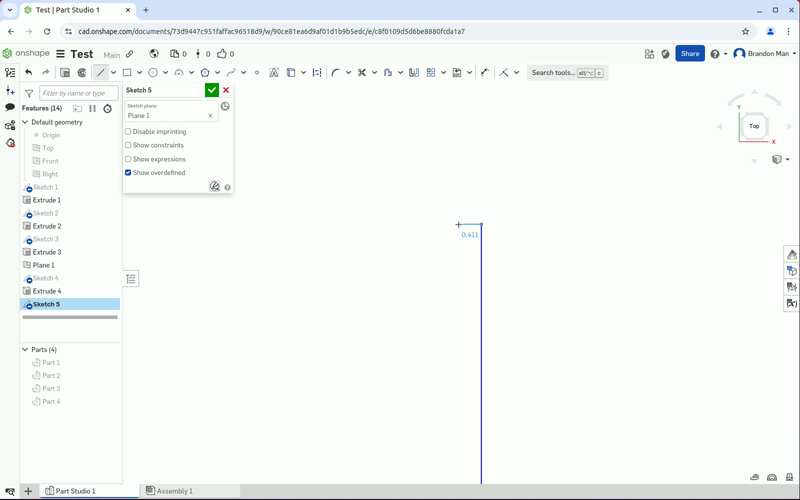
click(458, 224)
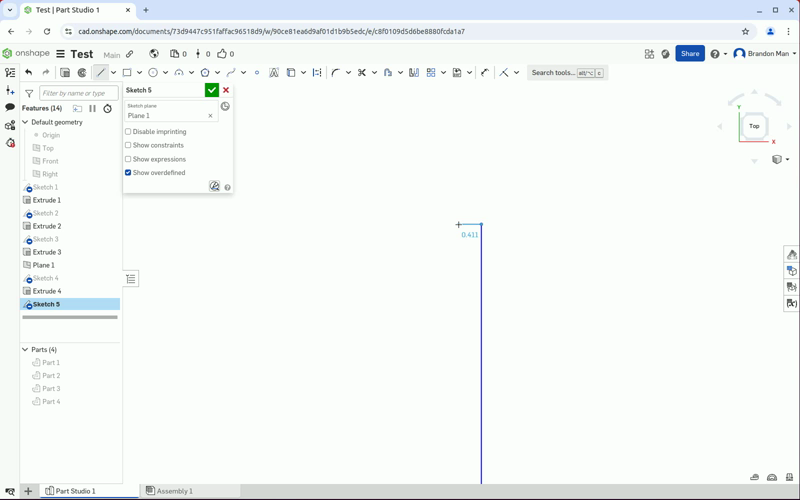
scroll(-6)
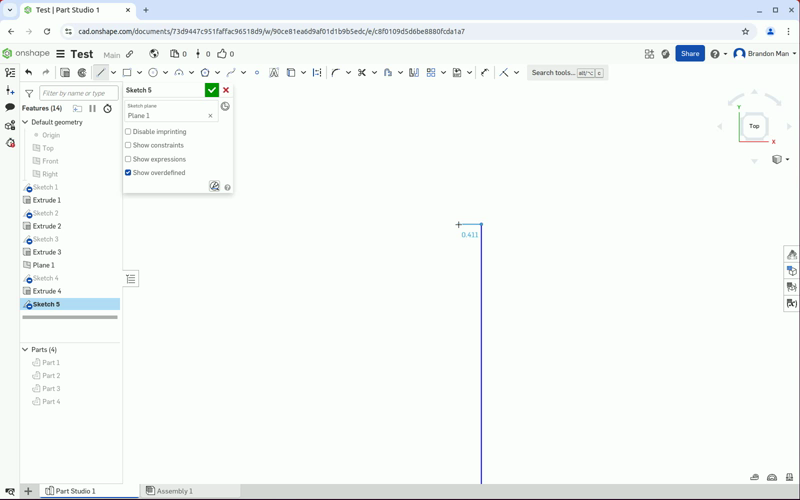
scroll(-6)
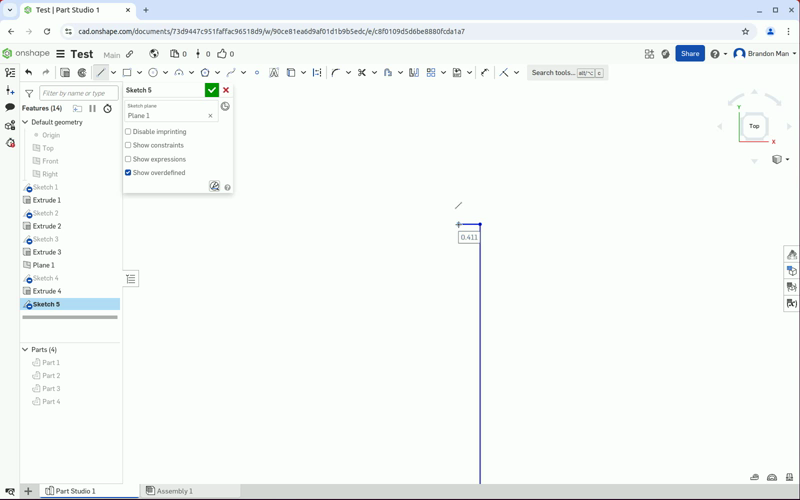
scroll(-6)
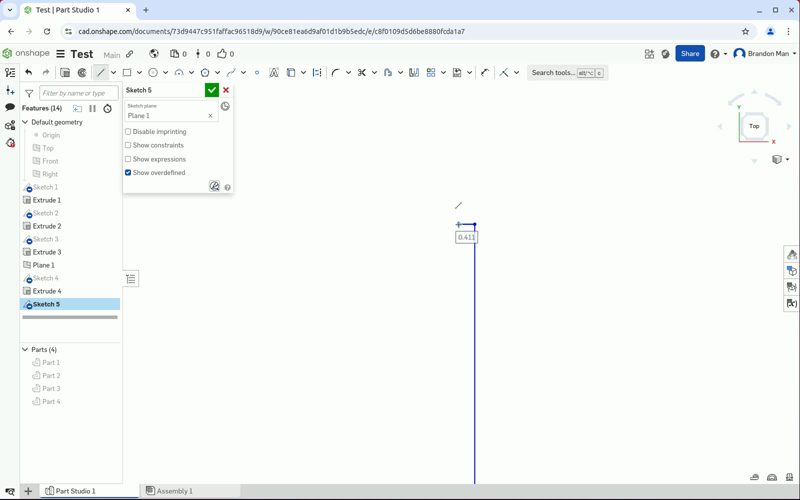
scroll(-6)
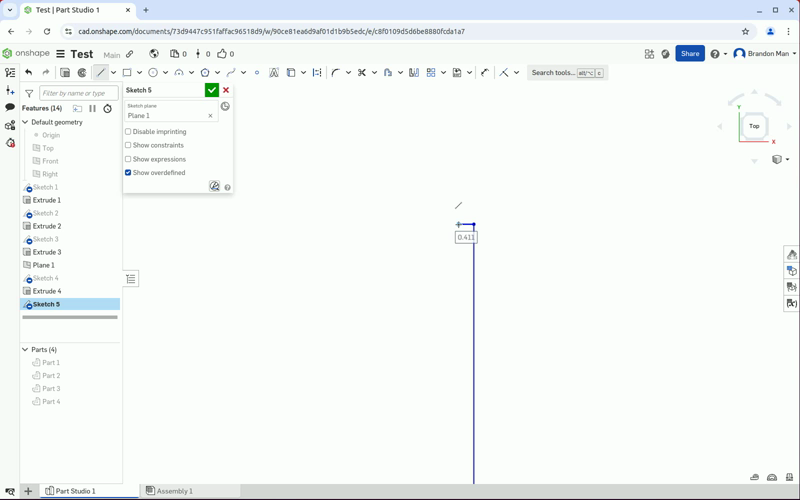
scroll(-6)
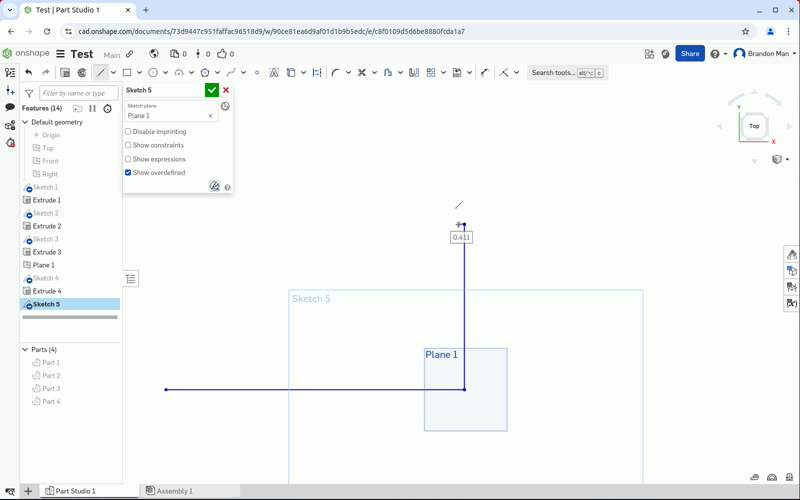
scroll(-6)
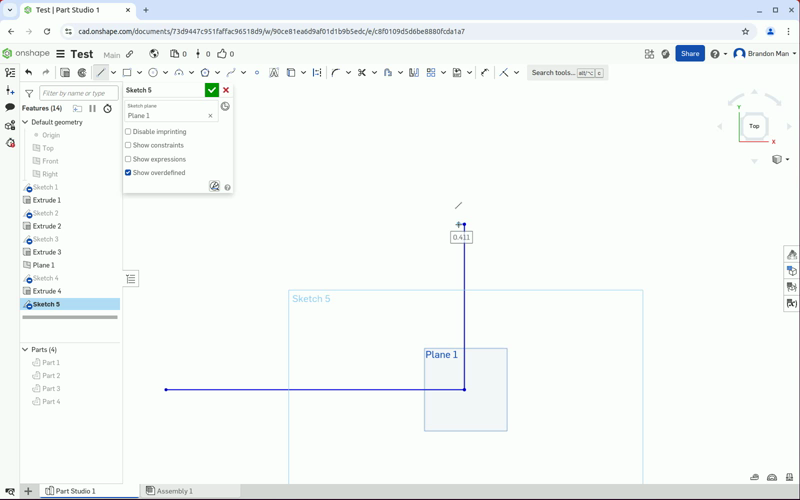
scroll(-6)
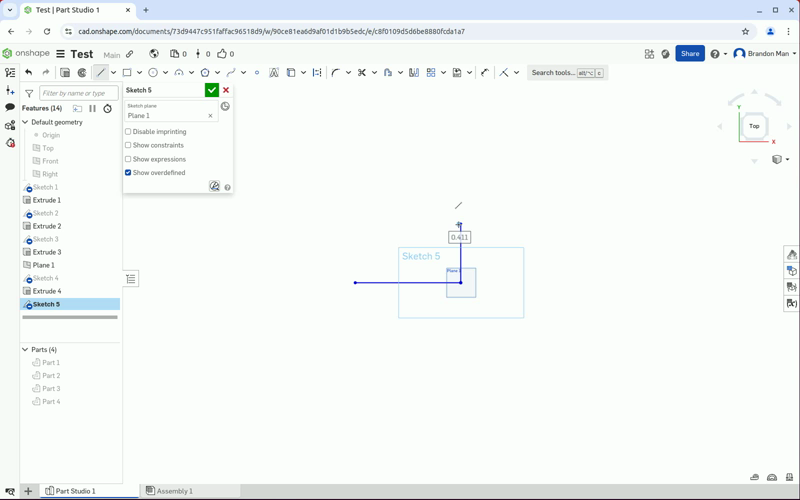
key_up(shift)
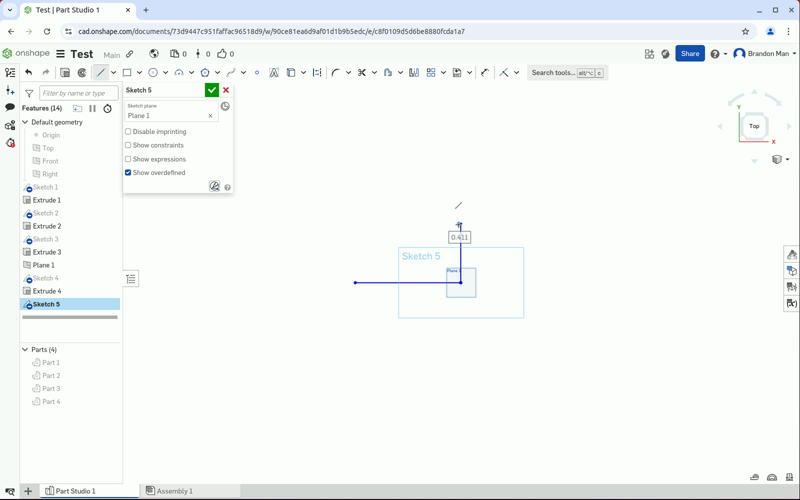
key_down(shift)
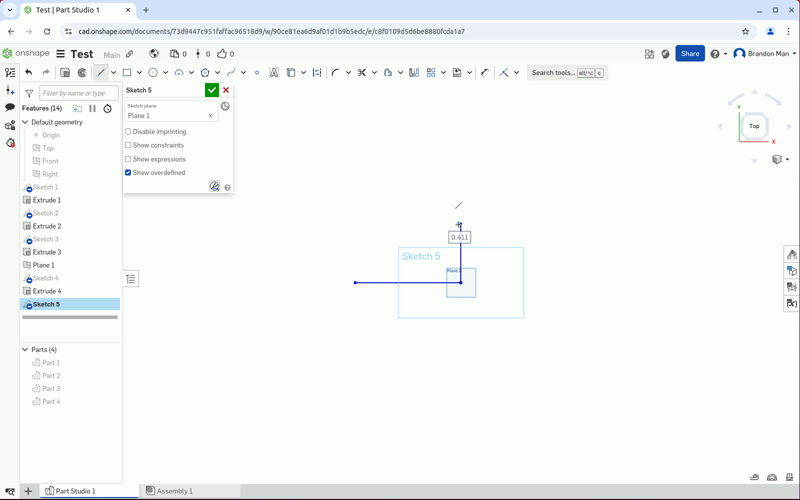
mouse_move(488, 224)
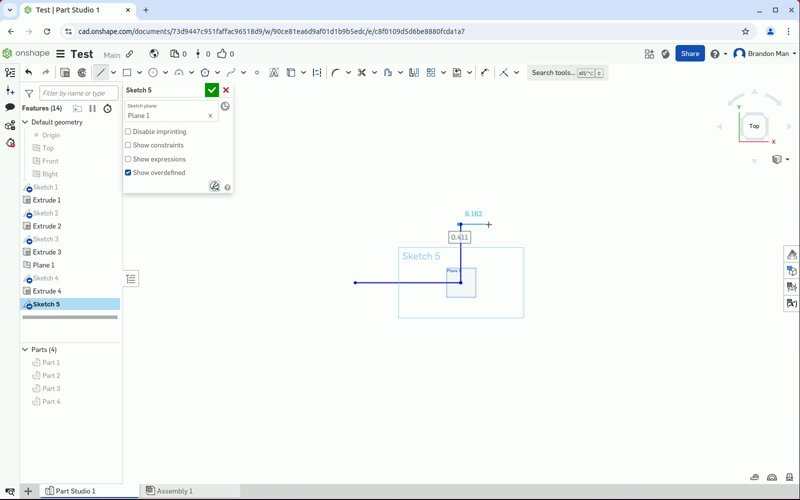
mouse_move(458, 280)
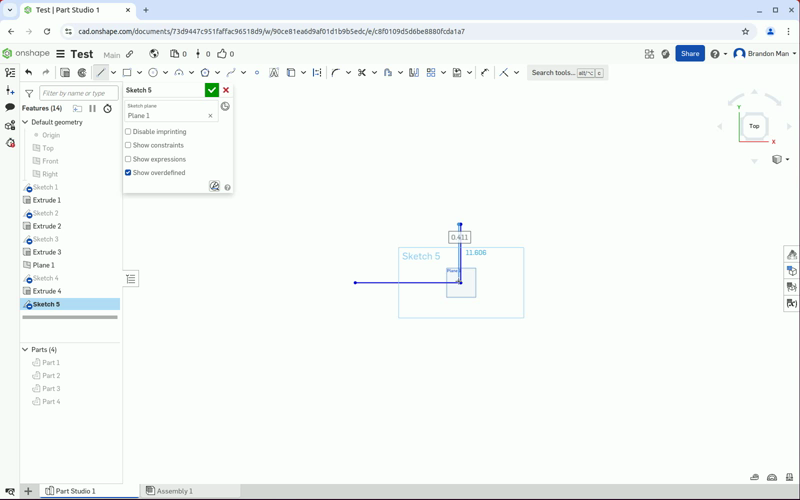
scroll(6)
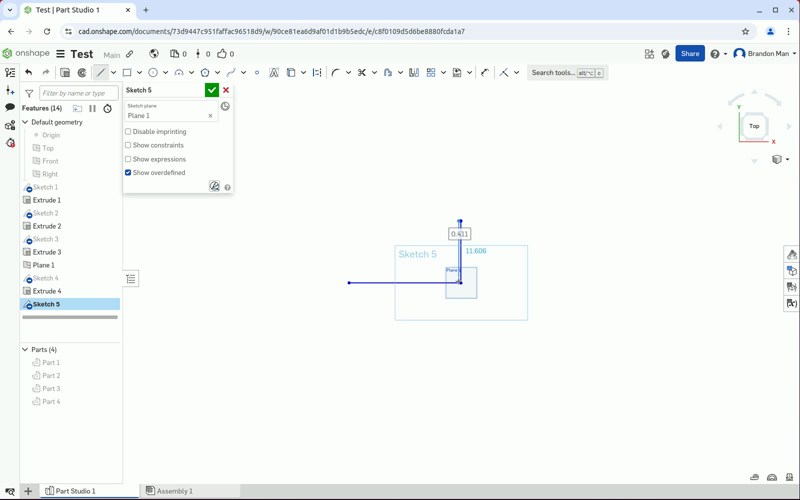
scroll(6)
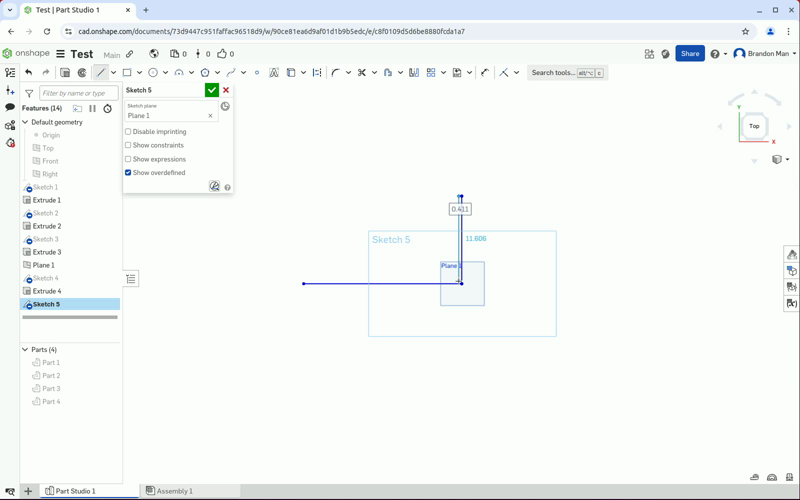
scroll(6)
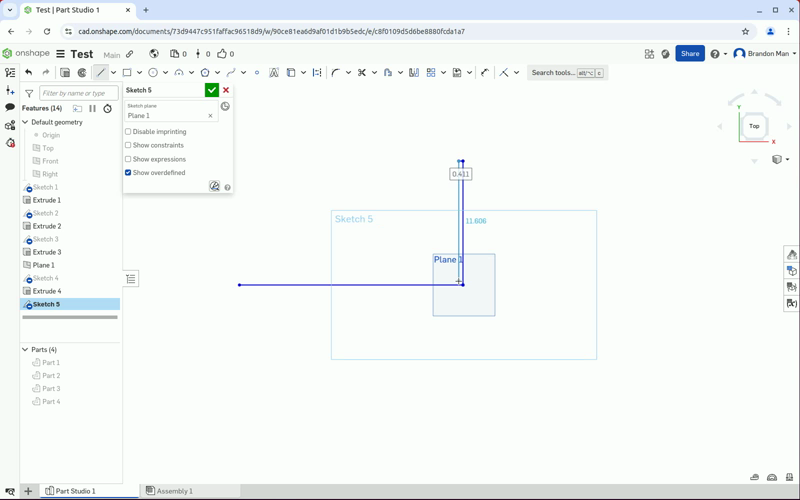
scroll(6)
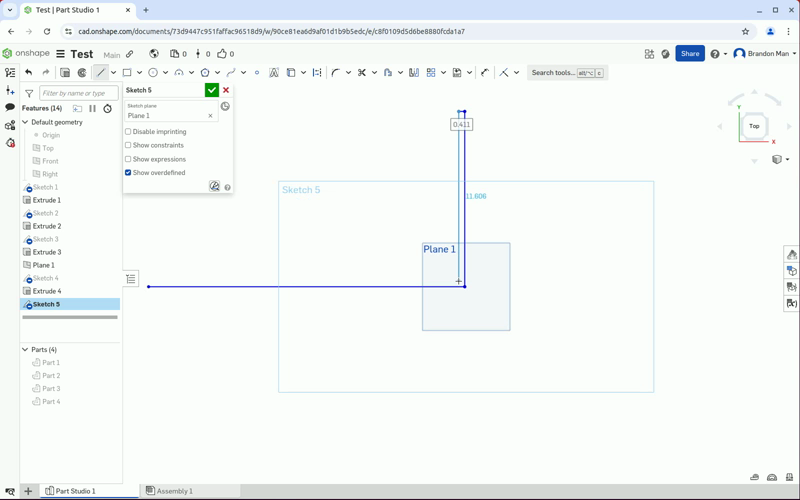
scroll(6)
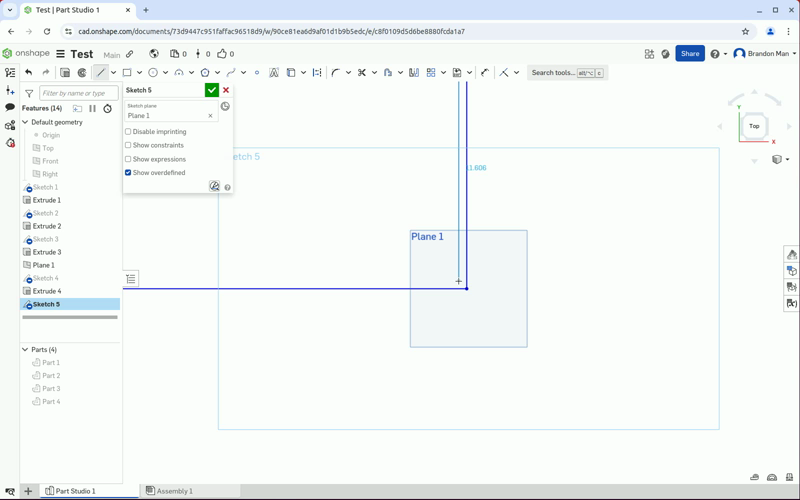
scroll(6)
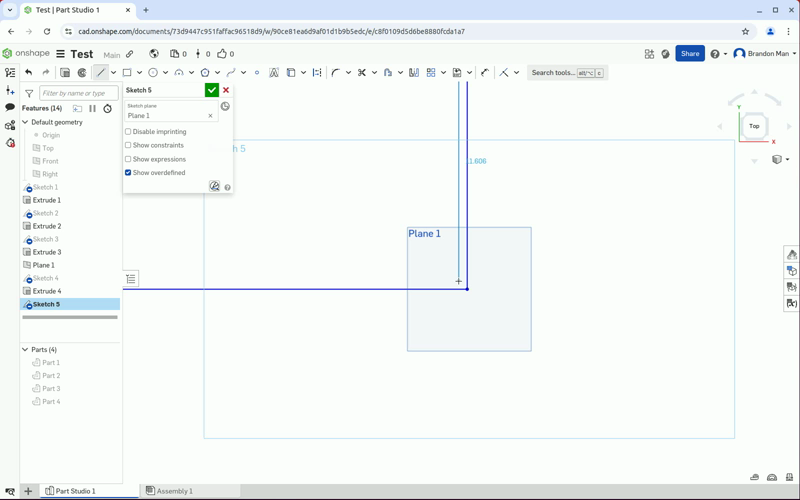
scroll(6)
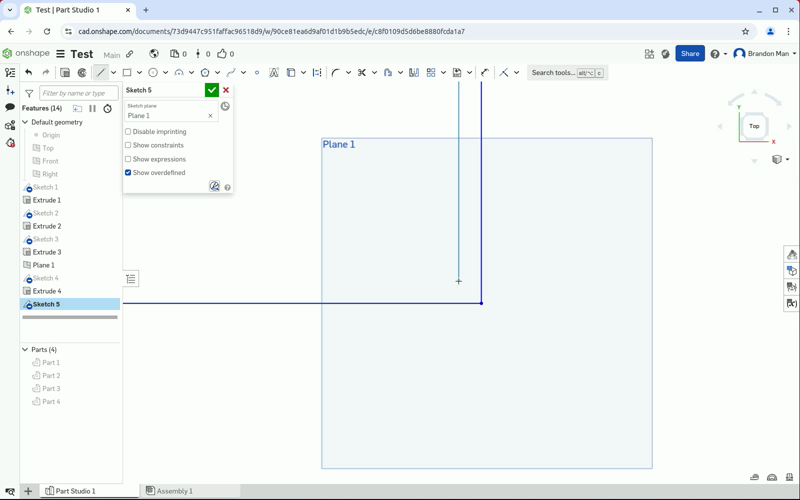
click(458, 280)
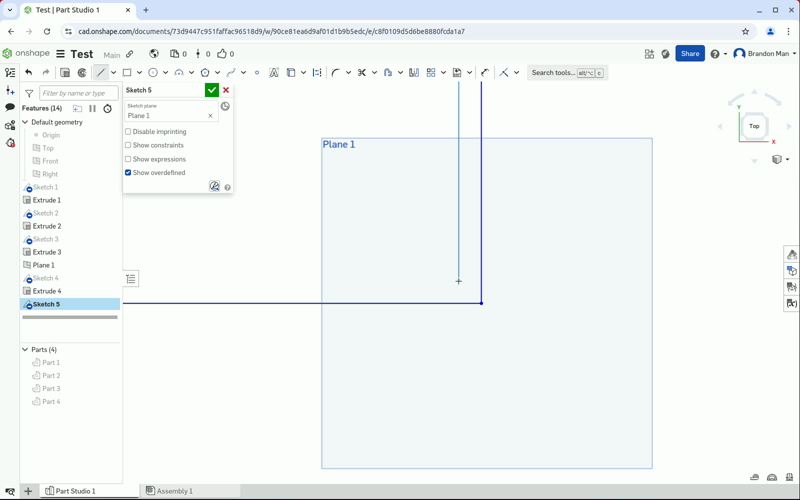
scroll(-6)
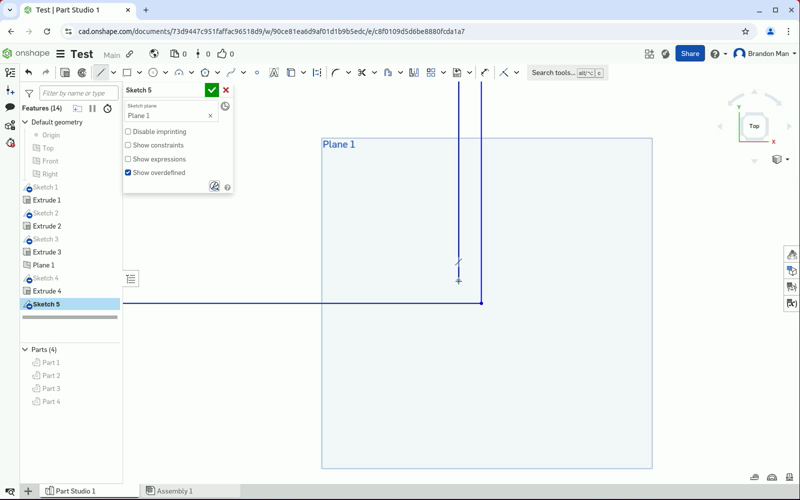
scroll(-6)
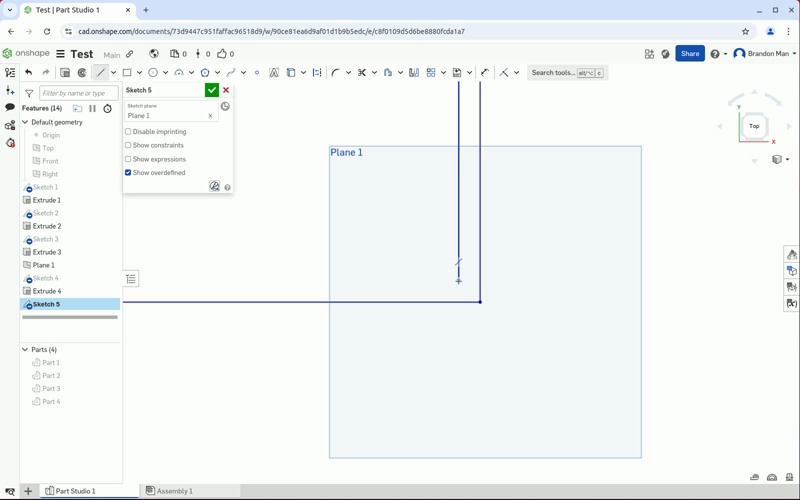
scroll(-6)
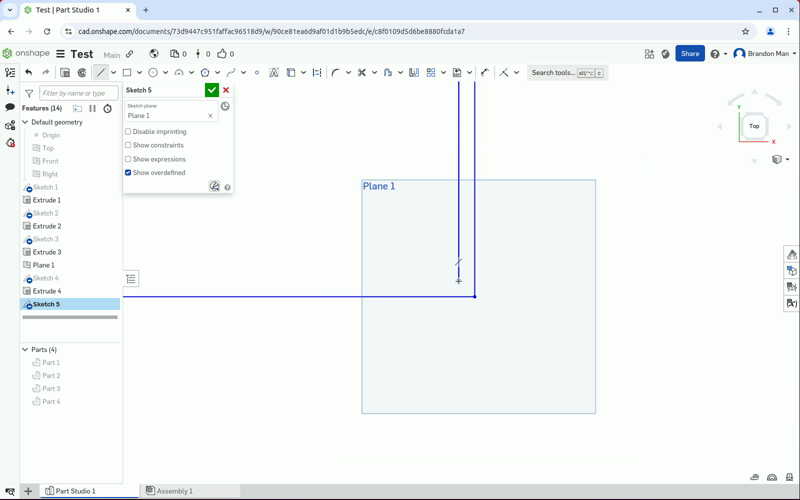
scroll(-6)
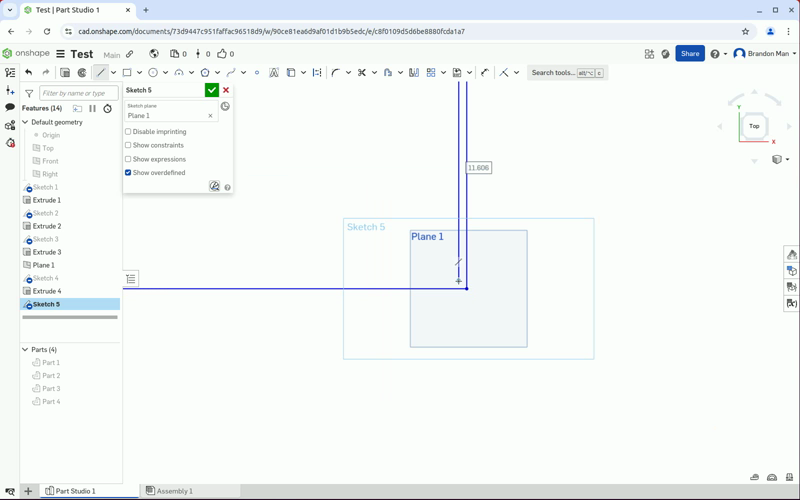
scroll(-6)
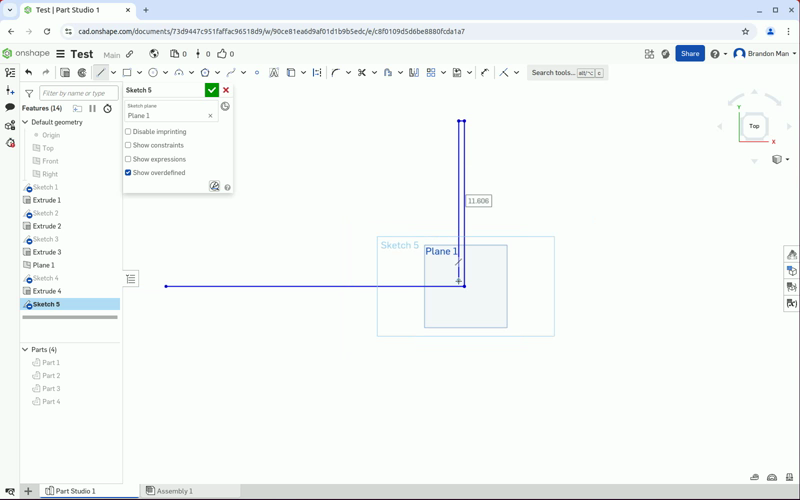
scroll(-6)
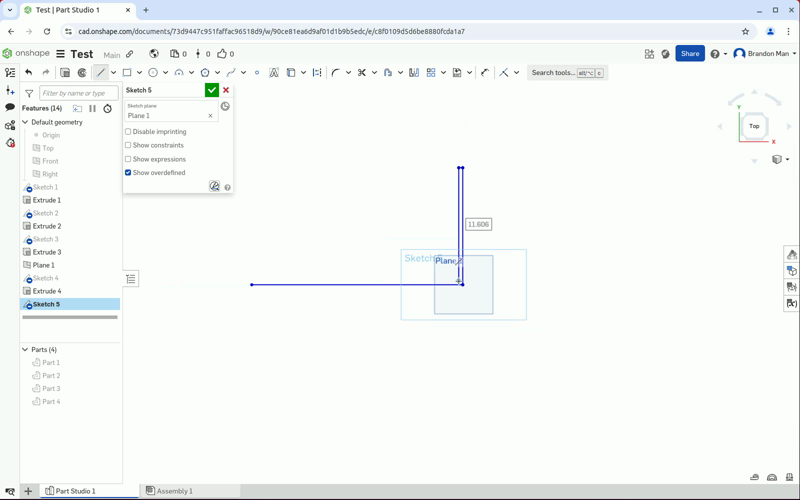
scroll(-6)
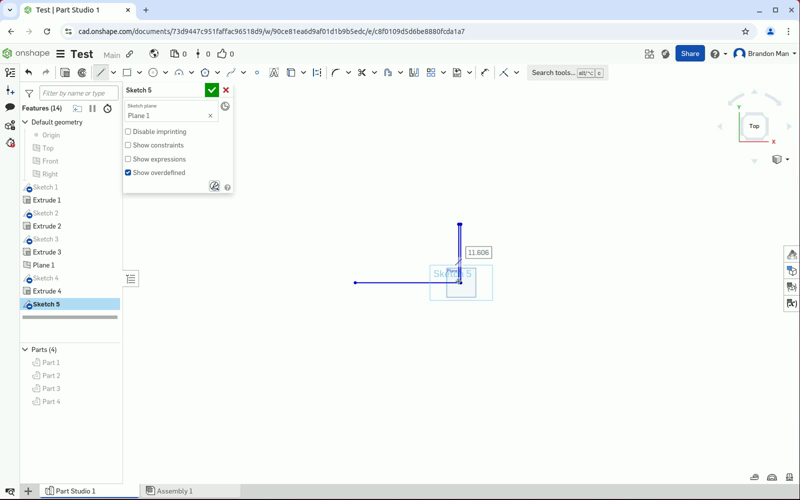
key_up(shift)
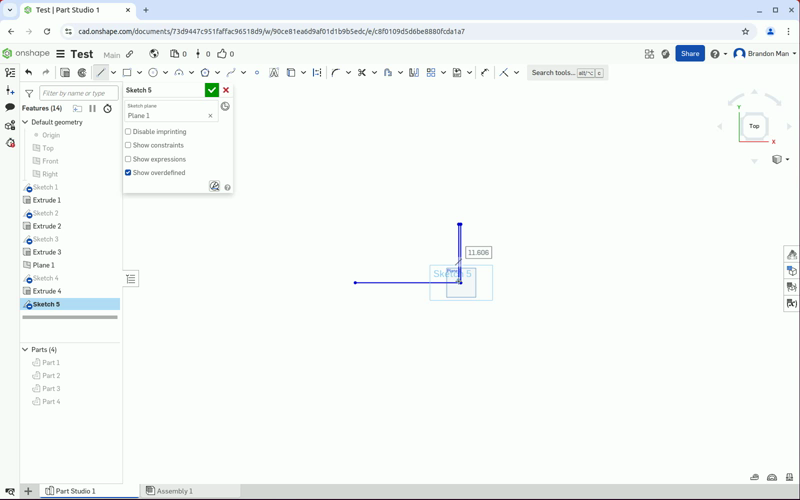
key_down(shift)
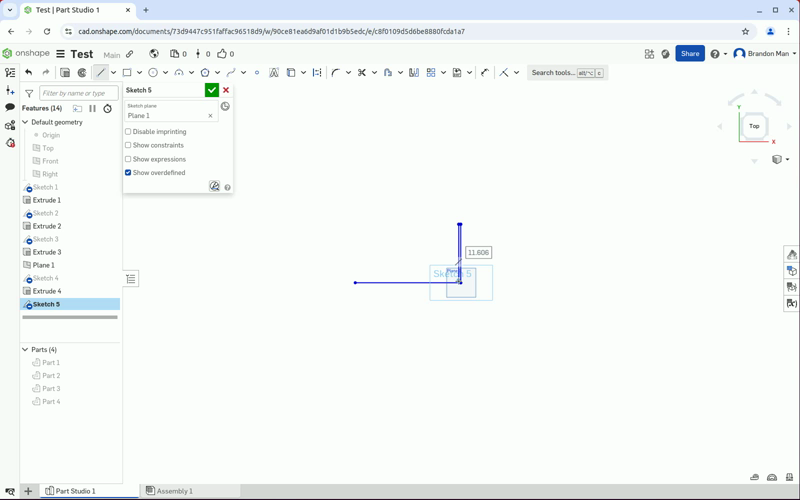
mouse_move(357, 280)
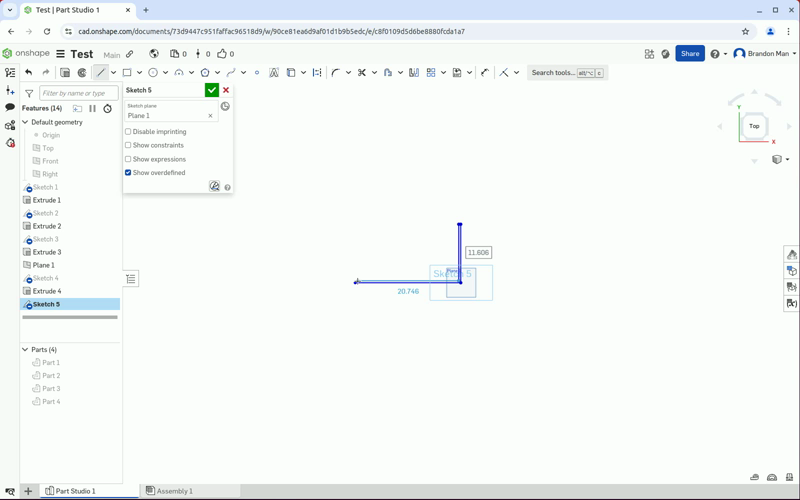
scroll(6)
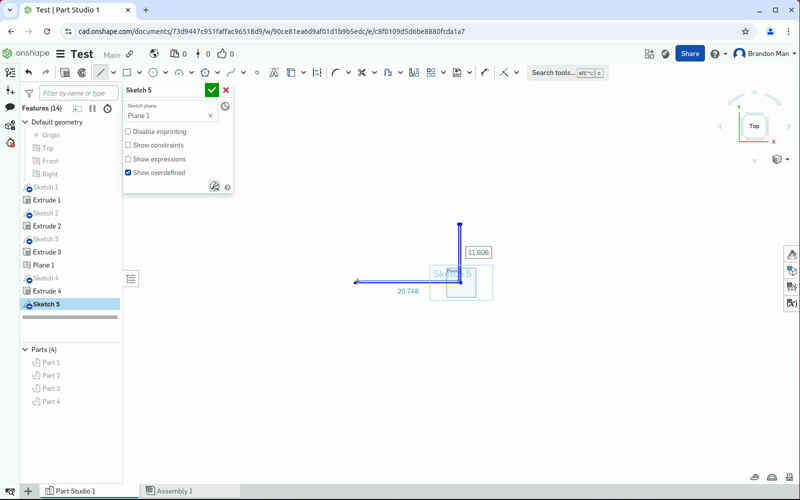
scroll(6)
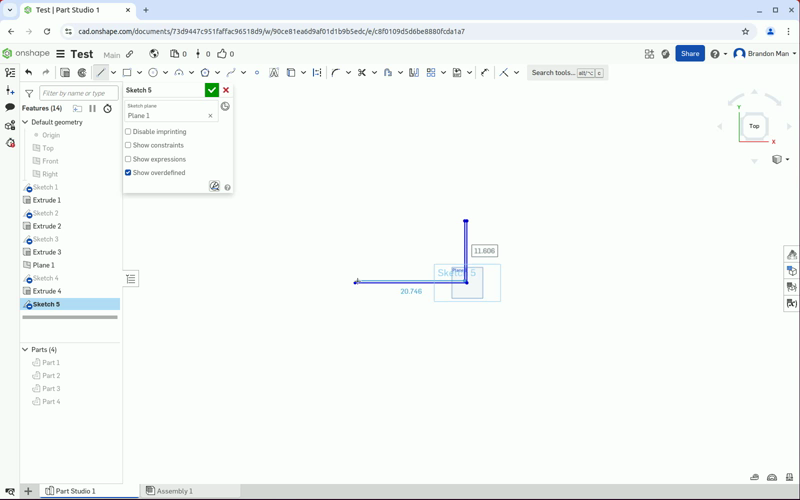
scroll(6)
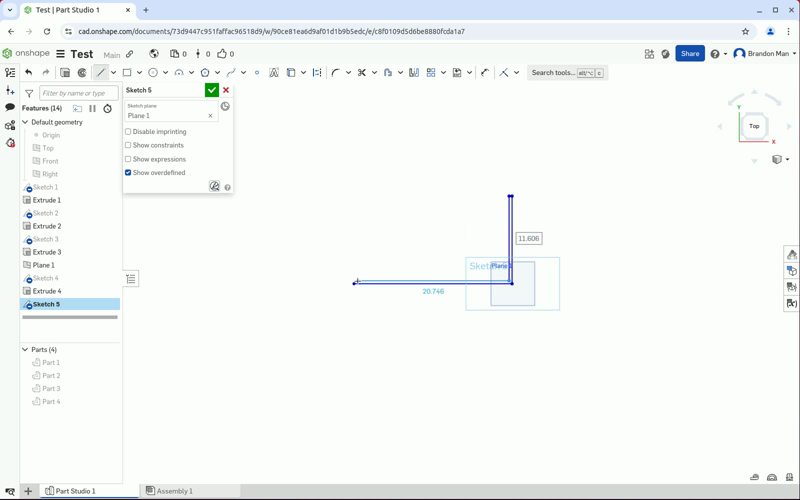
scroll(6)
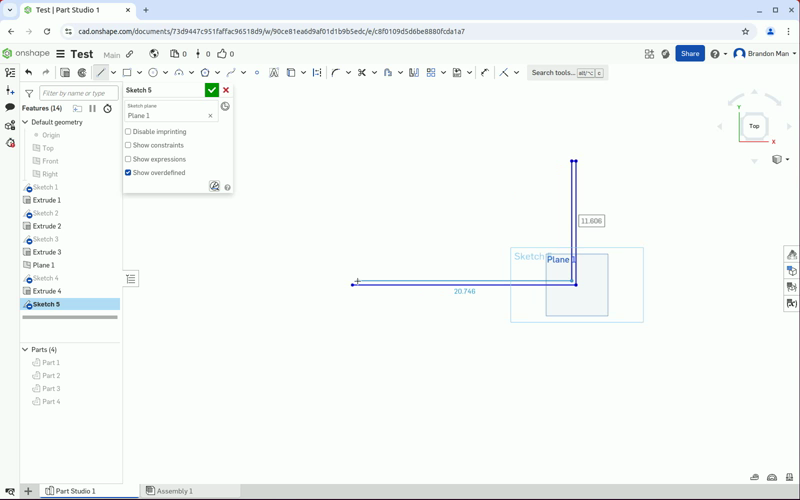
scroll(6)
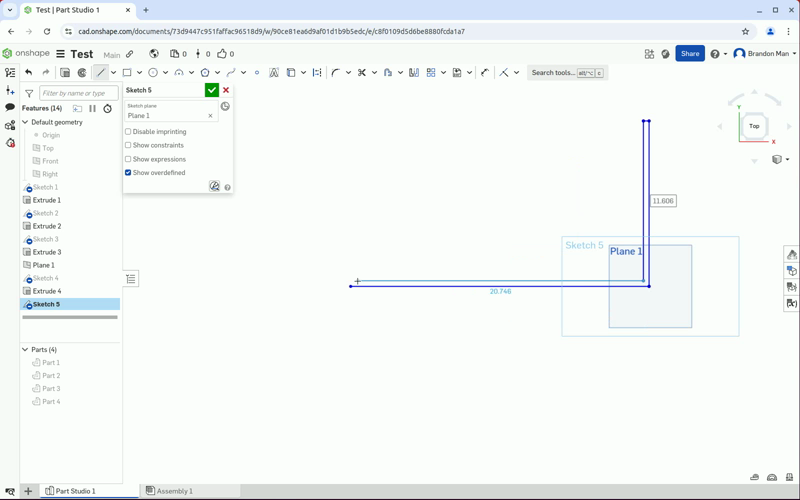
scroll(6)
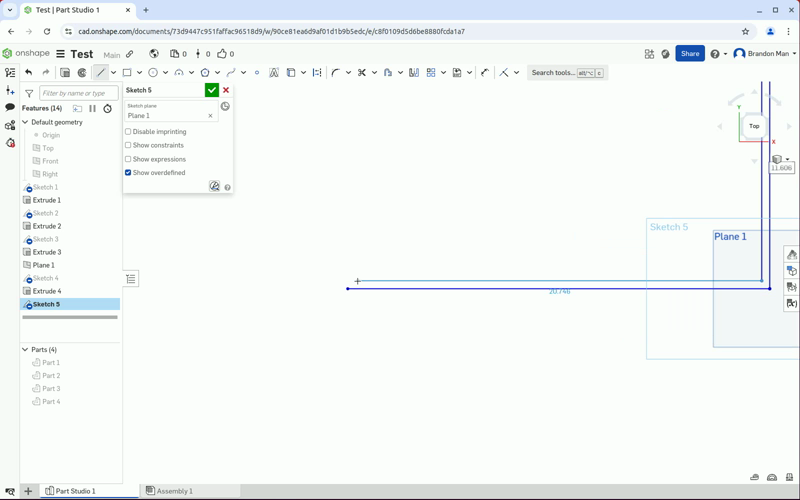
scroll(6)
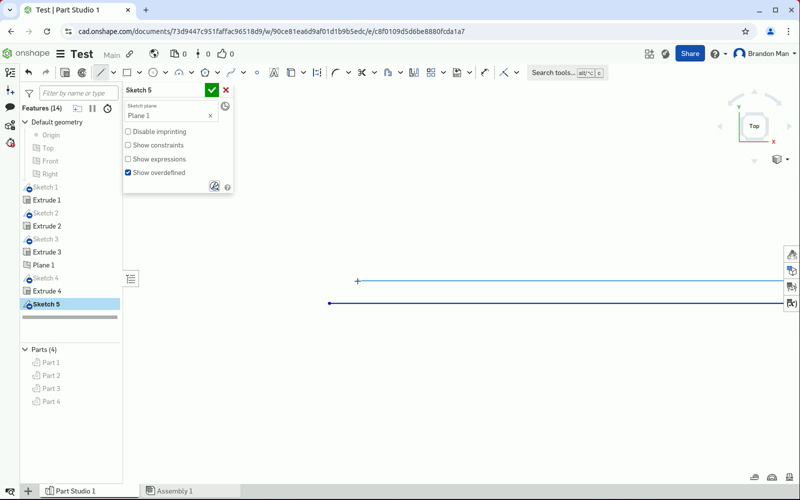
click(357, 280)
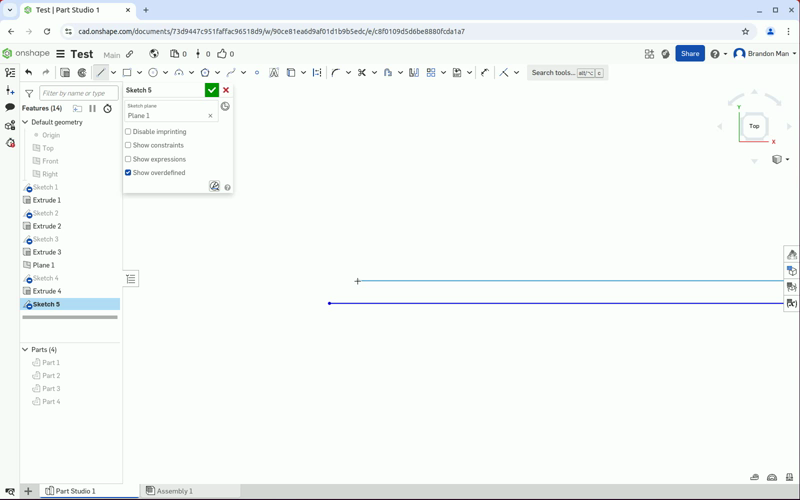
scroll(-6)
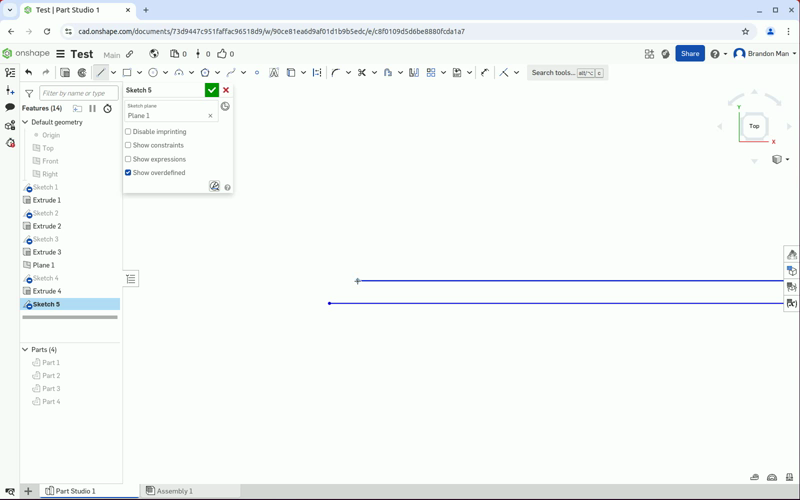
scroll(-6)
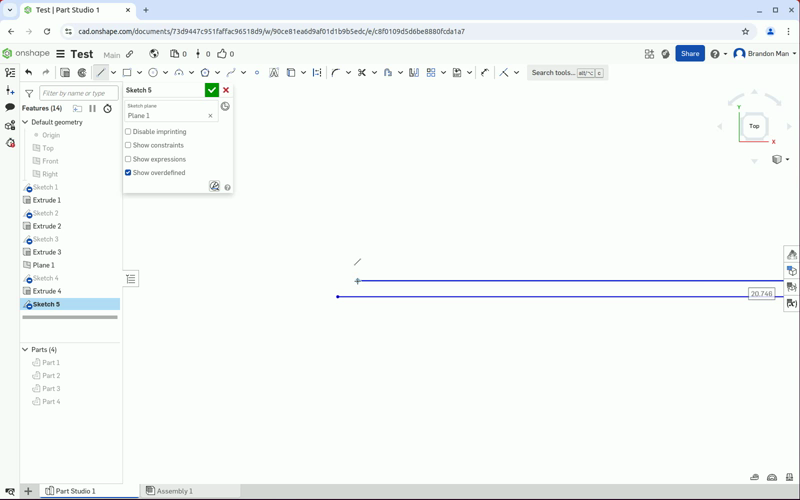
scroll(-6)
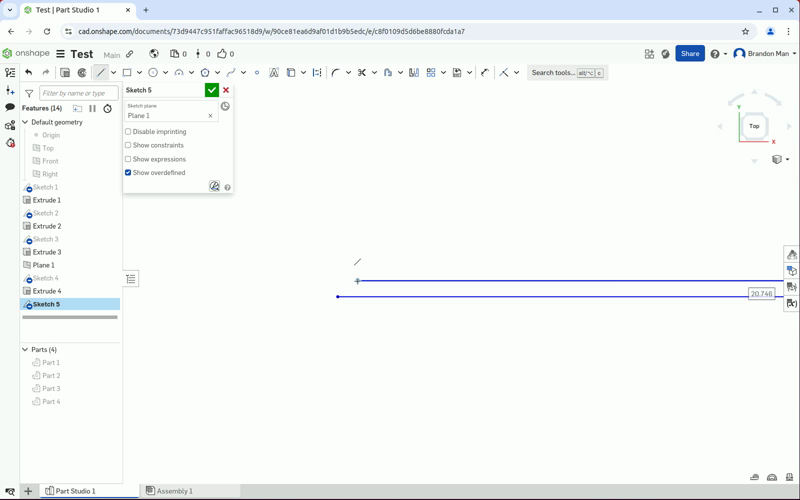
scroll(-6)
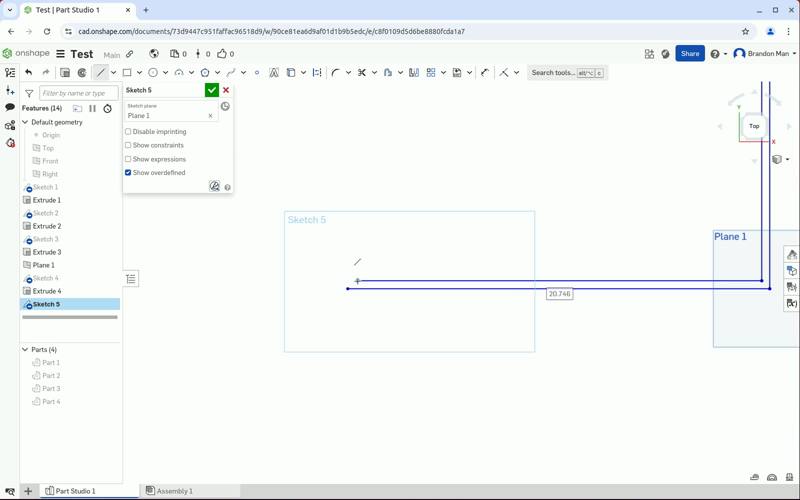
scroll(-6)
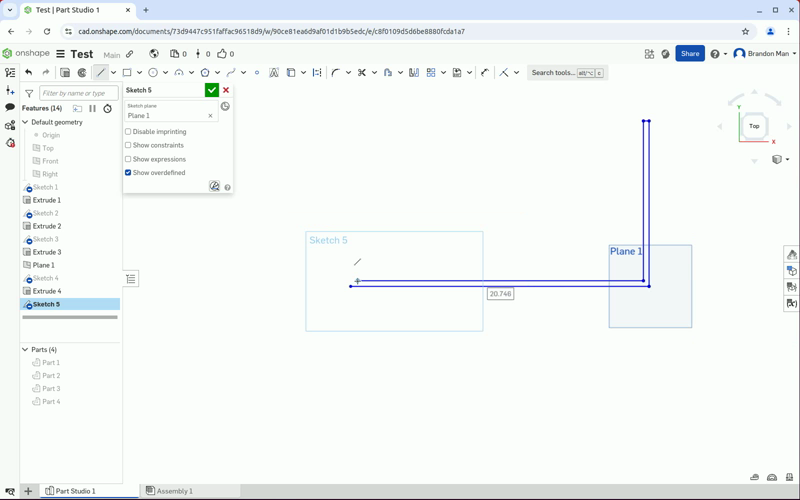
scroll(-6)
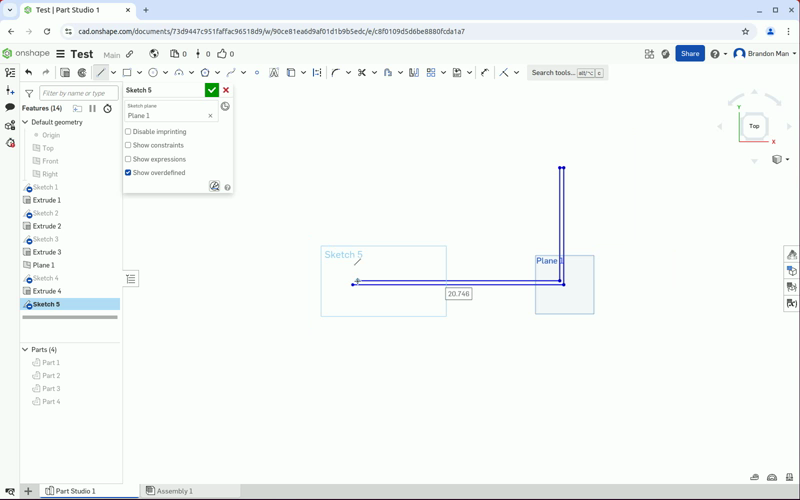
scroll(-6)
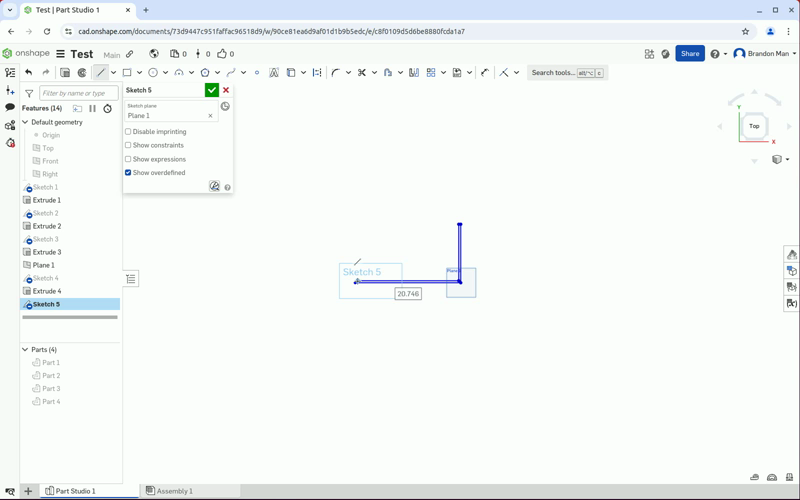
key_up(shift)
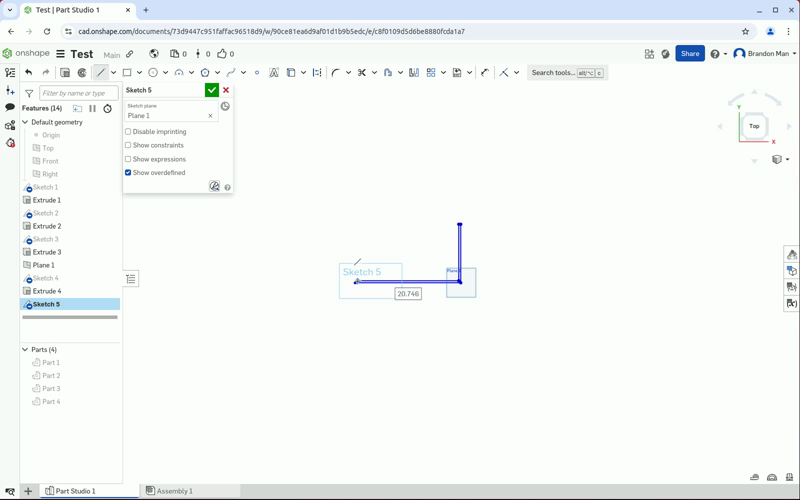
key_down(shift)
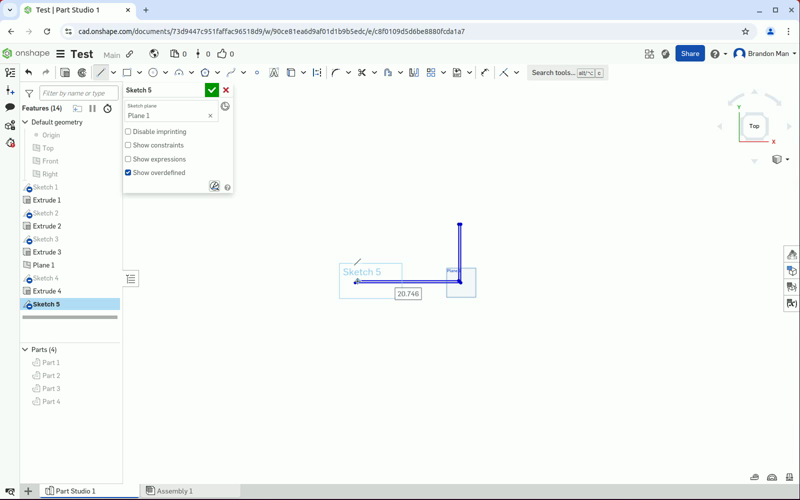
mouse_move(387, 280)
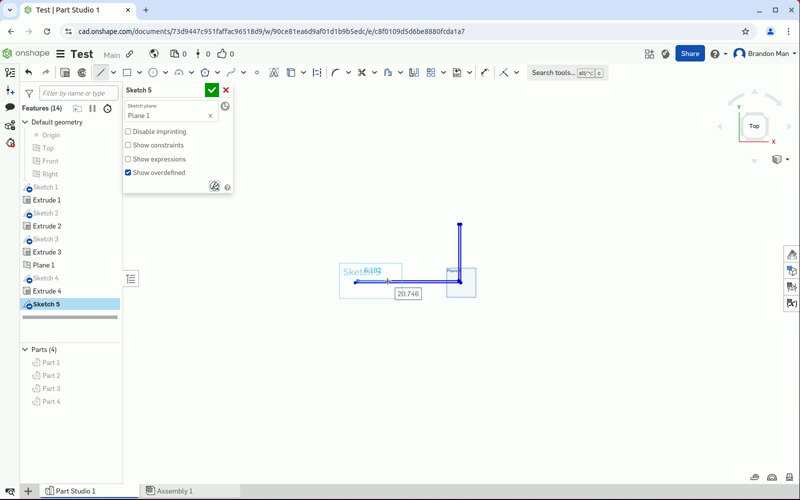
mouse_move(357, 224)
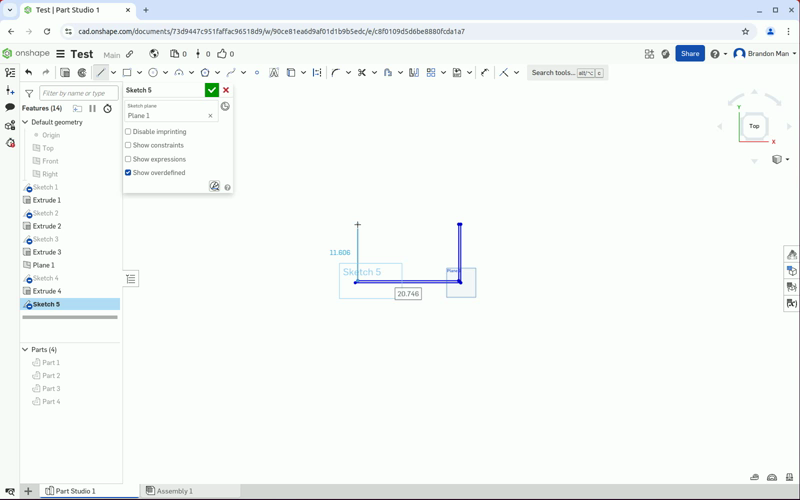
click(357, 224)
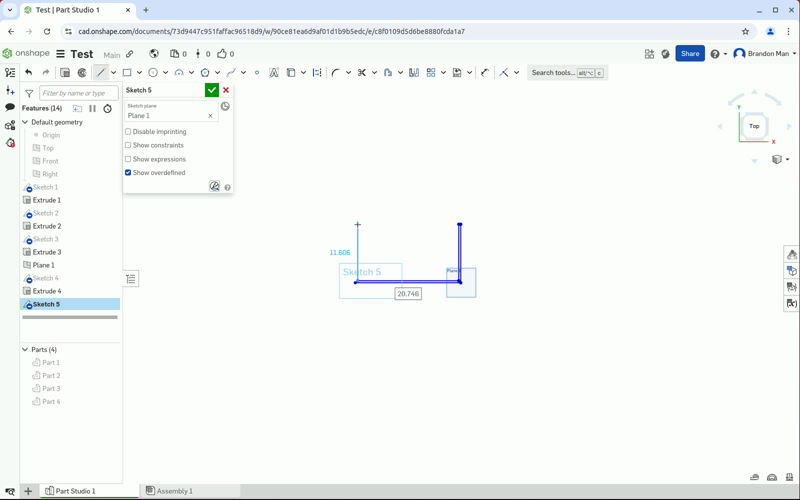
key_up(shift)
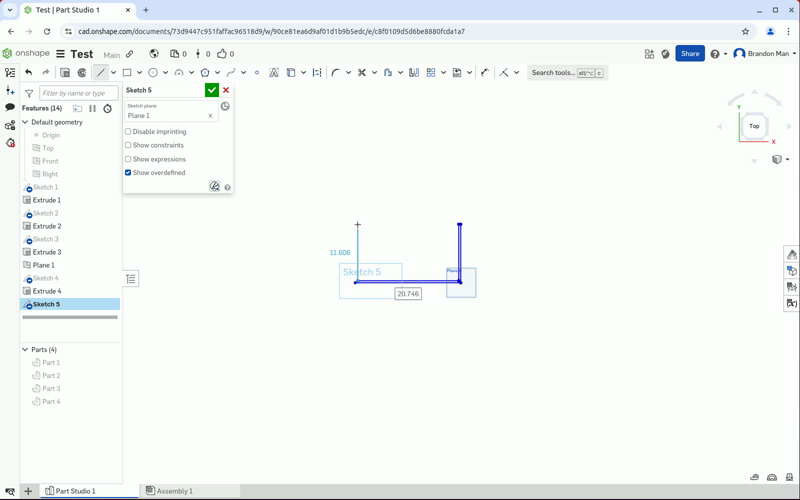
key_down(shift)
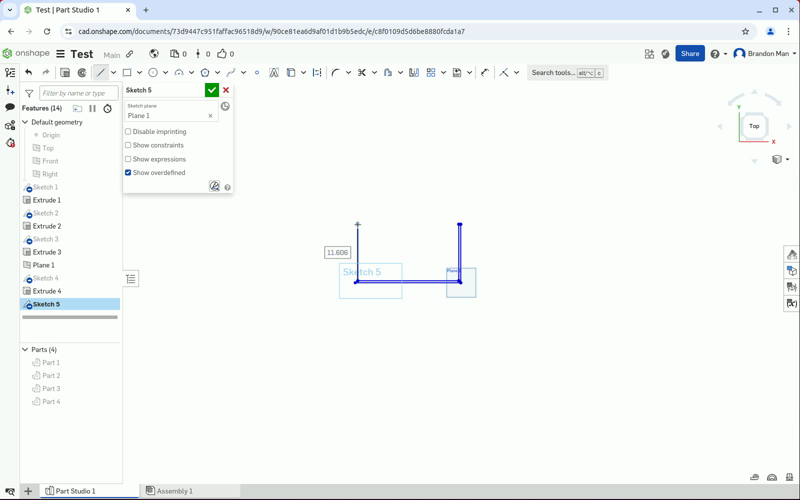
mouse_move(387, 224)
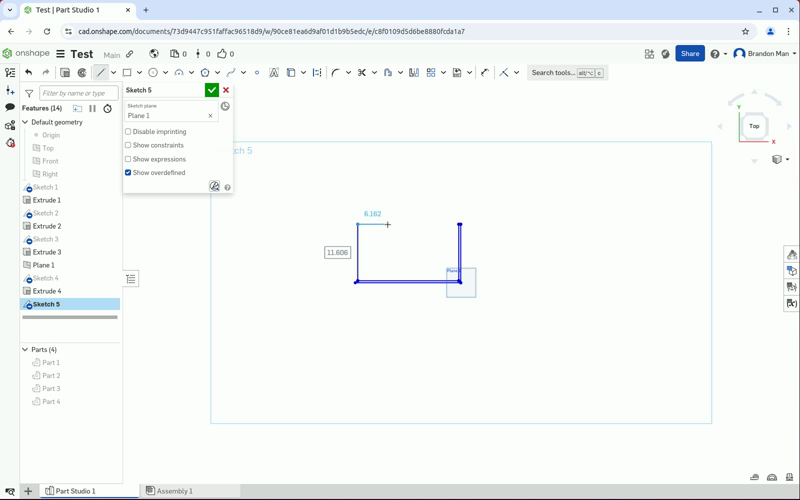
mouse_move(355, 224)
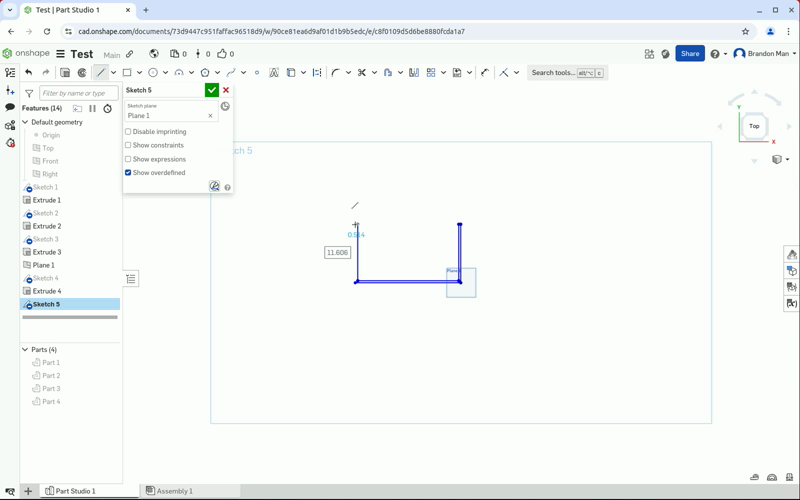
scroll(6)
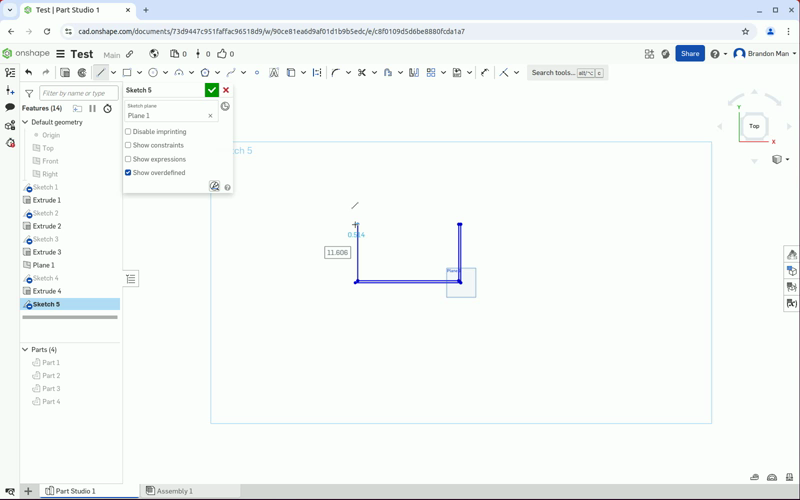
scroll(6)
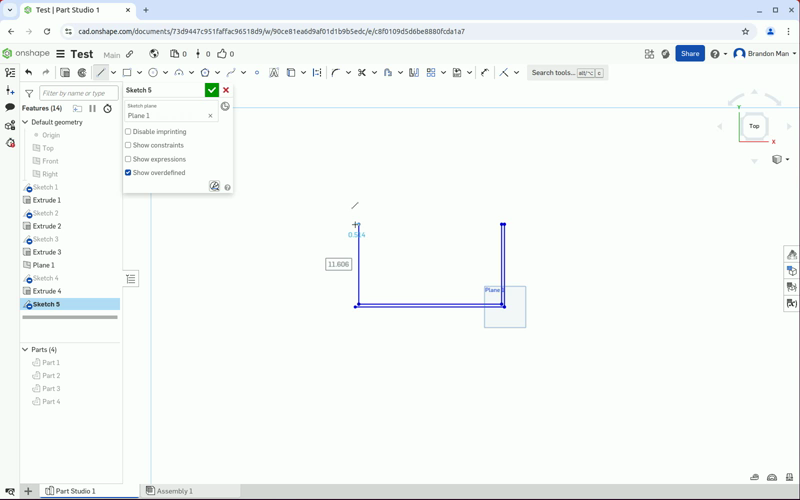
scroll(6)
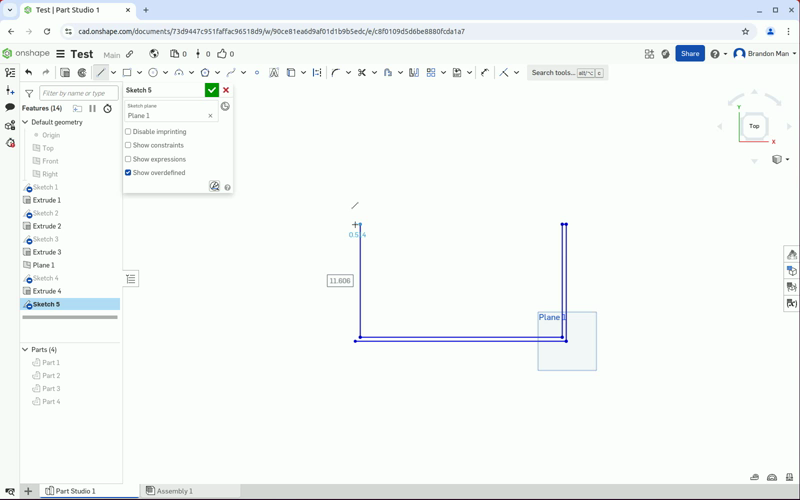
scroll(6)
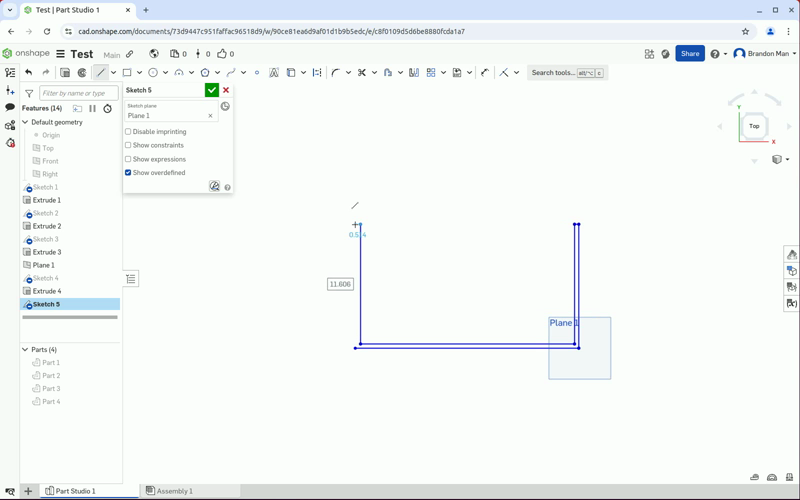
scroll(6)
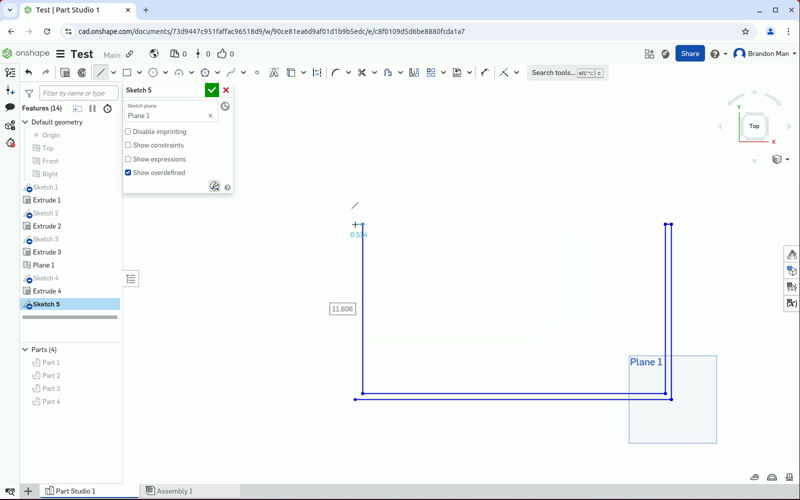
scroll(6)
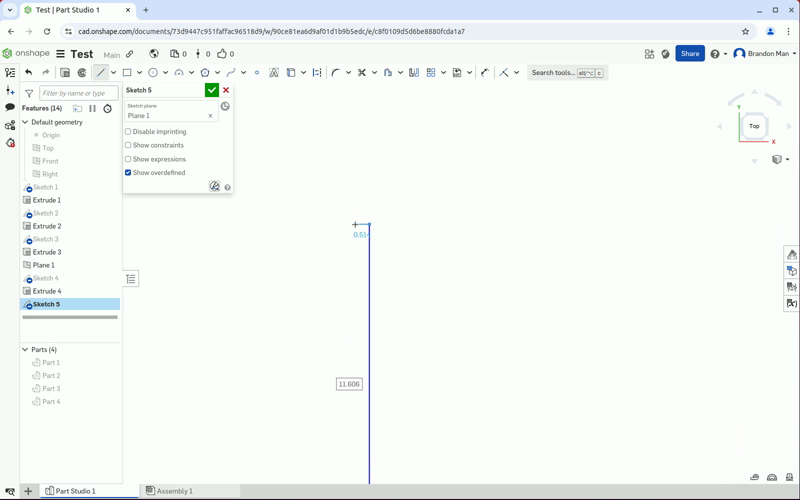
scroll(6)
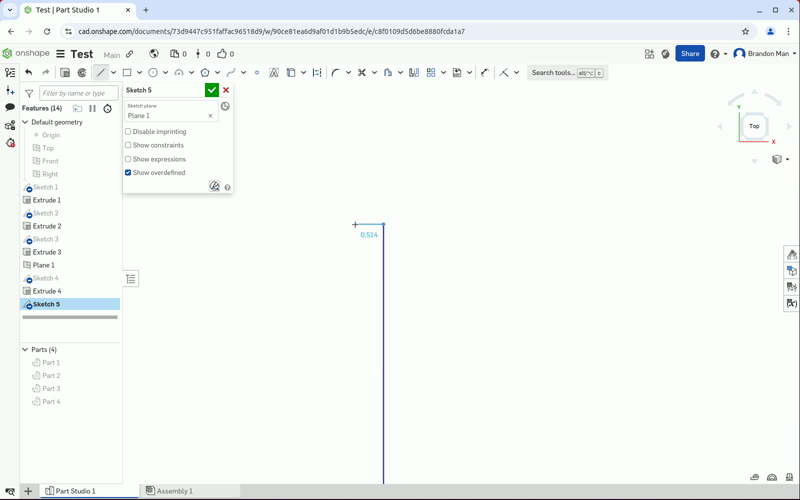
click(355, 224)
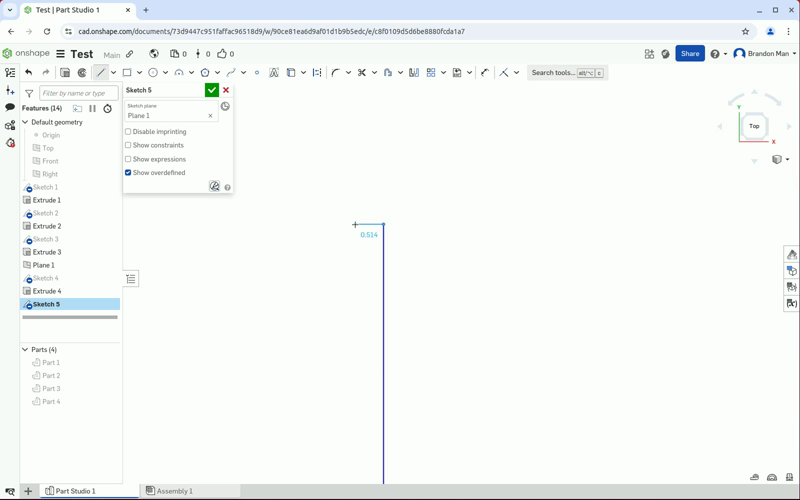
scroll(-6)
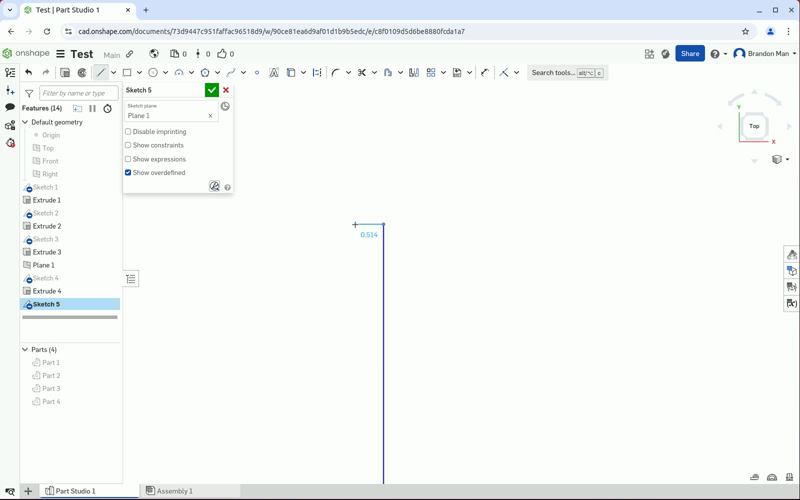
scroll(-6)
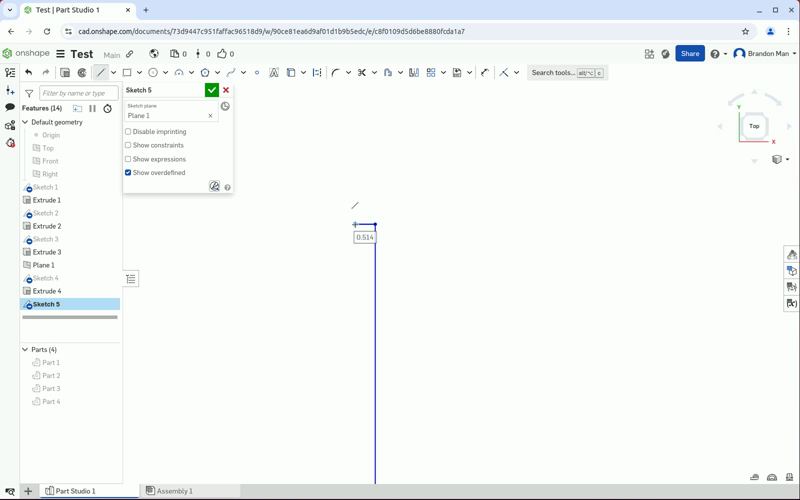
scroll(-6)
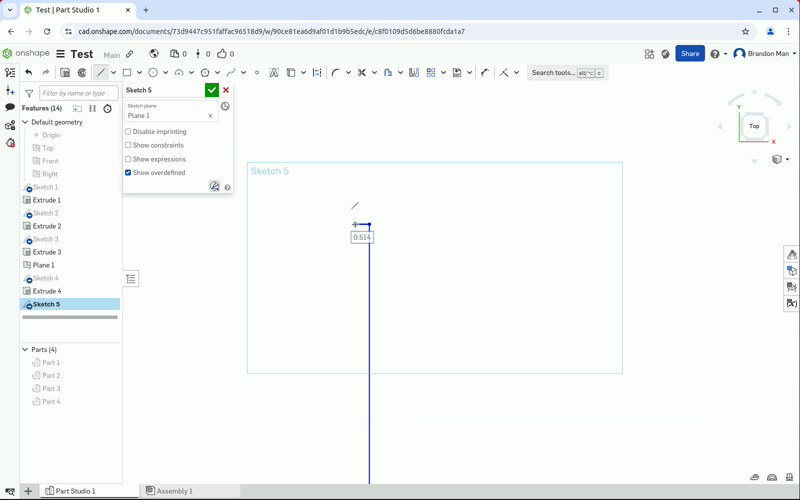
scroll(-6)
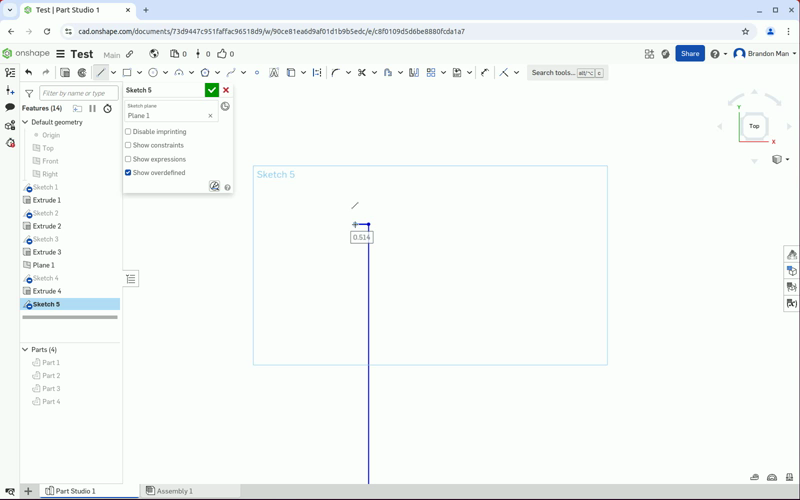
scroll(-6)
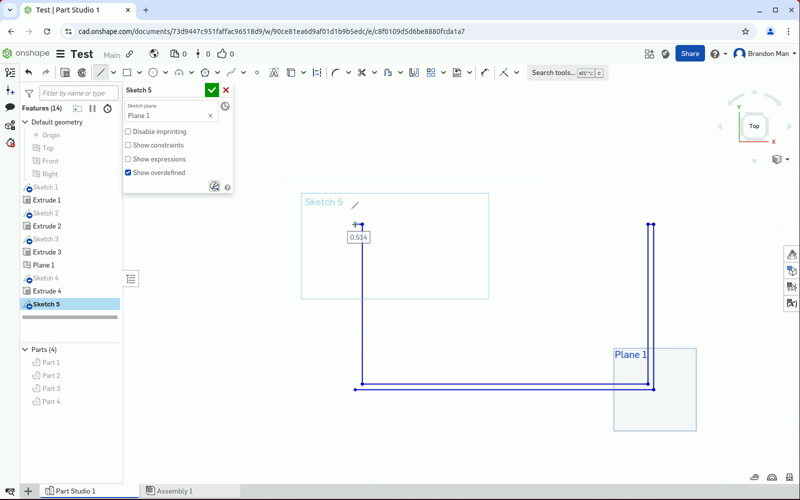
scroll(-6)
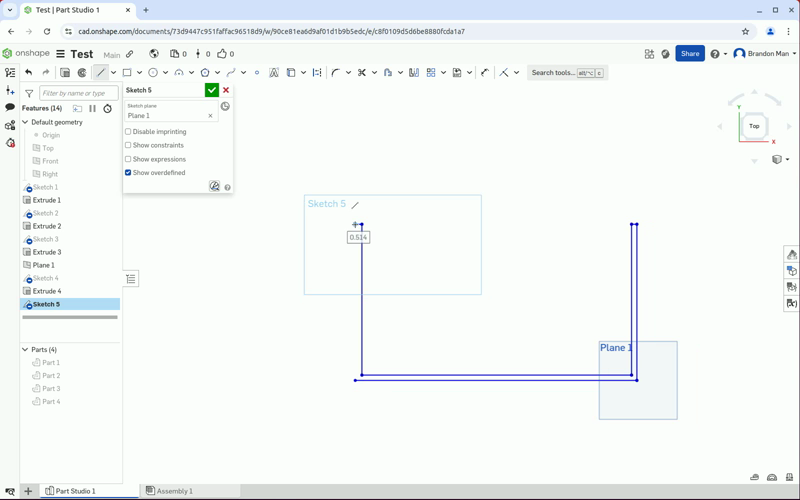
scroll(-6)
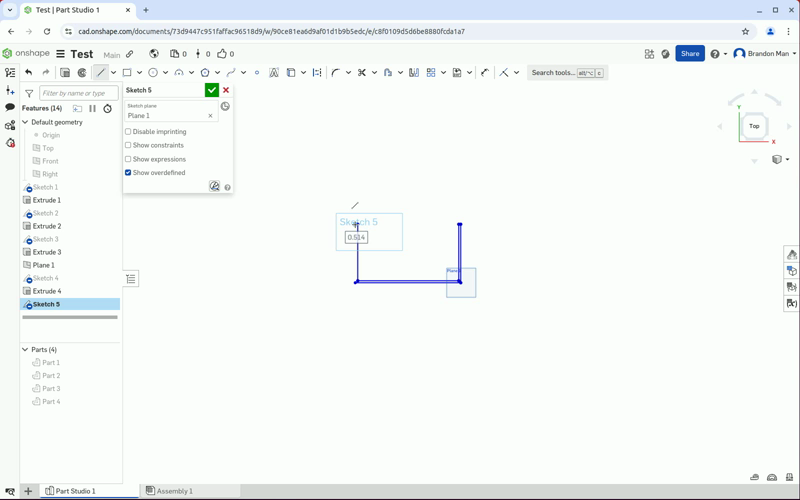
key_up(shift)
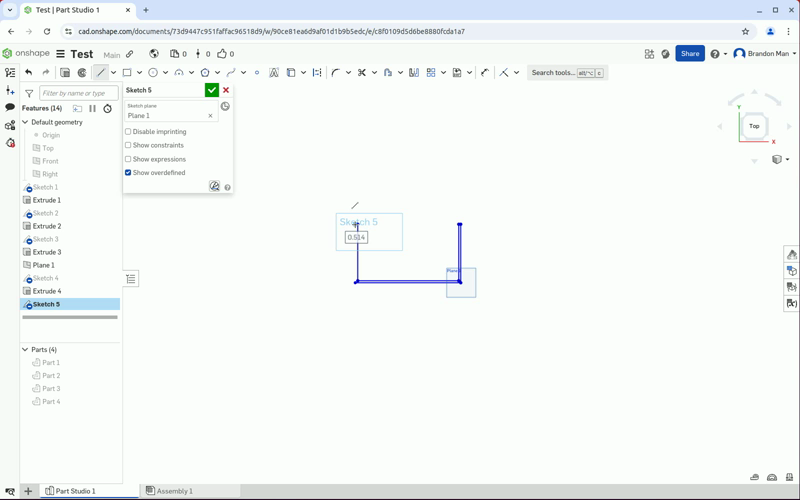
mouse_move(385, 224)
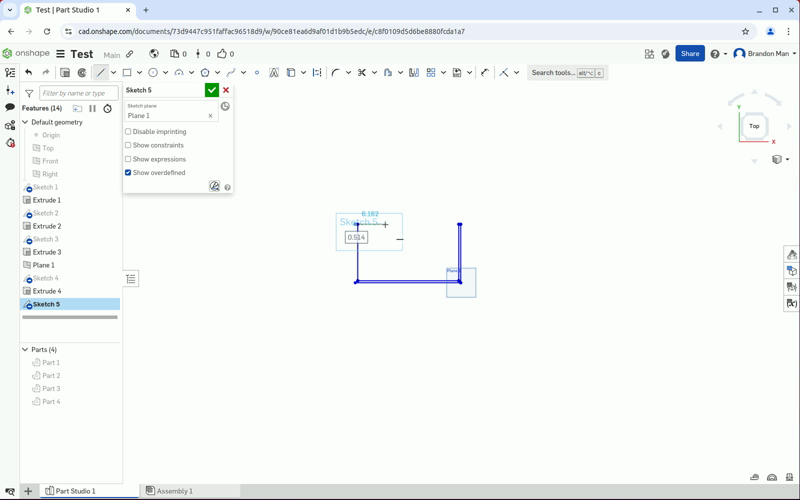
key_down(shift)
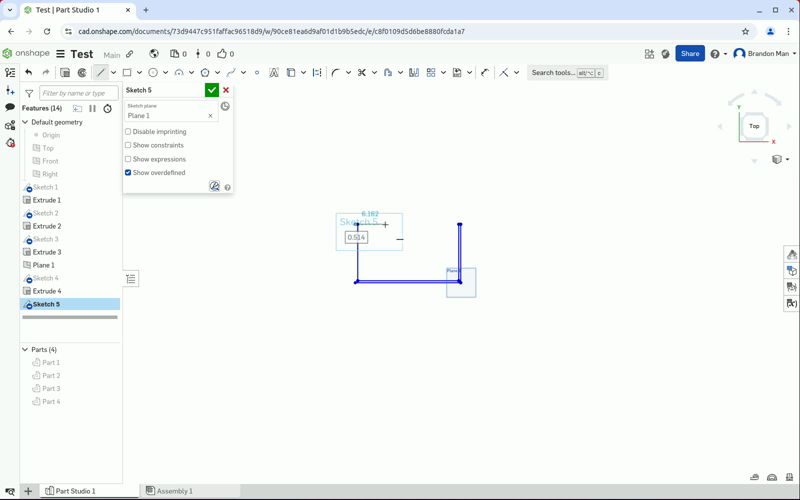
mouse_move(355, 282)
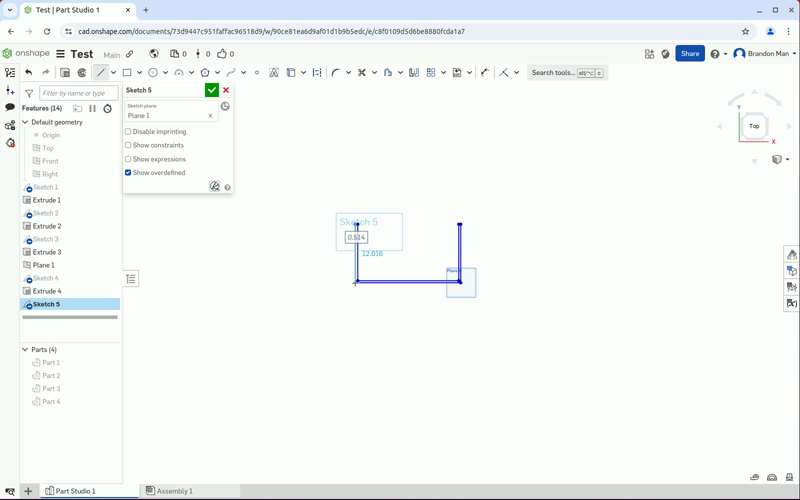
scroll(6)
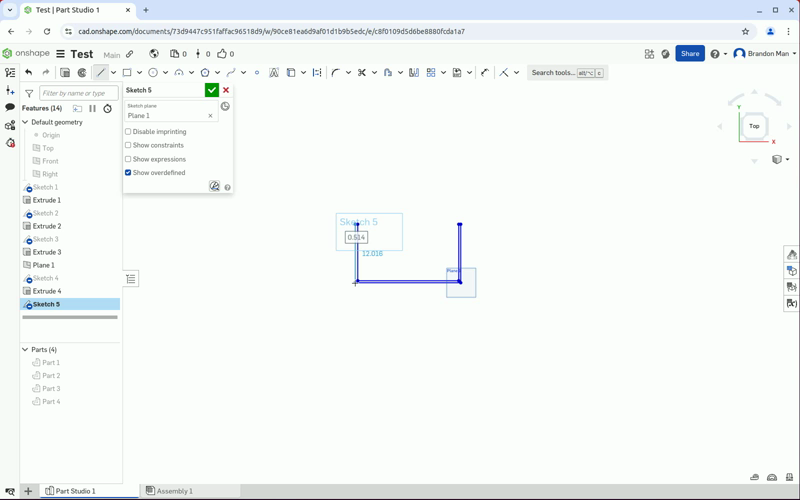
scroll(6)
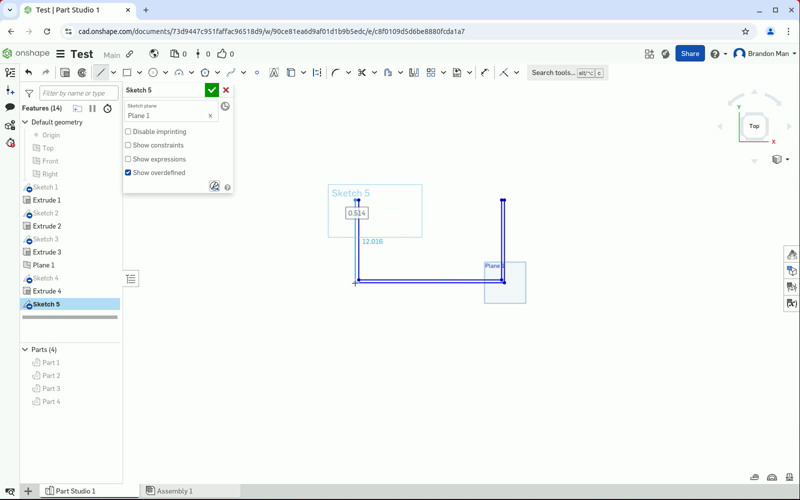
scroll(6)
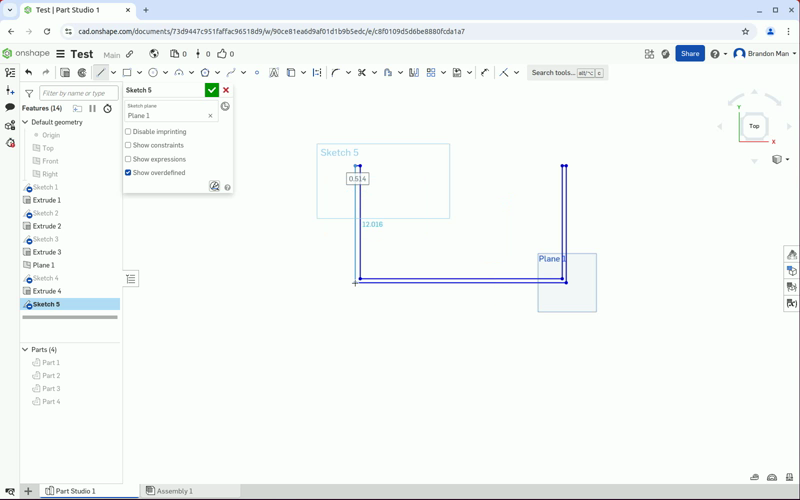
scroll(6)
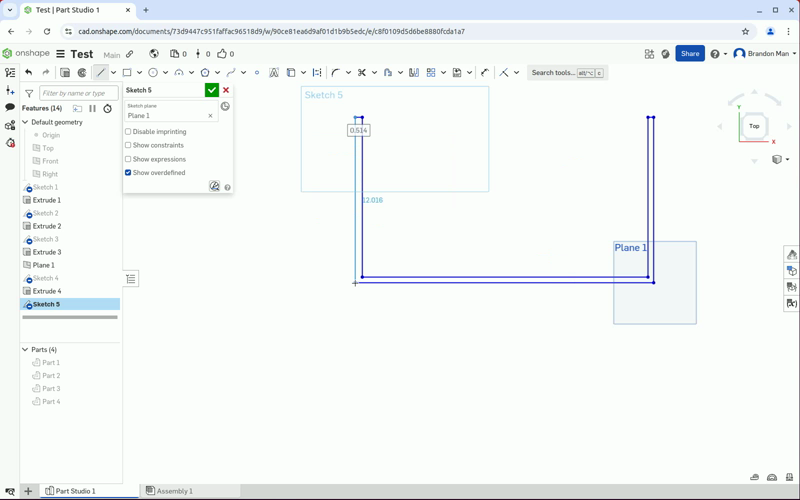
scroll(6)
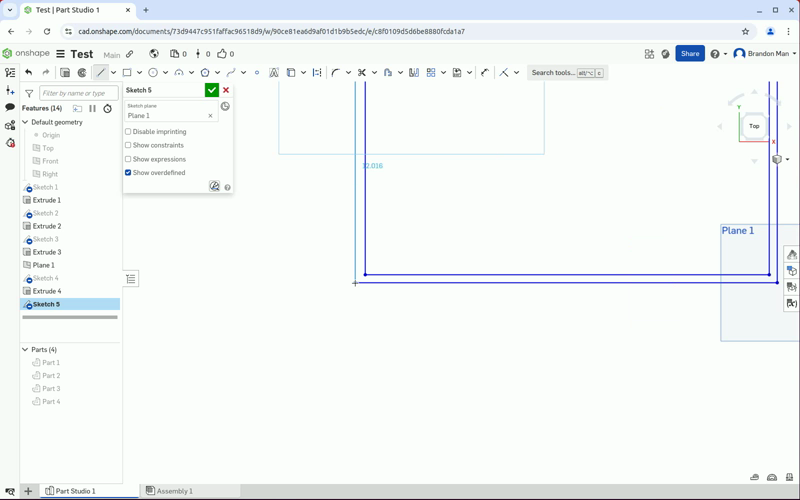
scroll(6)
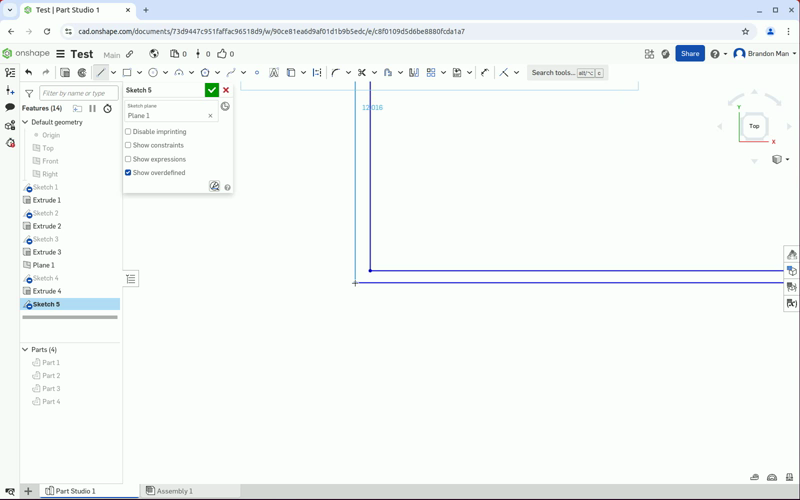
scroll(6)
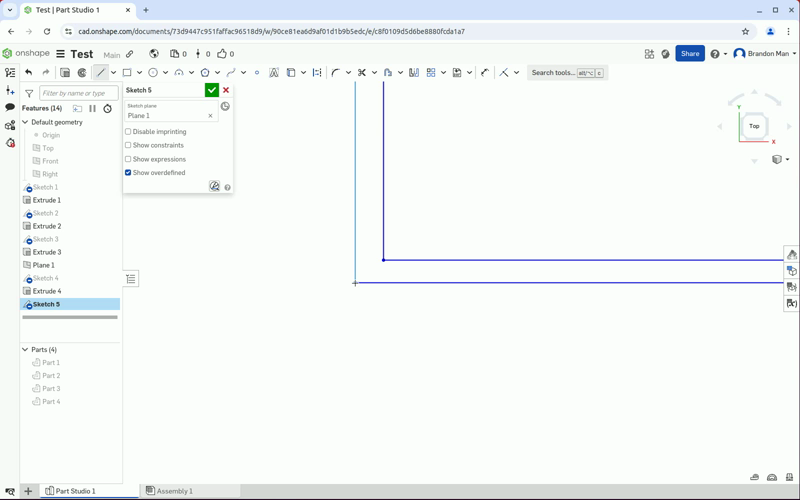
key_up(shift)
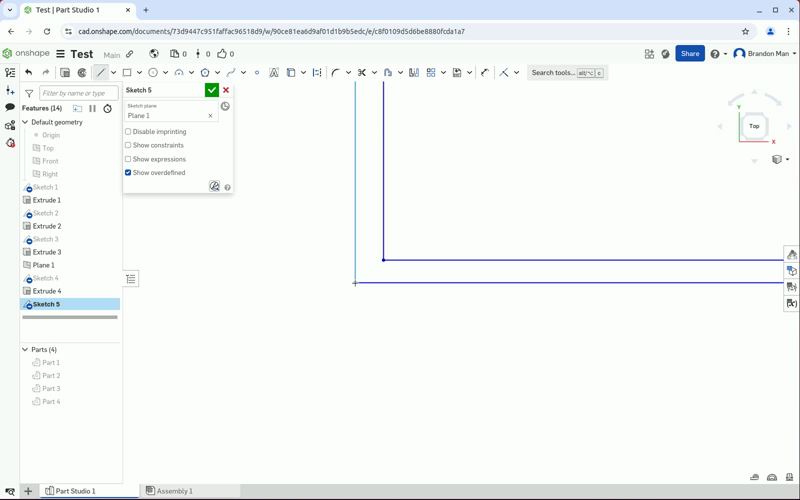
click(355, 282)
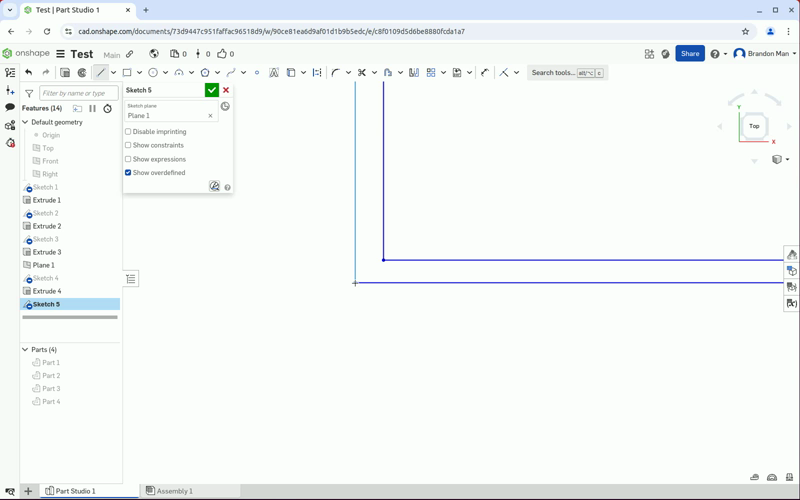
scroll(-6)
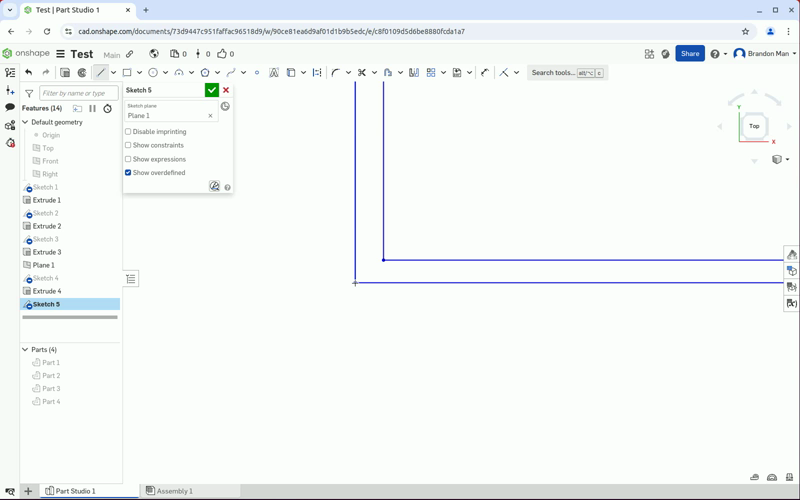
scroll(-6)
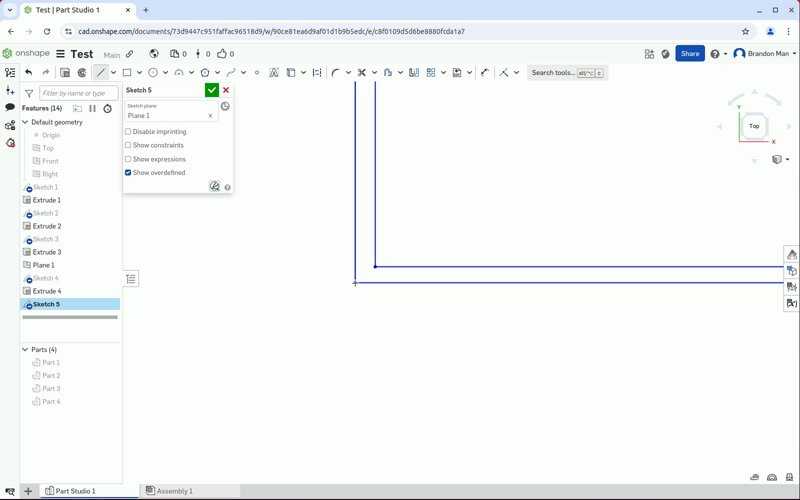
scroll(-6)
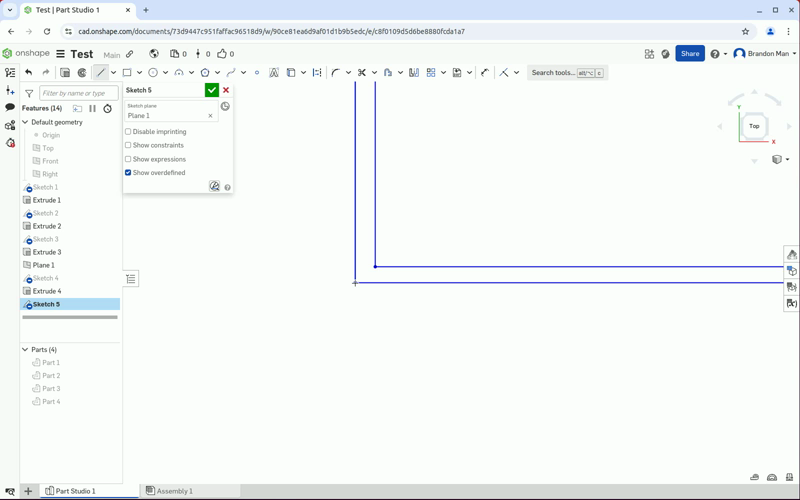
scroll(-6)
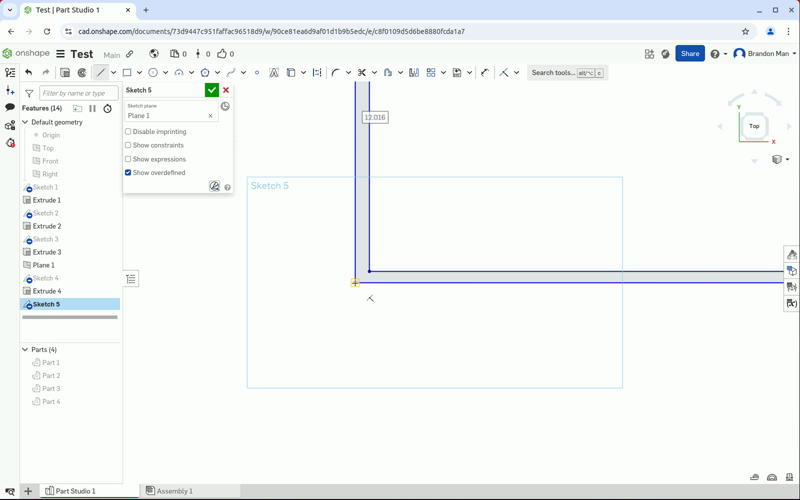
scroll(-6)
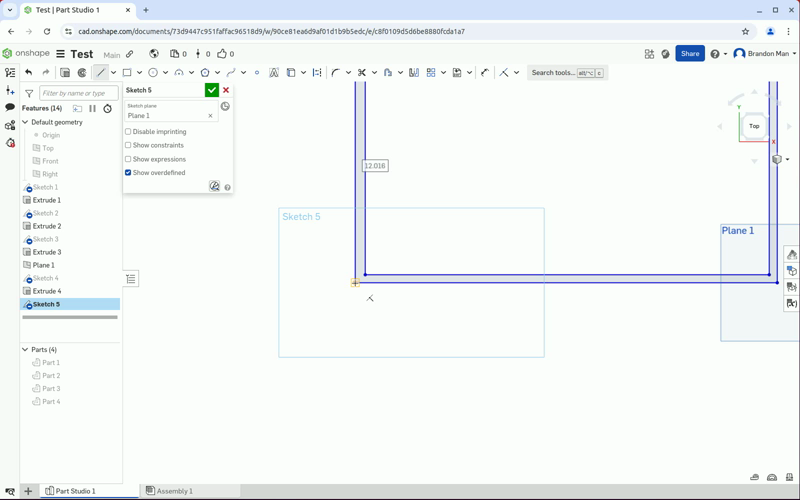
scroll(-6)
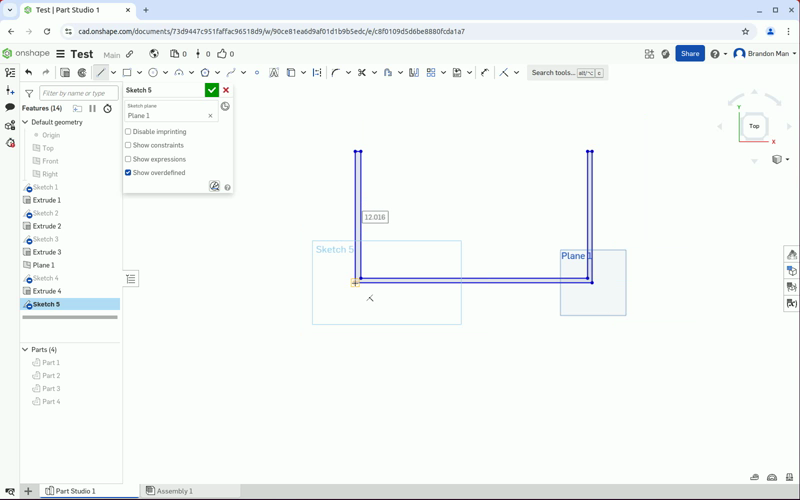
scroll(-6)
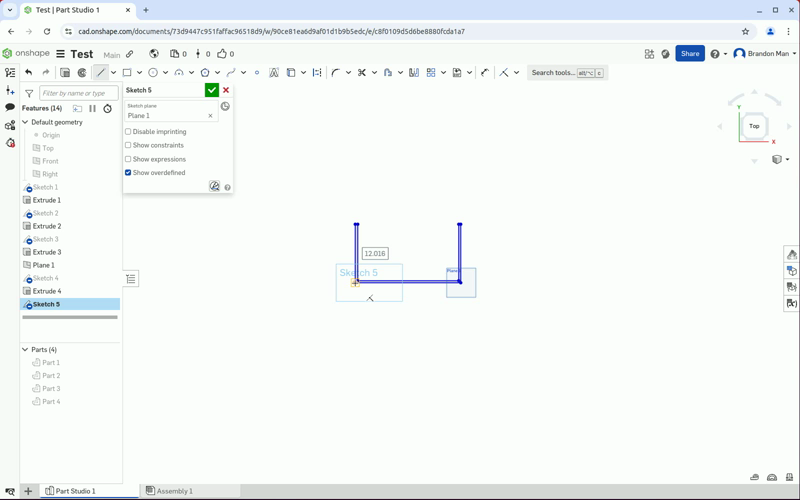
key(esc)
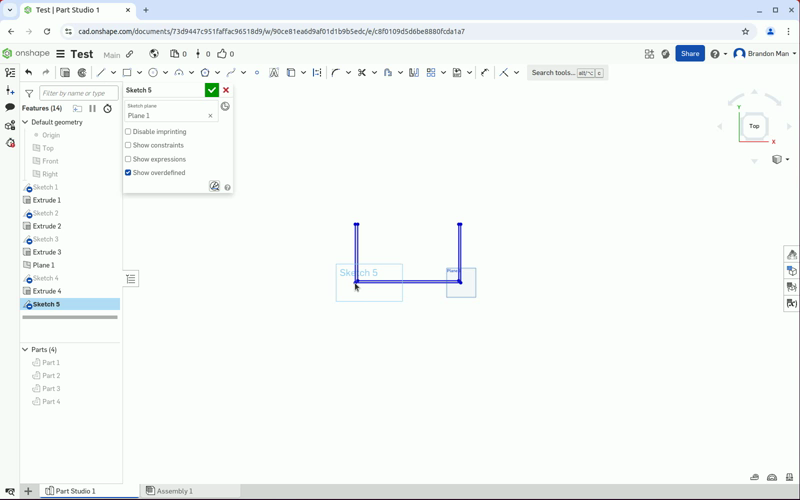
mouse_move(426, 281)
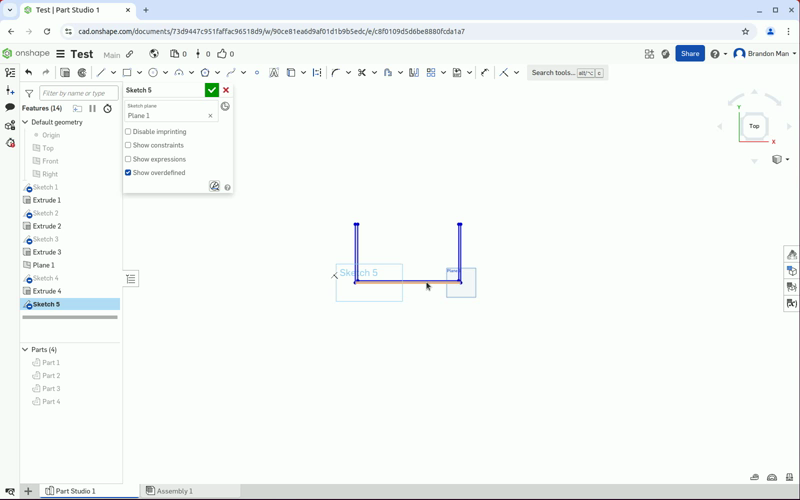
scroll(6)
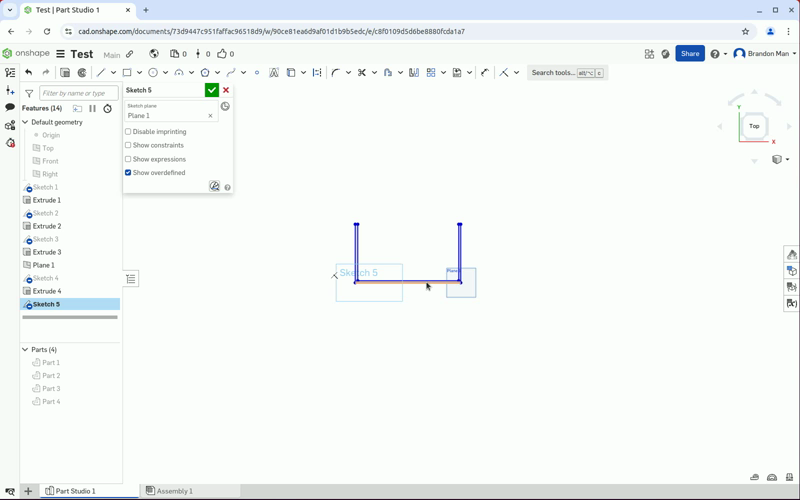
scroll(6)
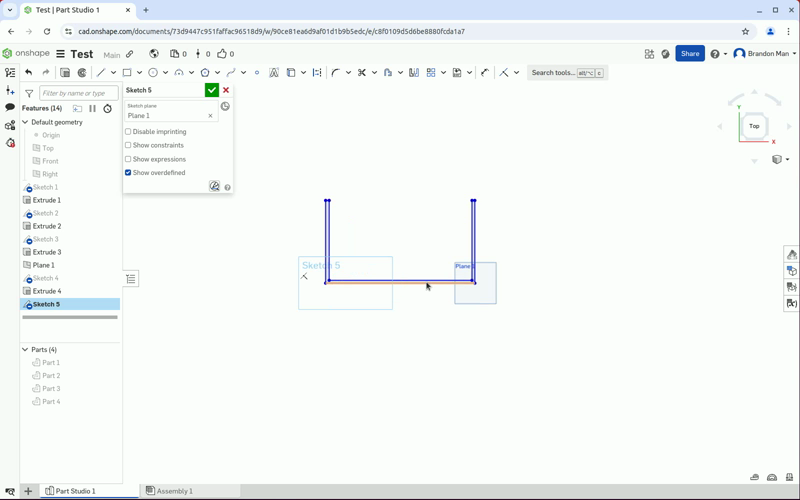
scroll(6)
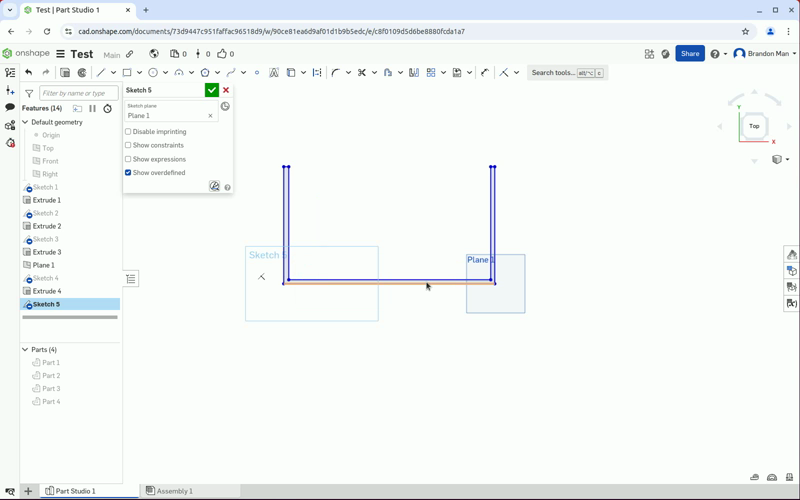
scroll(6)
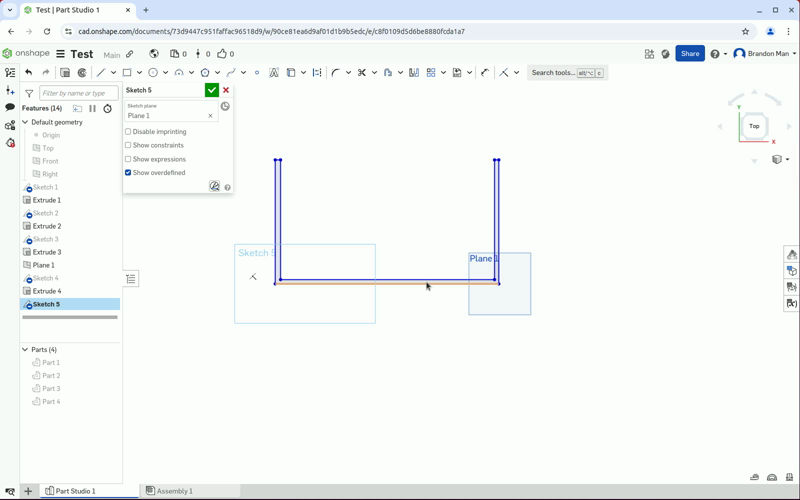
scroll(6)
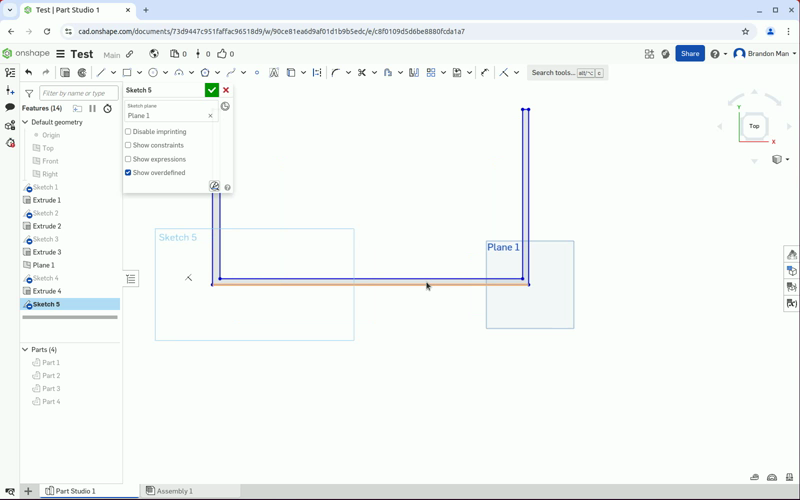
scroll(6)
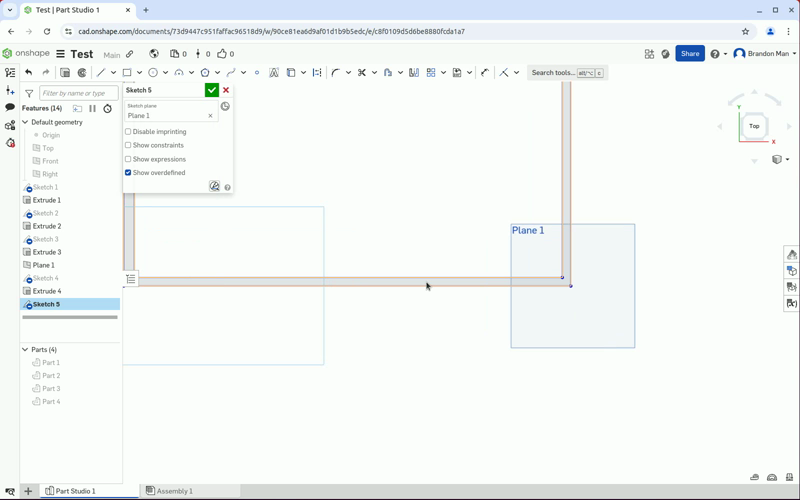
scroll(6)
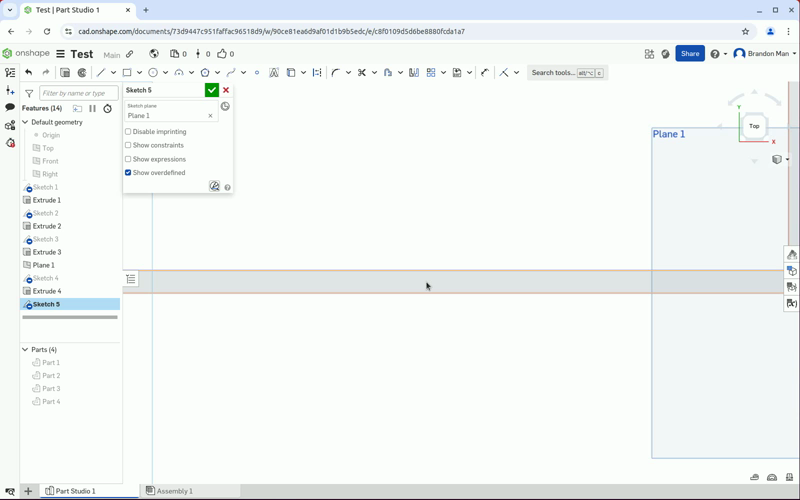
click(426, 281)
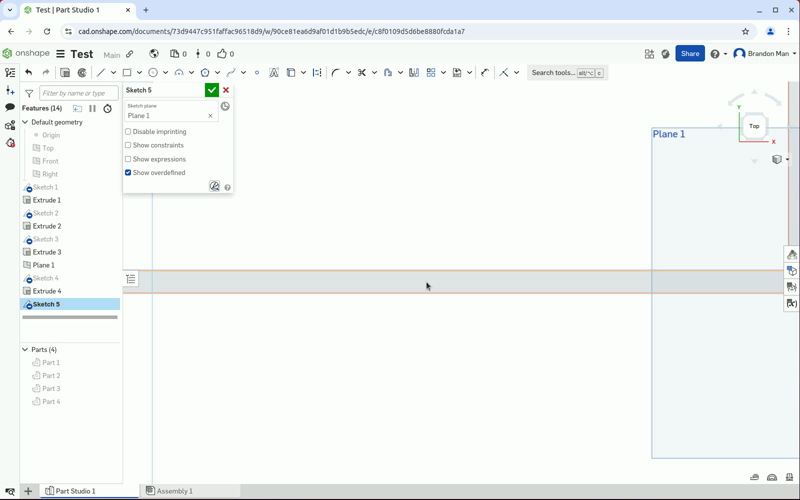
scroll(-6)
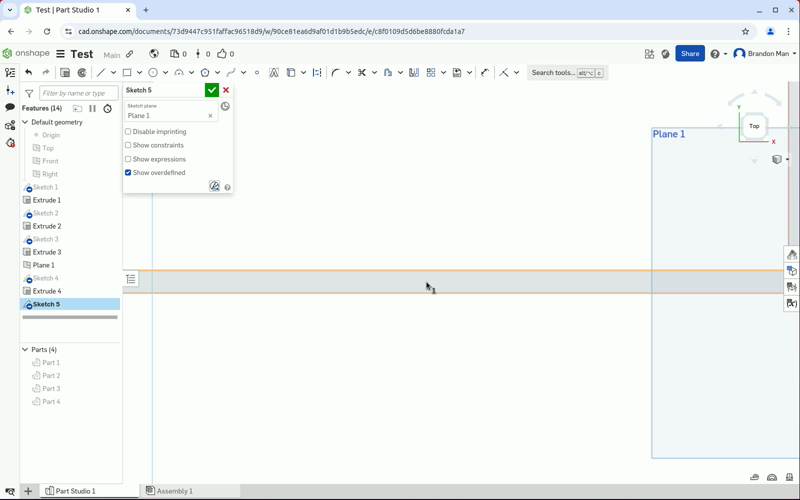
scroll(-6)
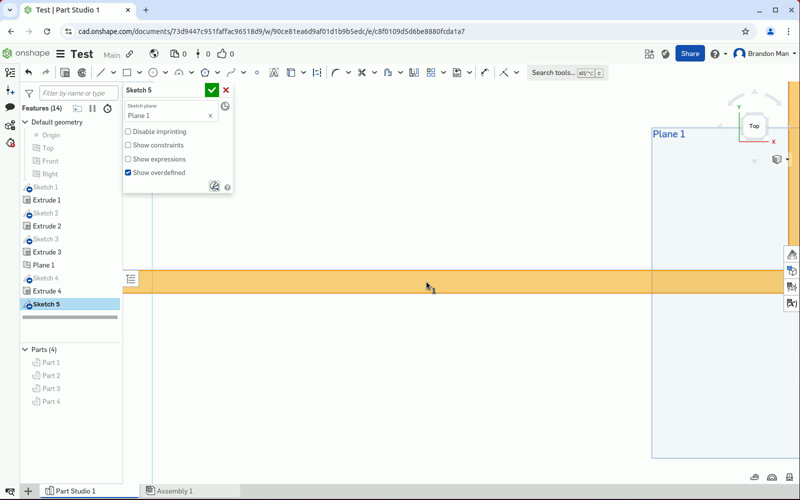
scroll(-6)
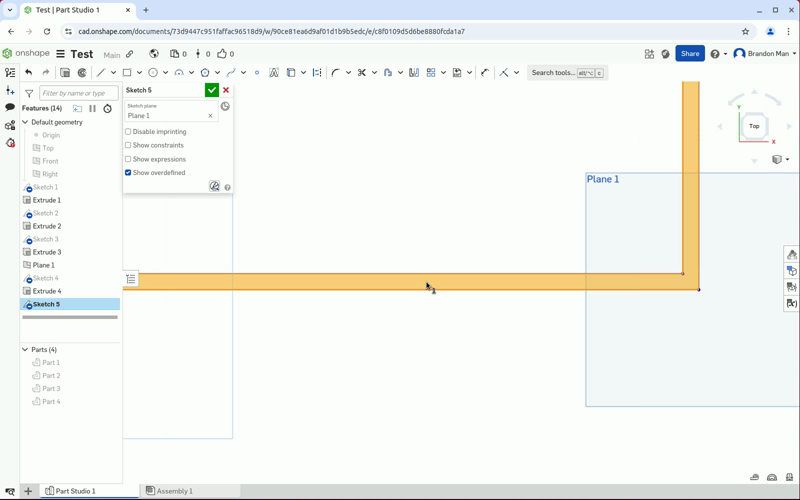
scroll(-6)
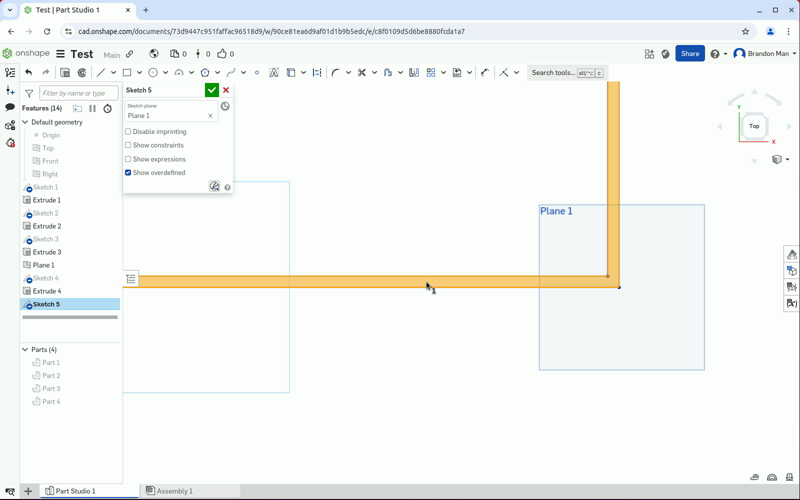
scroll(-6)
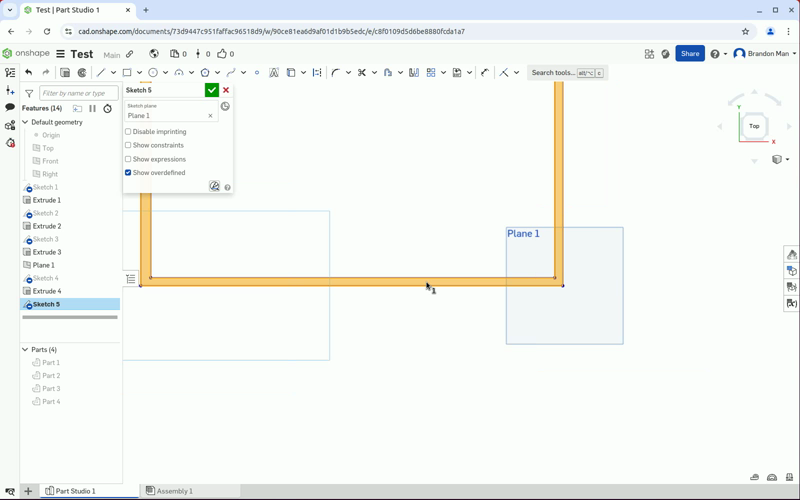
scroll(-6)
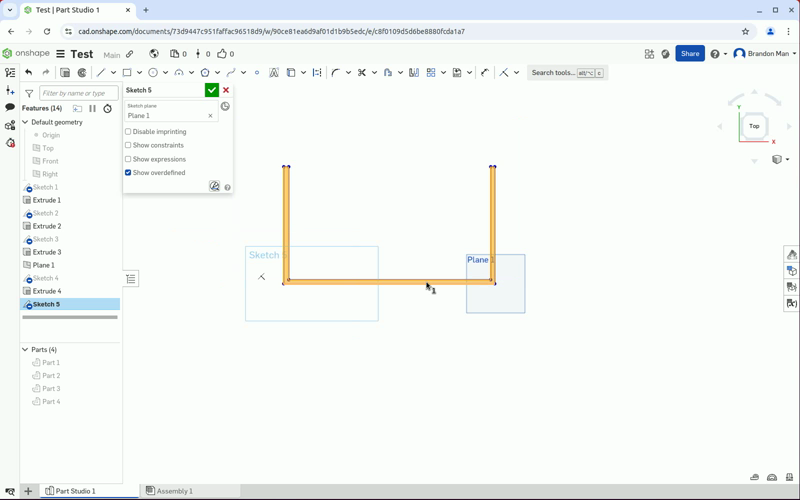
scroll(-6)
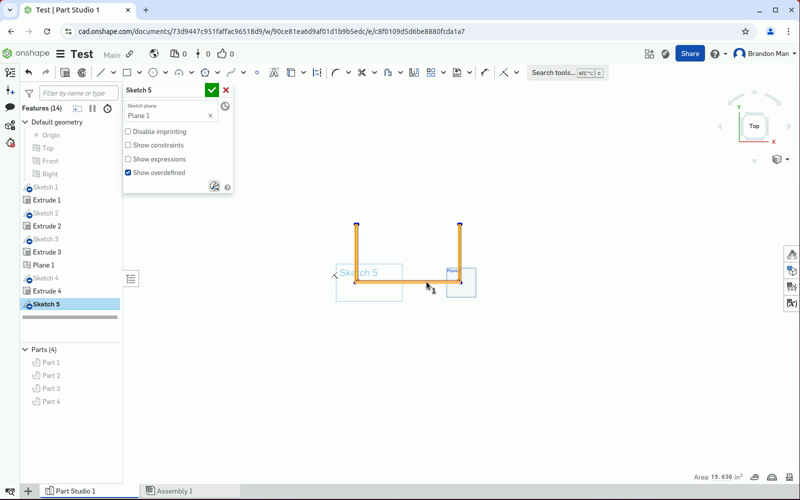
mouse_move(73, 352)
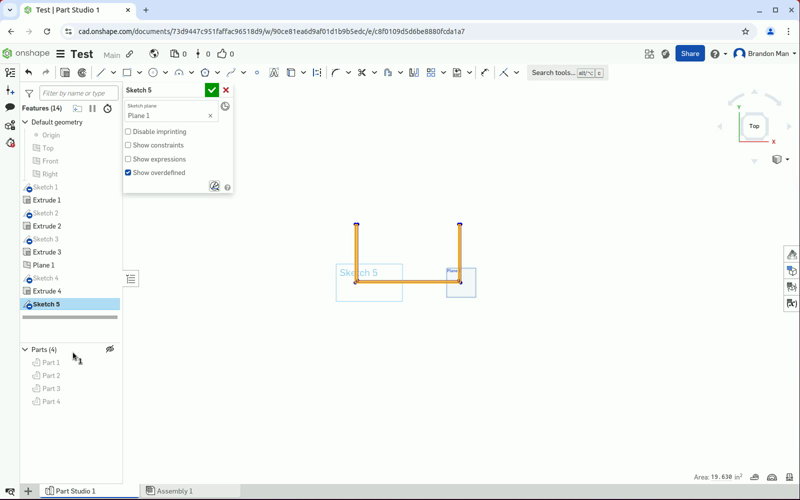
key(shift+y)
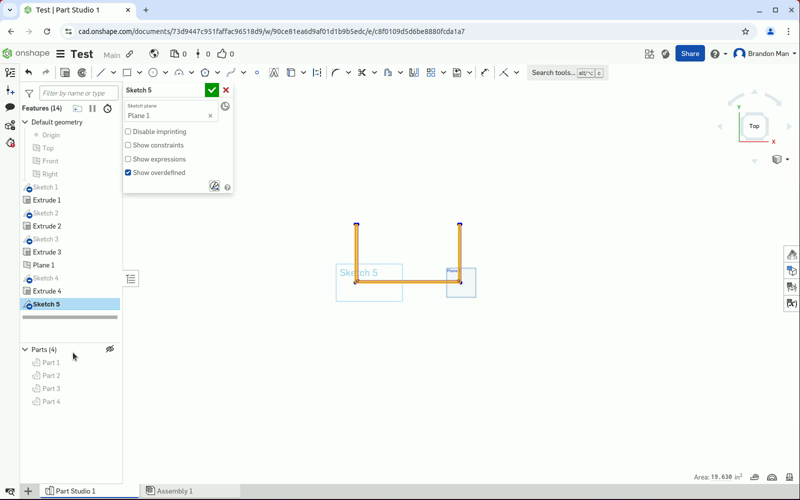
key(shift+e)
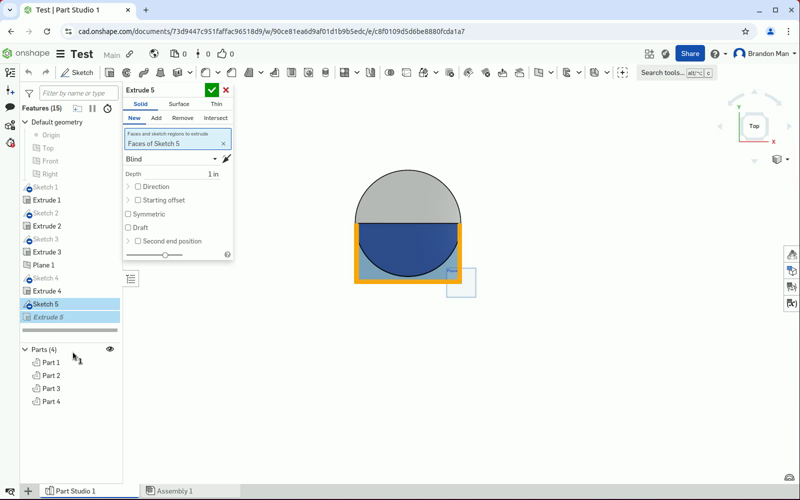
mouse_move(143, 106)
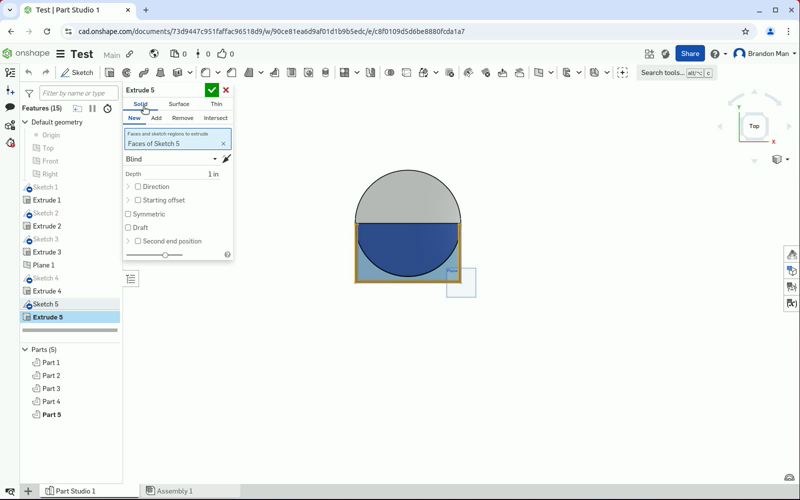
click(143, 106)
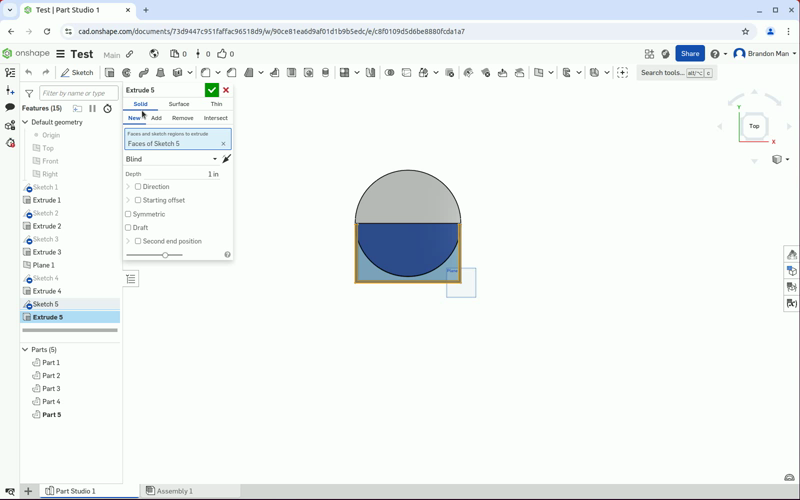
mouse_move(137, 120)
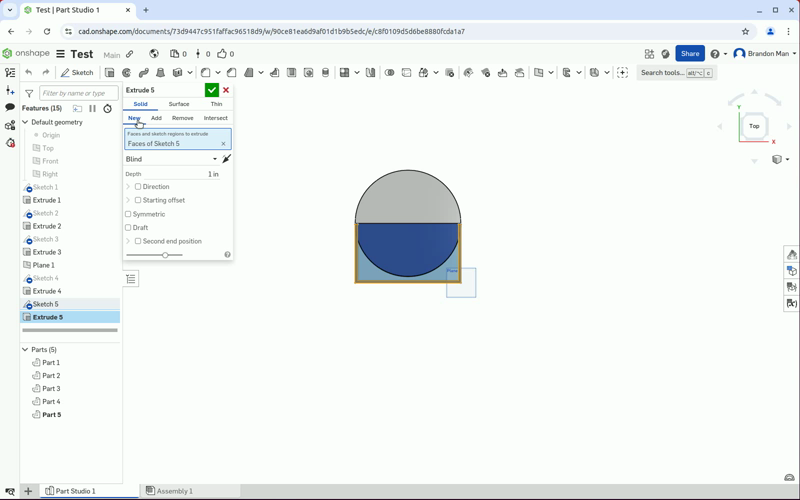
click(137, 120)
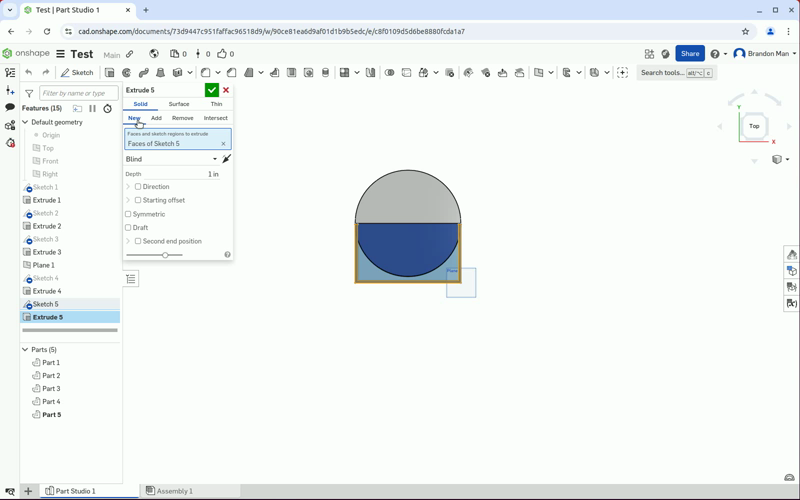
key(tab, 4)
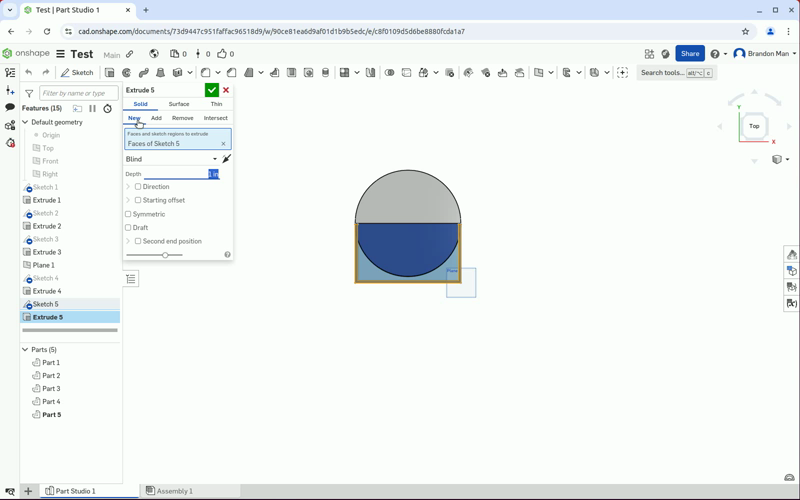
text(5.536)
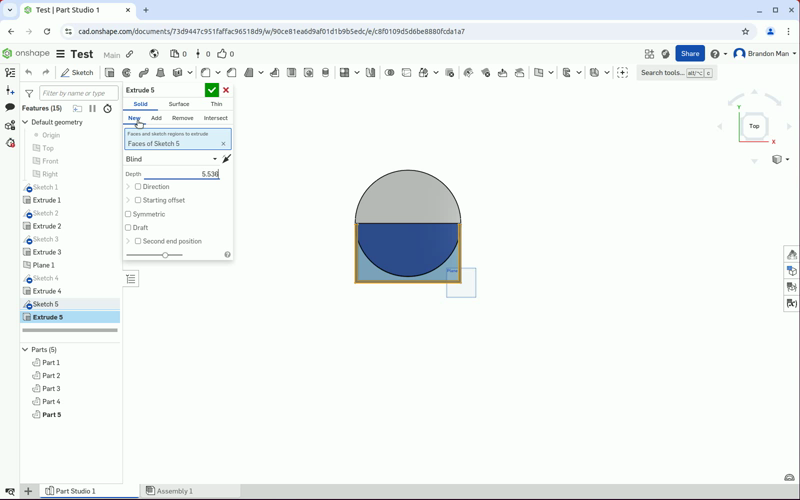
key(enter)
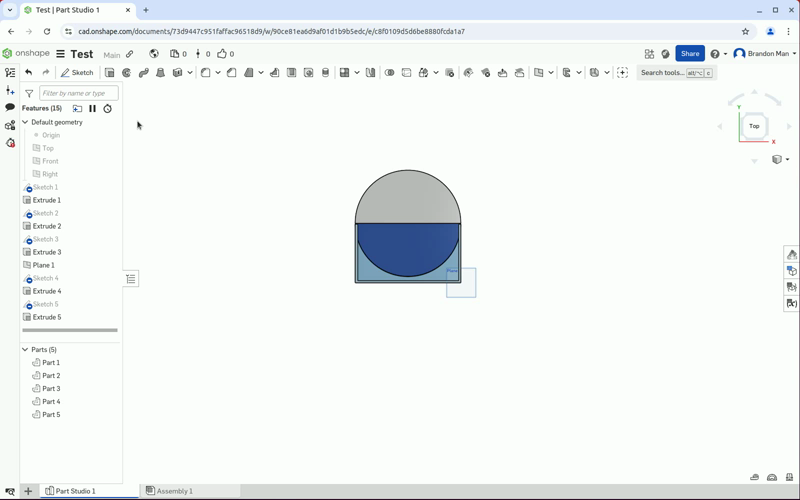
key(shift+h)
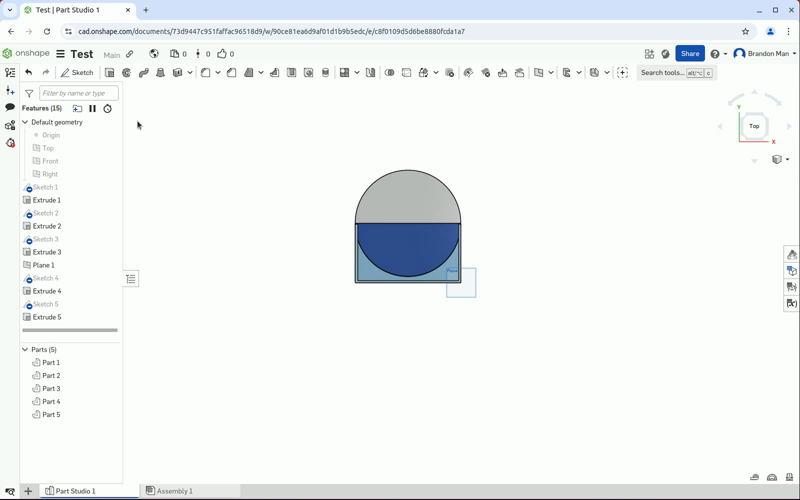
key(shift+h)
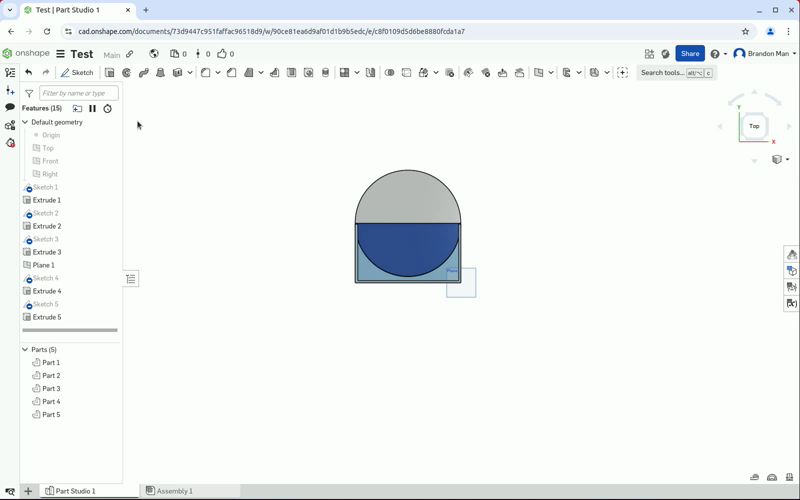
mouse_move(73, 189)
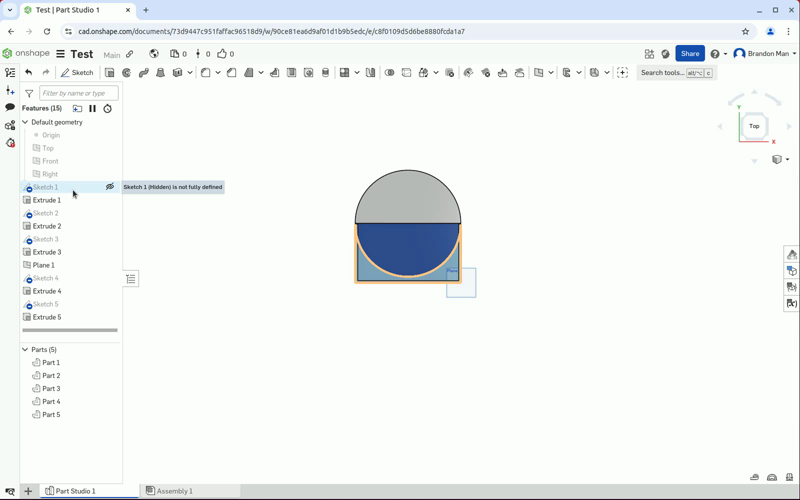
click(73, 189)
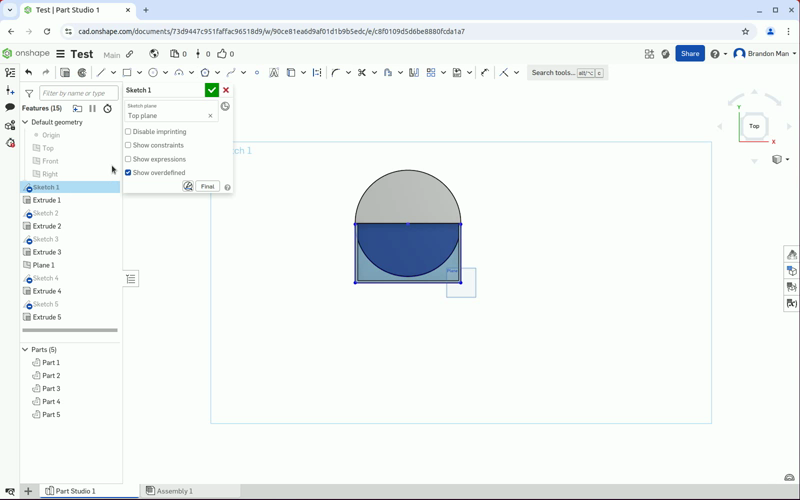
mouse_move(229, 92)
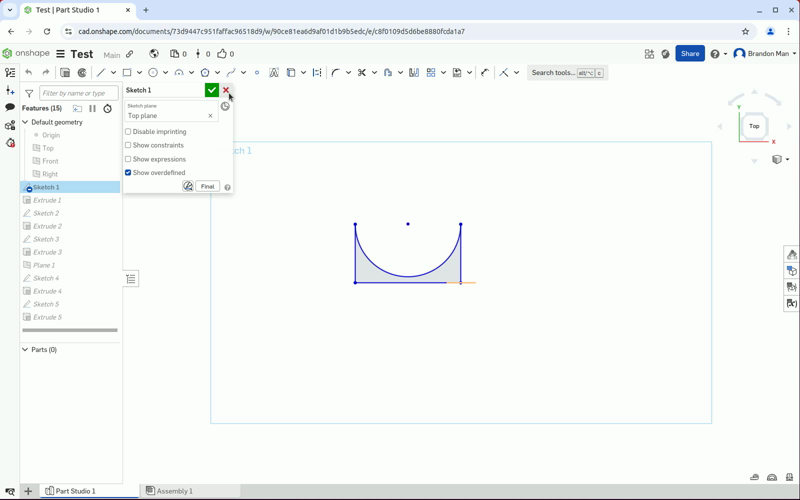
click(229, 92)
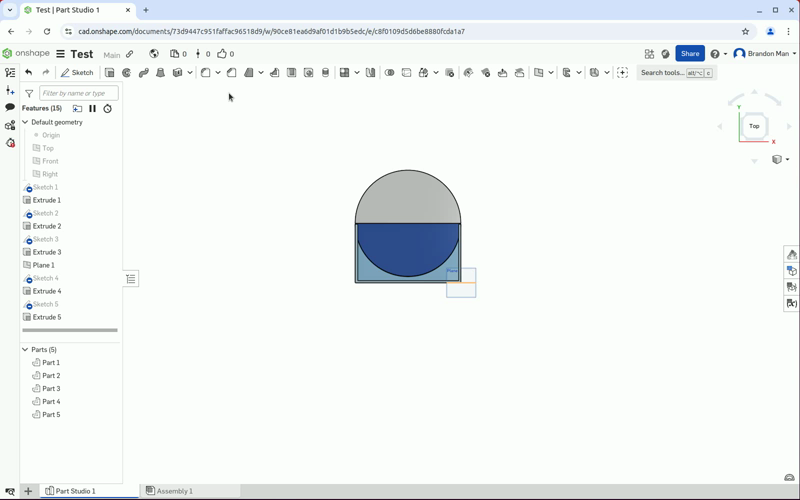
mouse_move(73, 352)
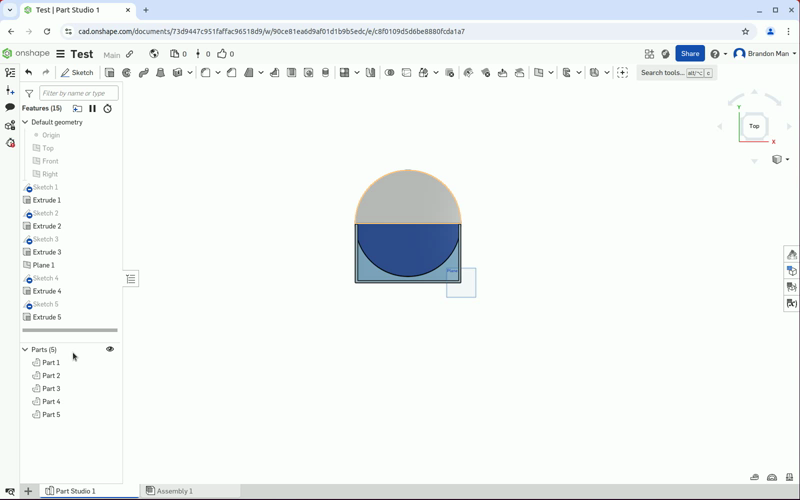
key(y)
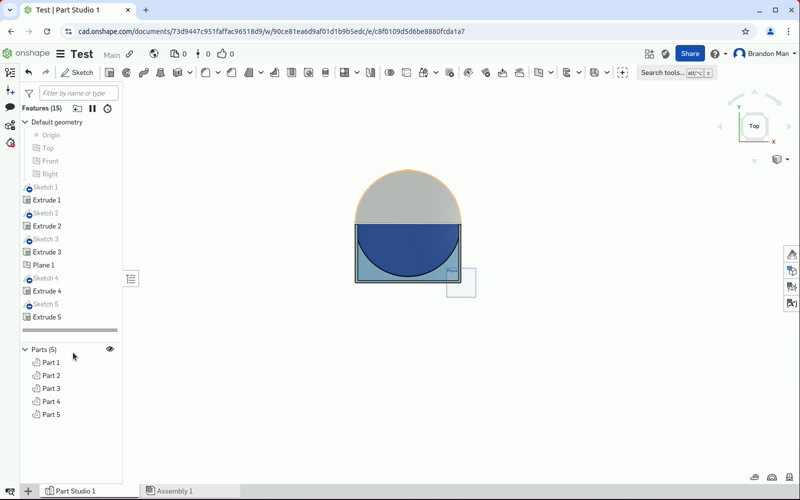
key(shift+p)
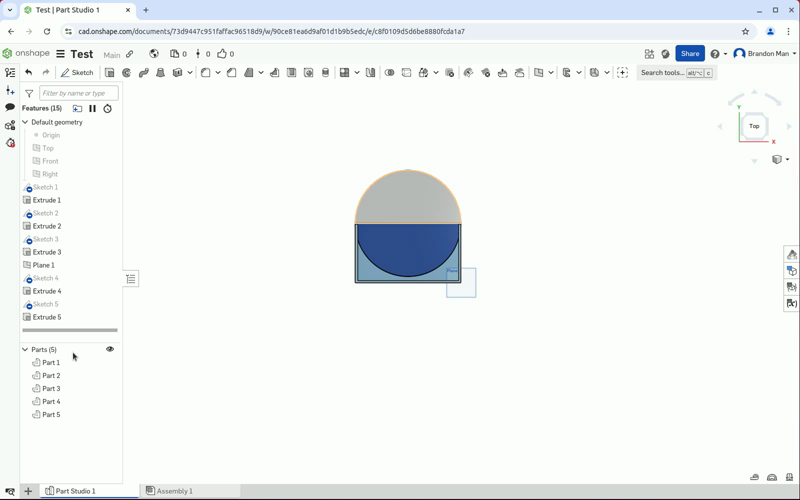
key(space)
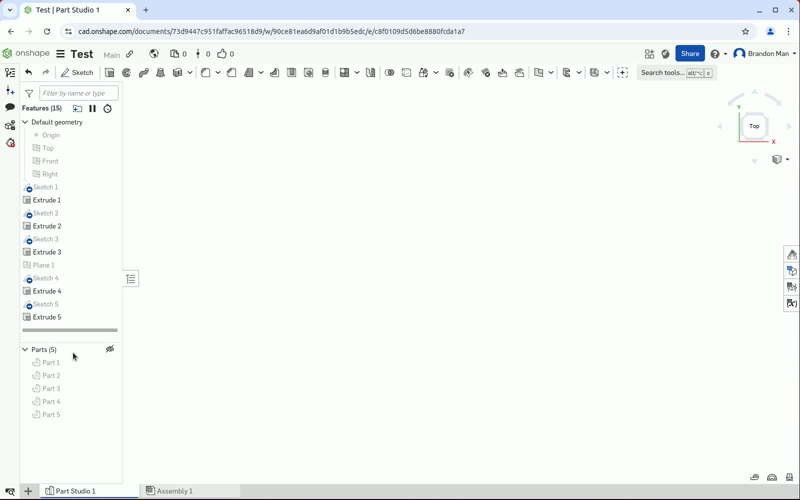
key_down(shift)
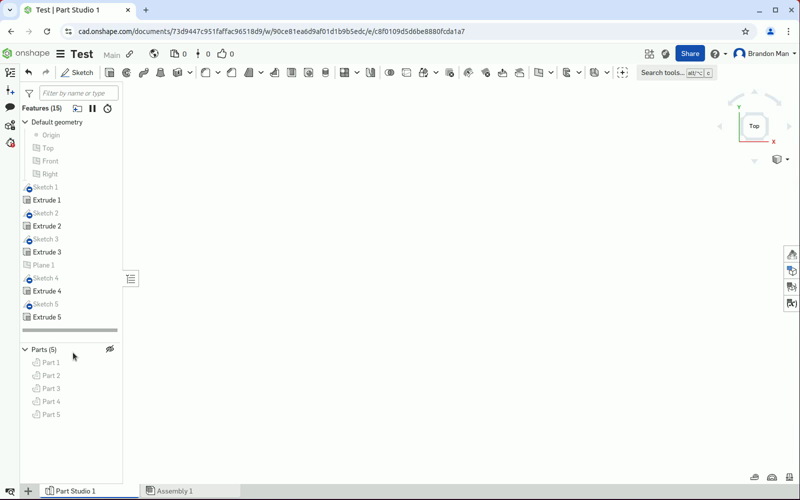
key(up)
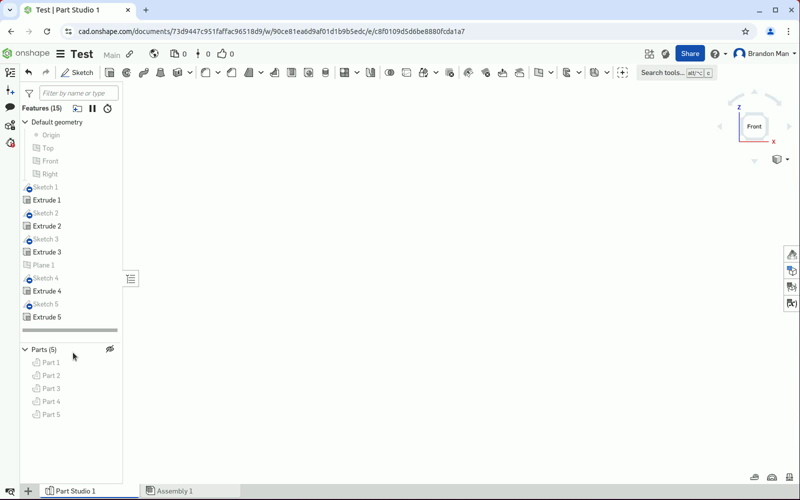
key_up(shift)
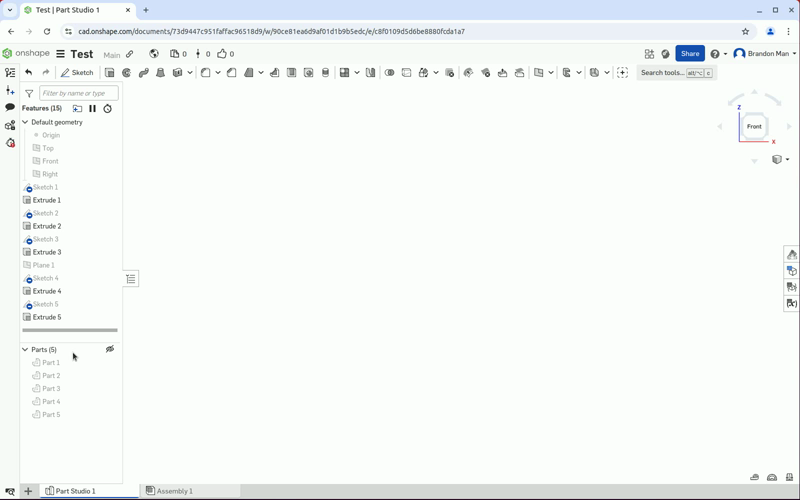
key(space)
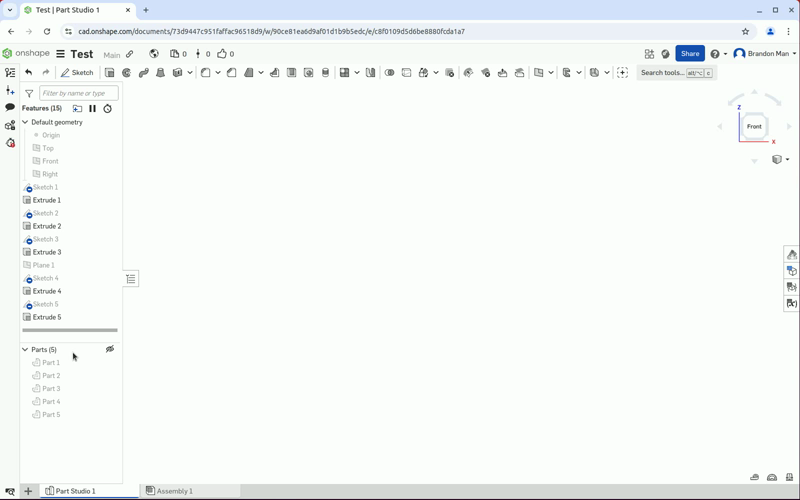
key_down(shift)
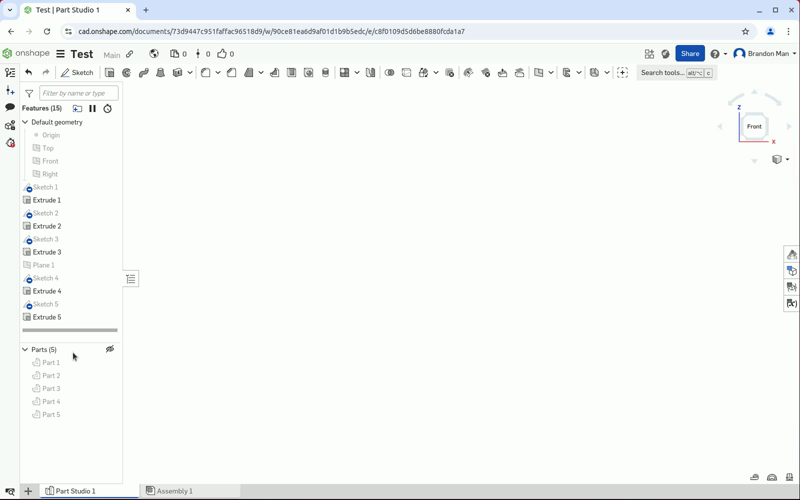
key(left)
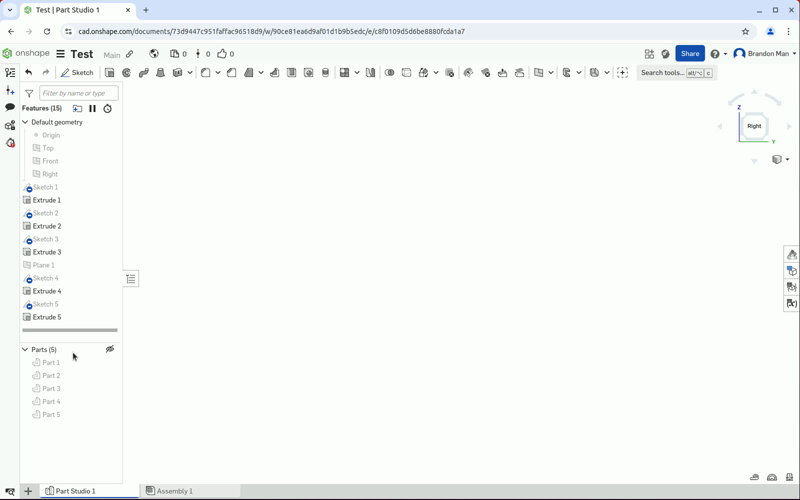
key_up(shift)
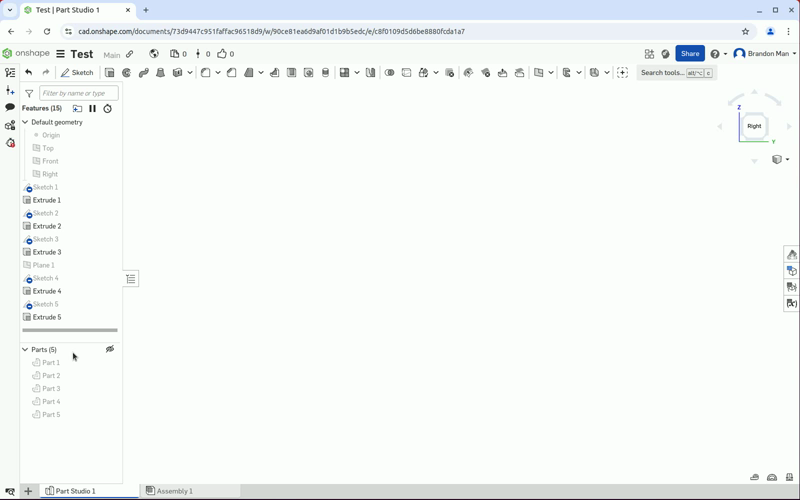
mouse_move(73, 352)
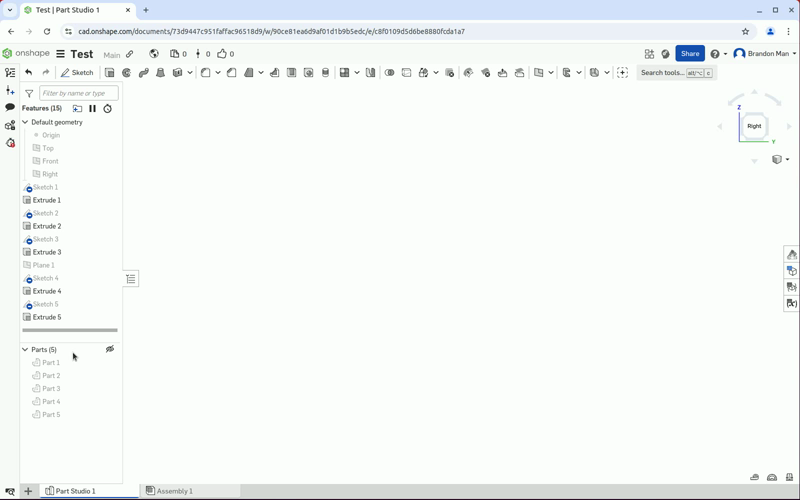
key(shift+y)
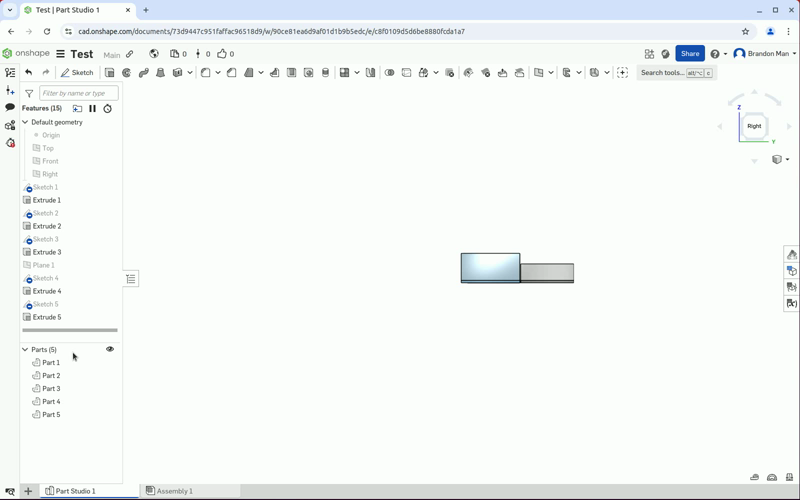
mouse_move(541, 75)
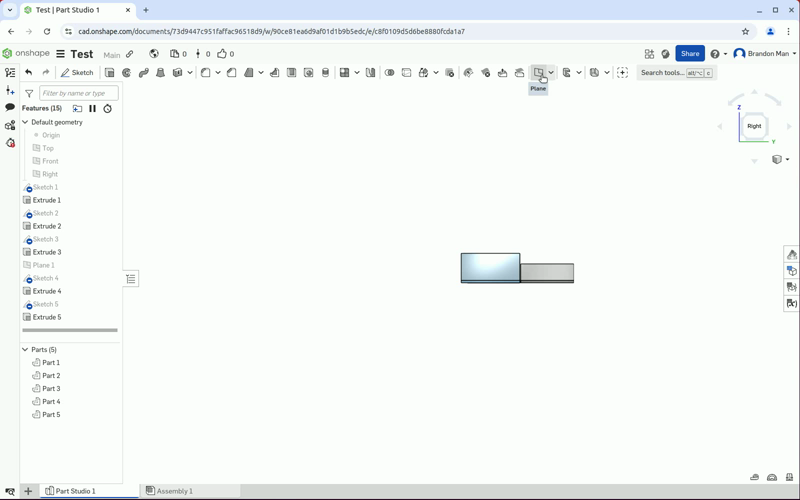
click(541, 75)
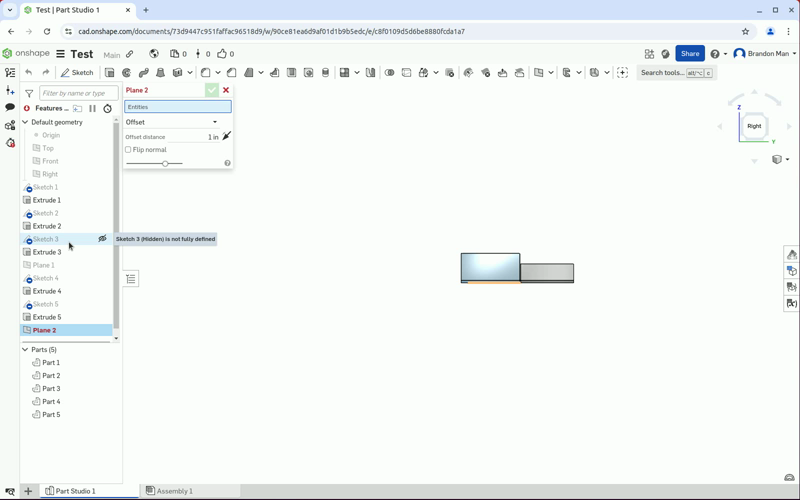
scroll(3)
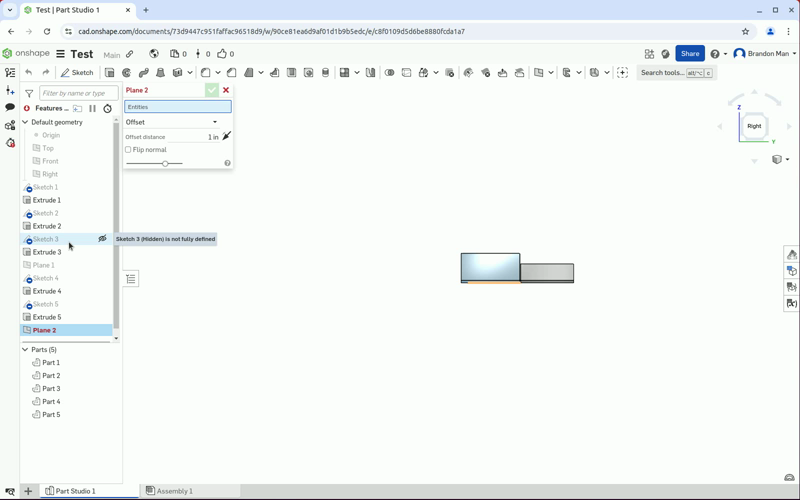
mouse_move(69, 176)
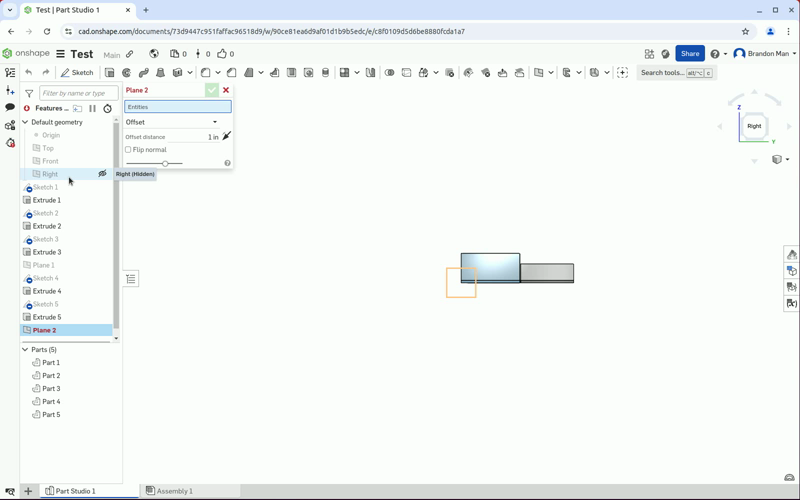
click(69, 176)
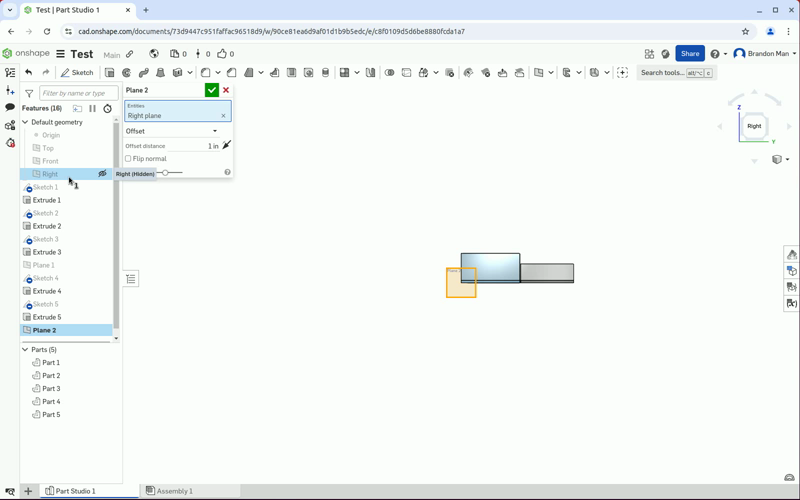
key(tab, 2)
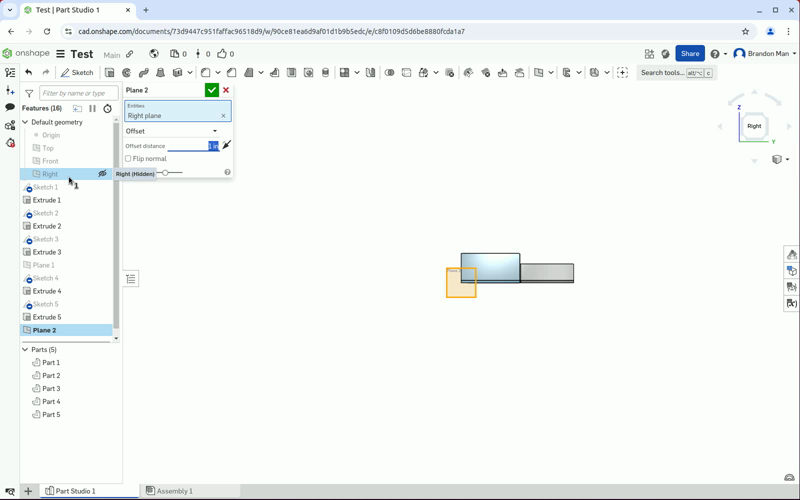
text(21.66)
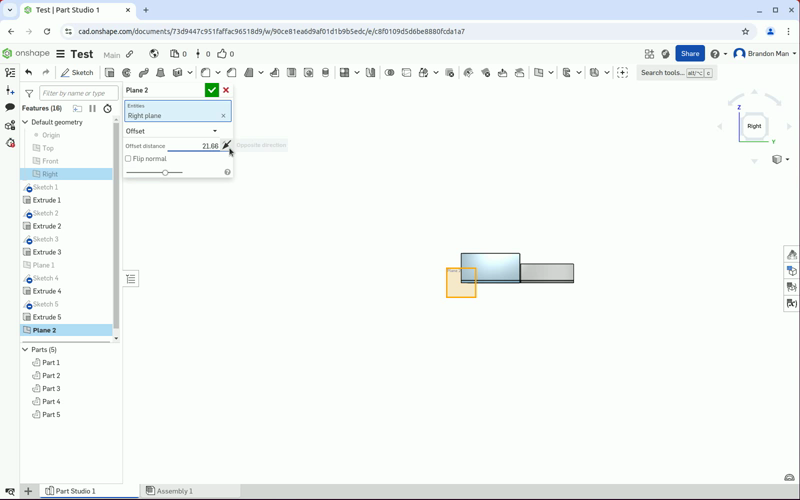
mouse_move(229, 147)
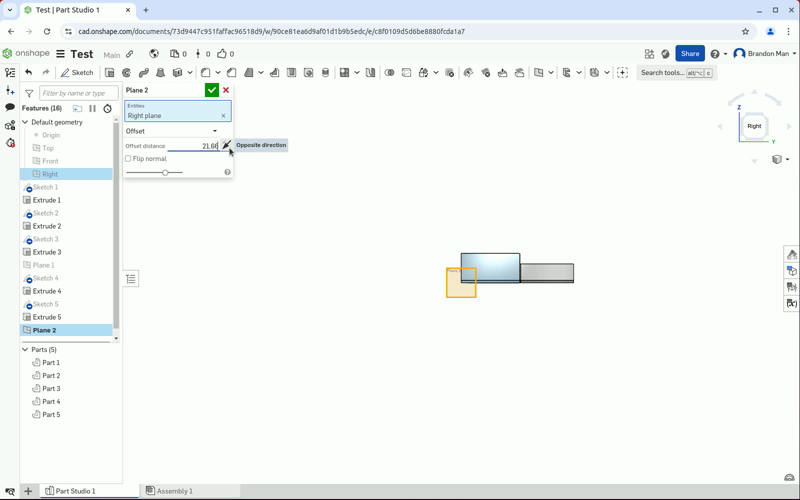
click(229, 147)
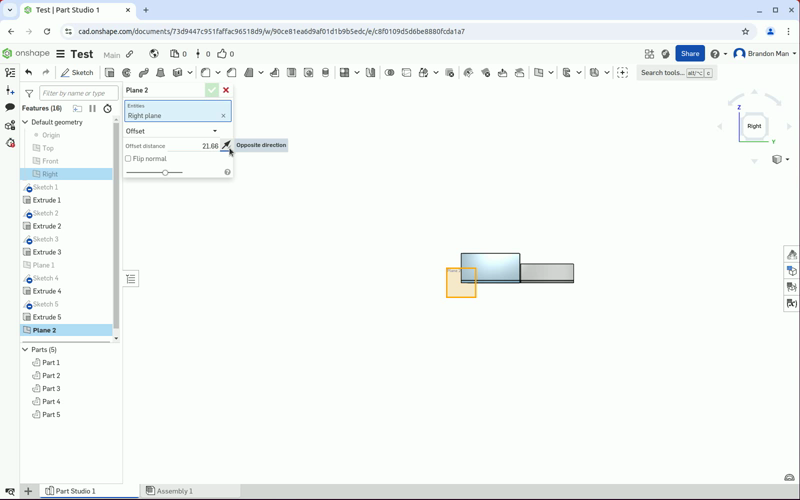
key(enter, 2)
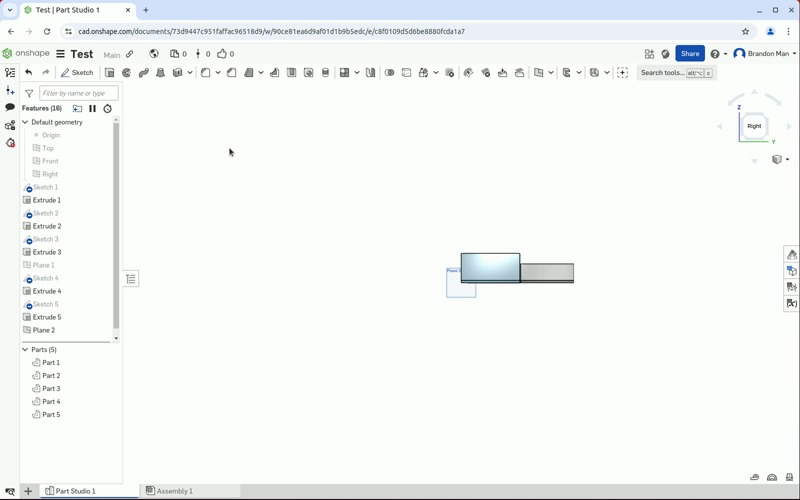
key(shift+s)
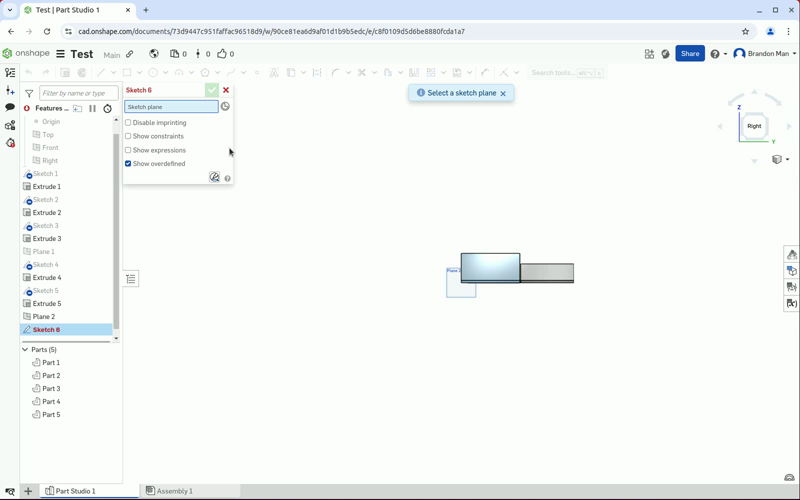
mouse_move(69, 319)
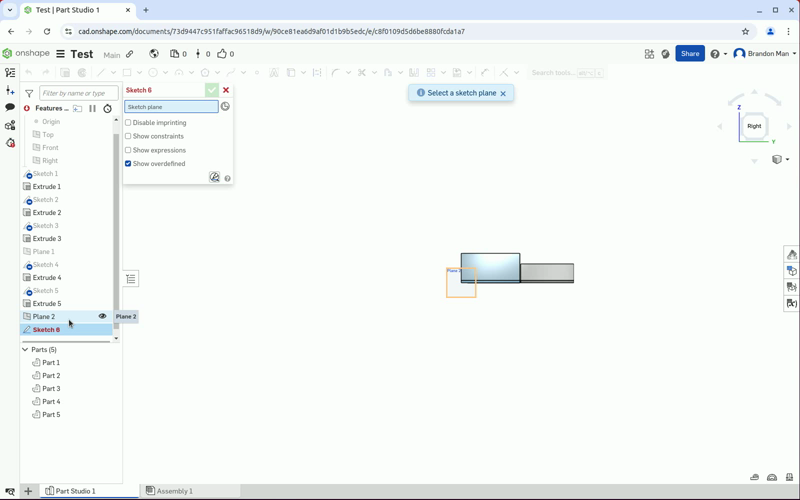
click(69, 319)
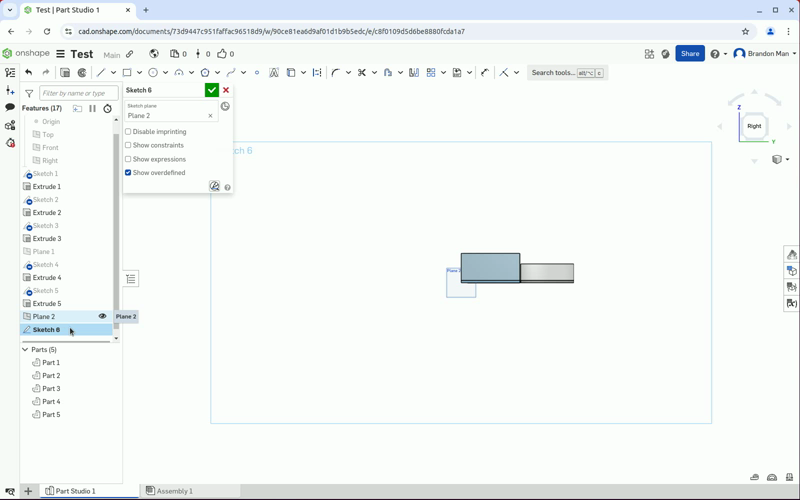
mouse_move(73, 352)
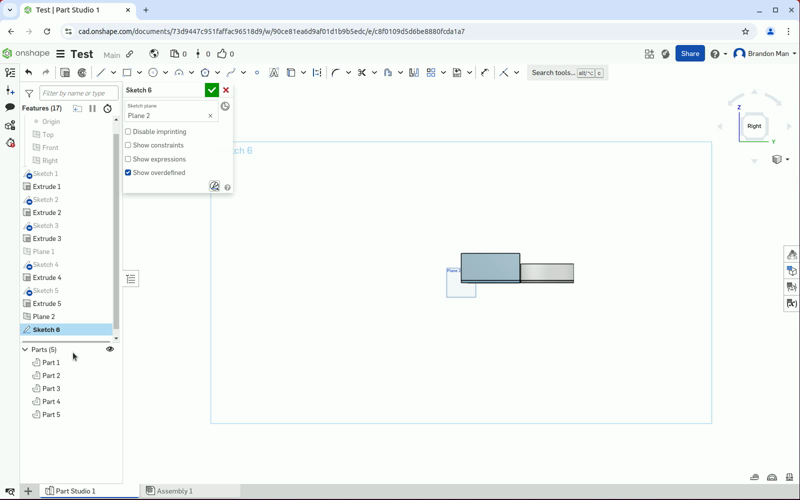
key(y)
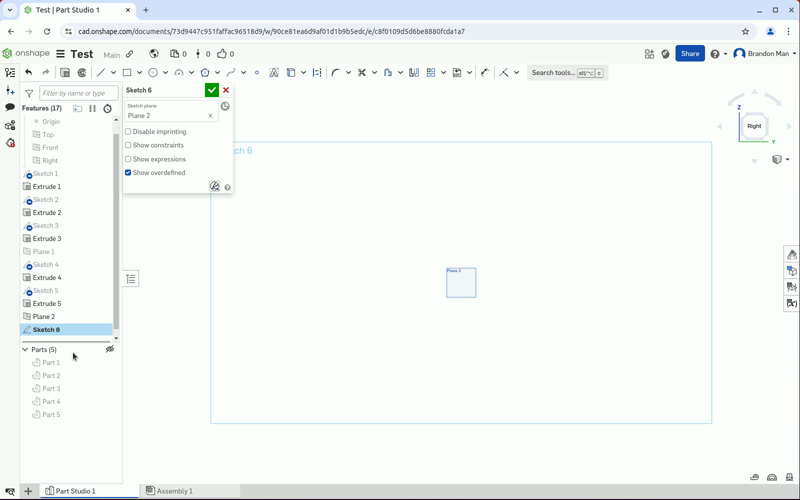
key(c)
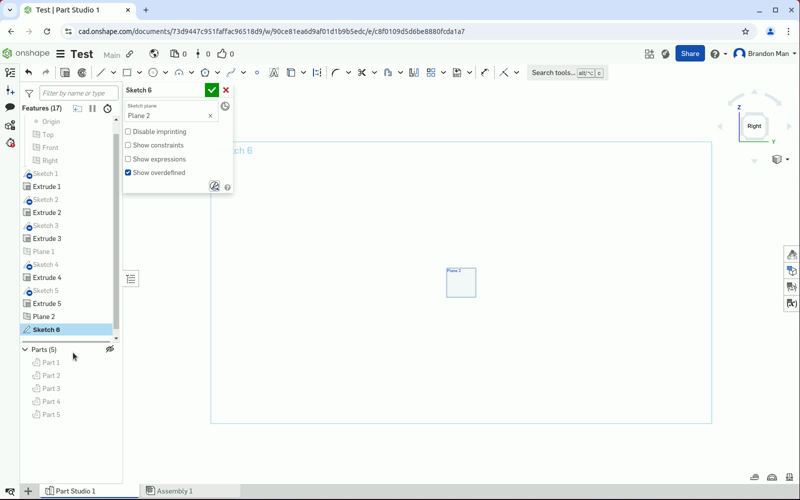
key_down(shift)
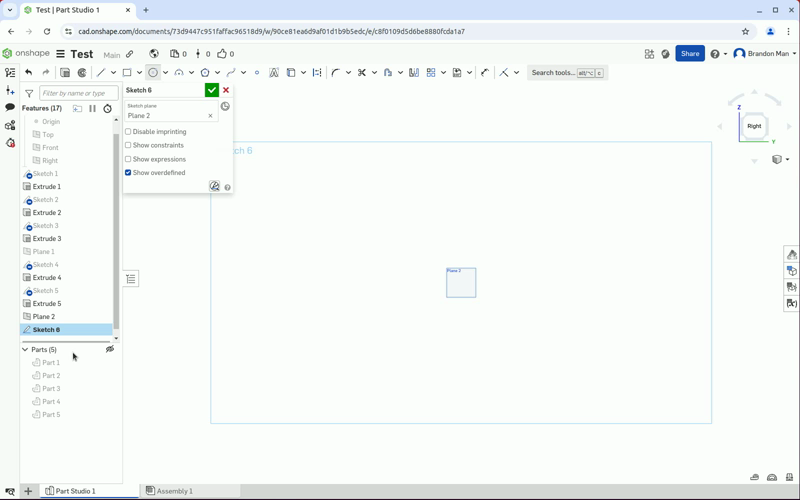
mouse_move(473, 270)
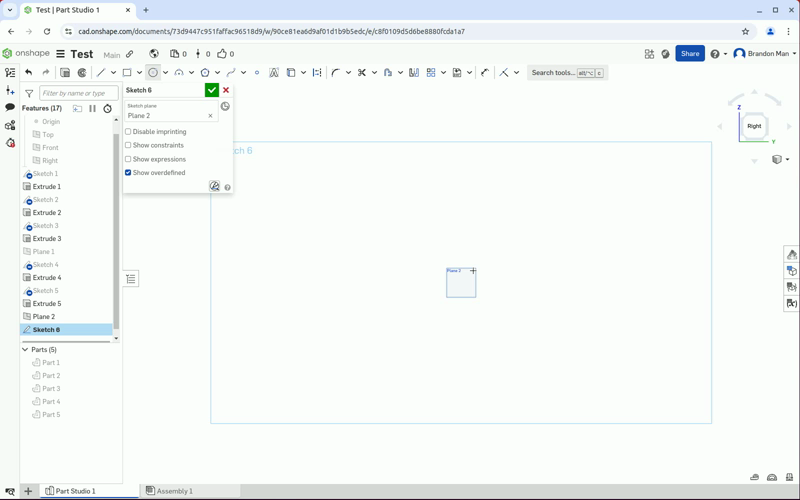
click(473, 270)
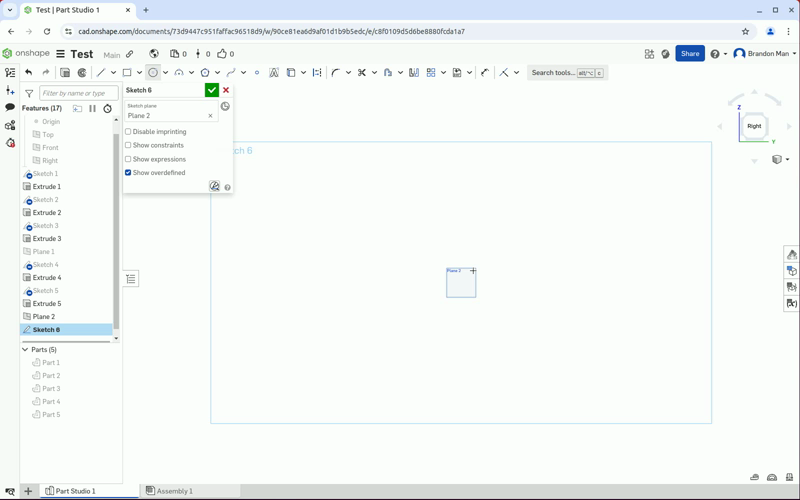
key_up(shift)
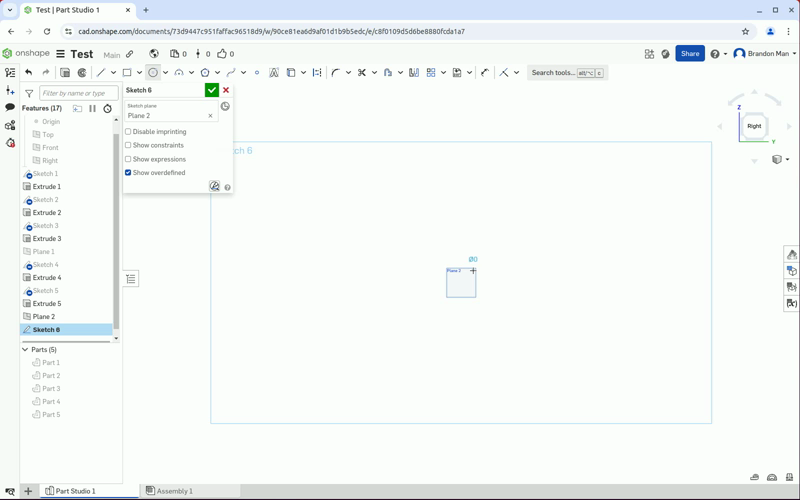
mouse_move(474, 270)
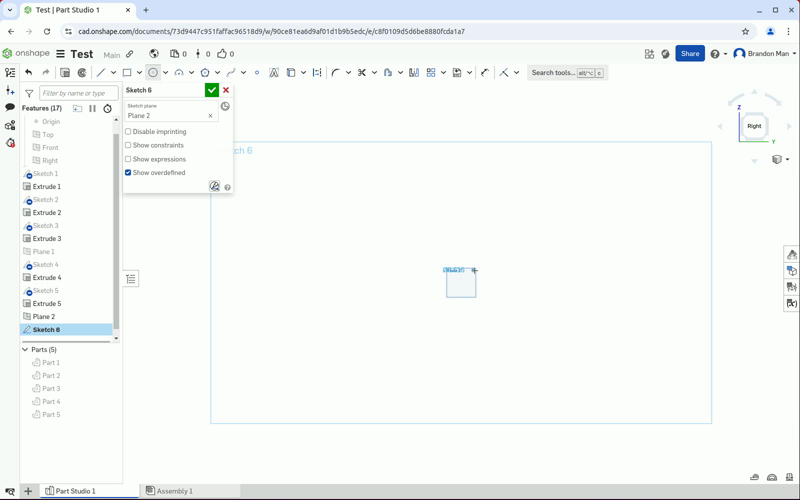
scroll(6)
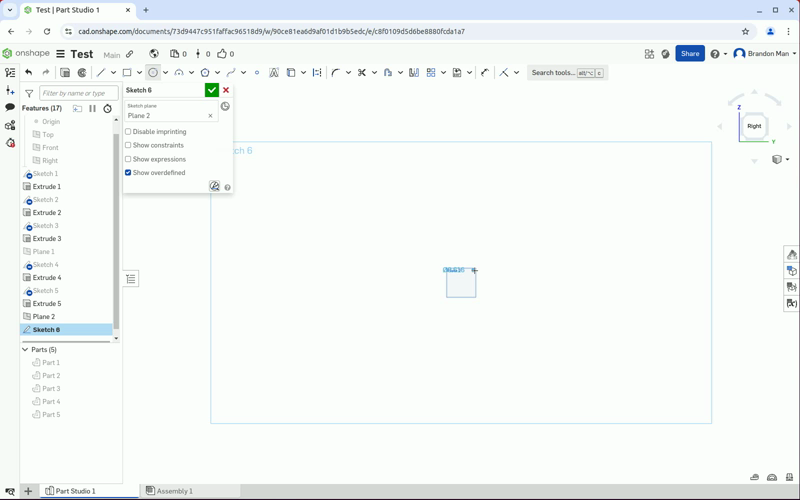
scroll(6)
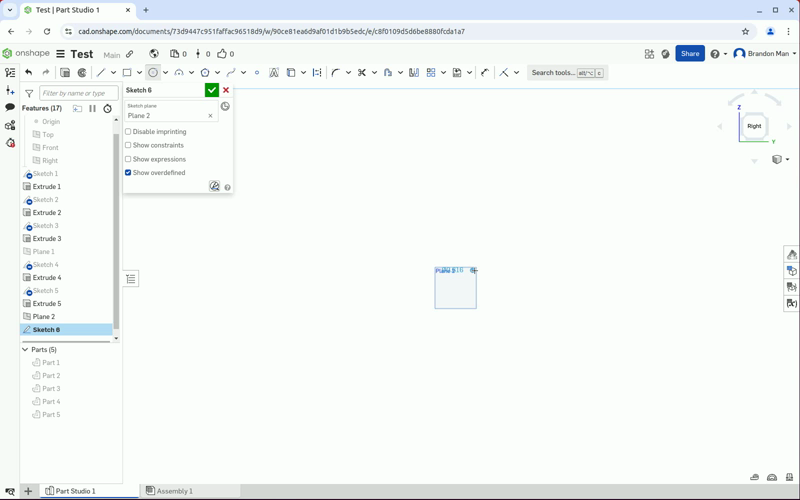
scroll(6)
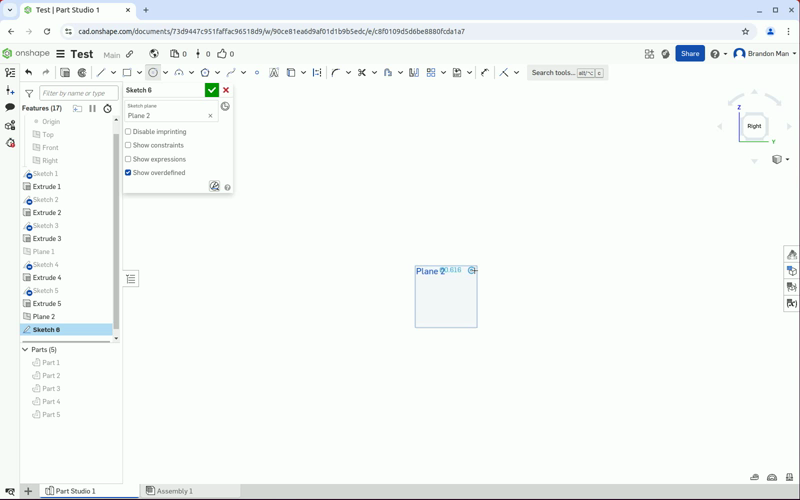
scroll(6)
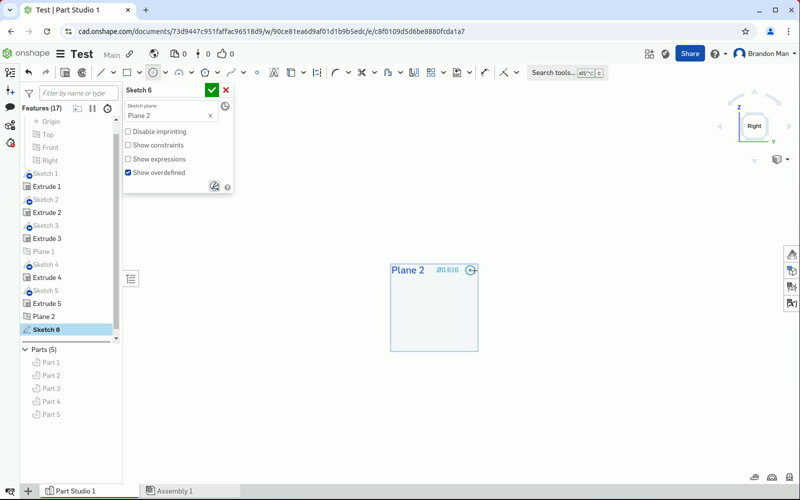
scroll(6)
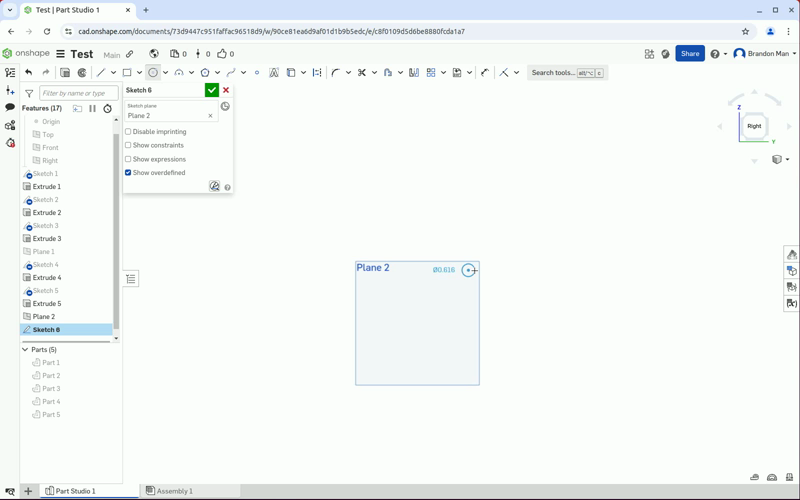
scroll(6)
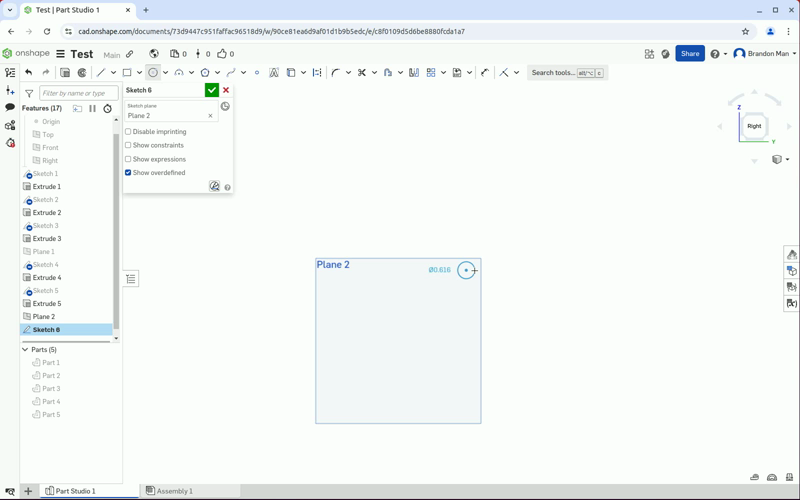
scroll(6)
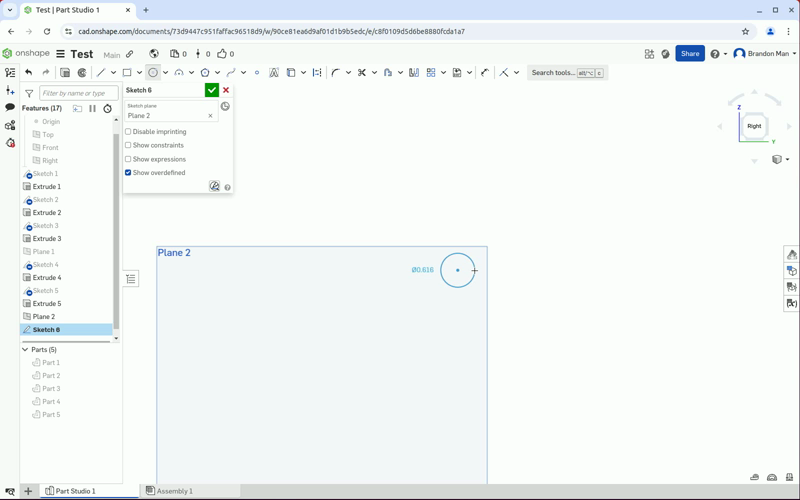
click(474, 270)
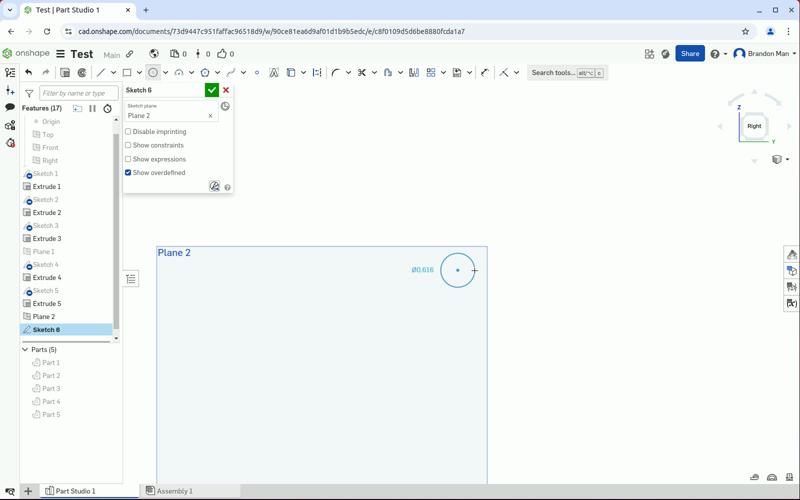
scroll(-6)
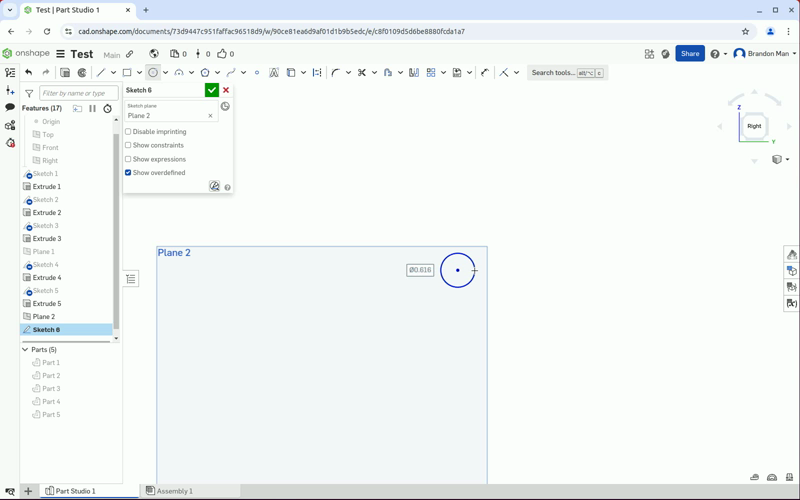
scroll(-6)
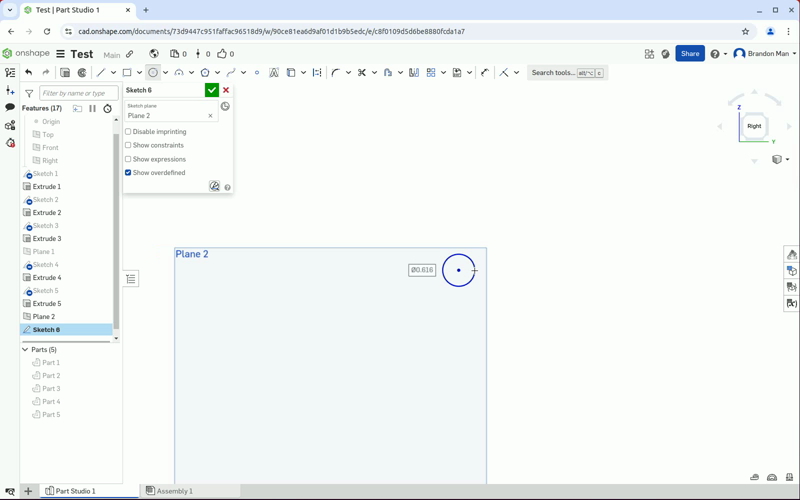
scroll(-6)
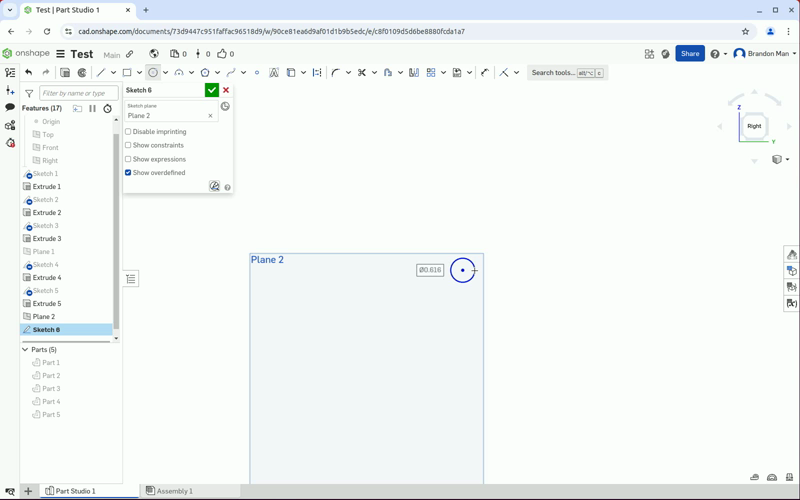
scroll(-6)
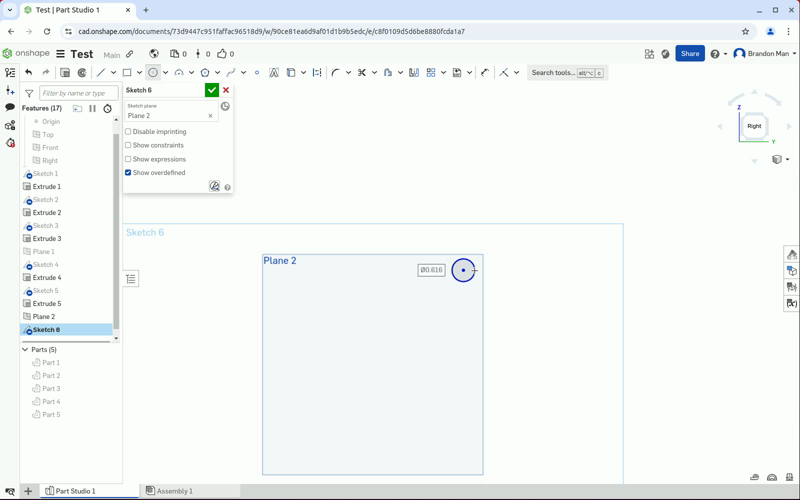
scroll(-6)
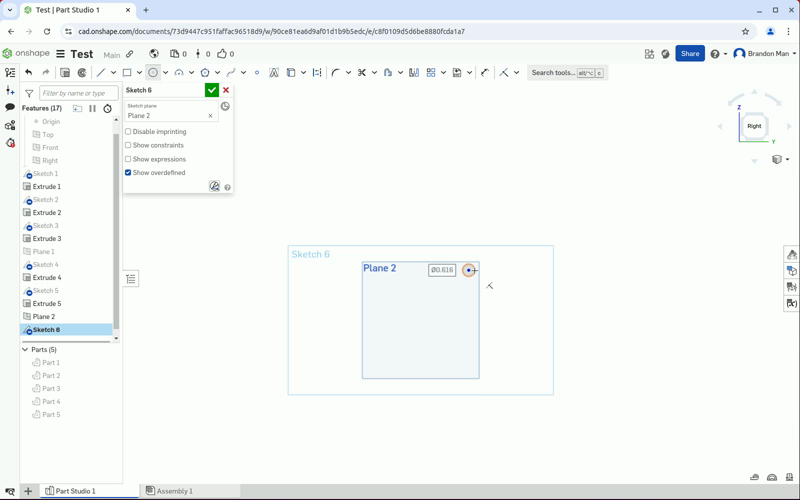
scroll(-6)
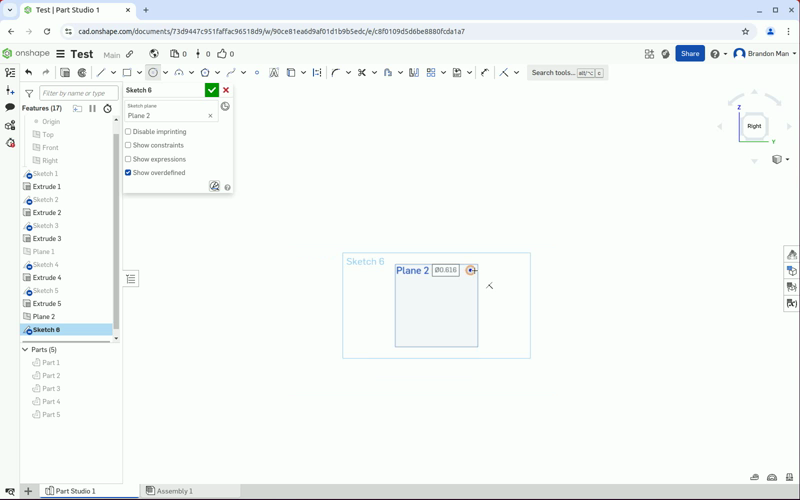
scroll(-6)
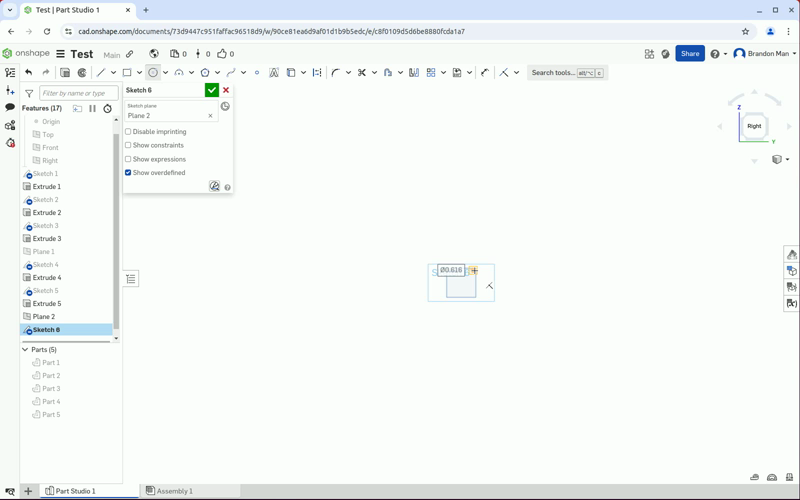
key(esc)
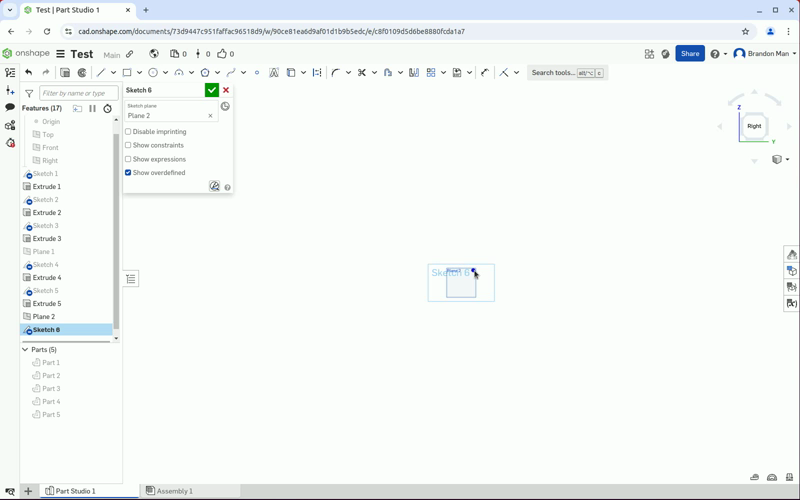
mouse_move(474, 270)
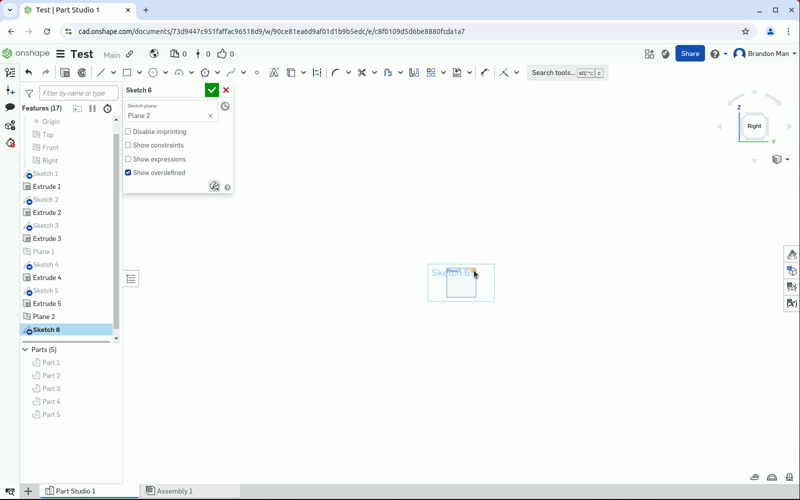
scroll(6)
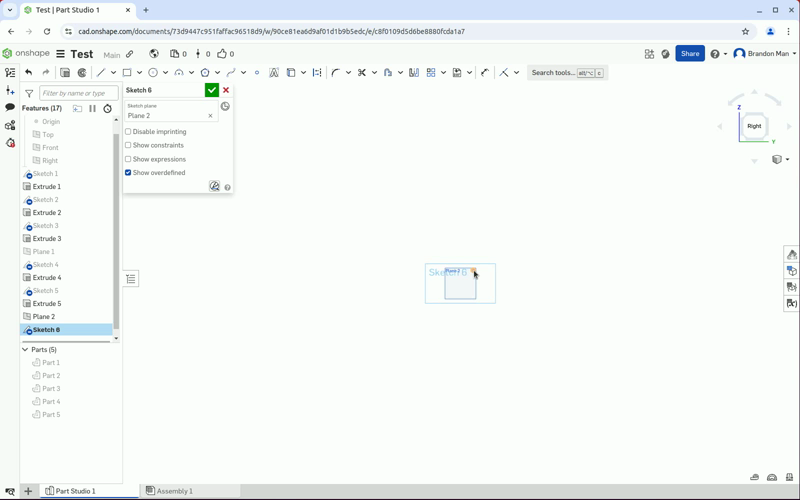
scroll(6)
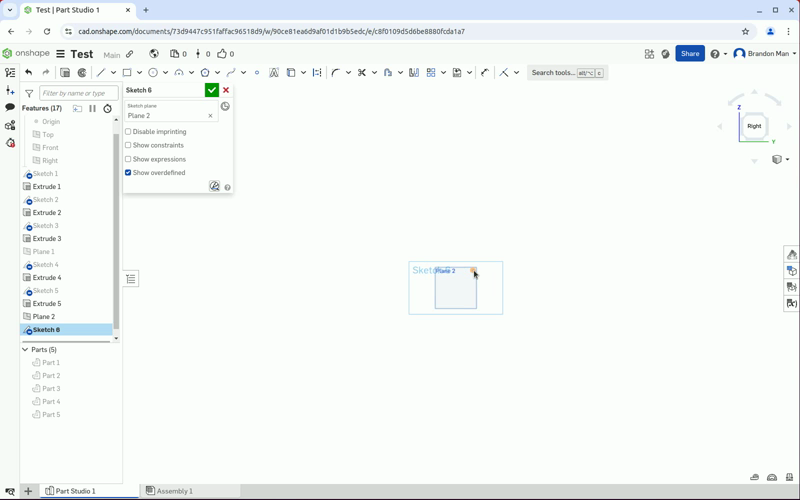
scroll(6)
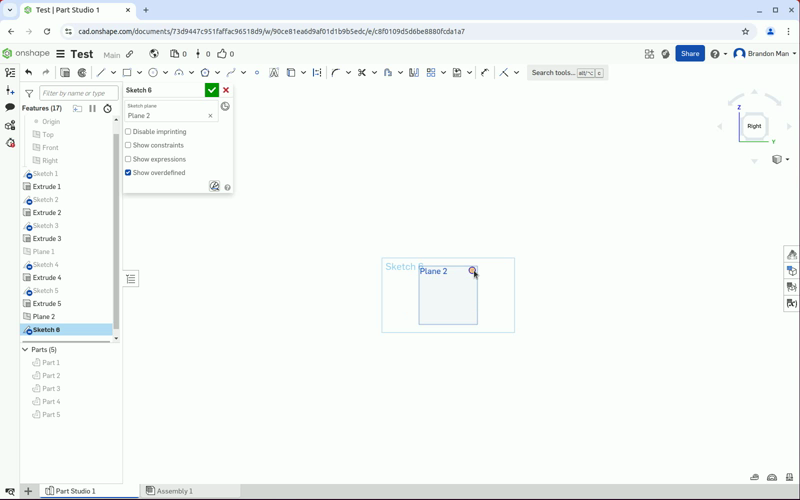
scroll(6)
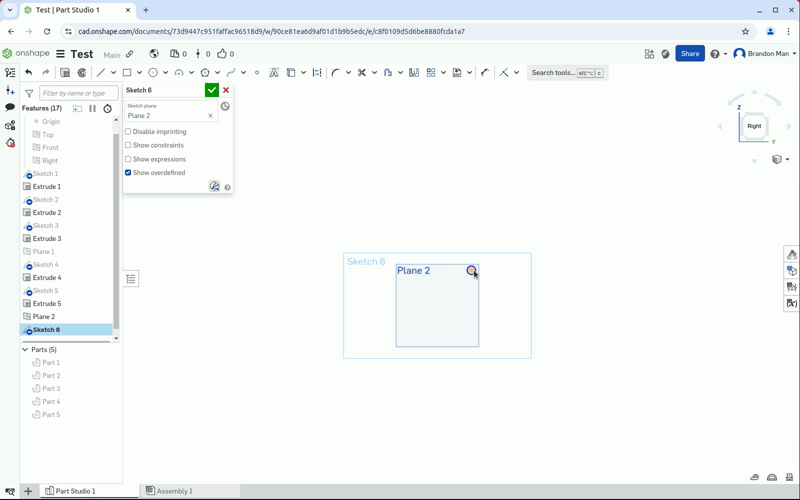
scroll(6)
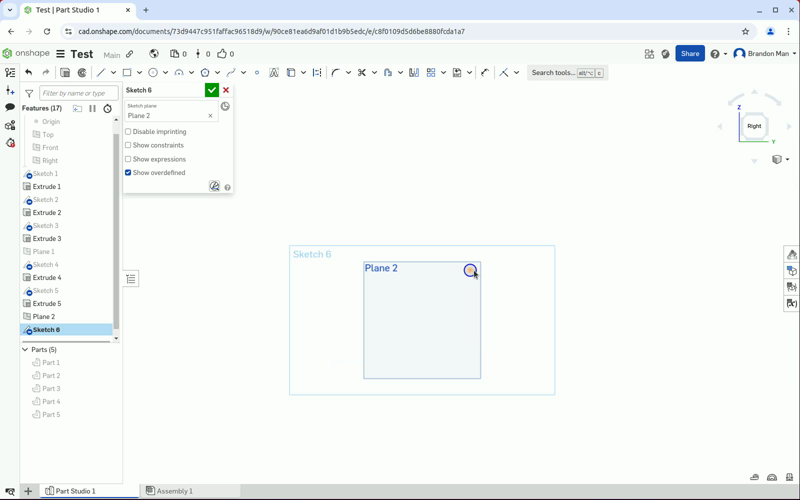
scroll(6)
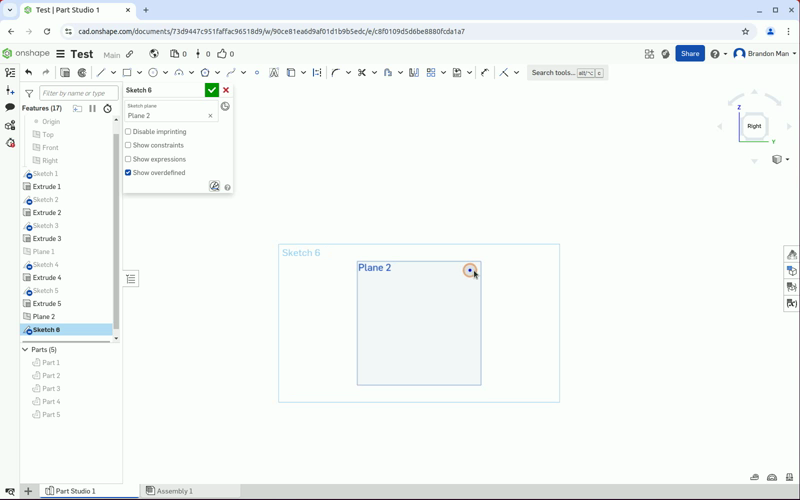
scroll(6)
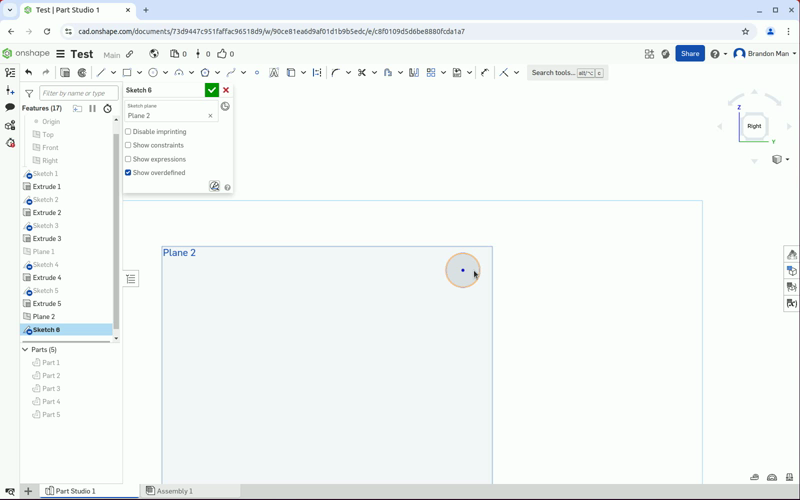
click(474, 270)
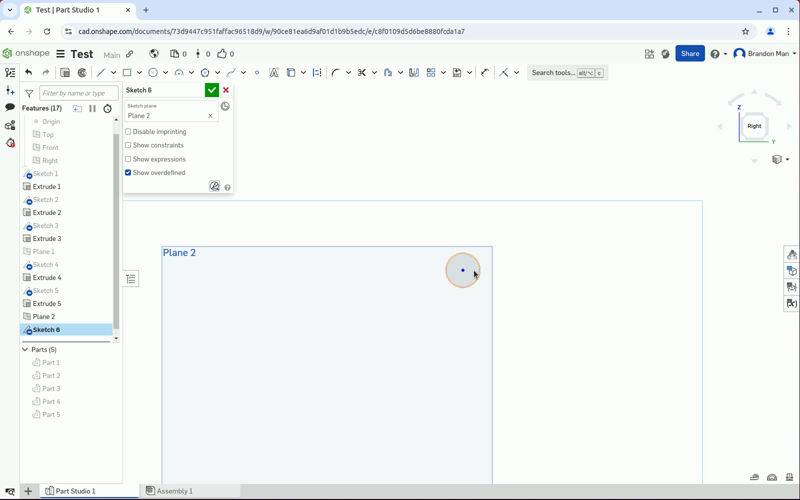
scroll(-6)
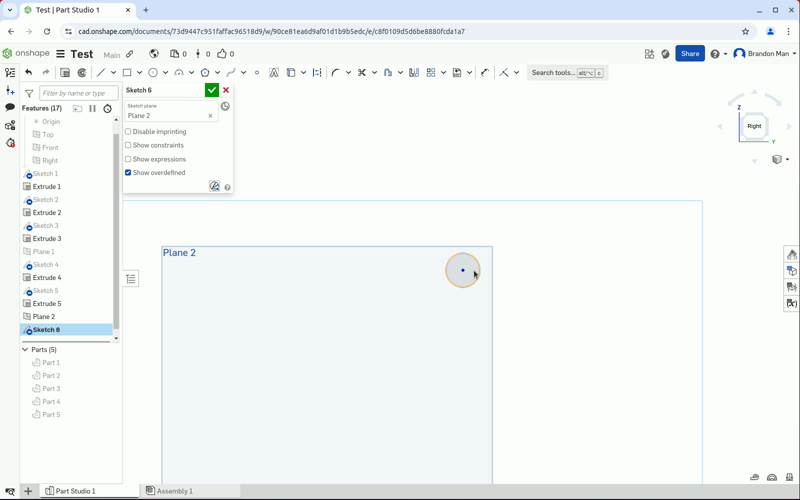
scroll(-6)
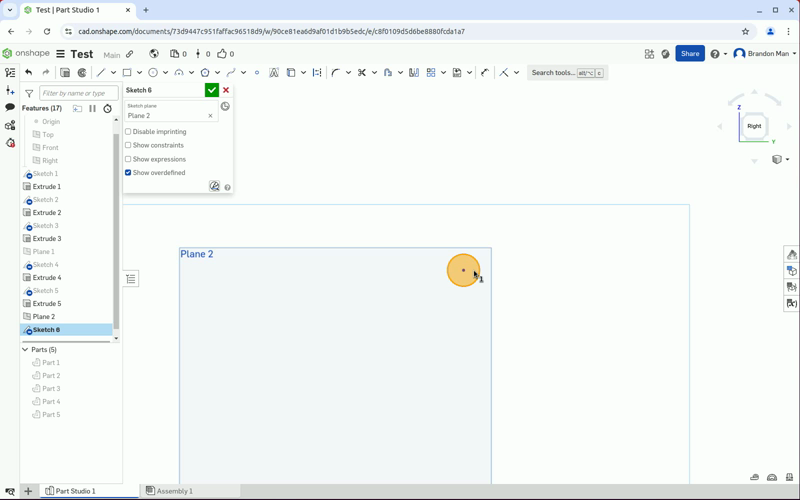
scroll(-6)
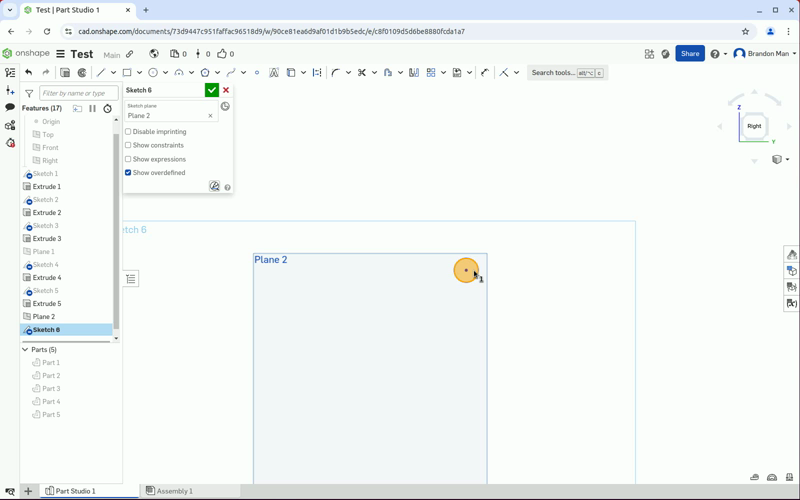
scroll(-6)
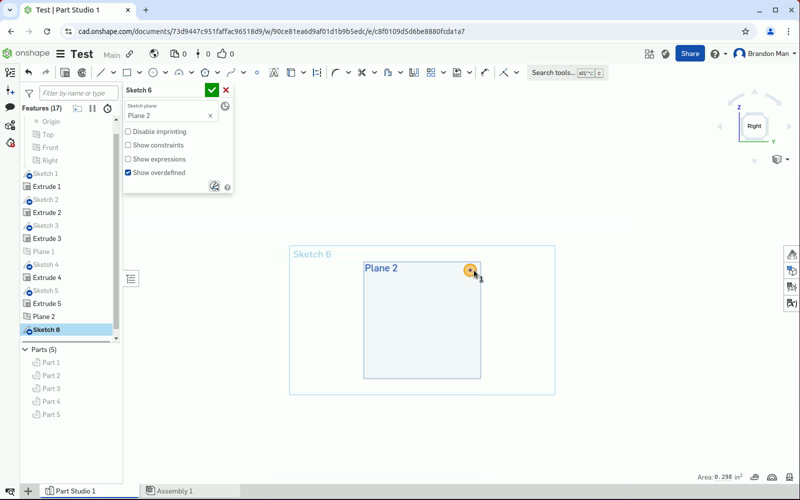
scroll(-6)
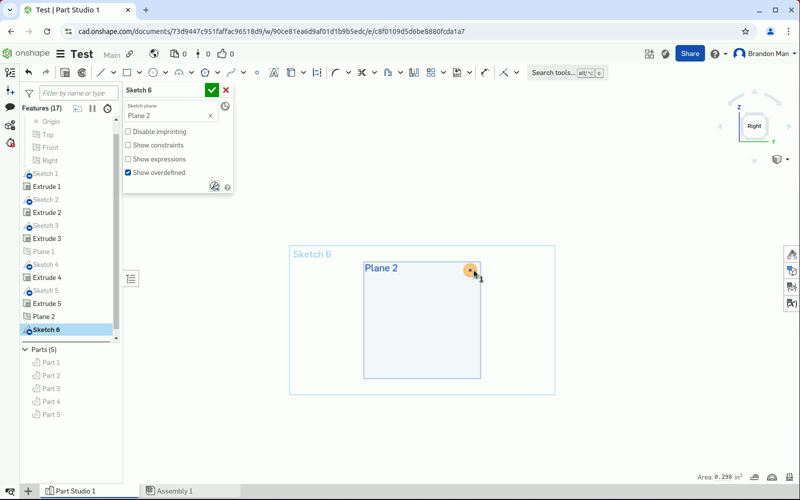
scroll(-6)
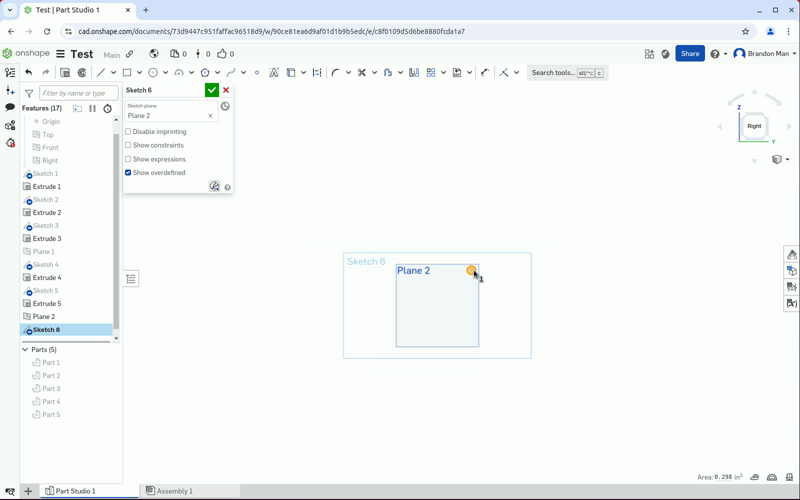
scroll(-6)
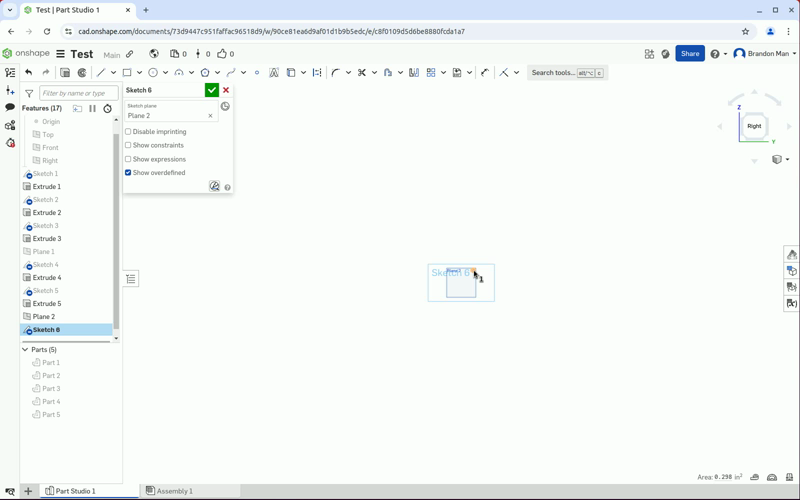
mouse_move(73, 352)
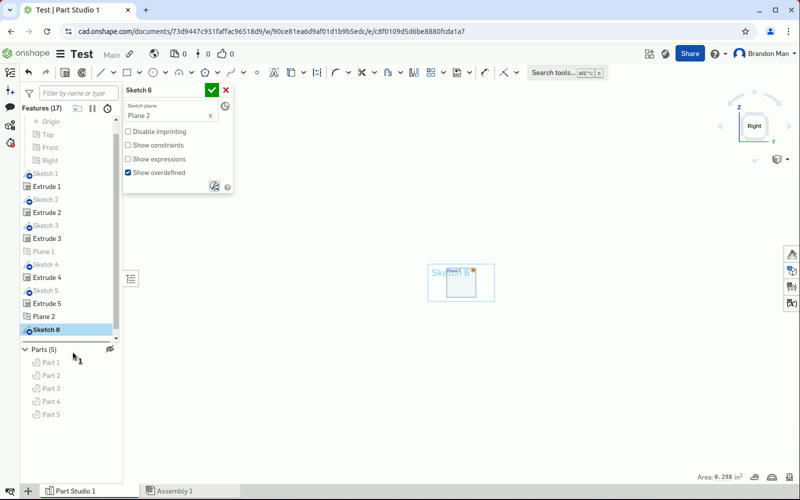
key(shift+y)
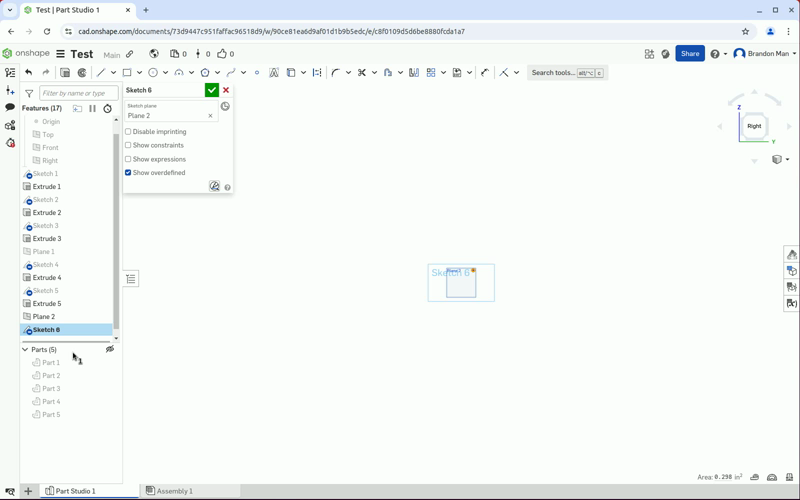
key(shift+e)
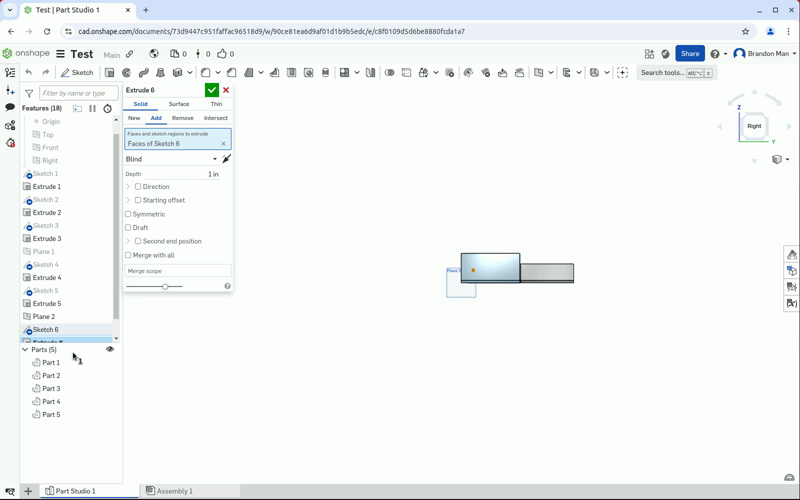
mouse_move(143, 106)
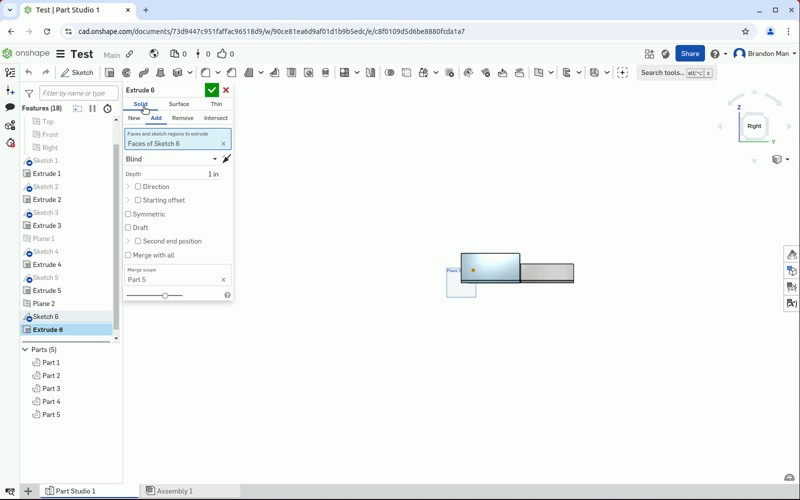
click(143, 106)
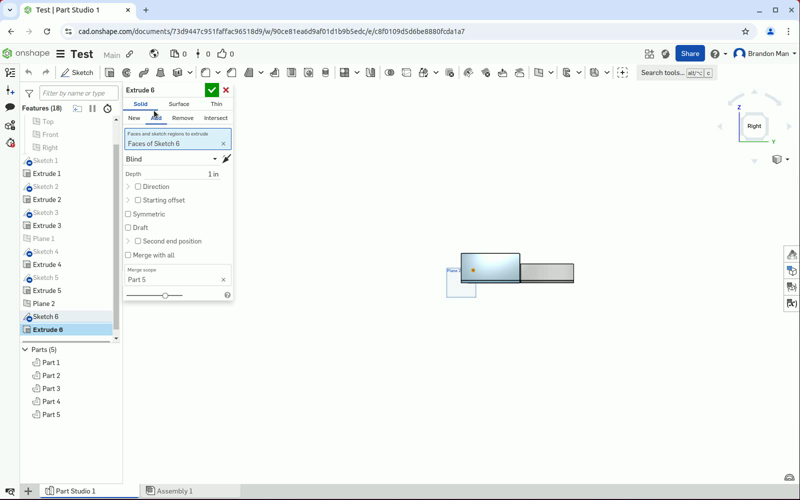
mouse_move(186, 120)
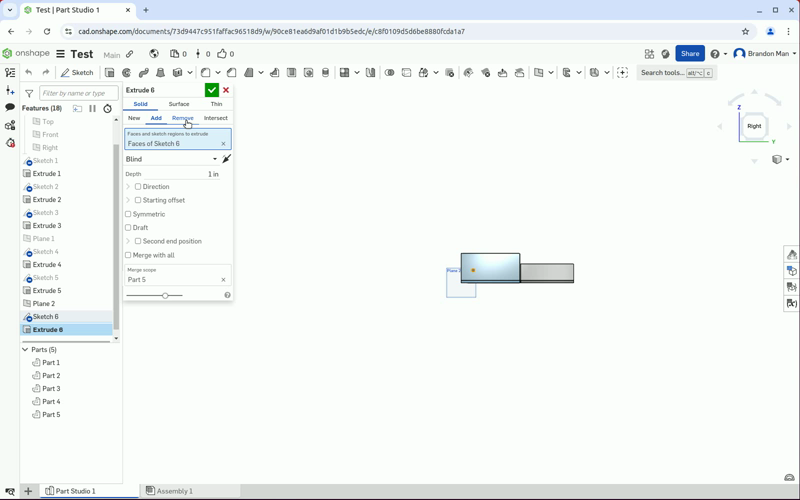
click(186, 120)
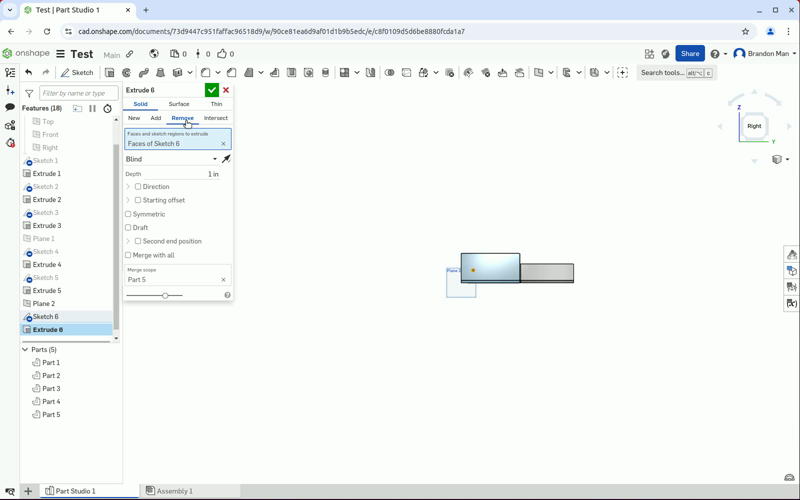
key(tab, 4)
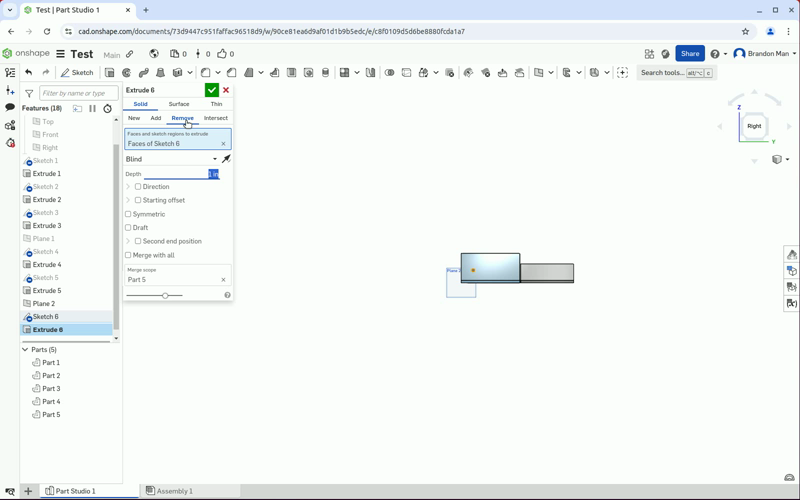
text(-61.14)
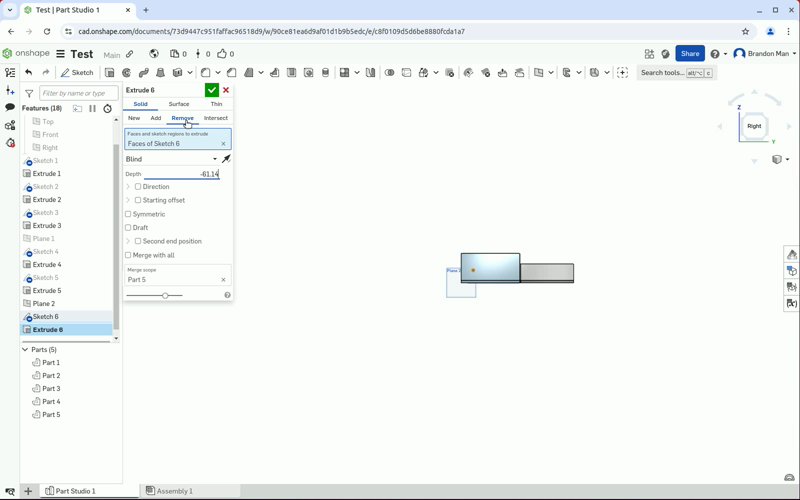
key(tab, 3)
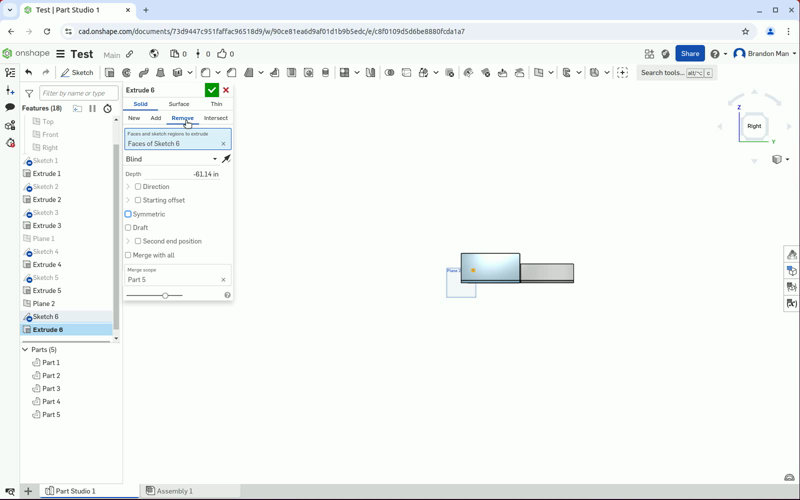
key(space)
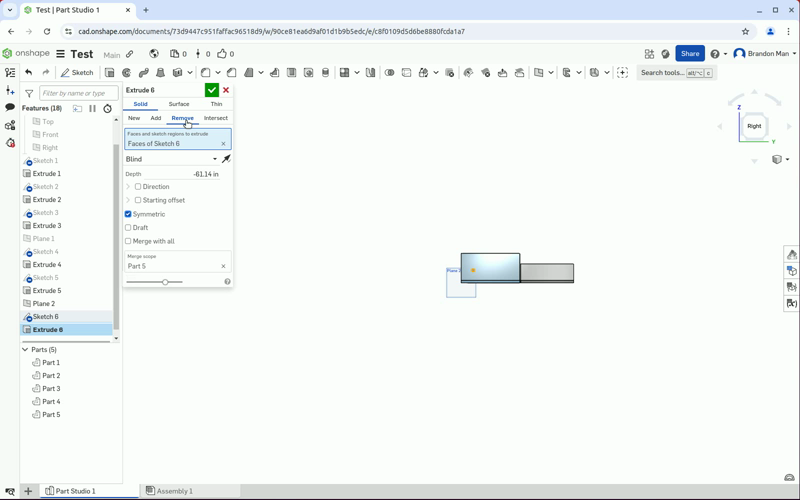
key(tab, 2)
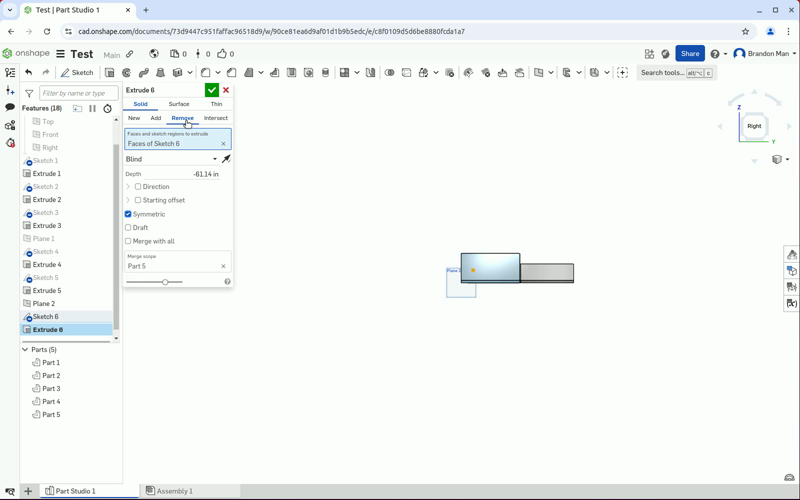
key(space)
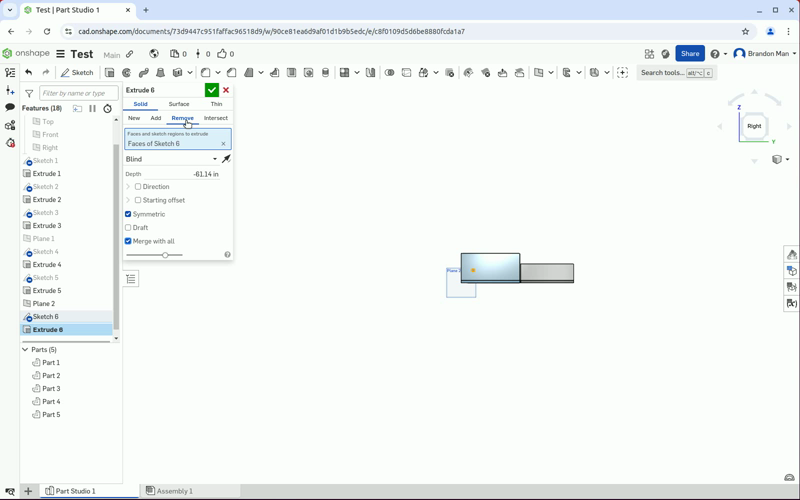
key(enter)
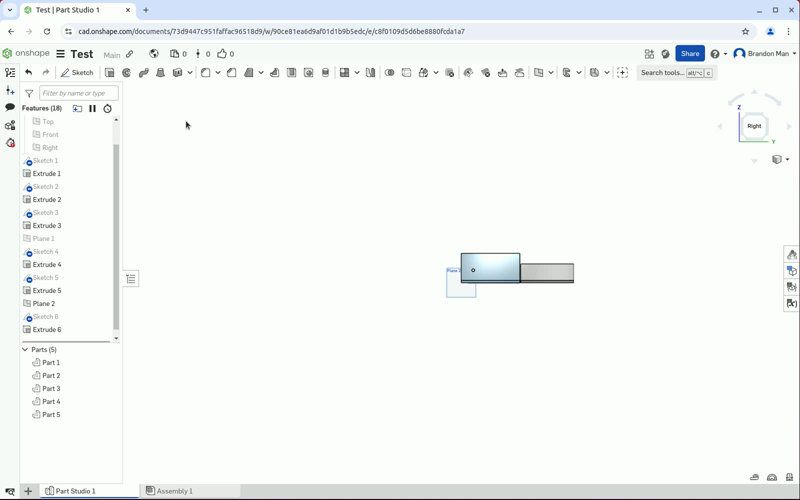
key(shift+h)
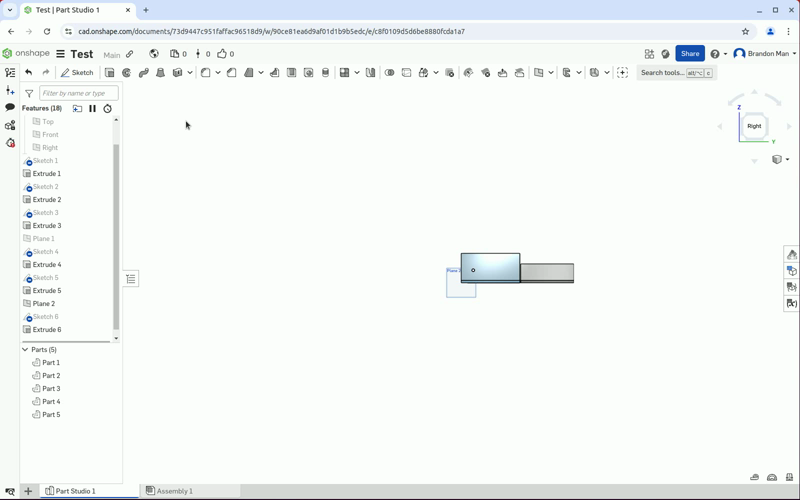
key(shift+h)
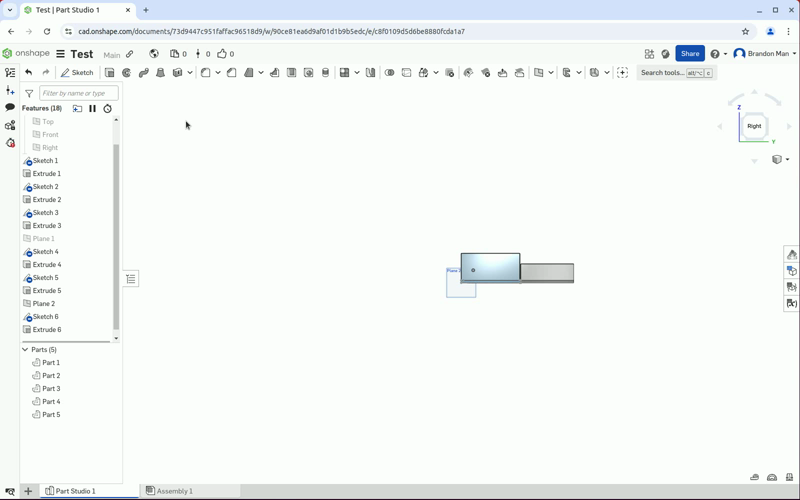
key(shift+7)
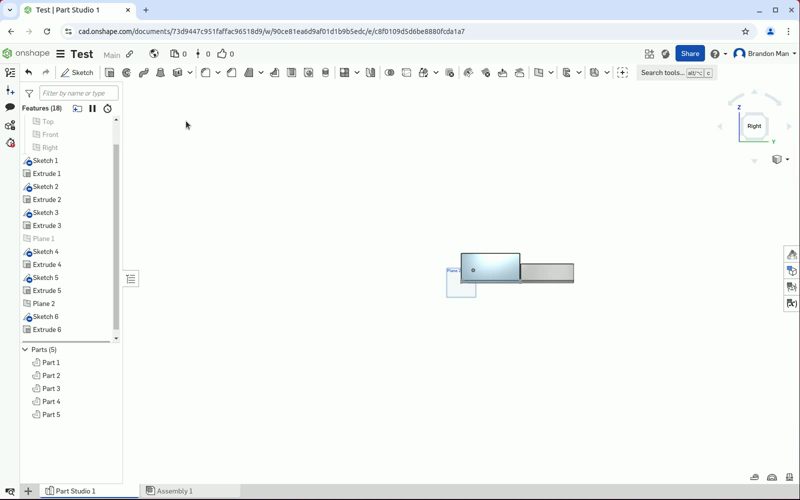
key(right, 2)
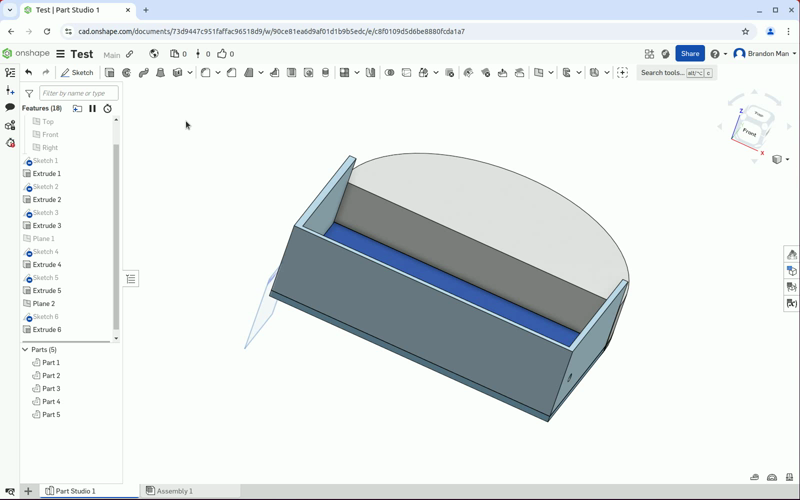
key(down, 2)
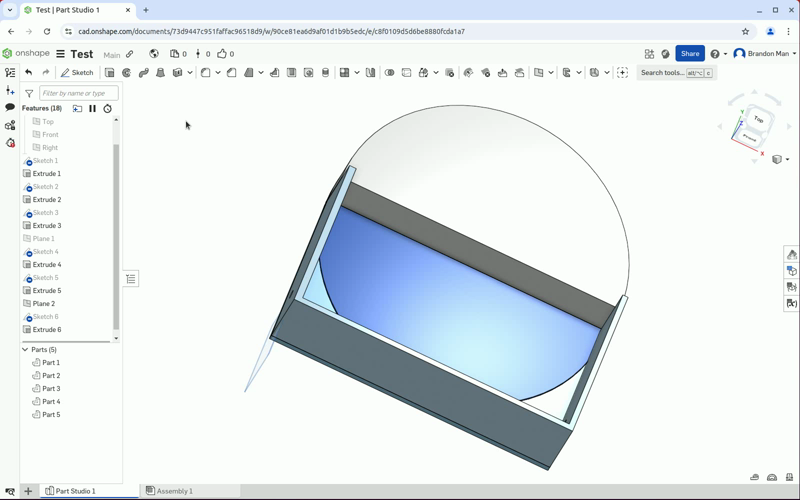
key(up, 2)
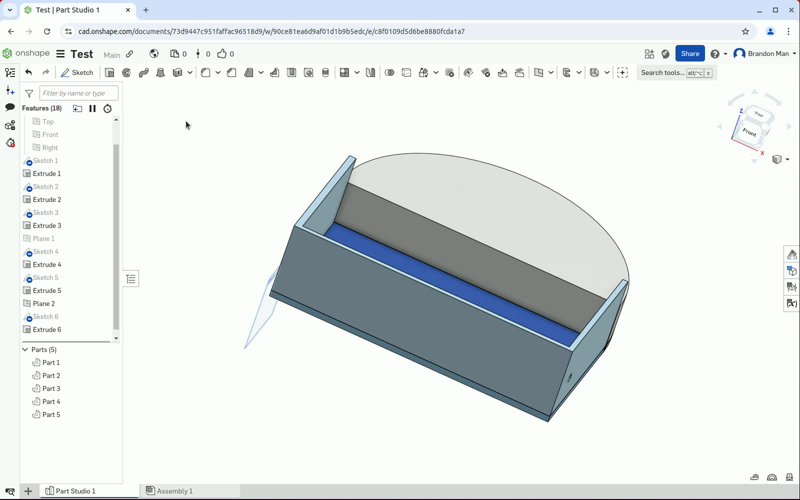
key(left, 2)
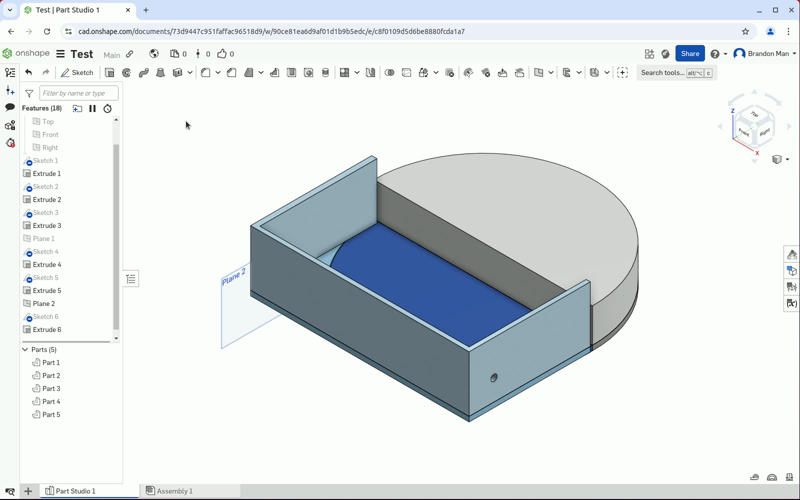
mouse_move(69, 163)
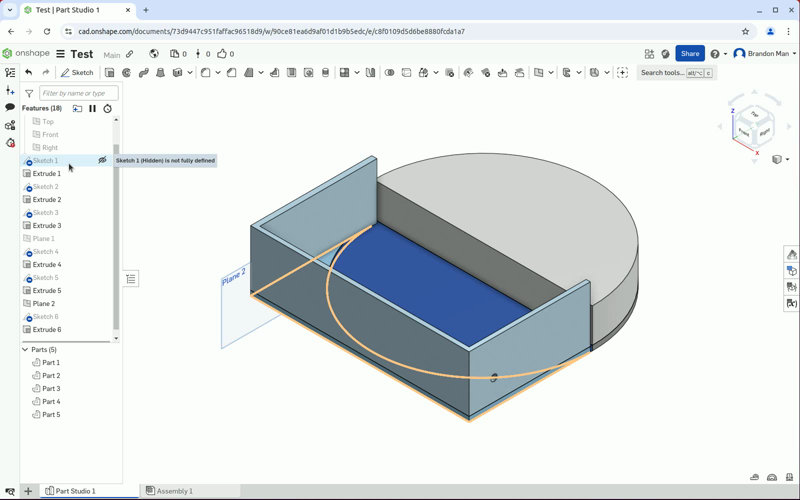
click(69, 163)